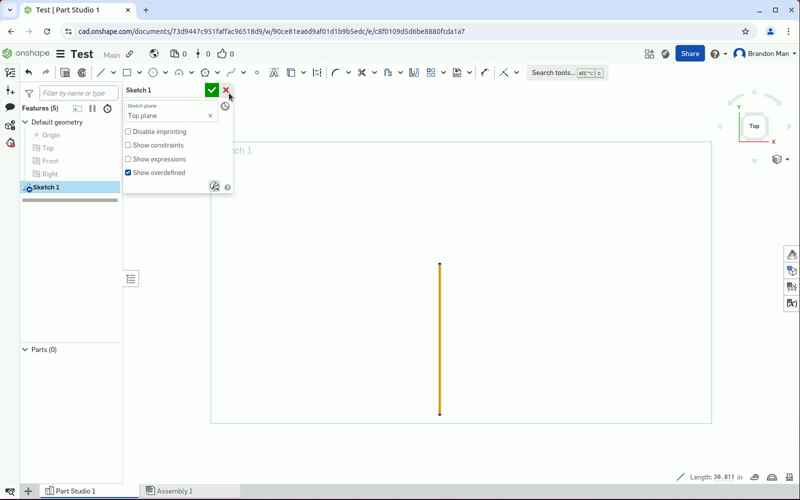
key(shift+h)
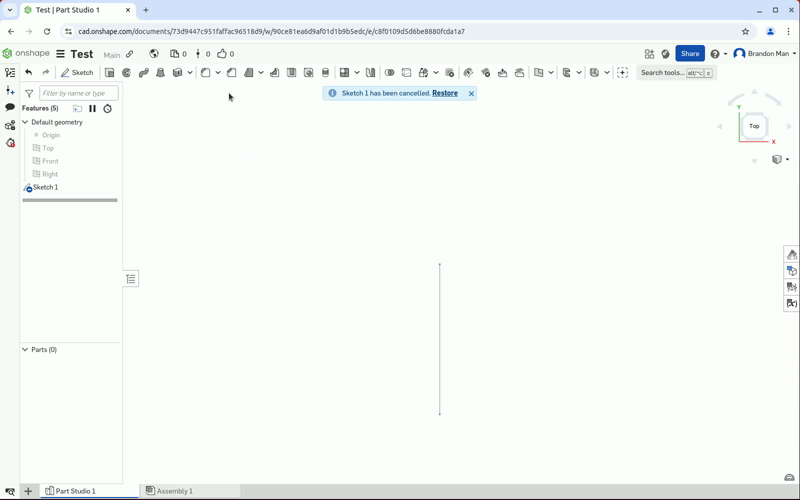
key(shift+s)
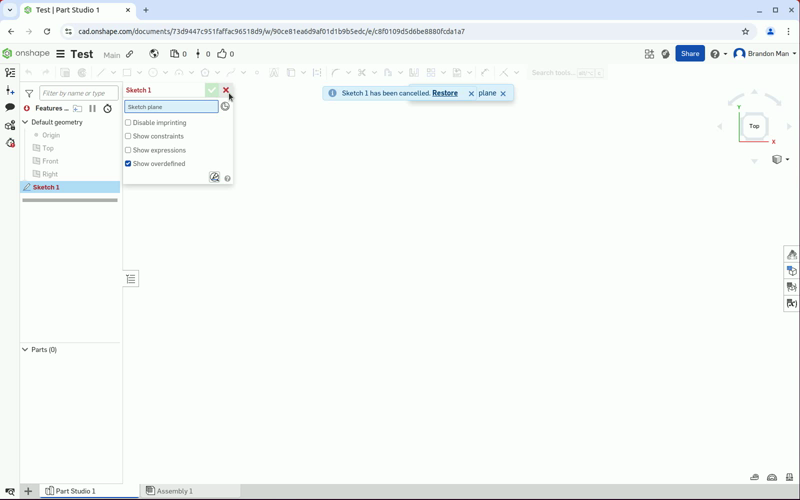
mouse_move(73, 150)
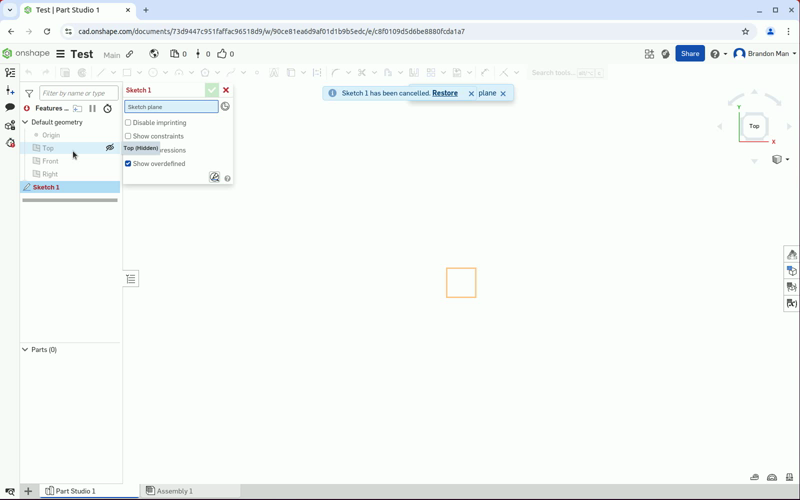
click(73, 150)
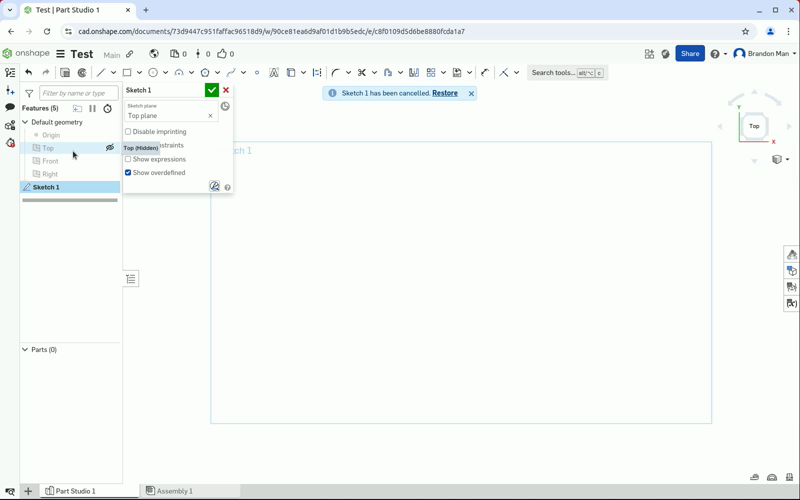
mouse_move(73, 352)
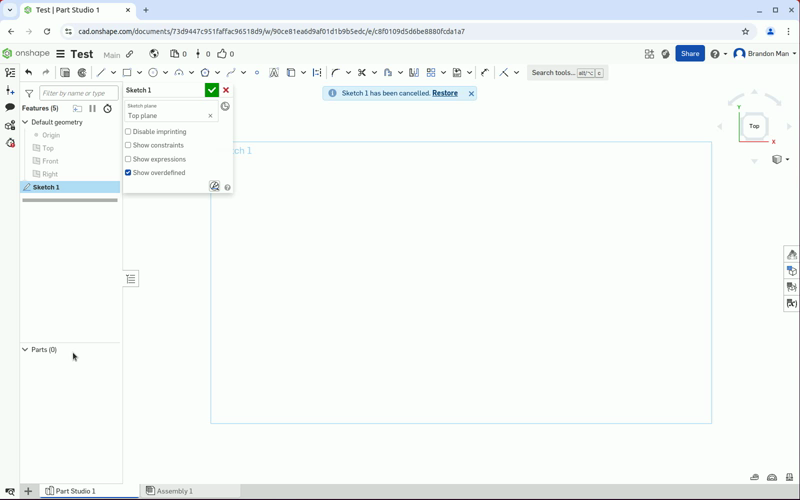
key(y)
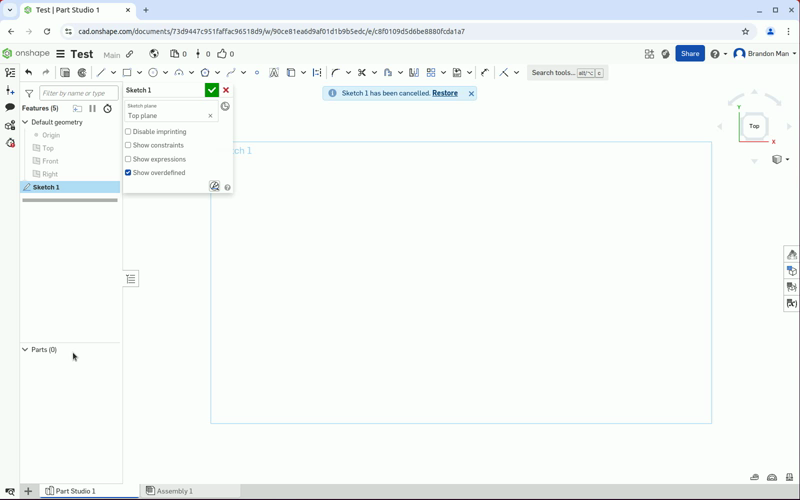
key(c)
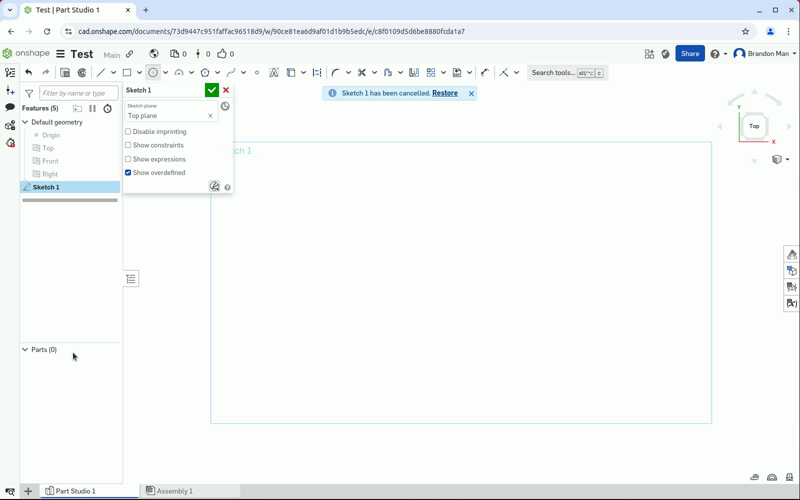
key_down(shift)
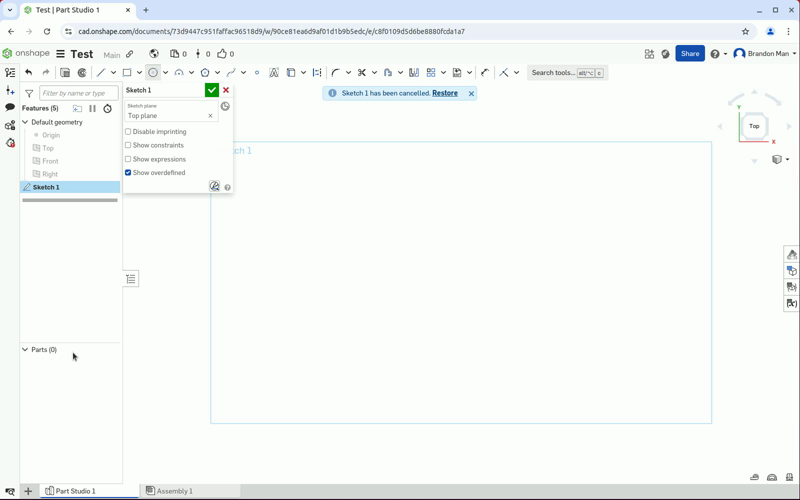
mouse_move(406, 204)
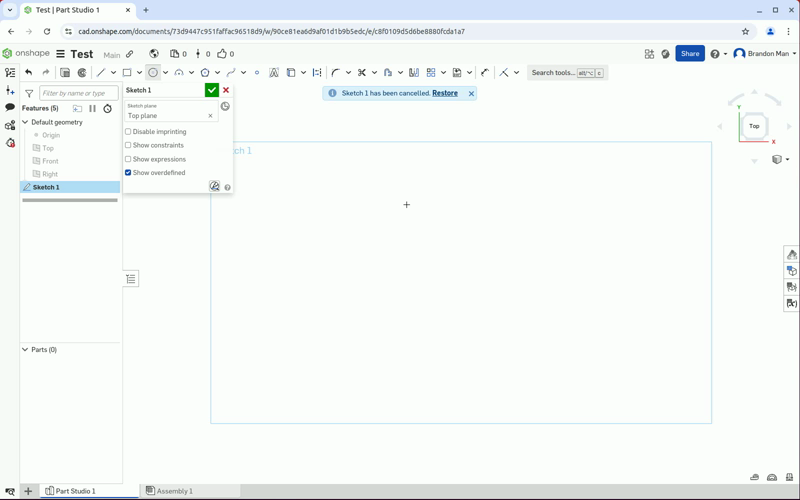
click(406, 204)
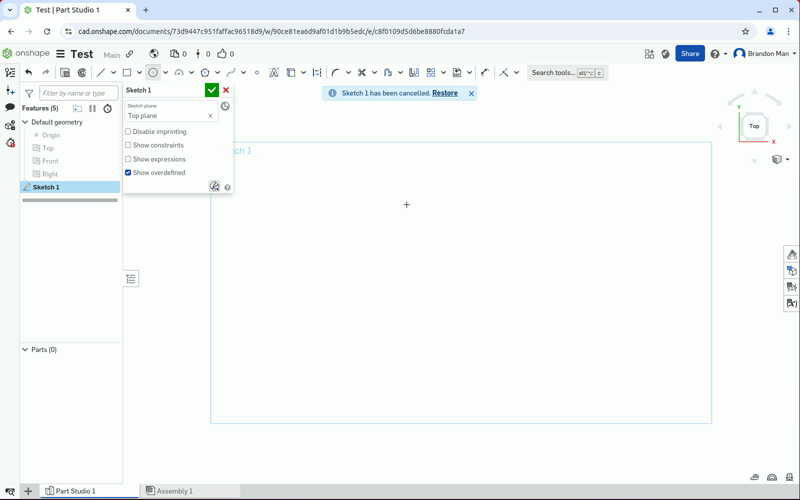
key_up(shift)
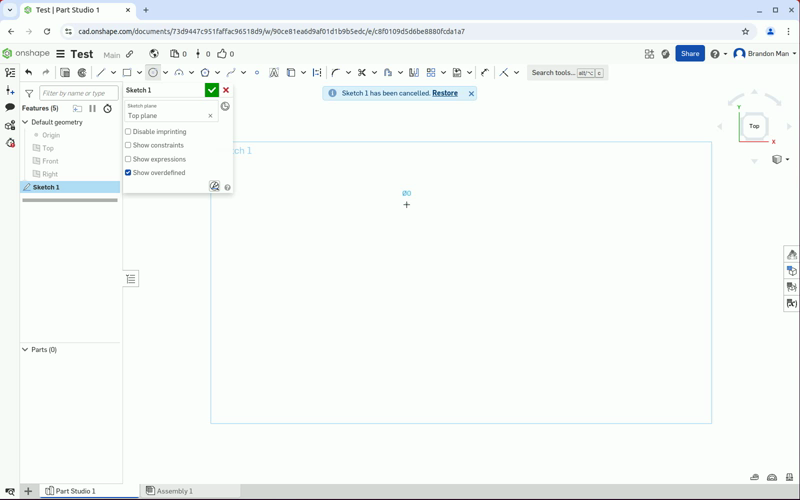
mouse_move(440, 204)
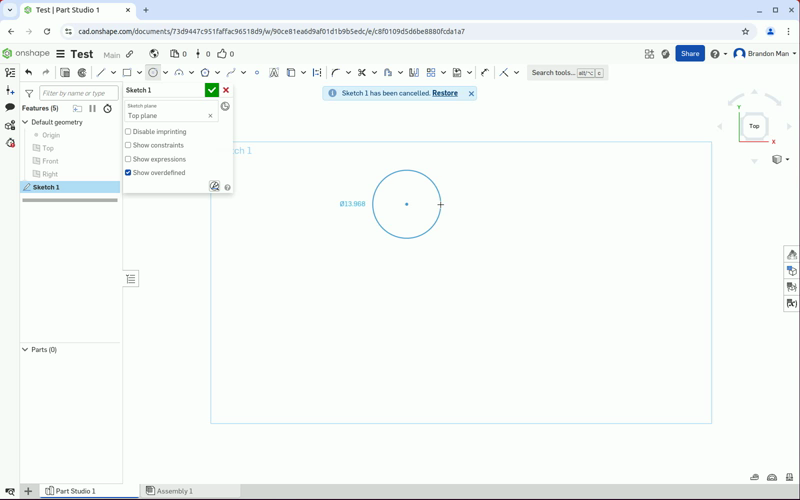
click(440, 204)
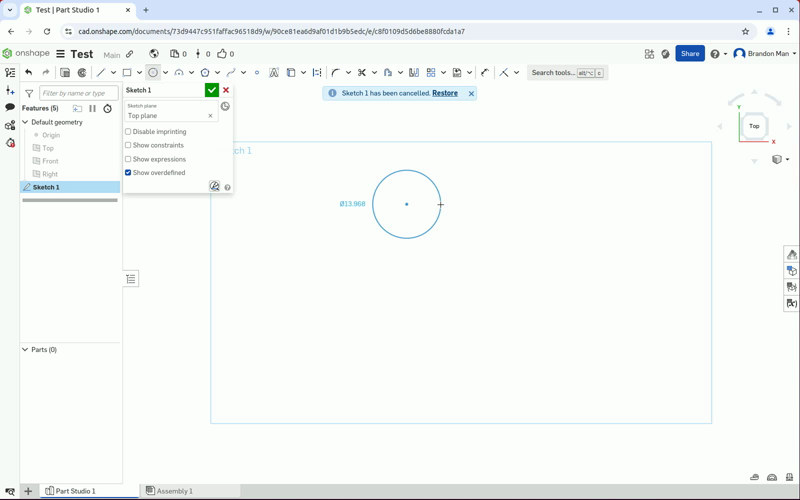
key(esc)
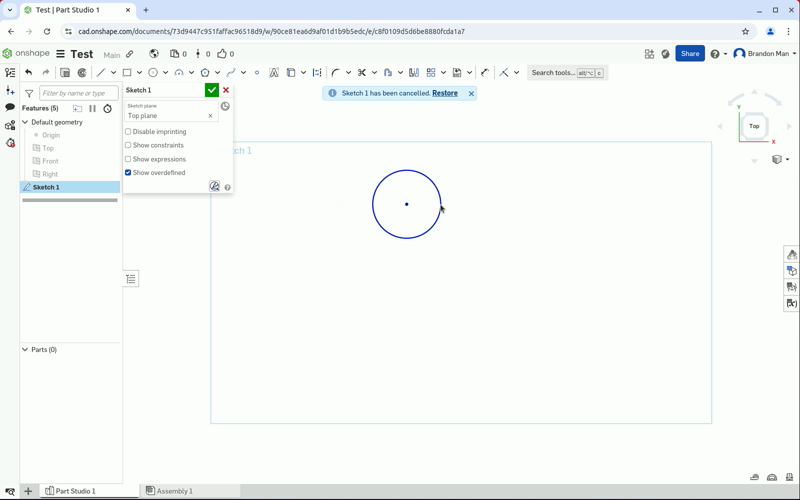
mouse_move(381, 212)
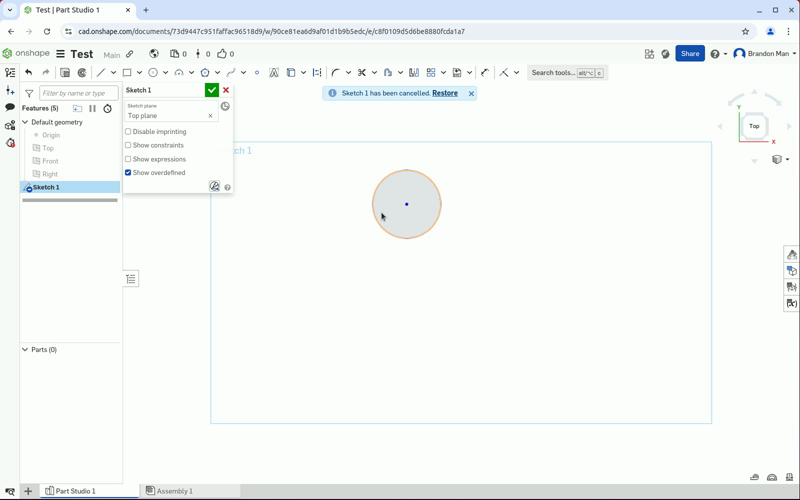
click(381, 212)
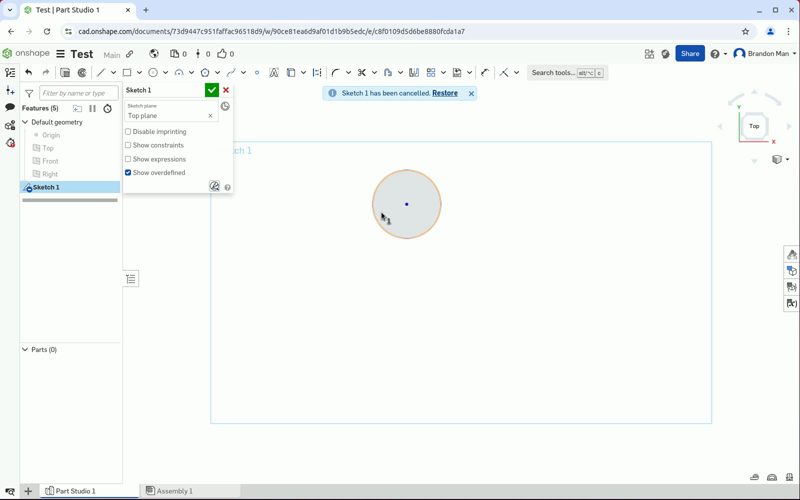
mouse_move(73, 352)
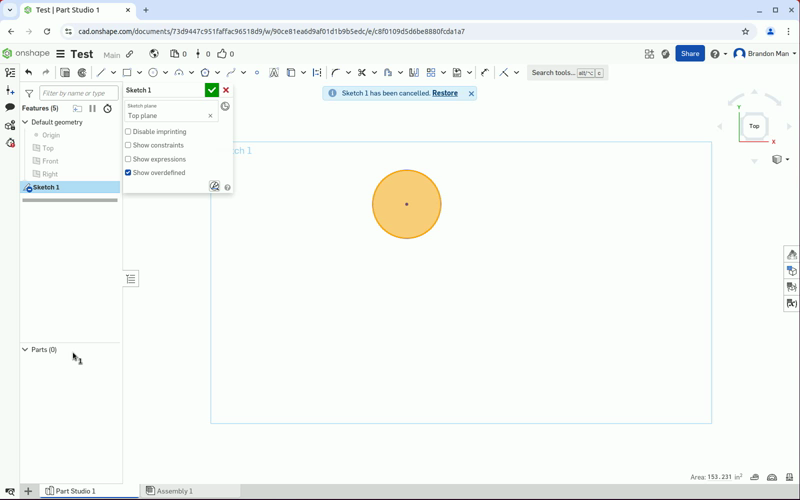
key(shift+y)
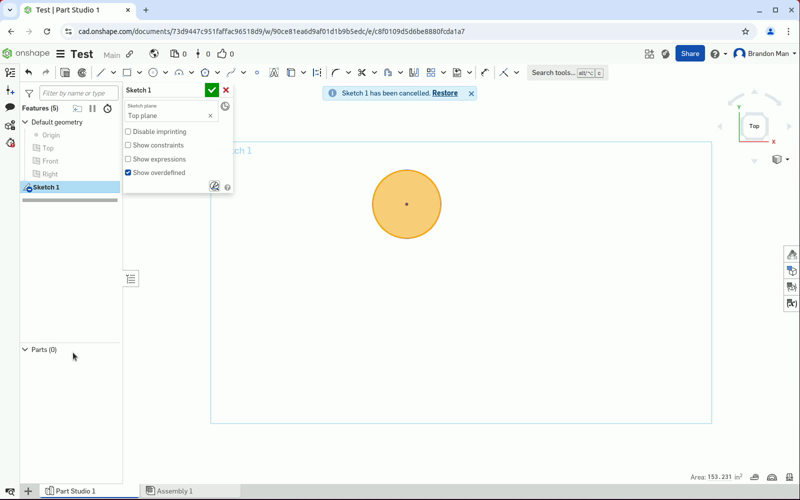
key(shift+e)
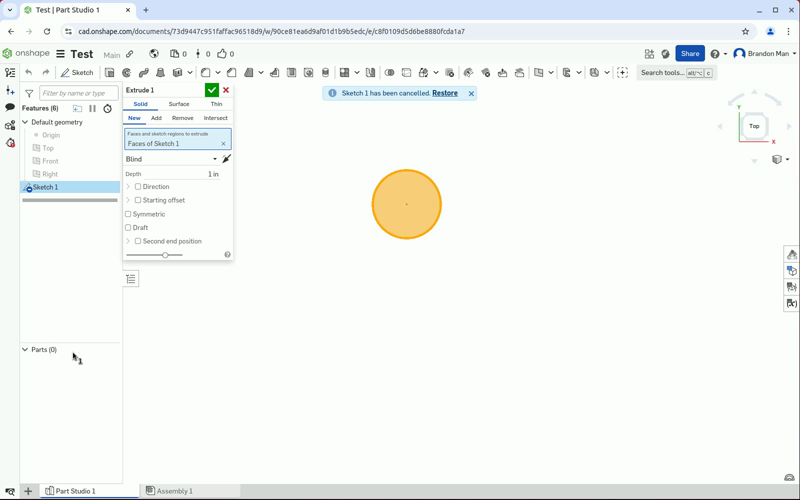
mouse_move(143, 106)
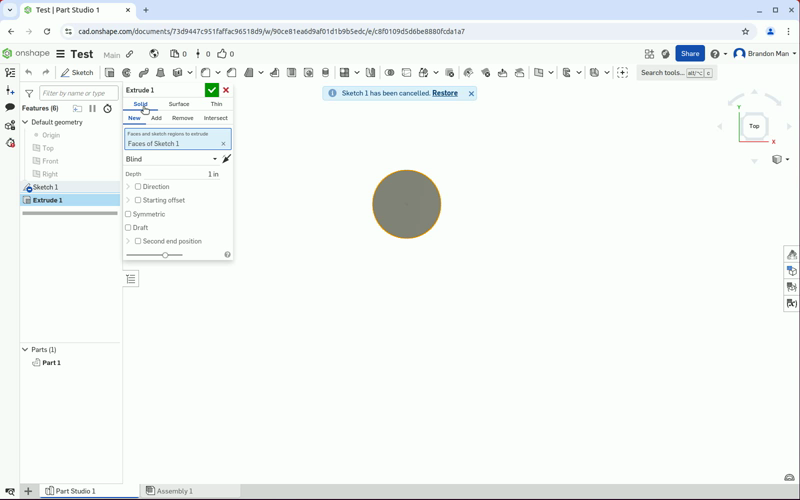
click(143, 106)
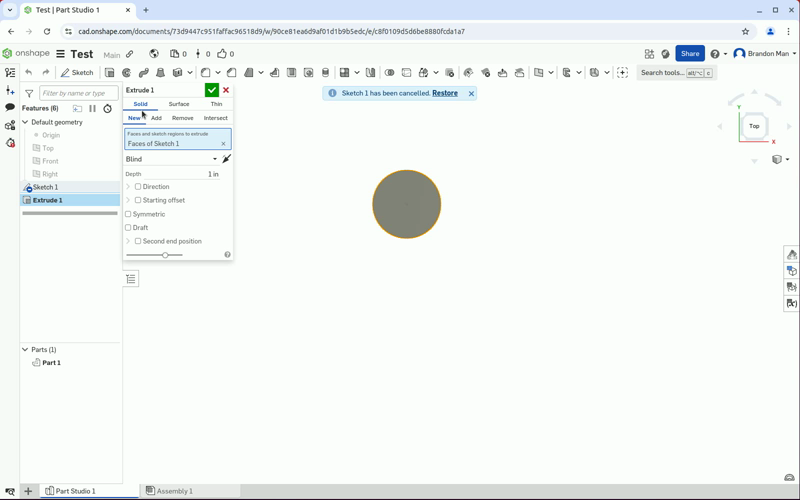
mouse_move(137, 120)
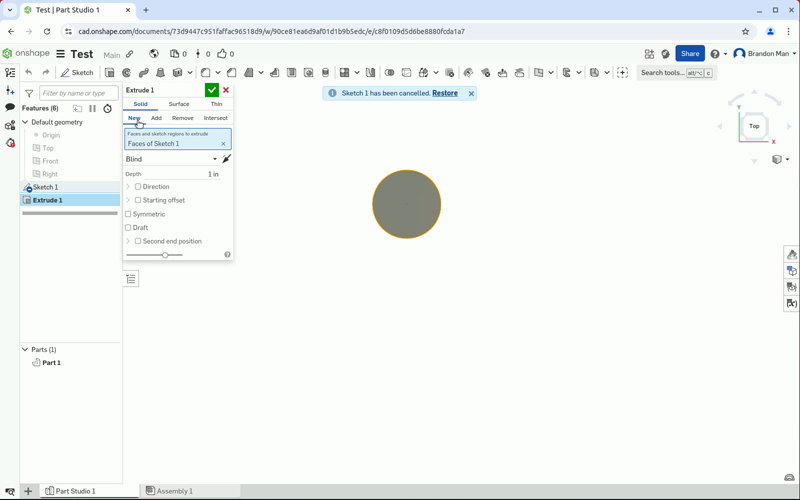
click(137, 120)
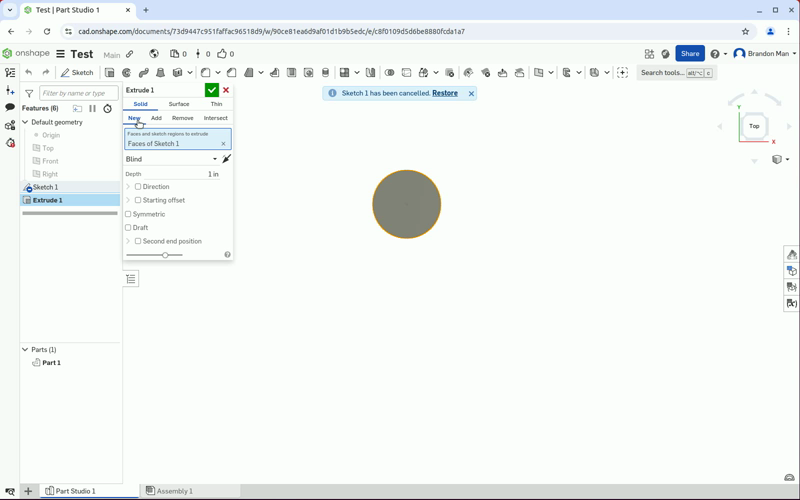
key(tab, 4)
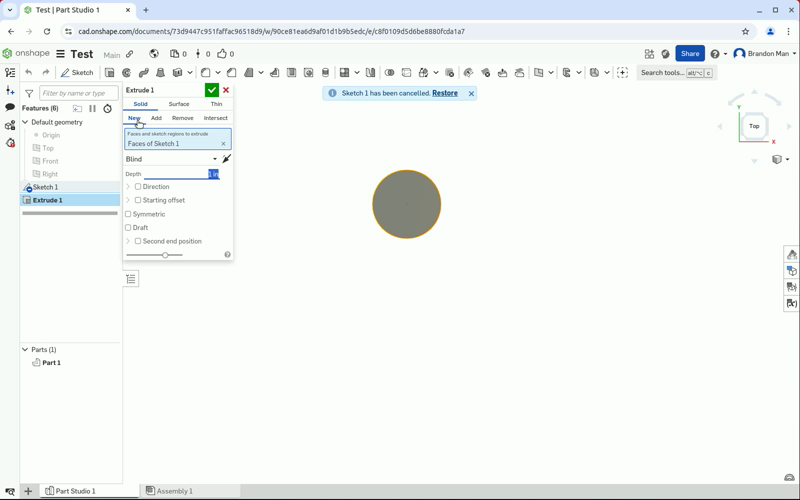
text(9.388)
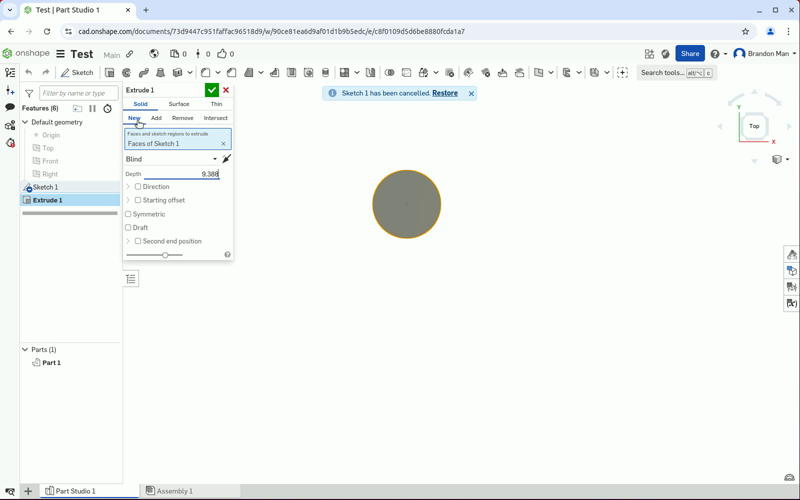
key(enter)
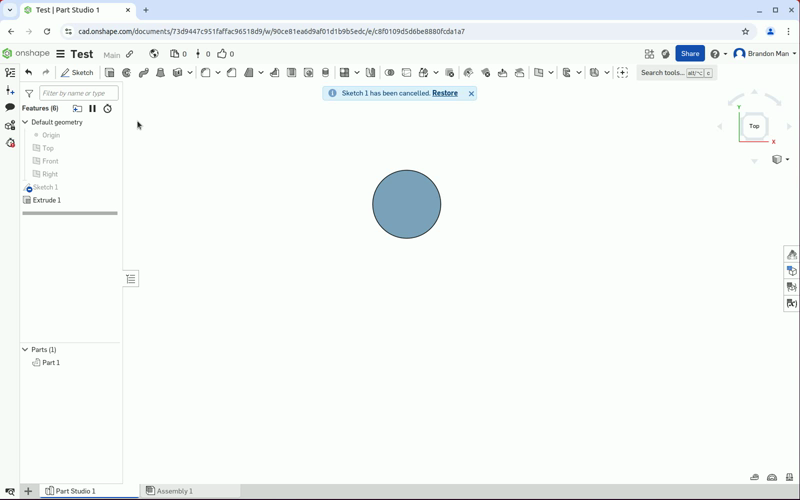
key(shift+h)
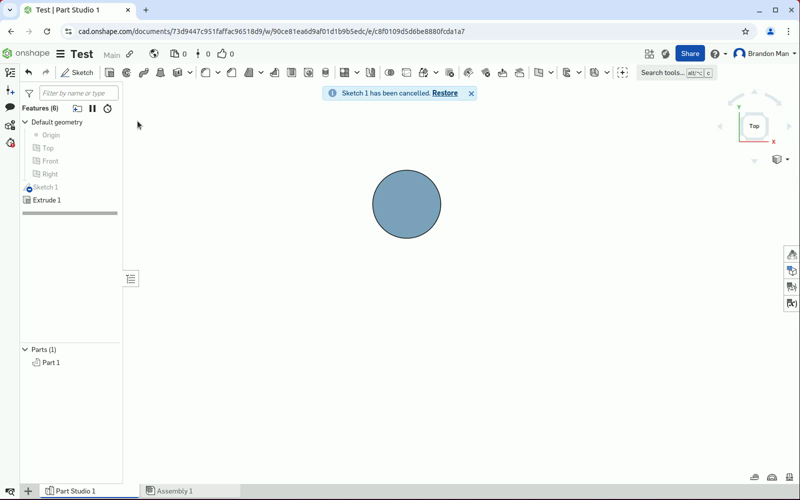
key(shift+h)
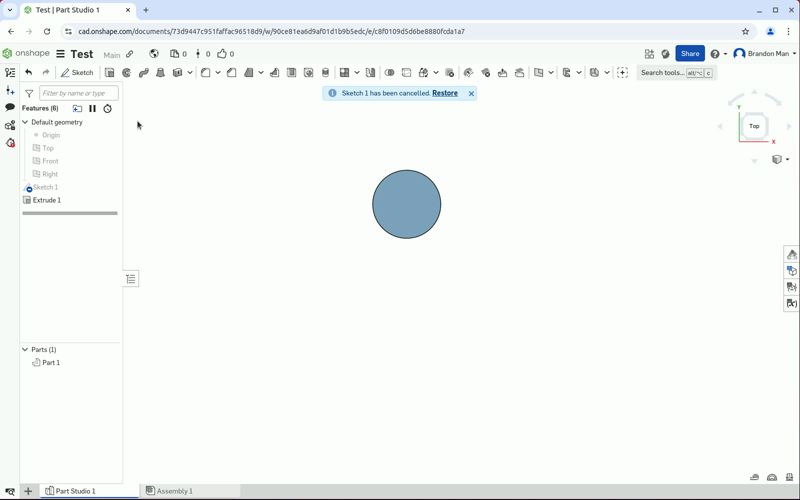
mouse_move(73, 189)
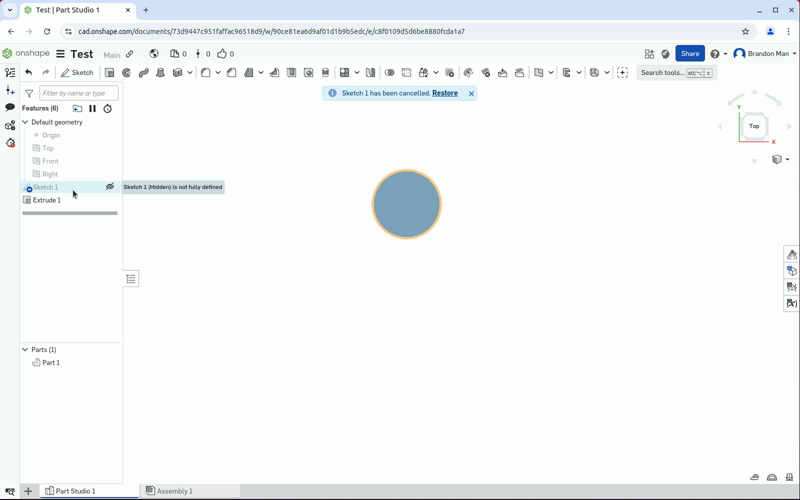
click(73, 189)
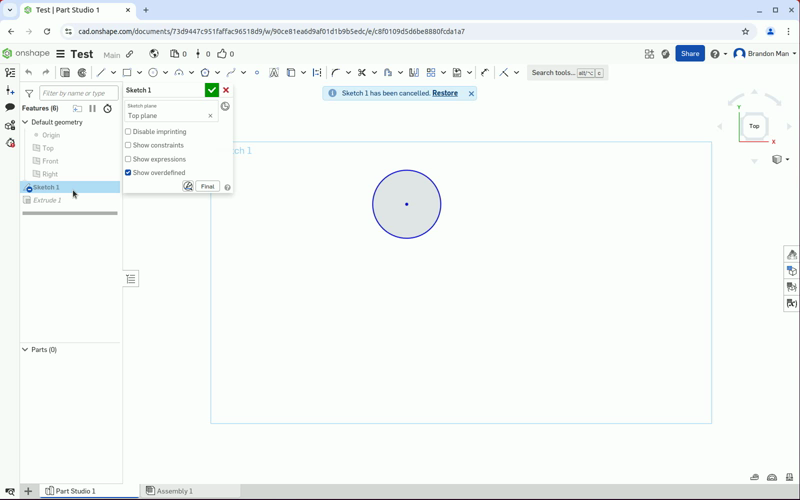
mouse_move(229, 92)
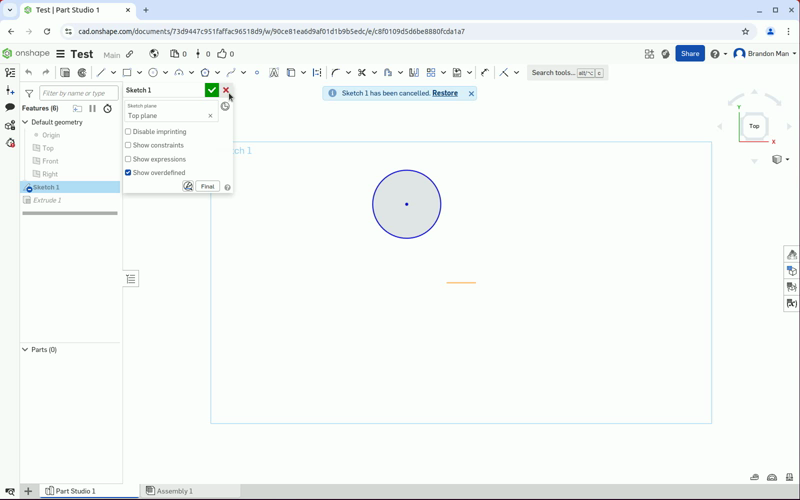
click(229, 92)
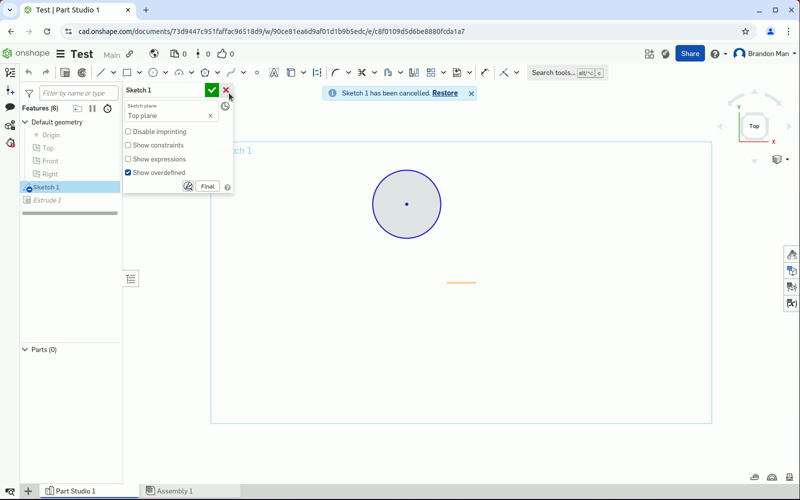
key(shift+s)
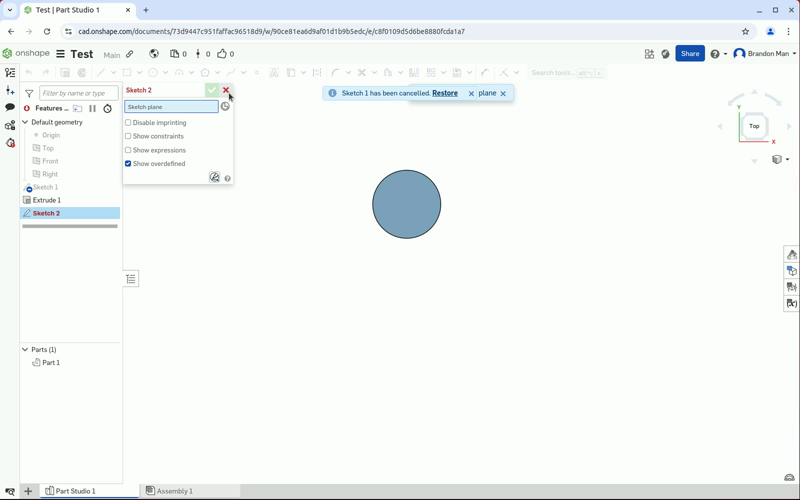
mouse_move(73, 150)
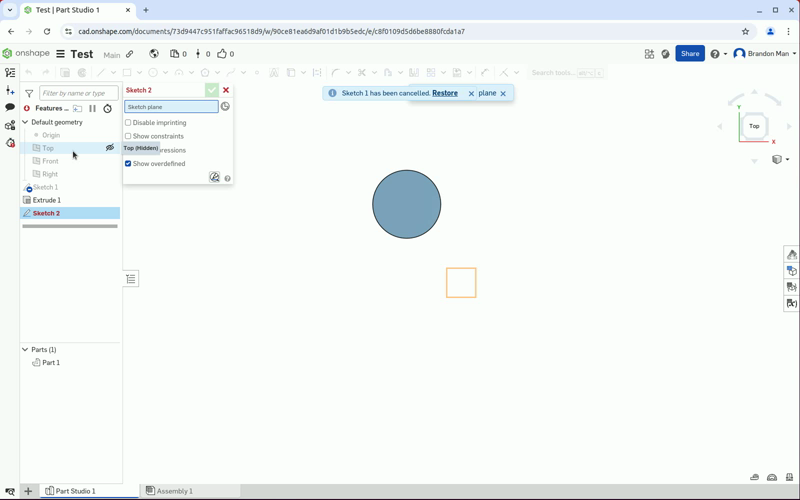
click(73, 150)
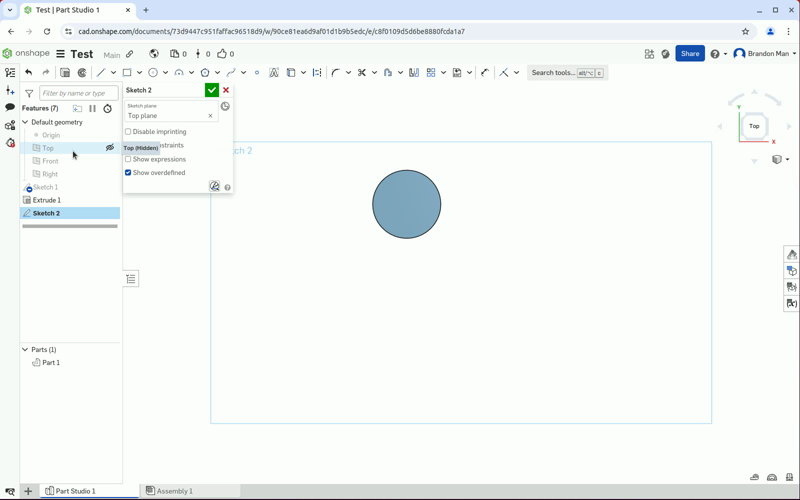
mouse_move(73, 352)
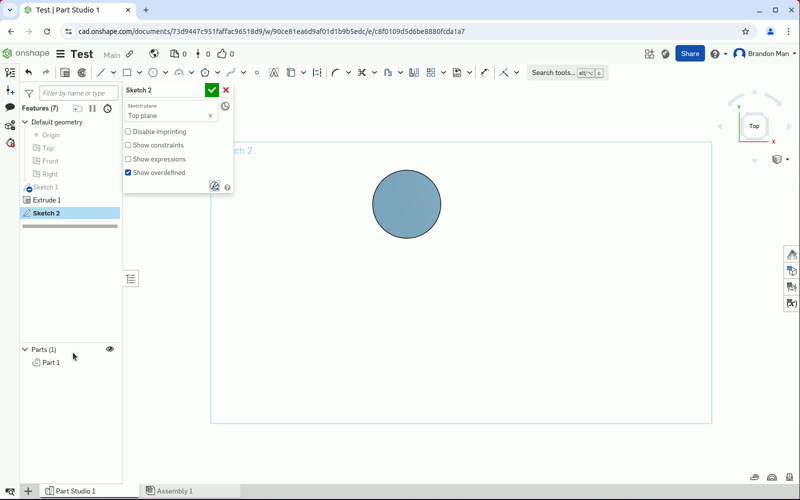
key(y)
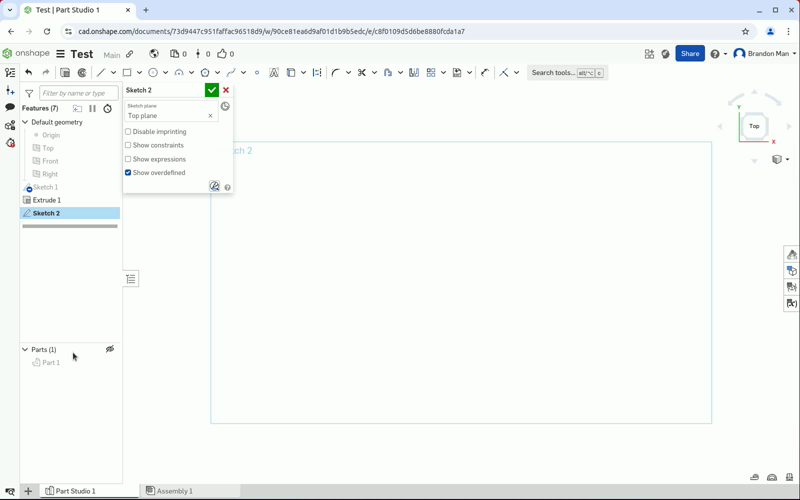
key(c)
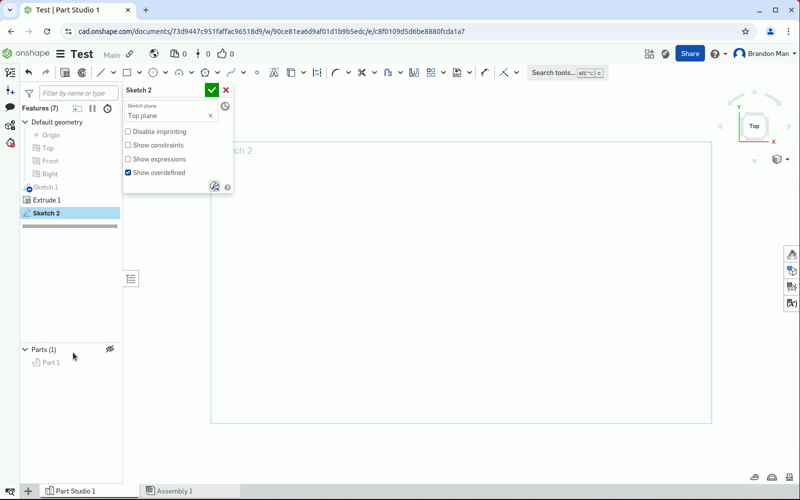
key_down(shift)
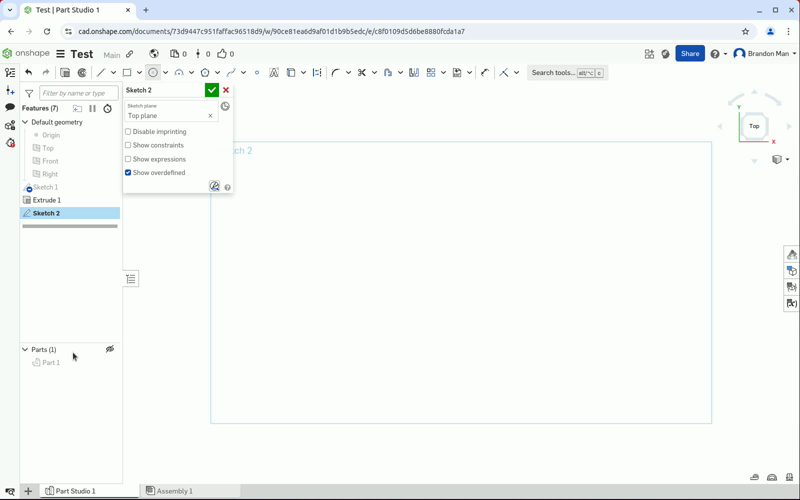
mouse_move(477, 234)
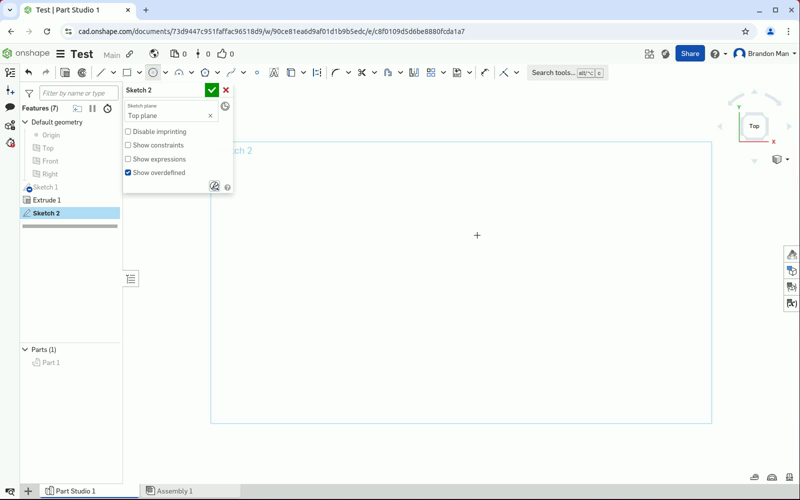
click(477, 234)
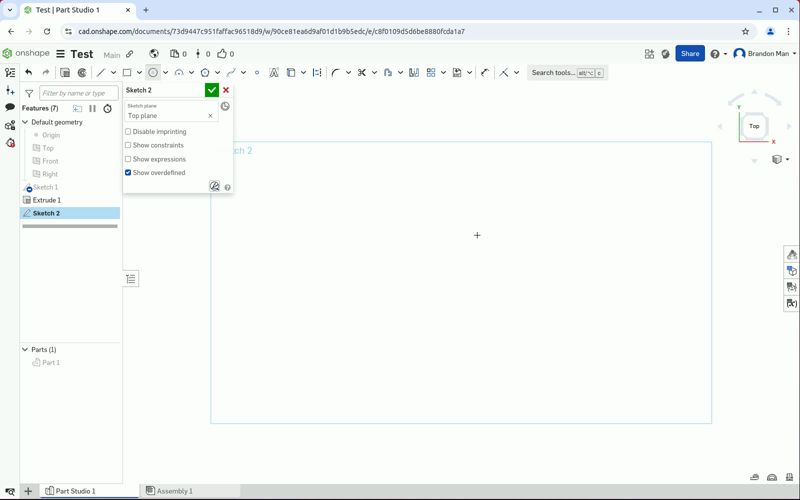
key_up(shift)
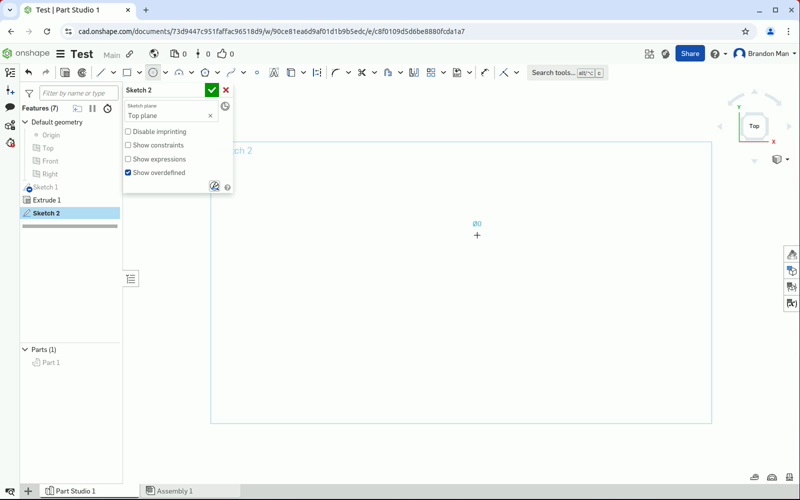
mouse_move(511, 234)
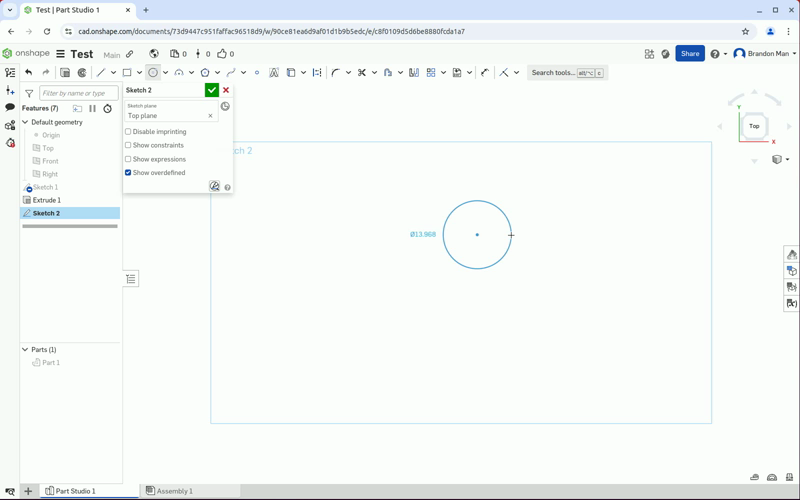
click(511, 234)
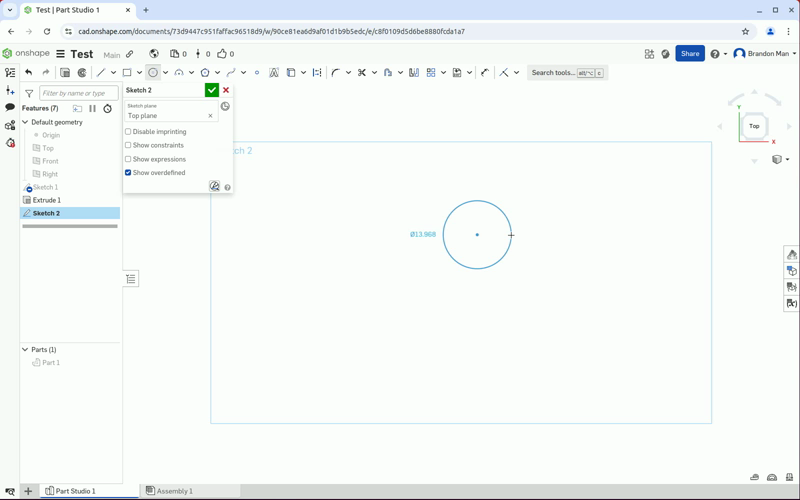
key(esc)
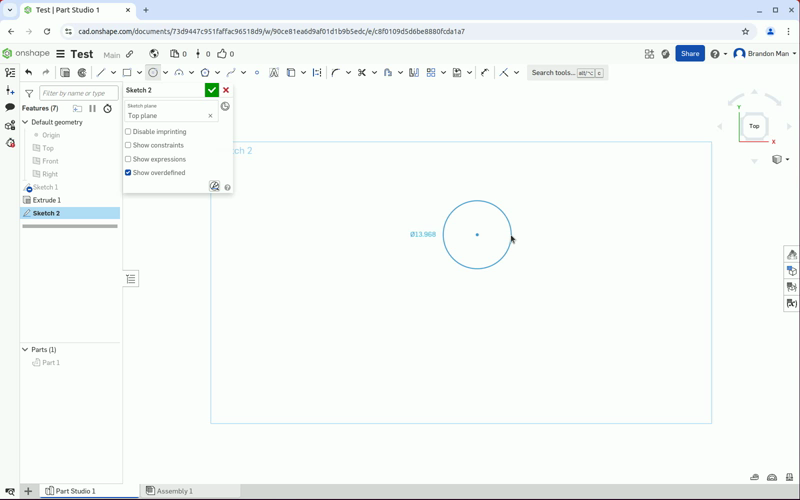
mouse_move(468, 260)
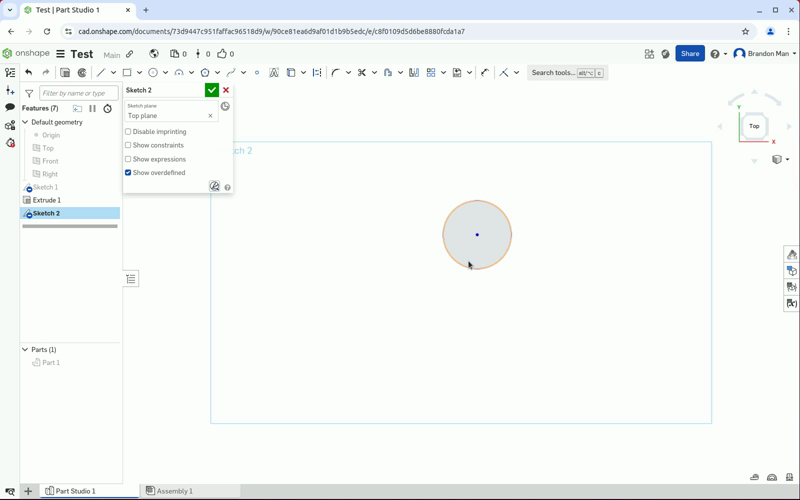
click(468, 260)
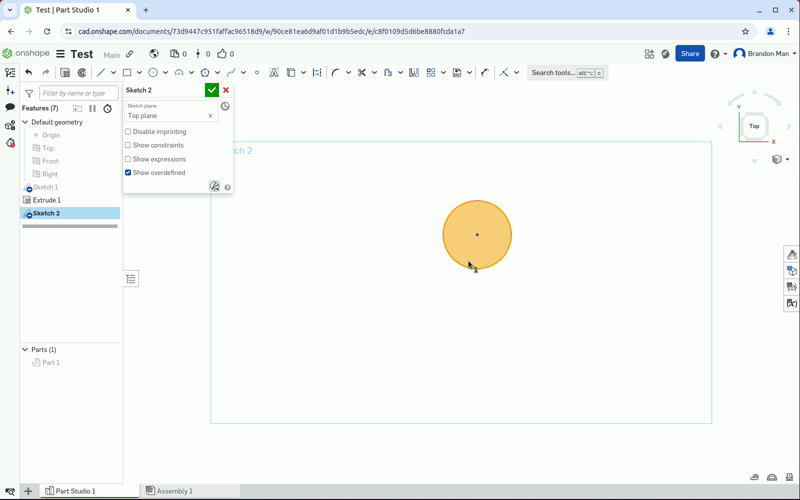
mouse_move(73, 352)
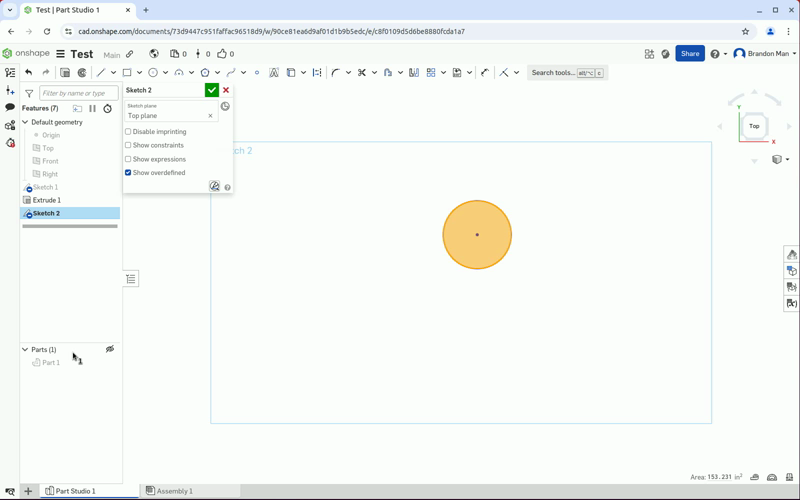
key(shift+y)
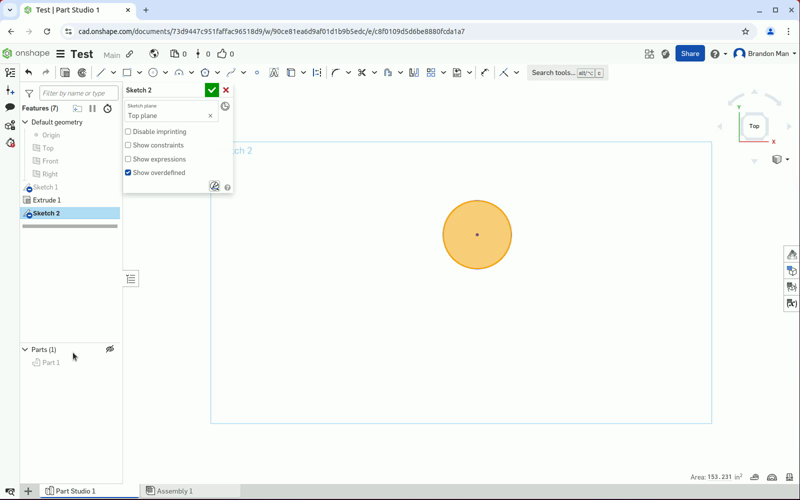
key(shift+e)
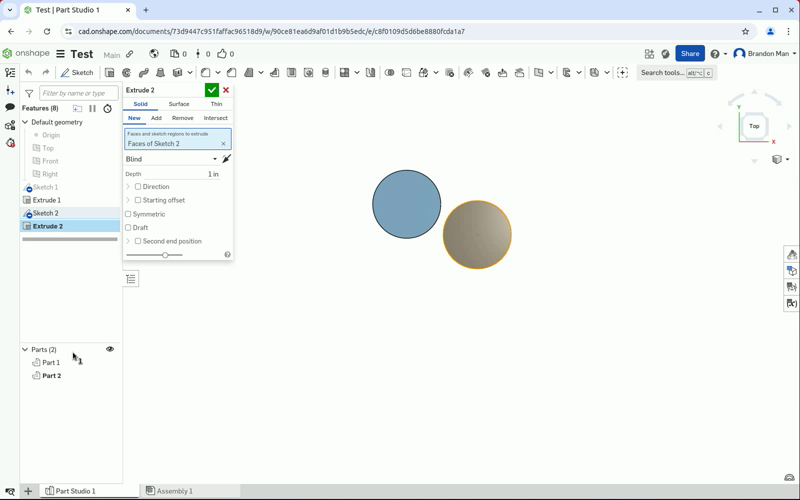
mouse_move(143, 106)
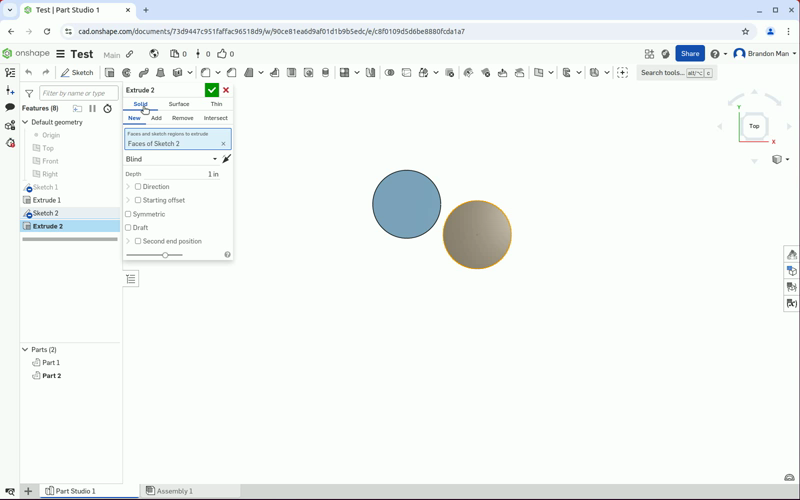
click(143, 106)
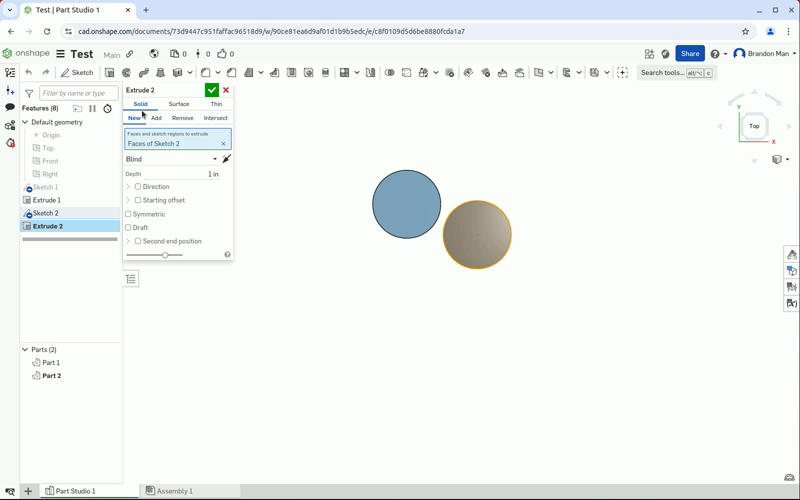
mouse_move(137, 120)
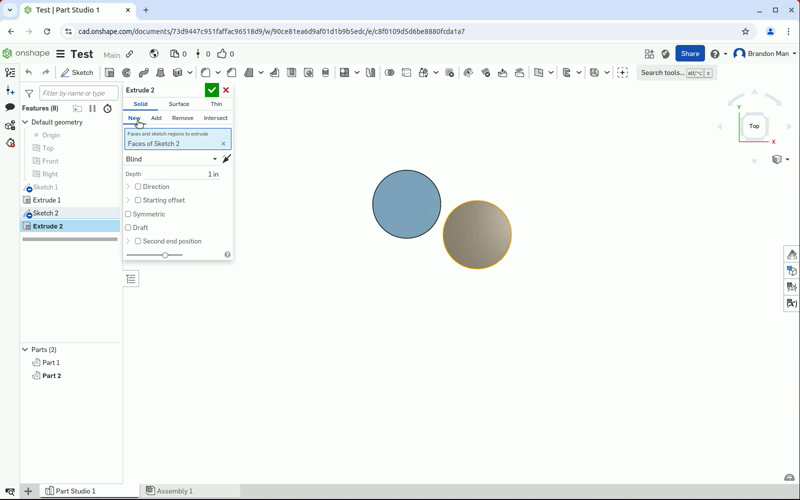
click(137, 120)
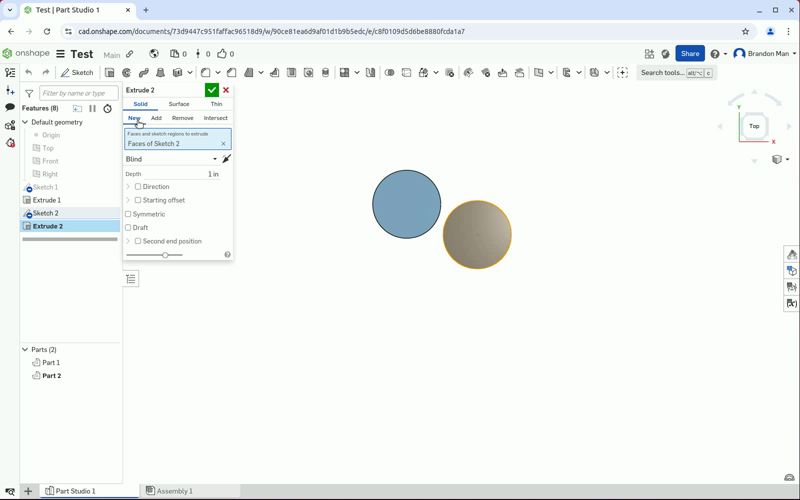
key(tab, 4)
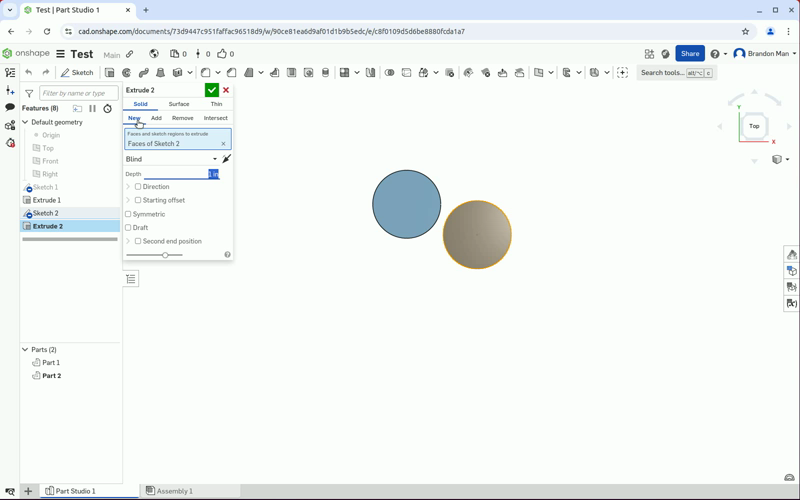
text(9.388)
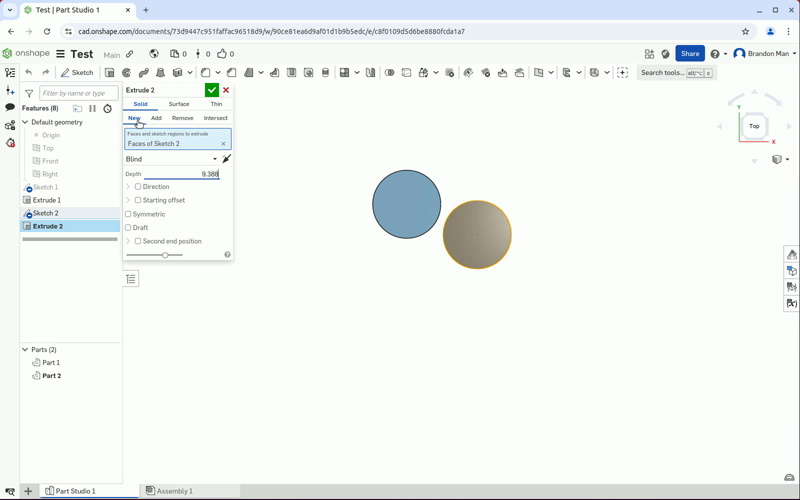
key(enter)
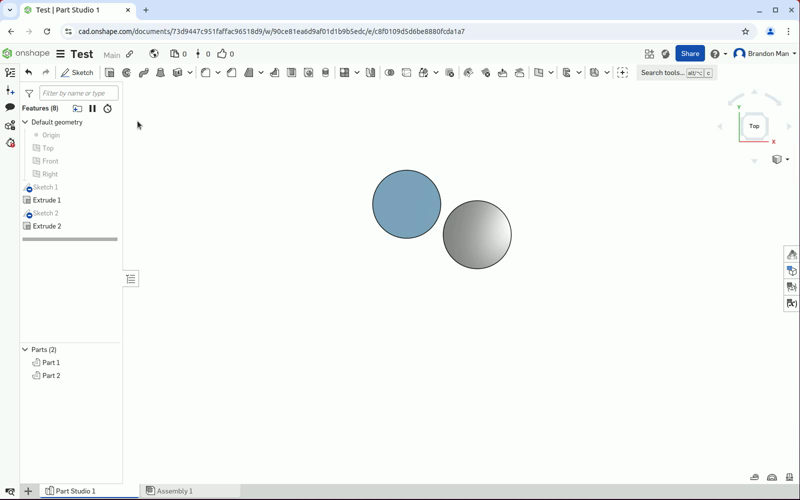
key(shift+h)
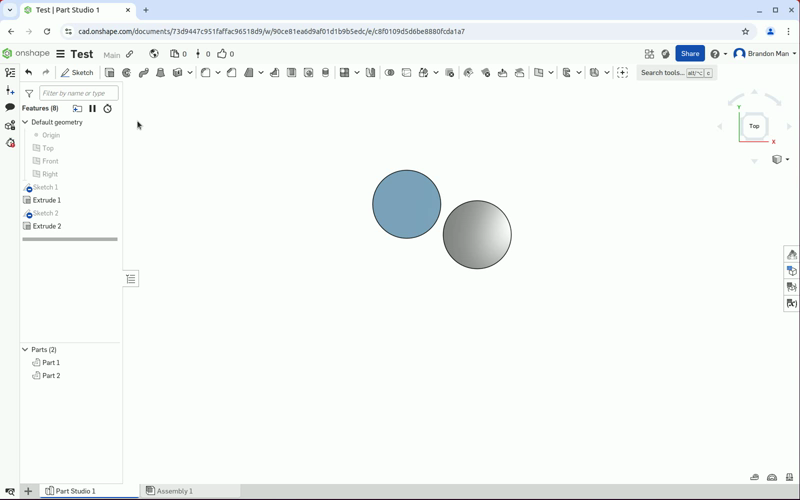
key(shift+h)
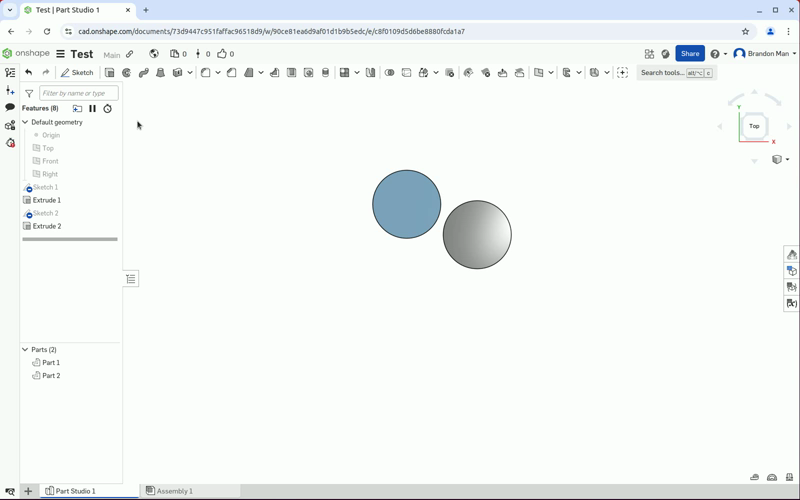
mouse_move(73, 189)
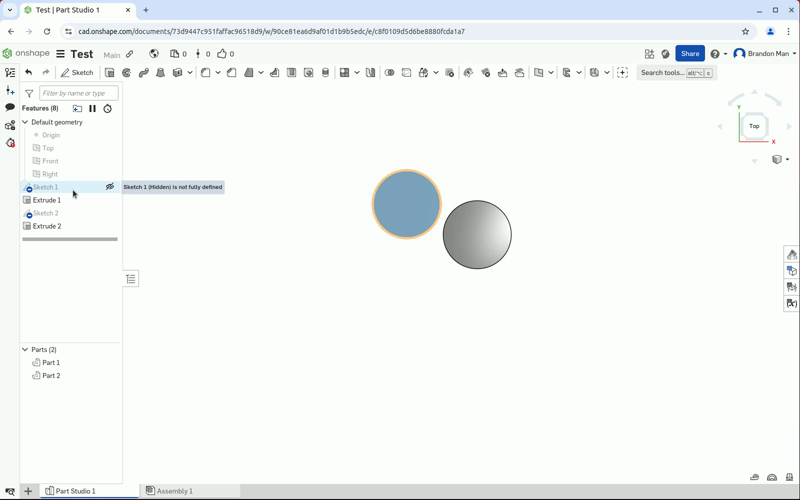
click(73, 189)
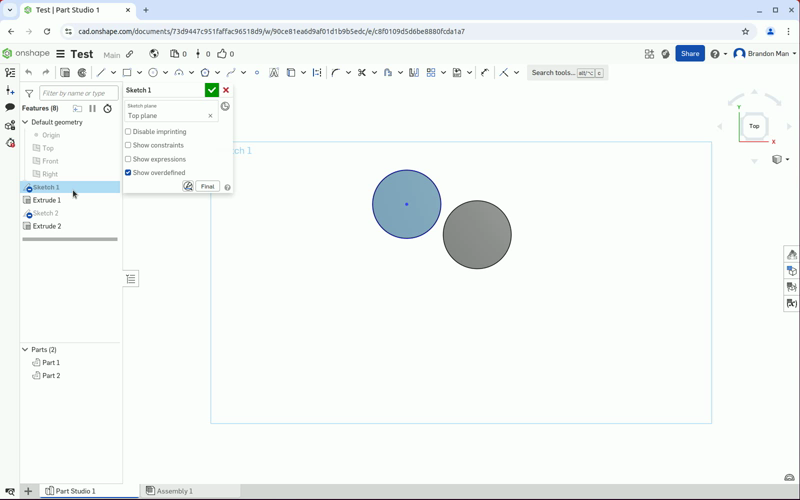
mouse_move(229, 92)
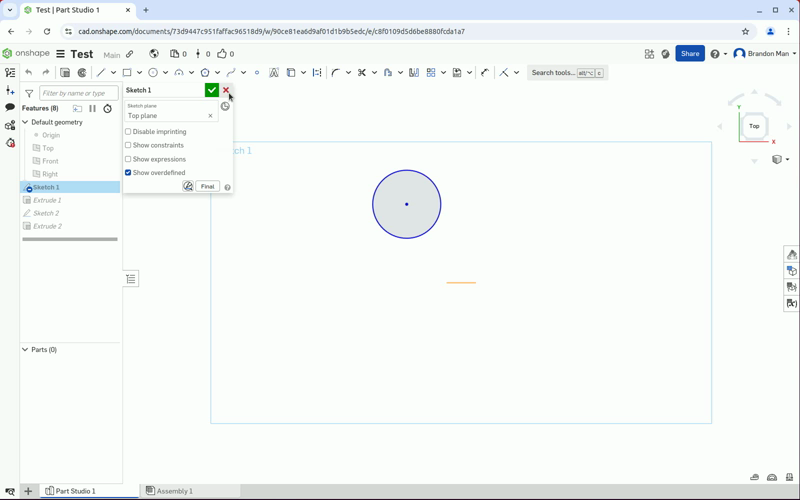
click(229, 92)
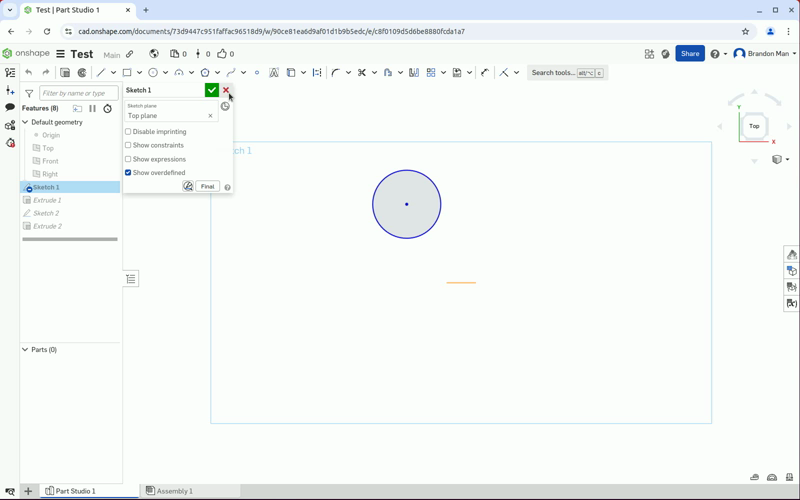
key(shift+s)
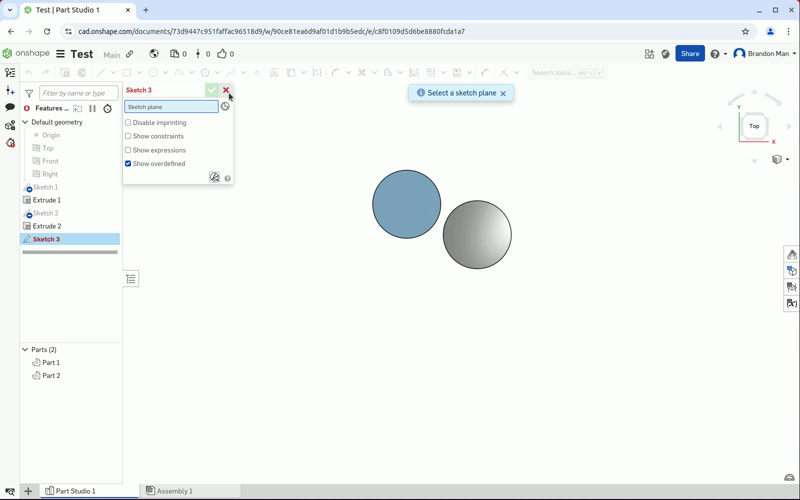
mouse_move(73, 150)
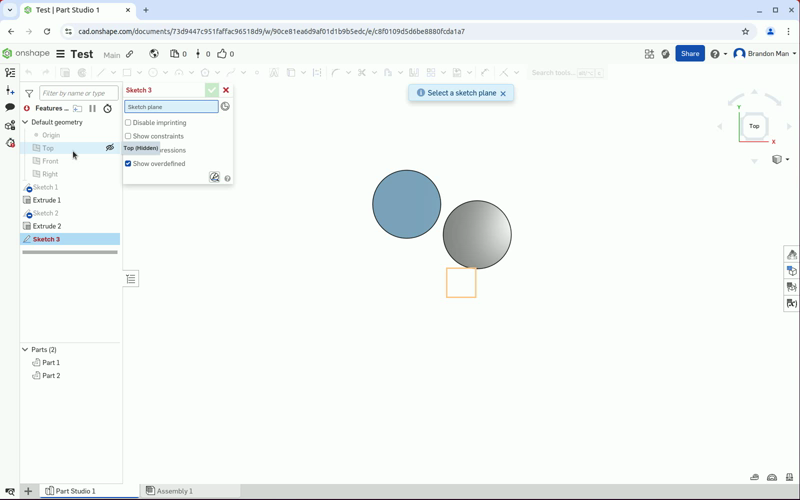
click(73, 150)
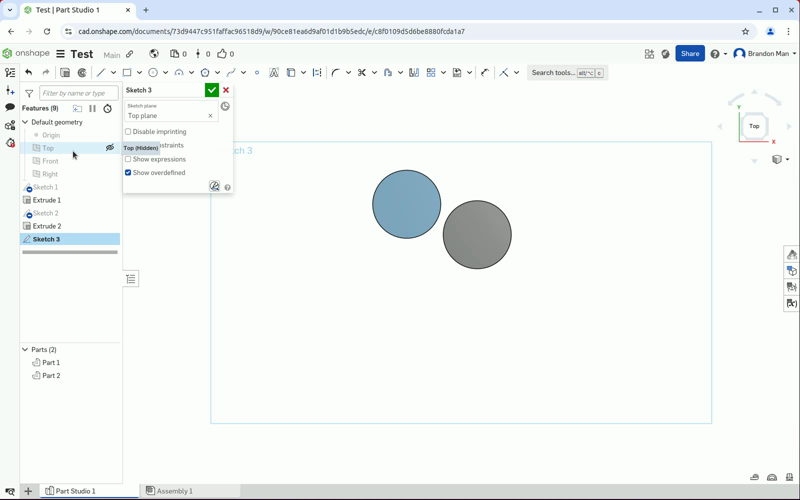
mouse_move(73, 352)
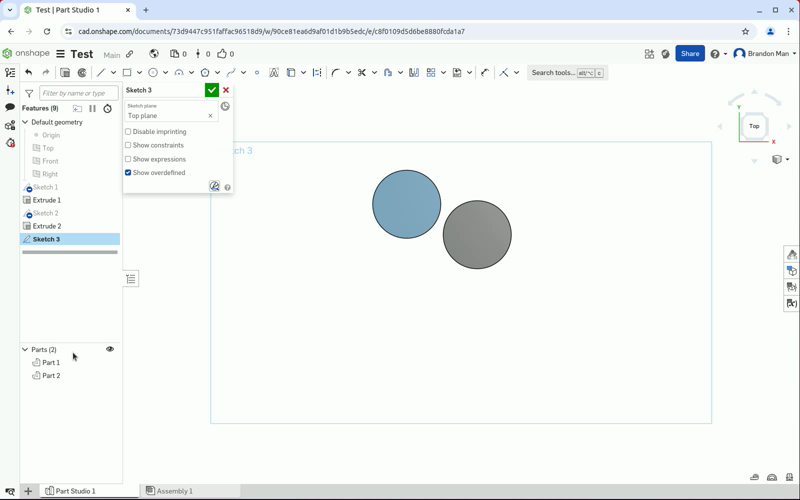
key(y)
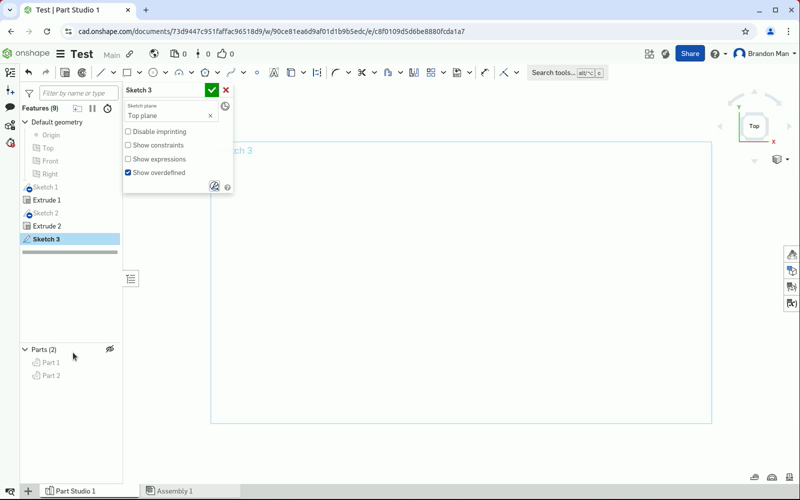
key(c)
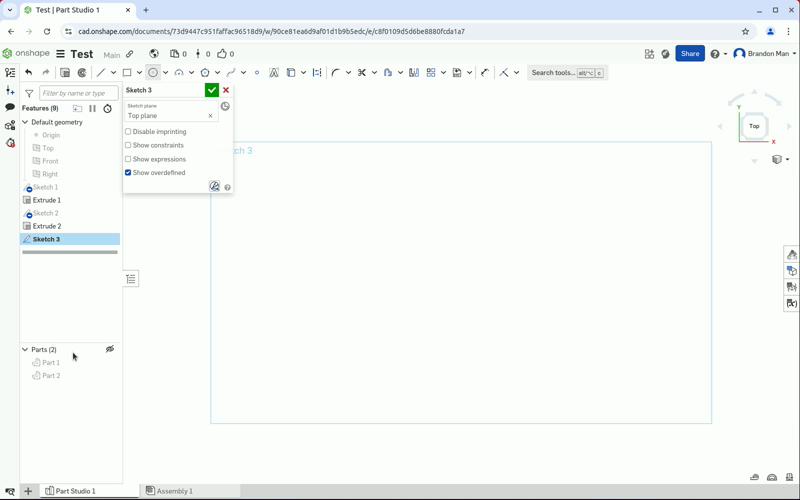
key_down(shift)
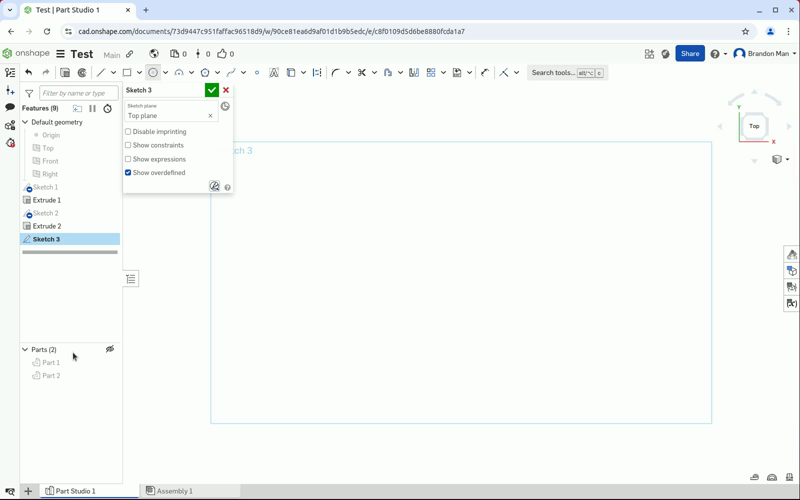
mouse_move(418, 276)
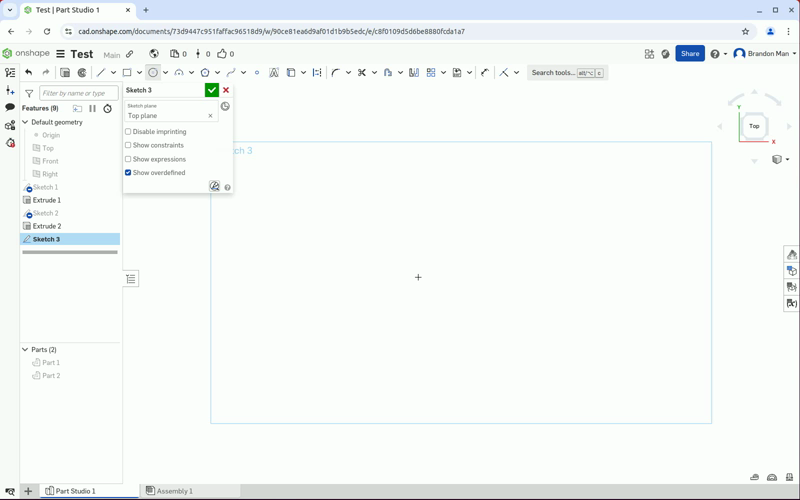
click(418, 276)
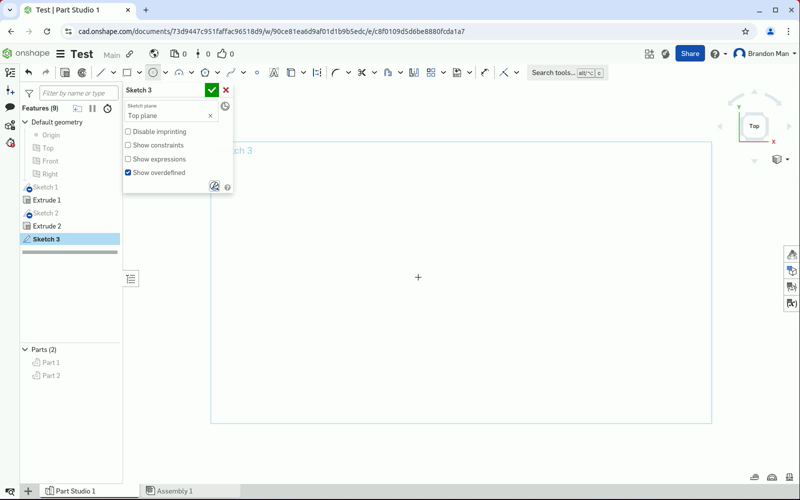
key_up(shift)
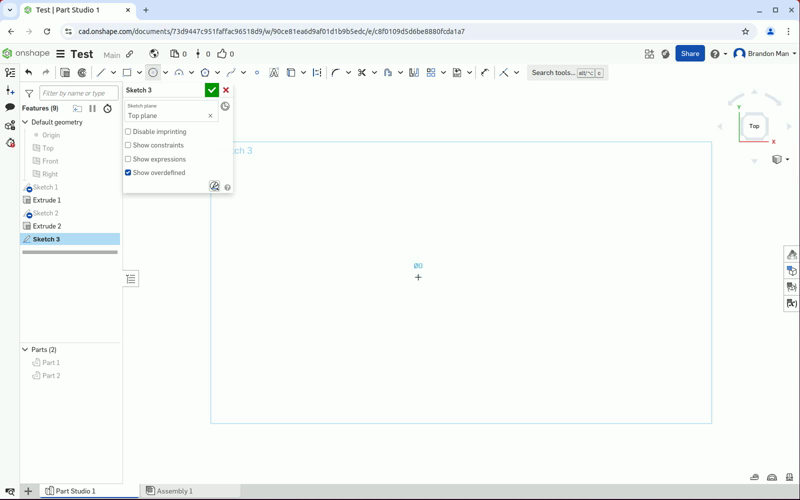
mouse_move(452, 276)
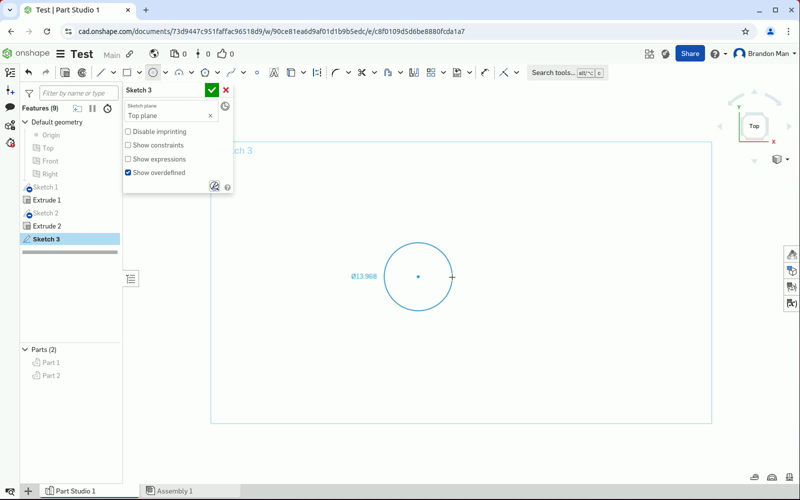
click(452, 276)
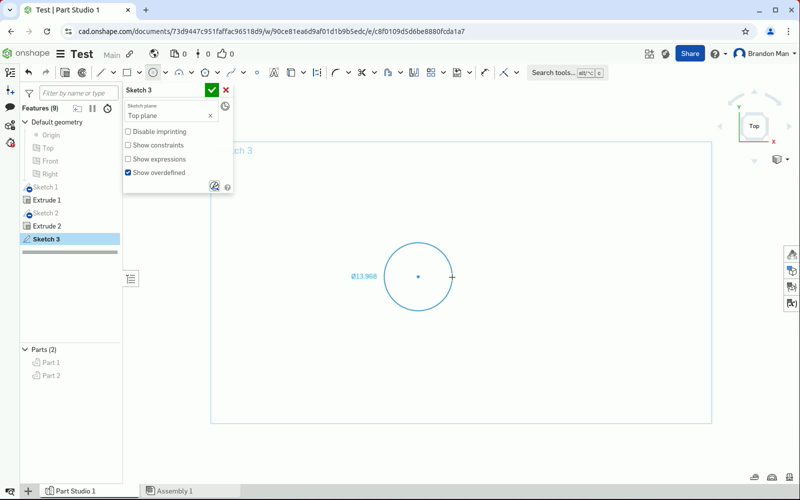
key(esc)
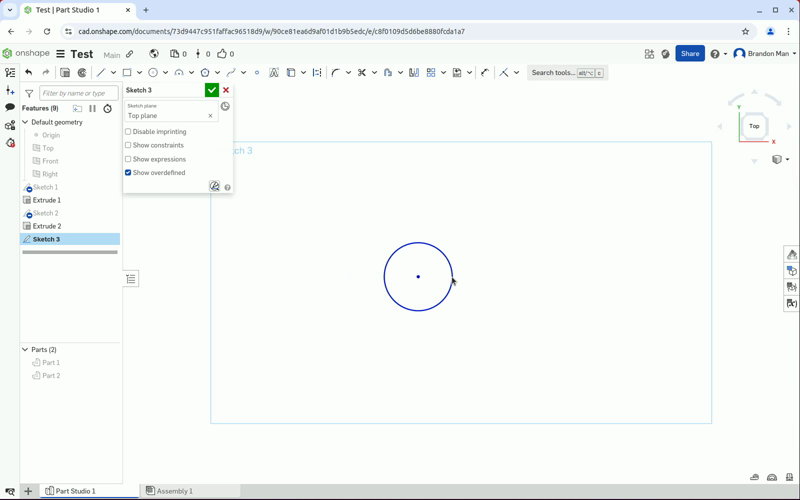
mouse_move(419, 248)
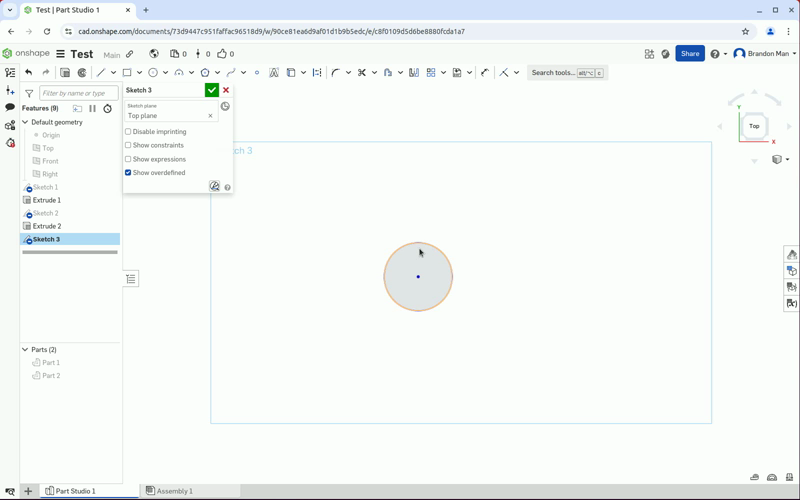
click(419, 248)
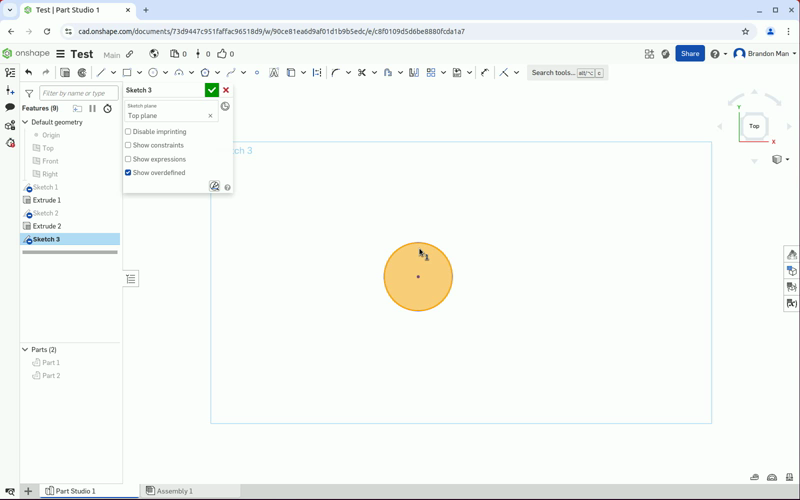
mouse_move(73, 352)
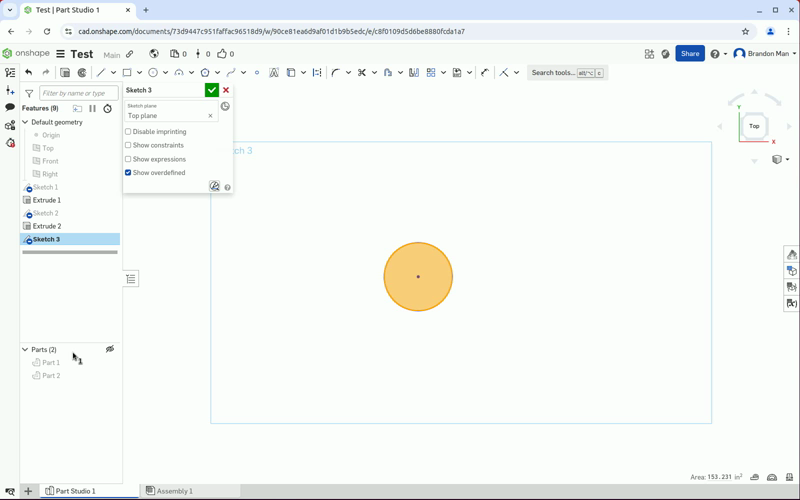
key(shift+y)
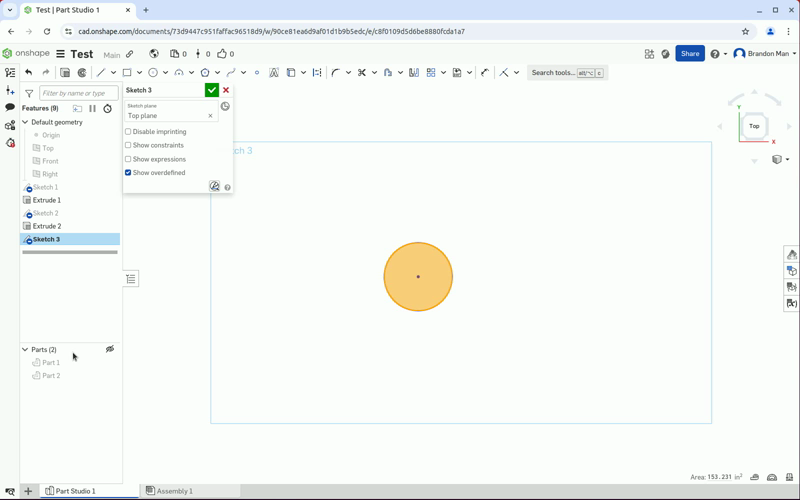
key(shift+e)
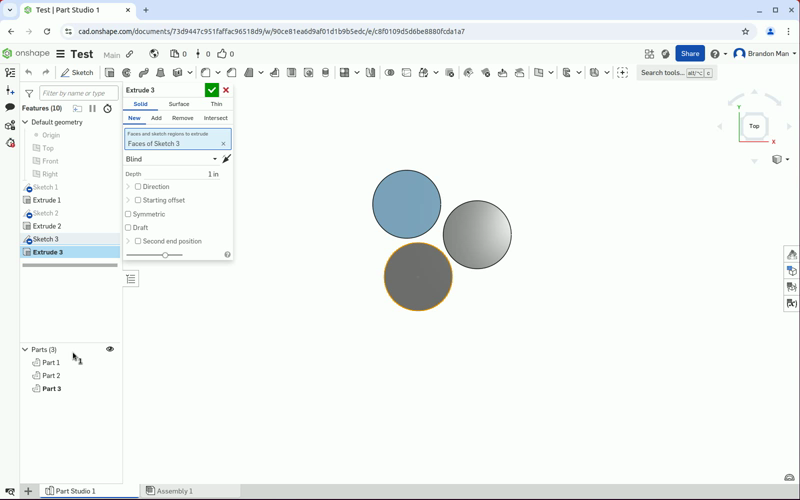
mouse_move(143, 106)
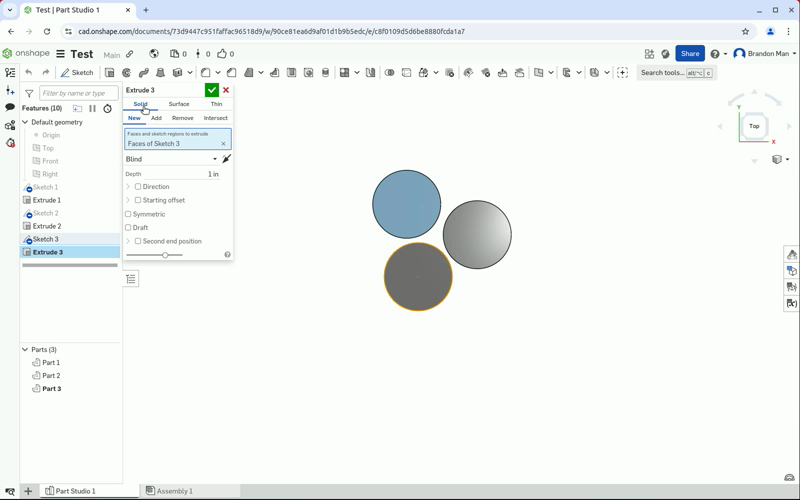
click(143, 106)
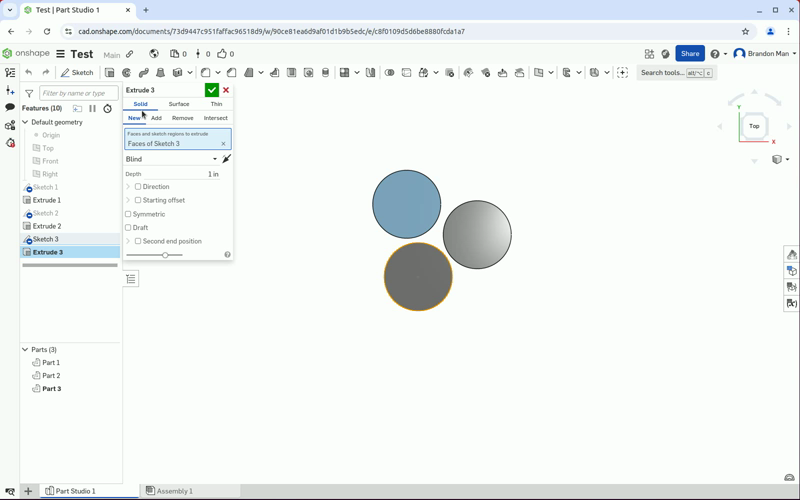
mouse_move(137, 120)
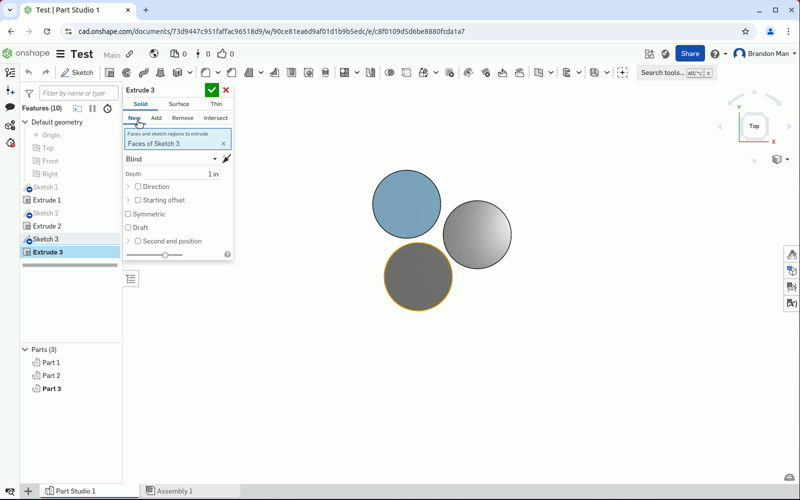
click(137, 120)
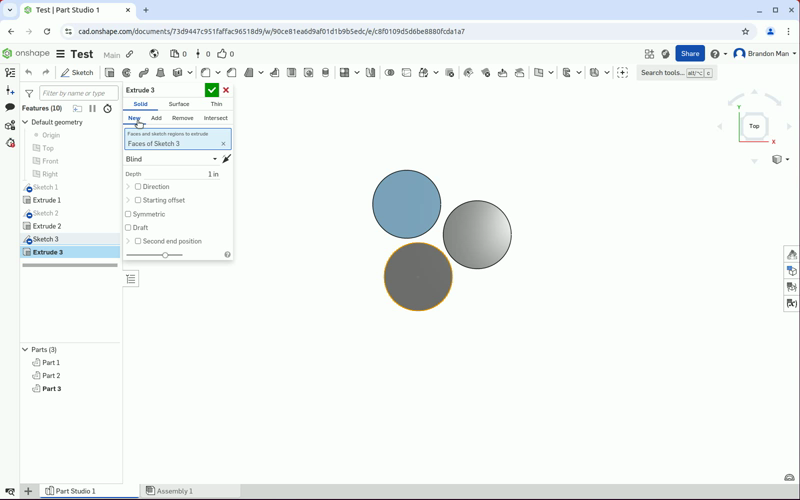
key(tab, 4)
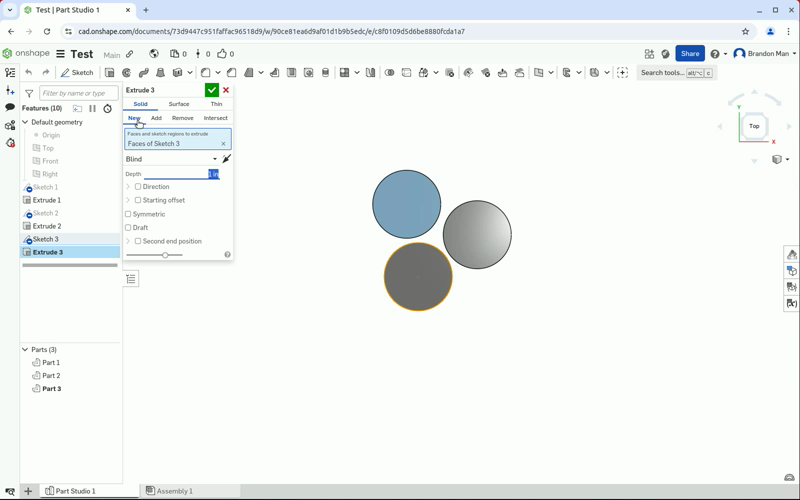
text(9.388)
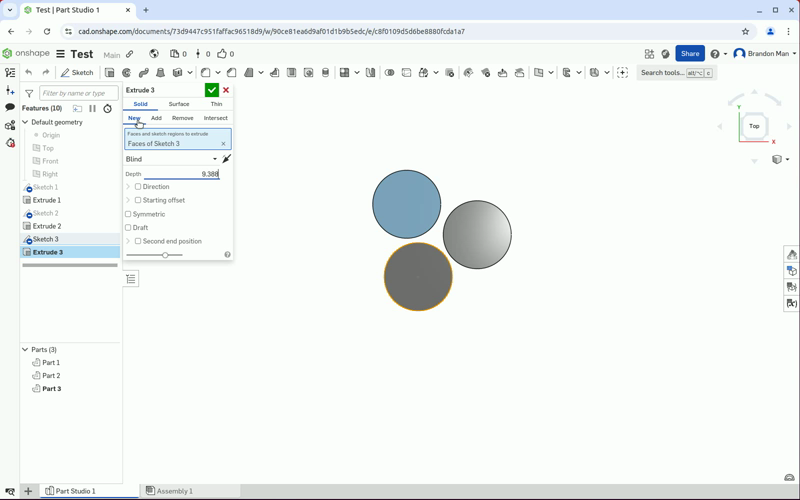
key(enter)
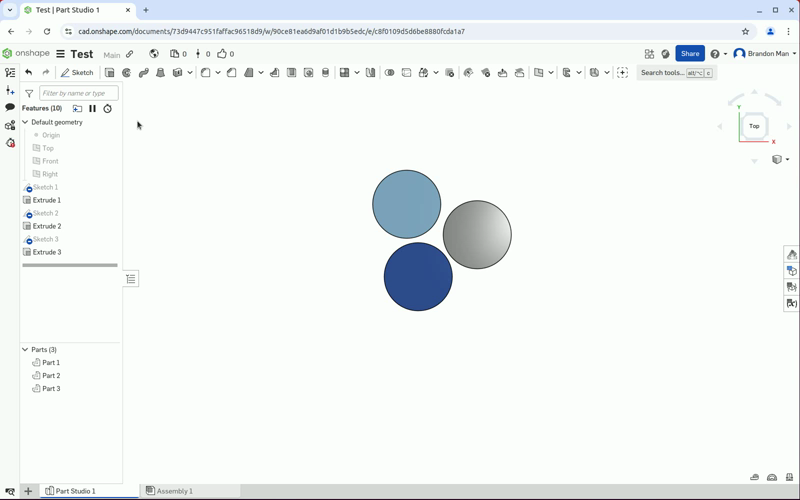
key(shift+h)
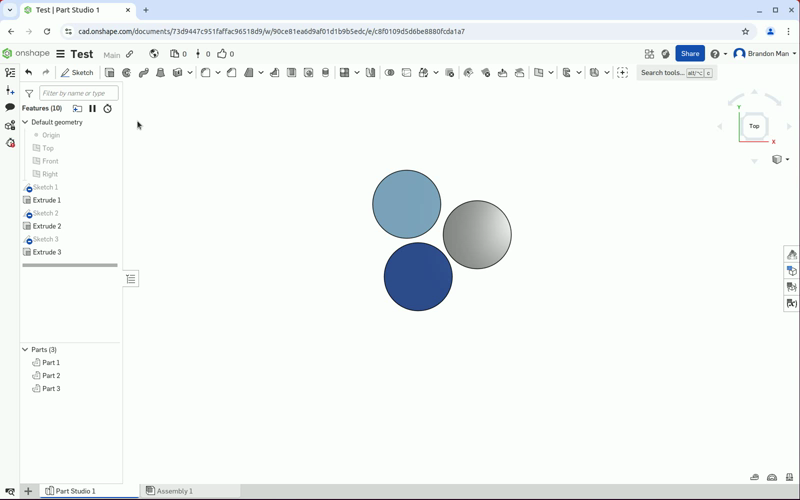
key(shift+h)
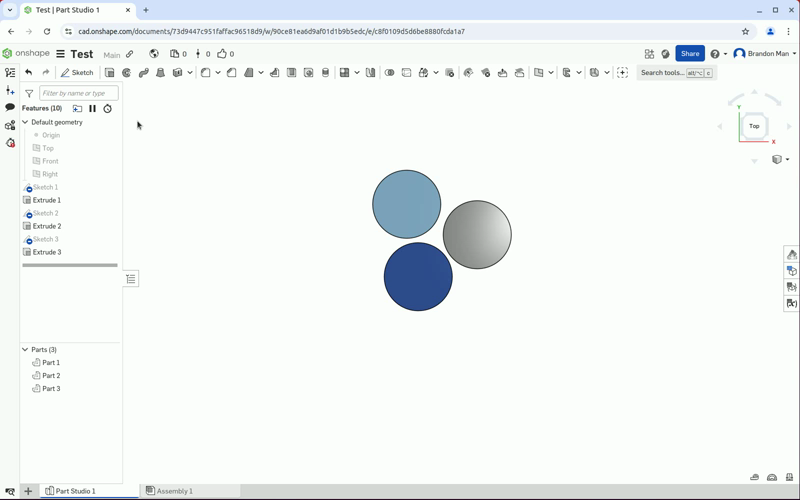
mouse_move(73, 189)
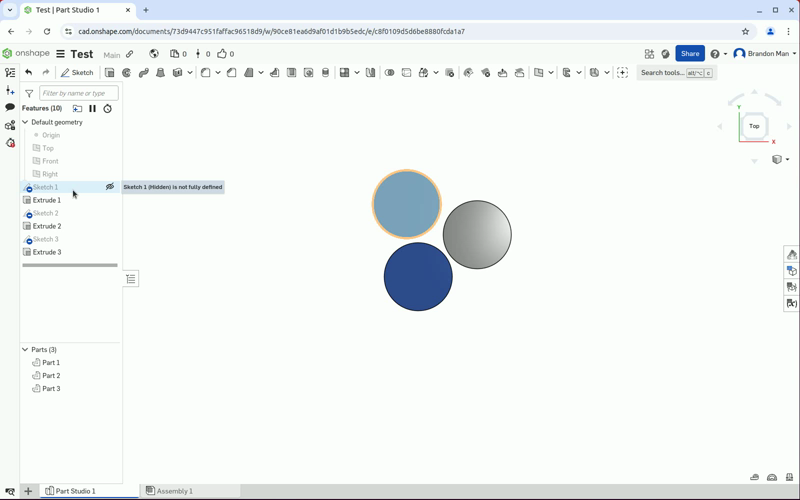
click(73, 189)
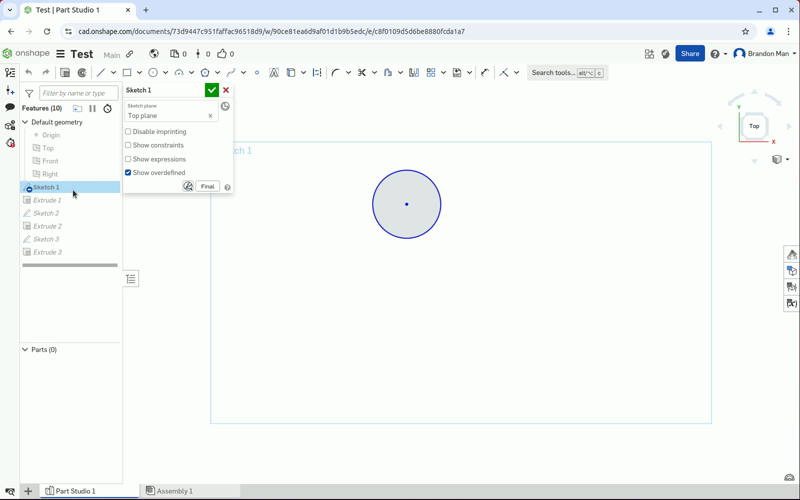
mouse_move(229, 92)
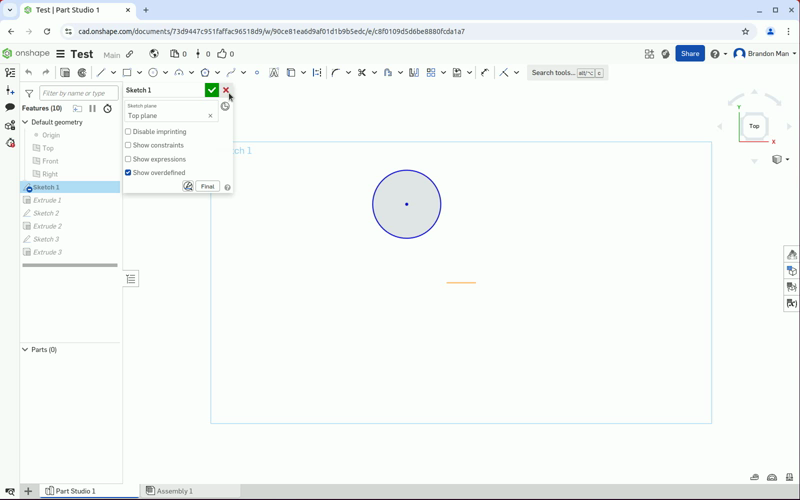
click(229, 92)
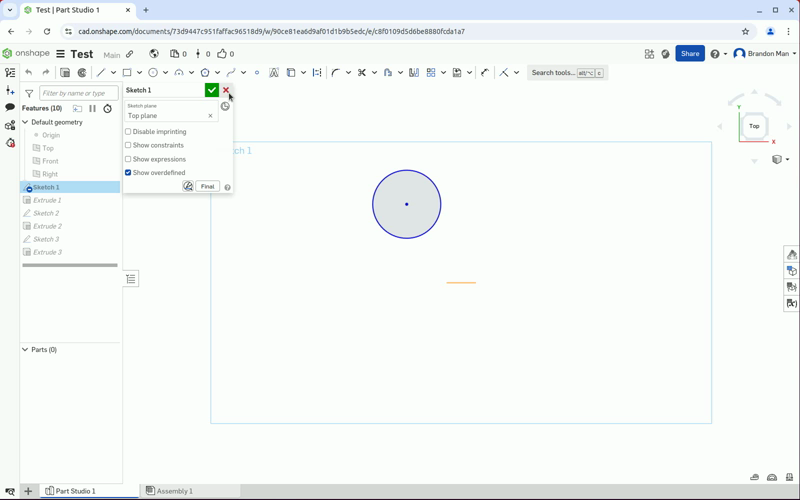
key(shift+s)
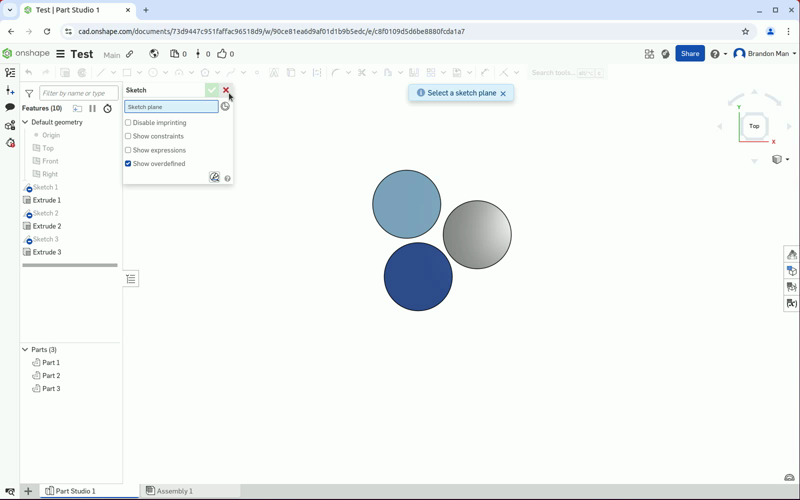
mouse_move(73, 150)
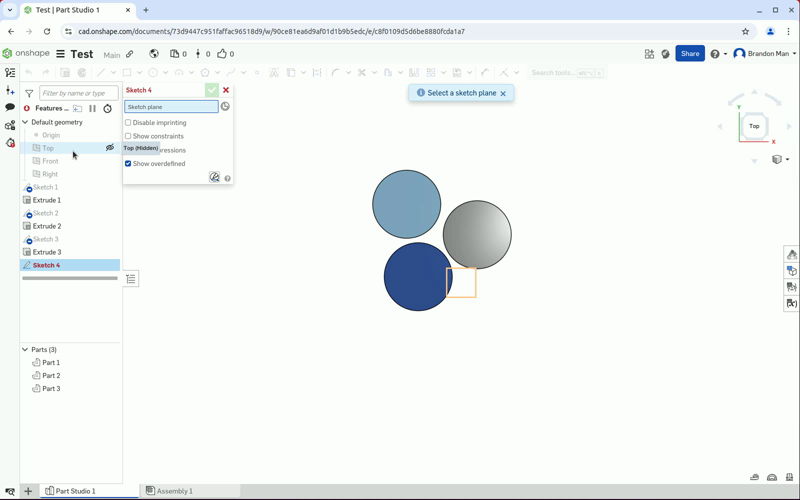
click(73, 150)
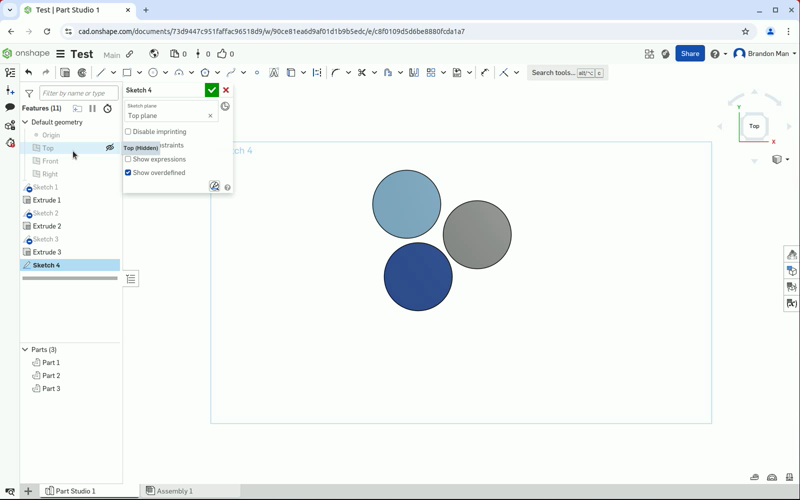
mouse_move(73, 352)
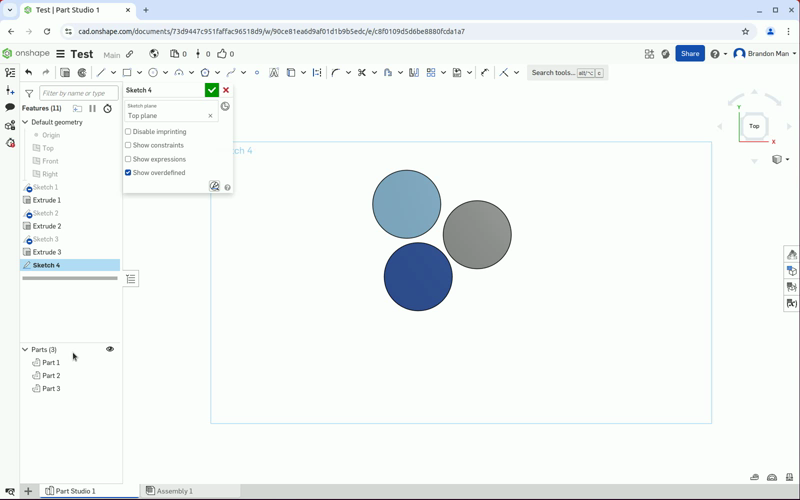
key(y)
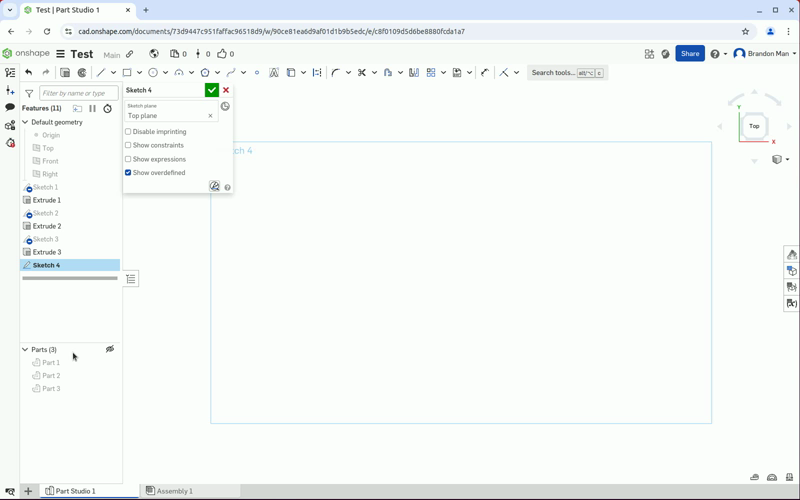
key(c)
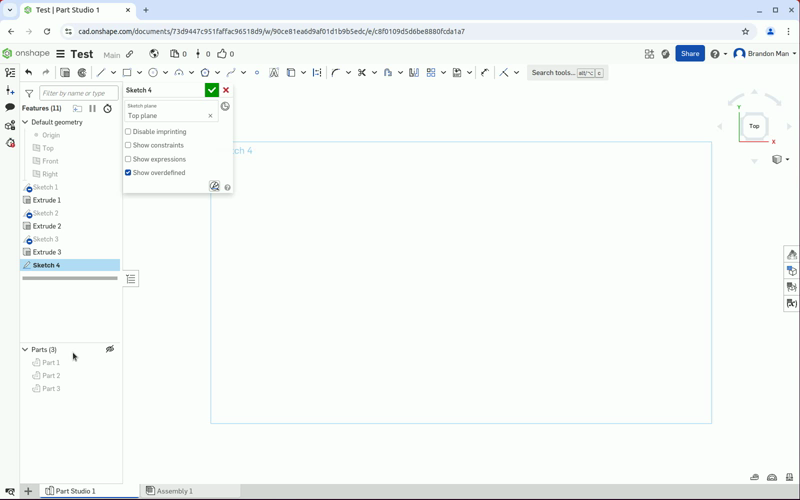
key_down(shift)
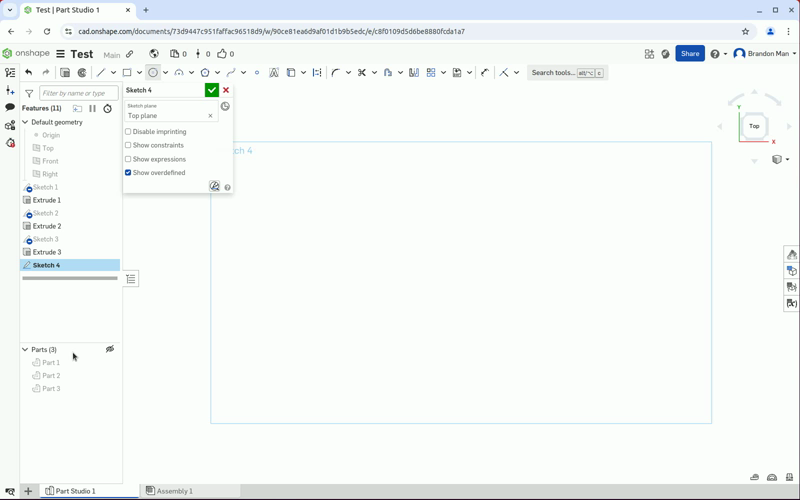
mouse_move(487, 305)
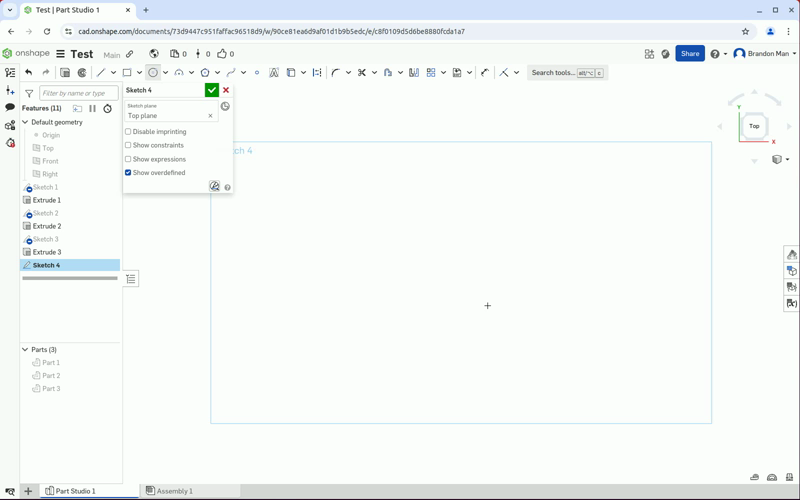
click(487, 305)
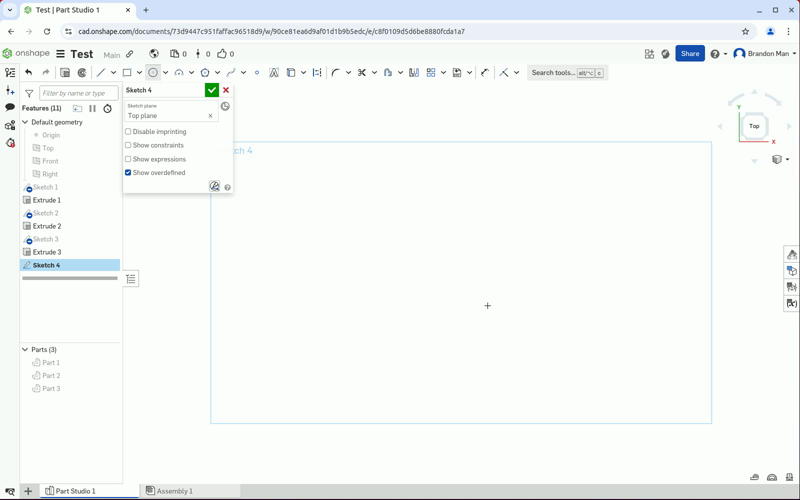
key_up(shift)
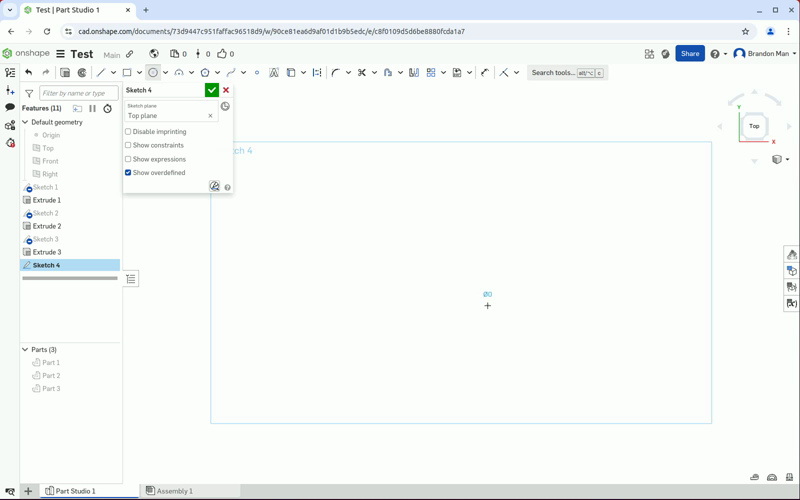
mouse_move(521, 305)
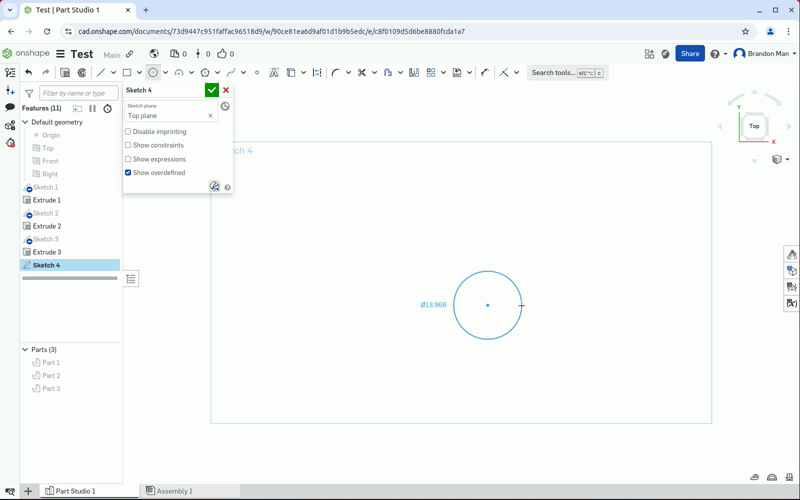
click(521, 305)
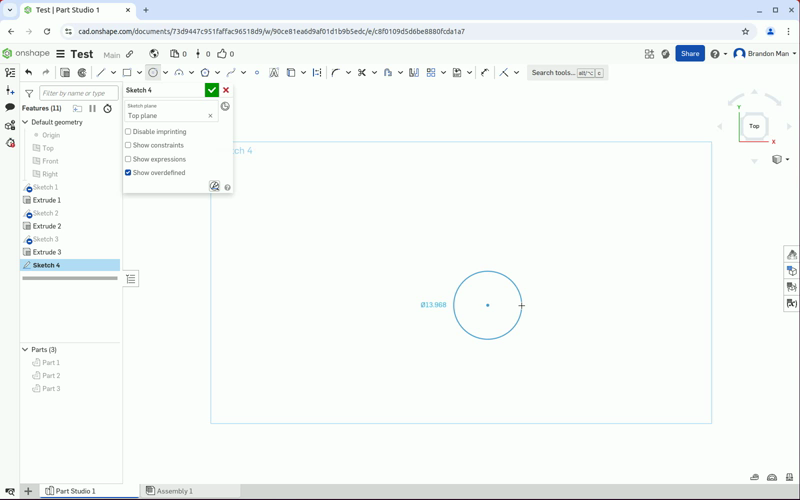
key(esc)
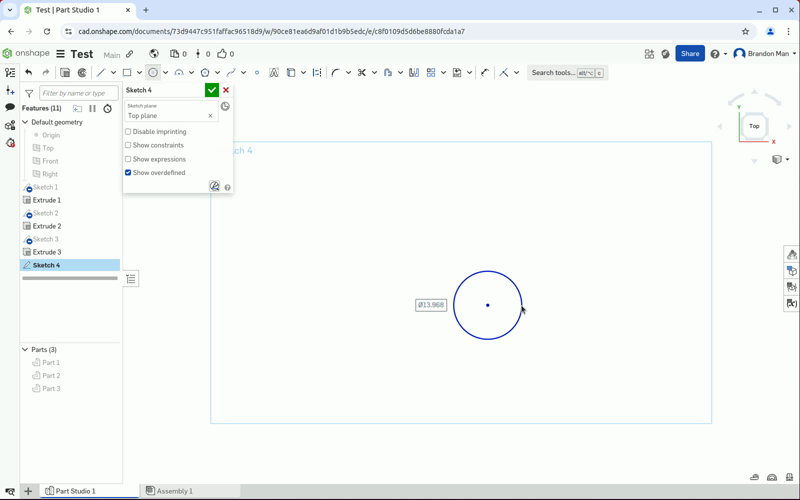
mouse_move(477, 320)
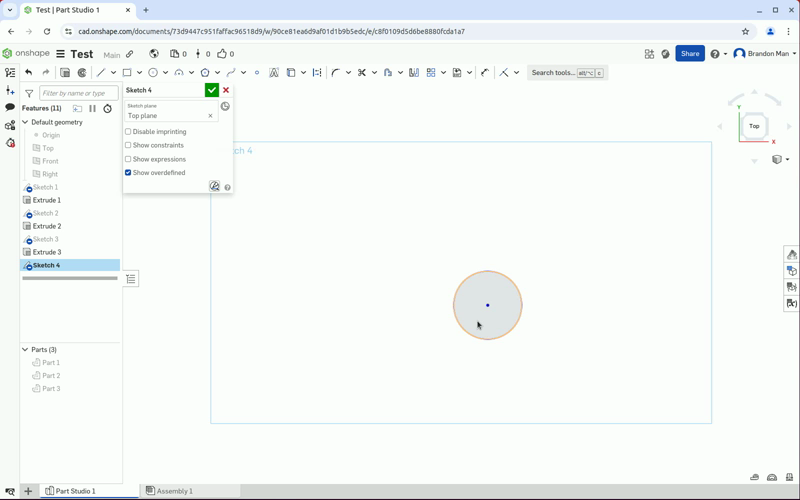
click(477, 320)
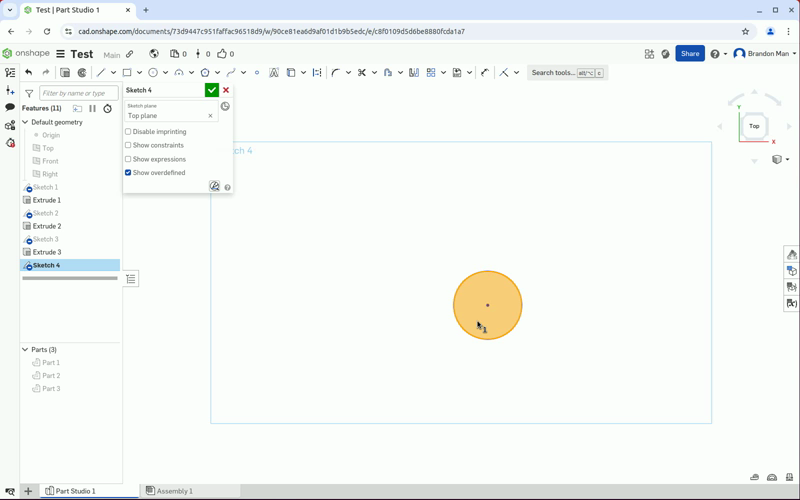
mouse_move(73, 352)
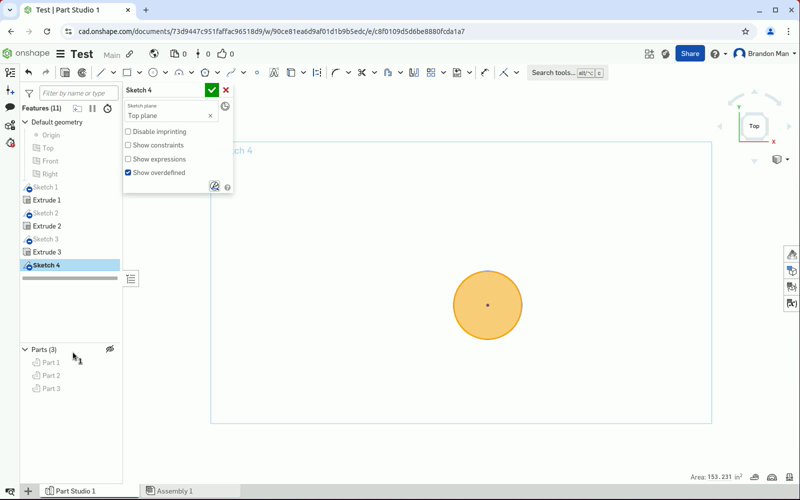
key(shift+y)
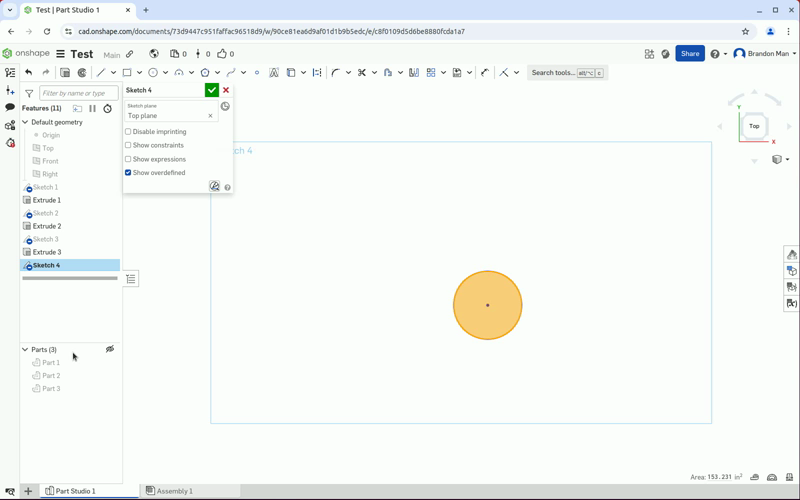
key(shift+e)
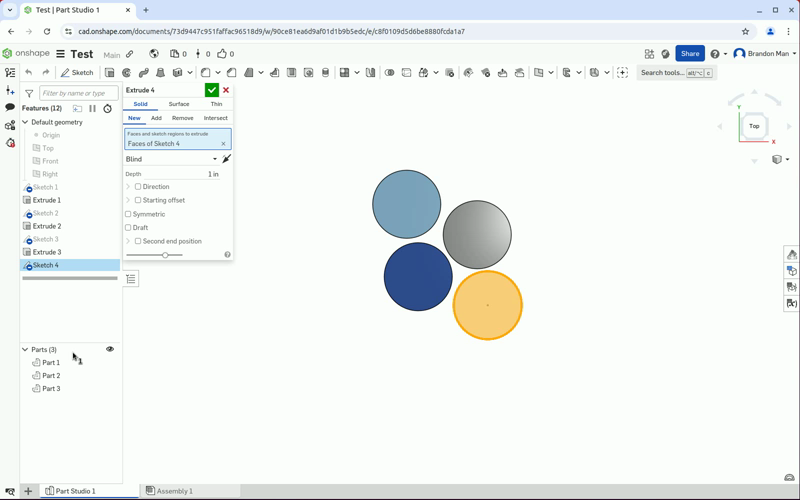
mouse_move(143, 106)
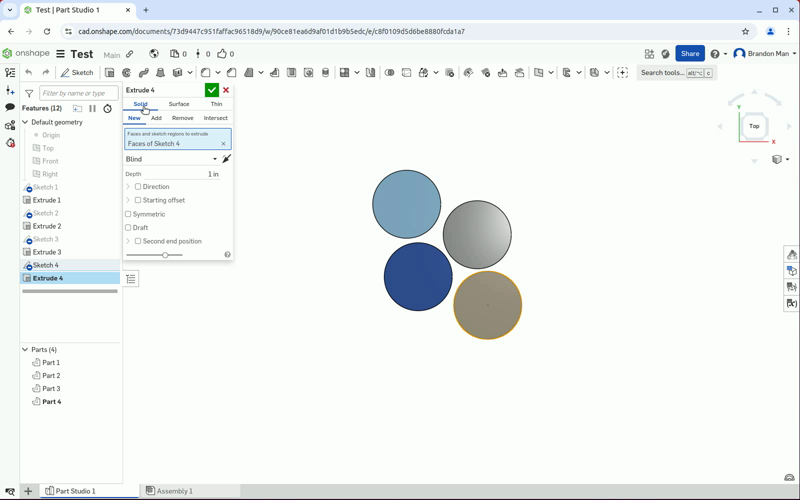
click(143, 106)
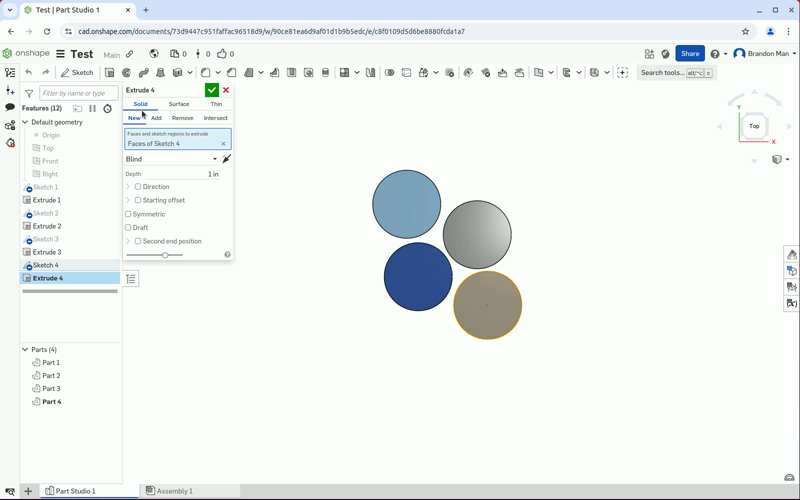
mouse_move(137, 120)
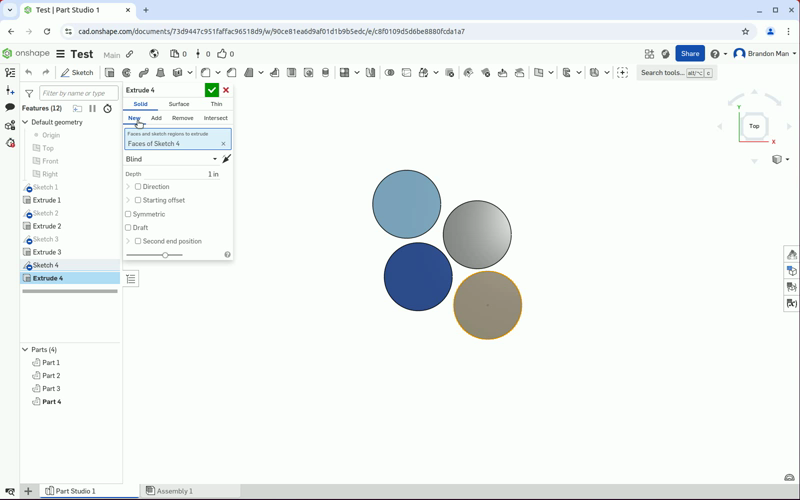
click(137, 120)
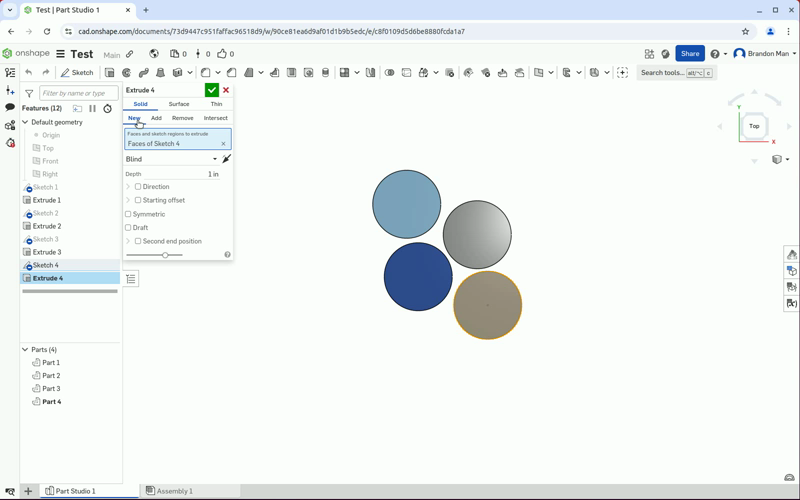
key(tab, 4)
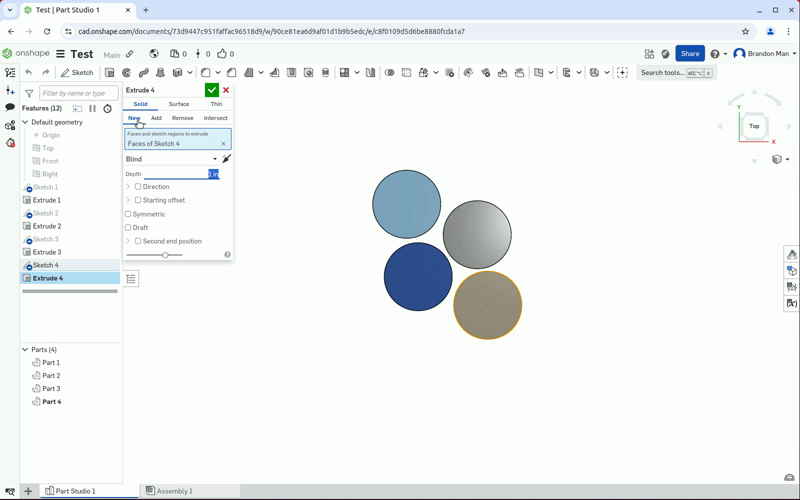
text(9.388)
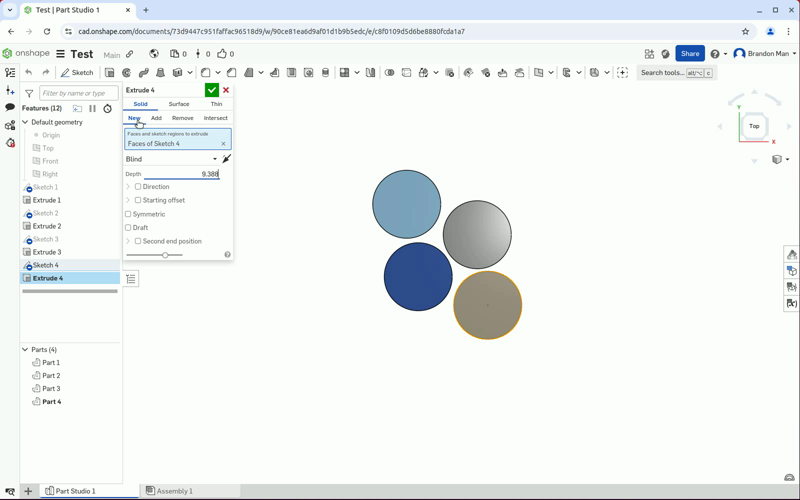
key(enter)
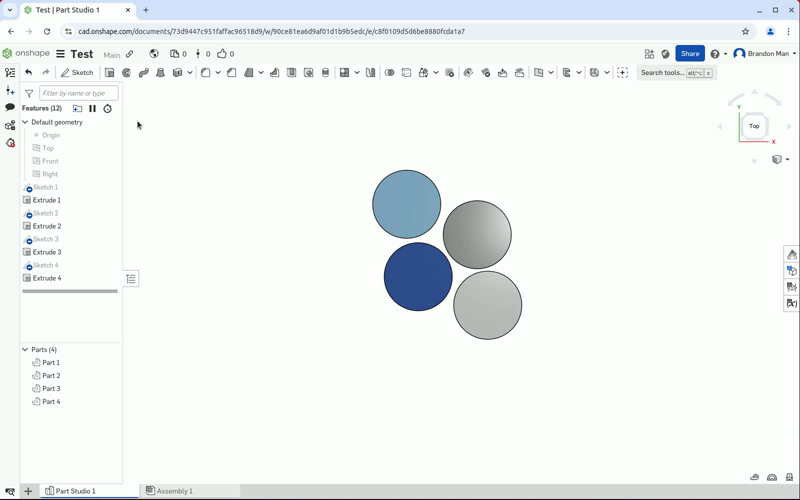
key(shift+h)
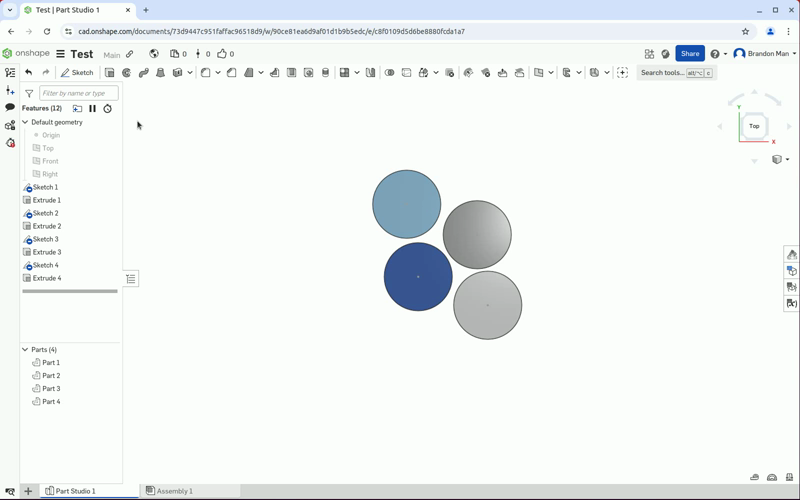
key(shift+h)
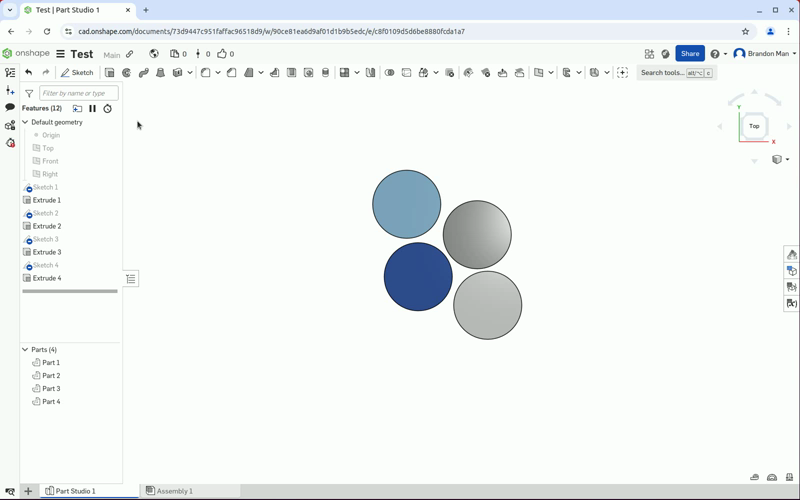
mouse_move(73, 189)
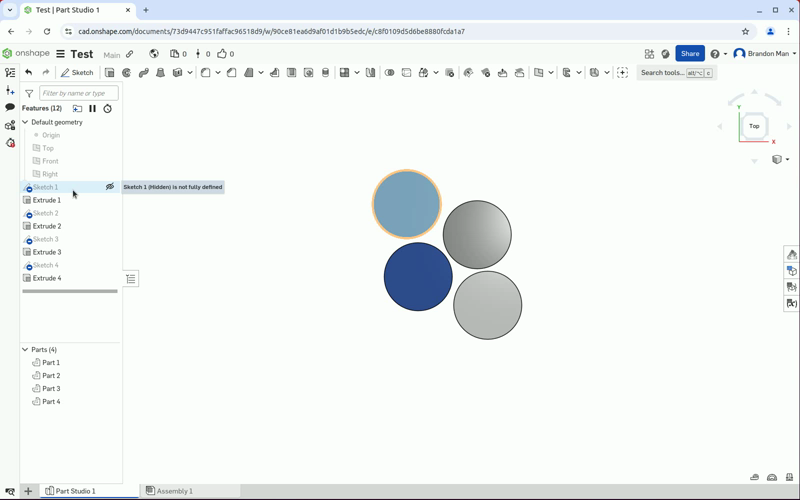
click(73, 189)
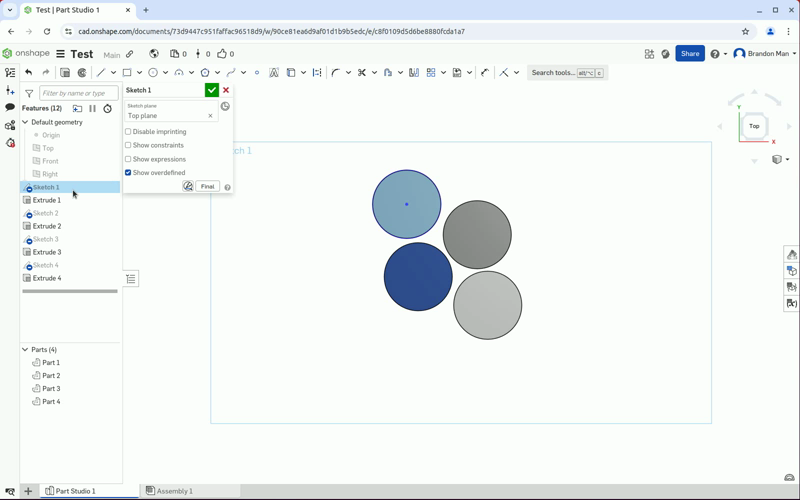
mouse_move(229, 92)
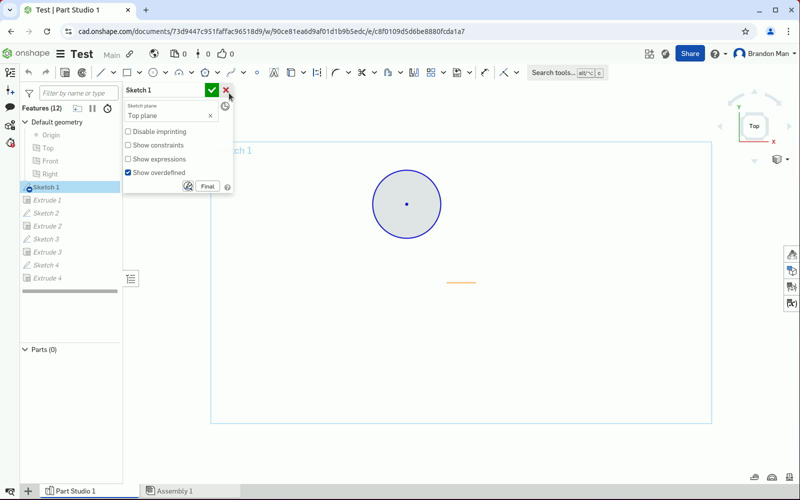
click(229, 92)
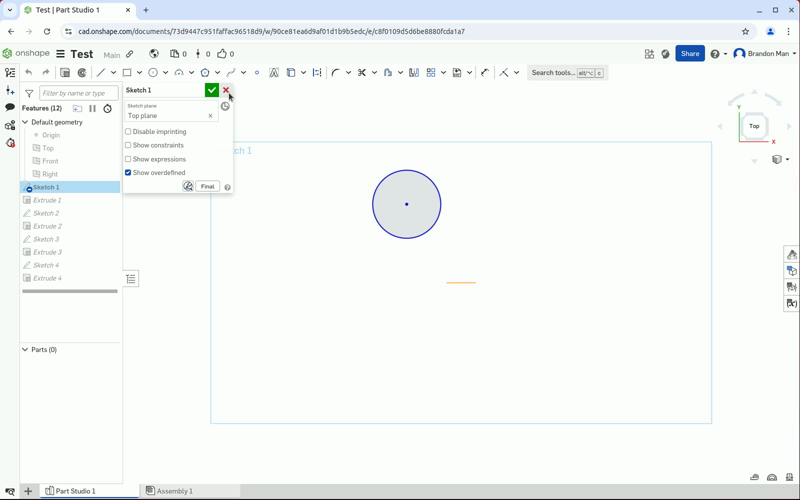
key(shift+s)
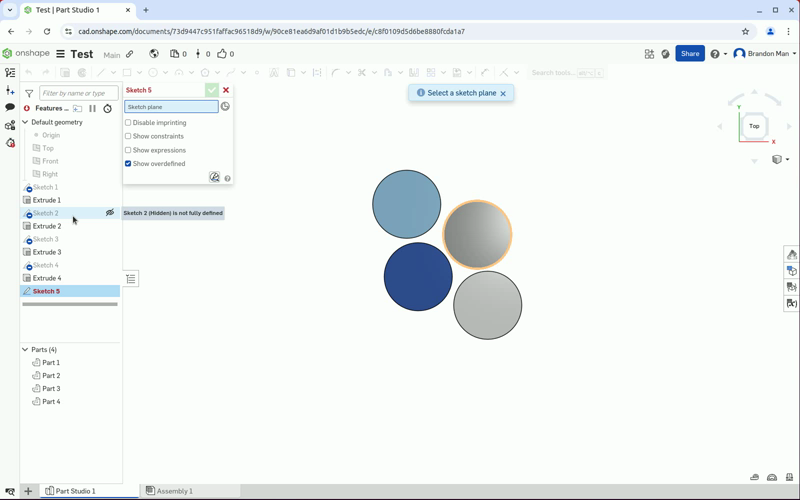
scroll(3)
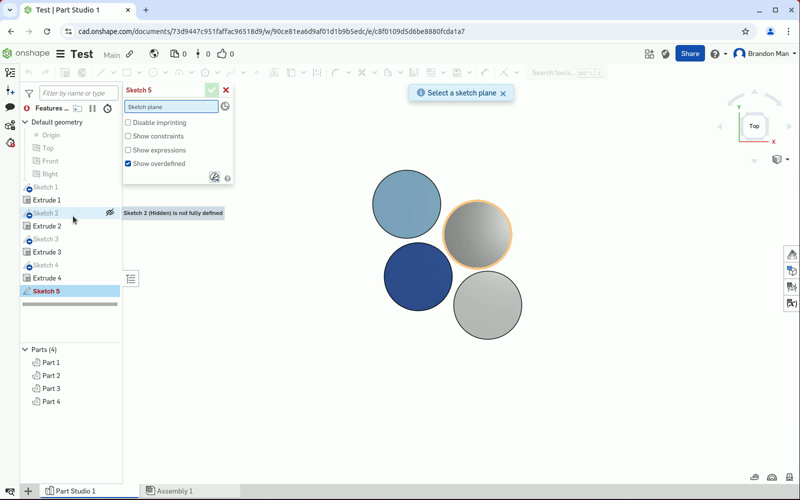
mouse_move(73, 150)
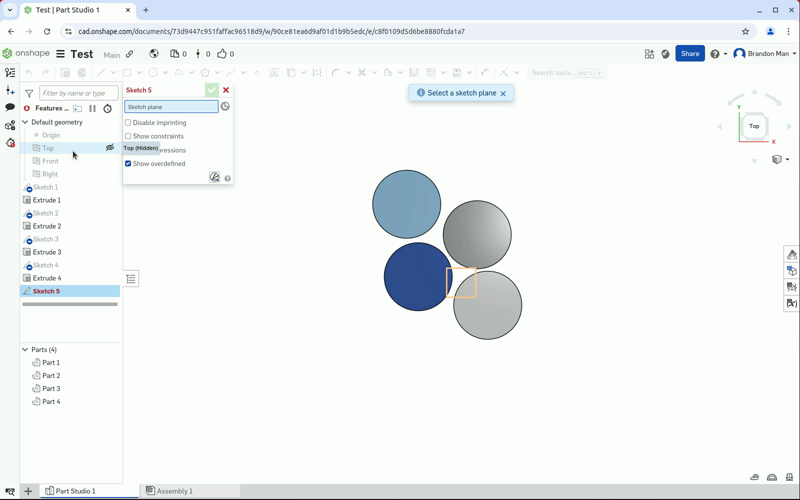
click(73, 150)
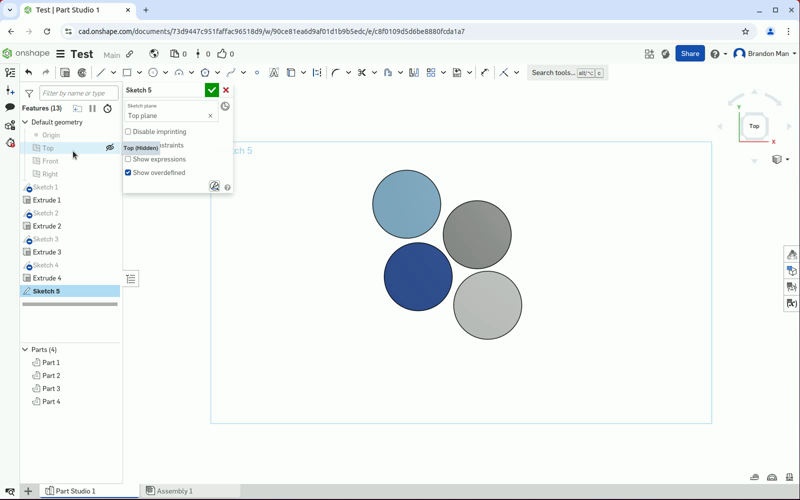
mouse_move(73, 352)
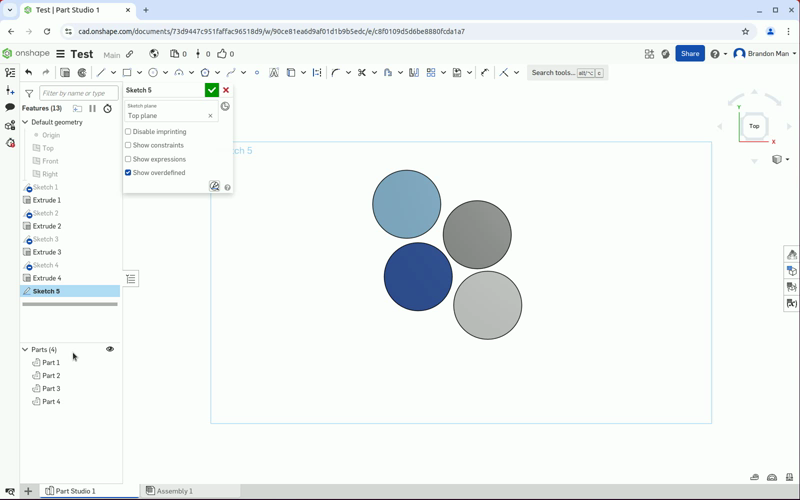
key(y)
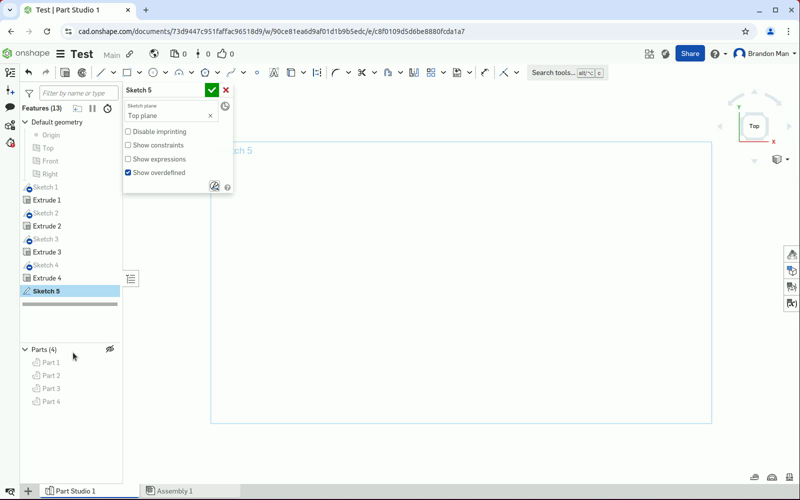
key(l)
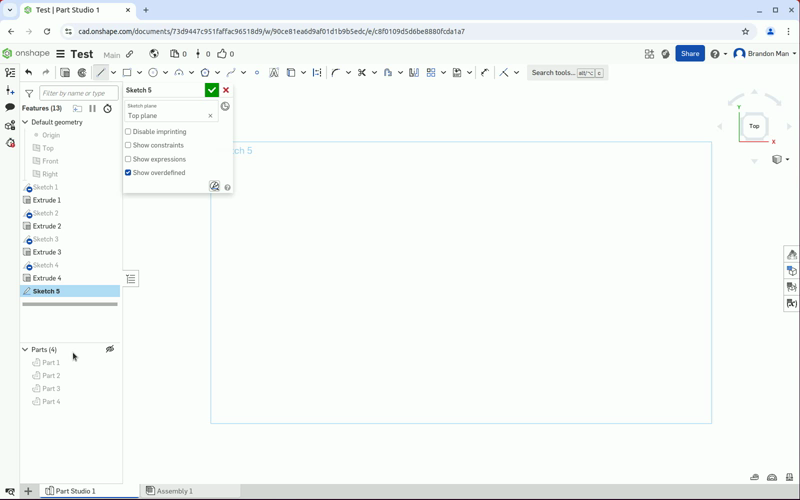
key_down(shift)
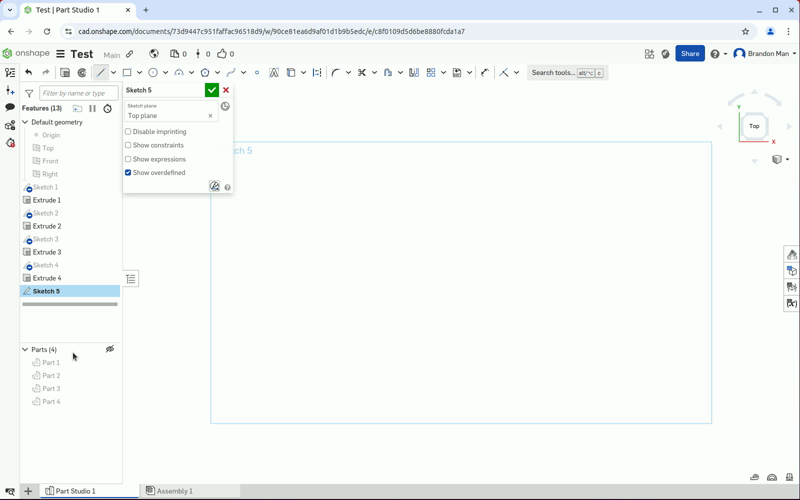
mouse_move(398, 200)
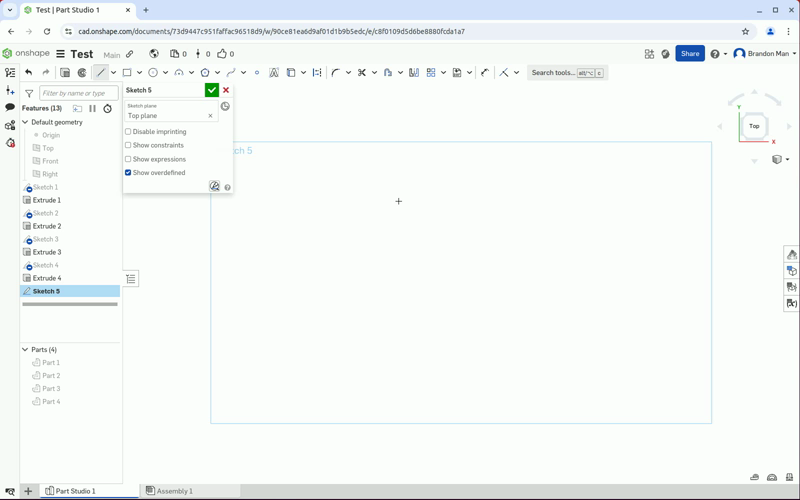
click(398, 200)
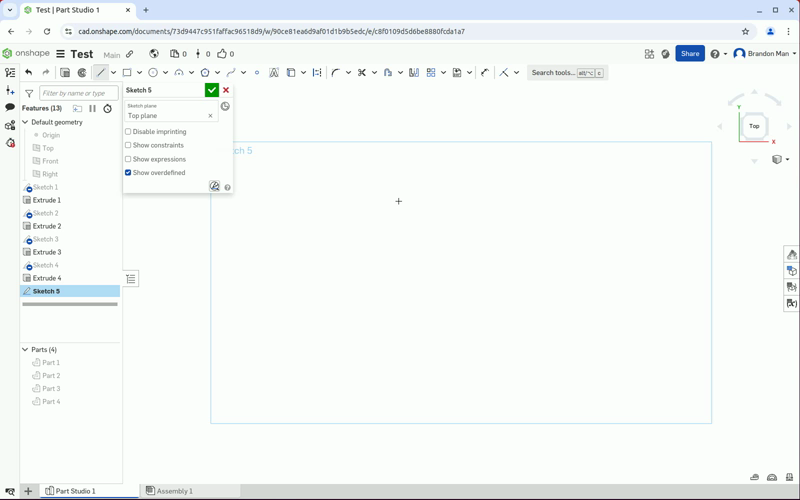
key_up(shift)
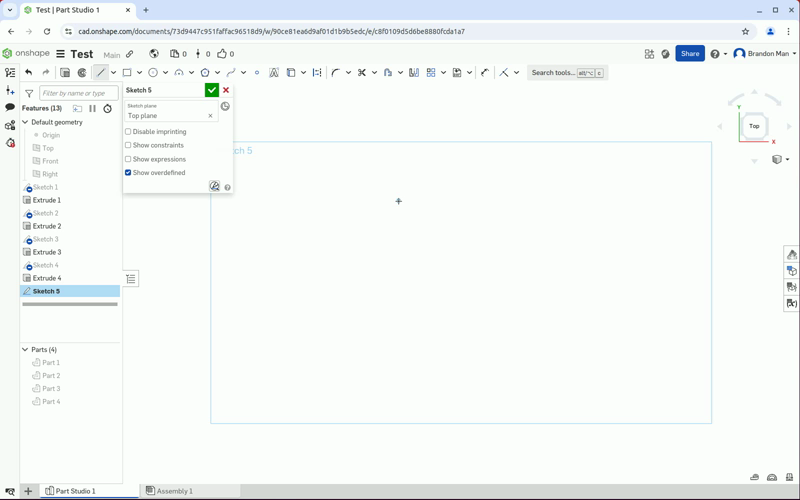
key_down(shift)
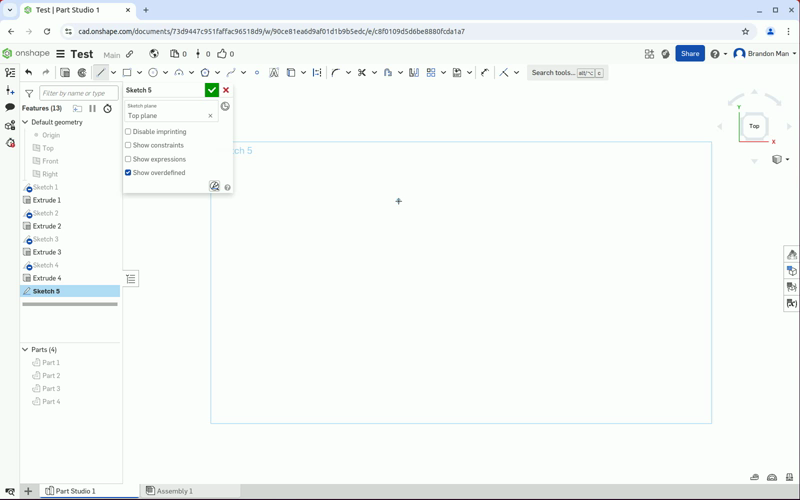
mouse_move(428, 200)
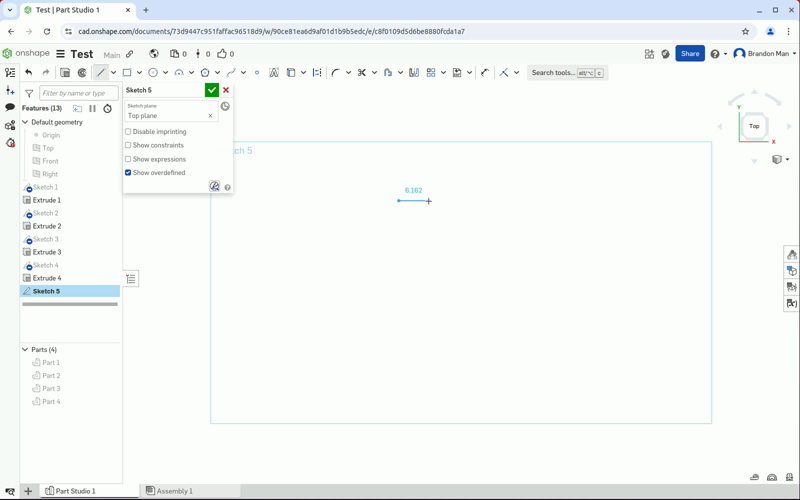
mouse_move(400, 209)
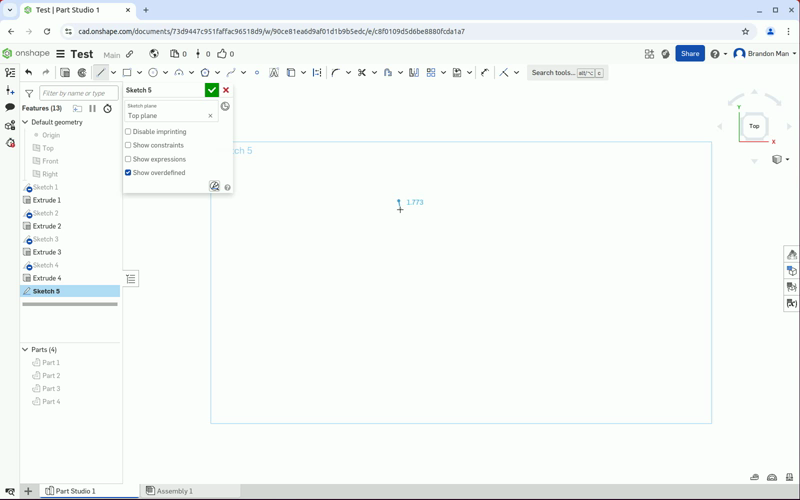
click(400, 209)
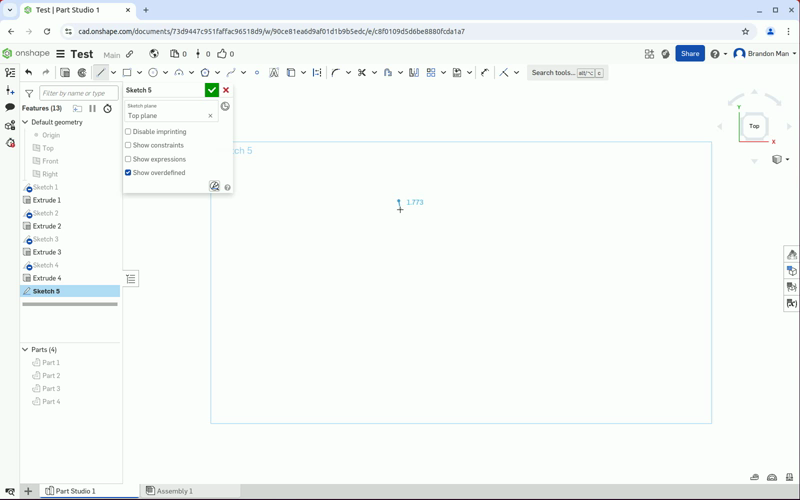
key_up(shift)
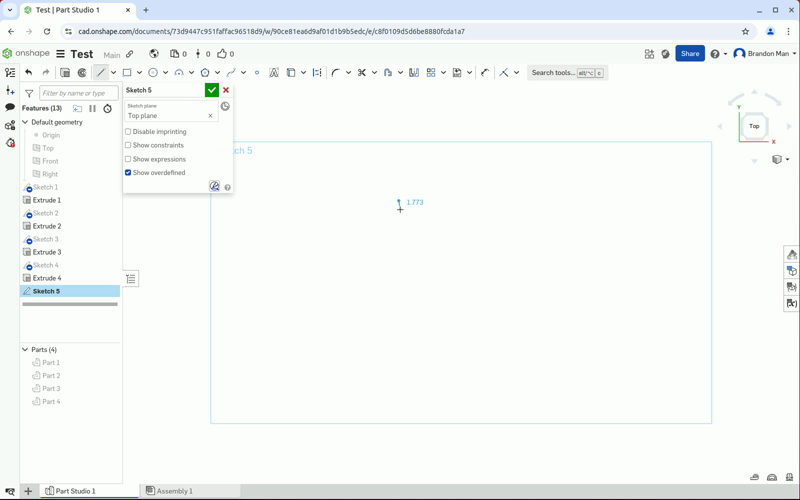
key_down(shift)
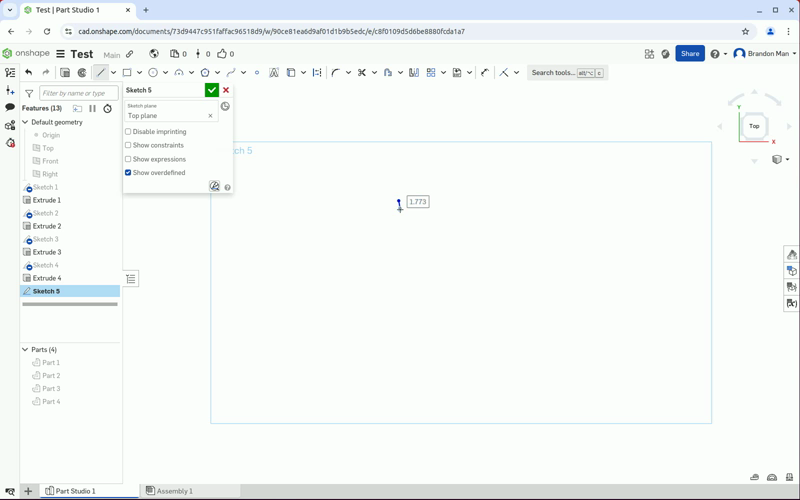
mouse_move(430, 209)
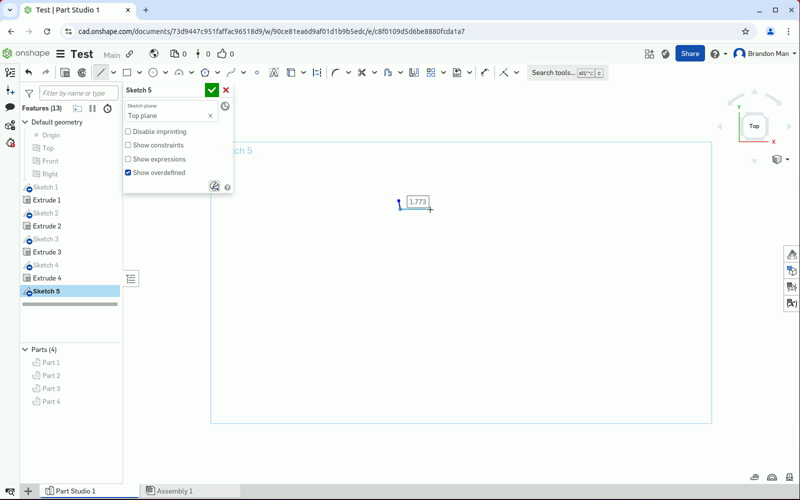
mouse_move(407, 212)
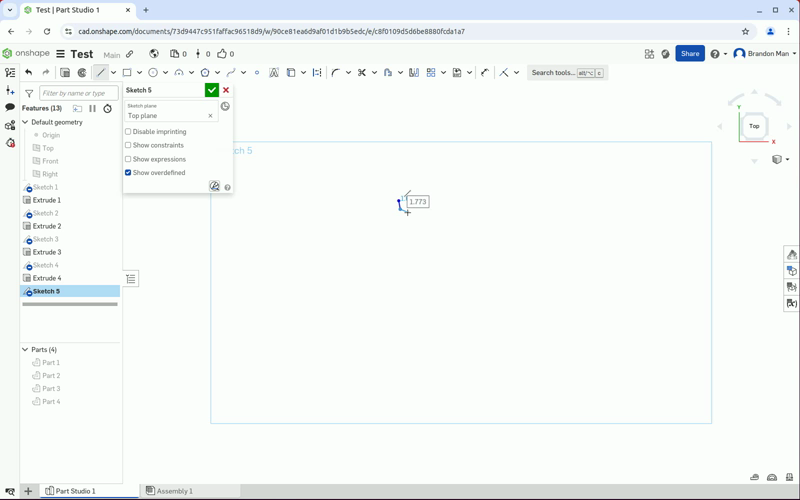
click(407, 212)
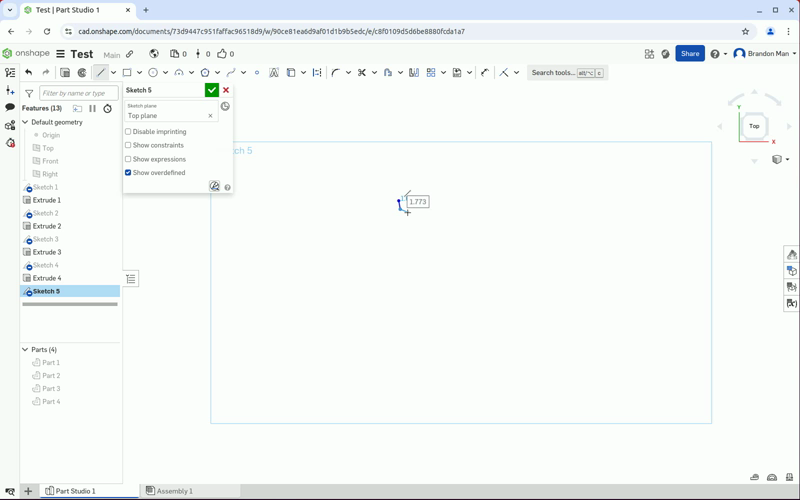
key_up(shift)
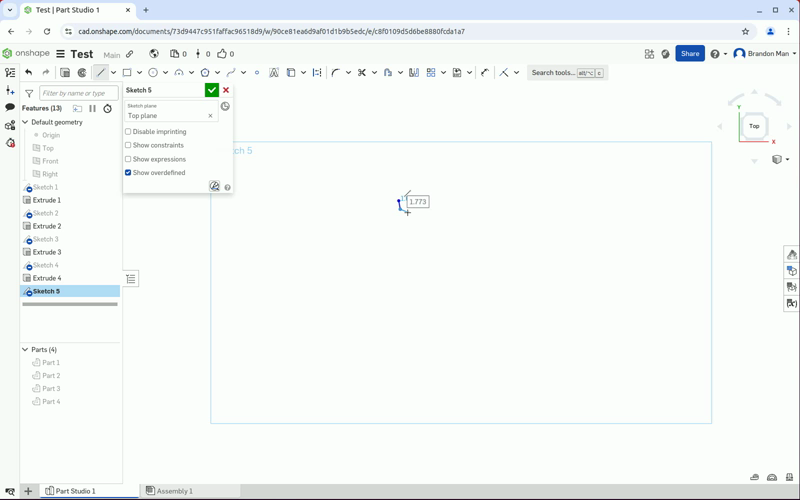
key_down(shift)
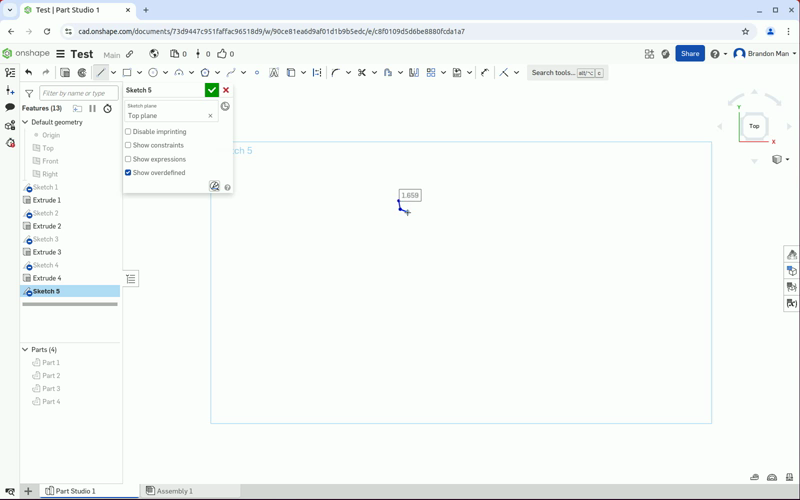
mouse_move(437, 212)
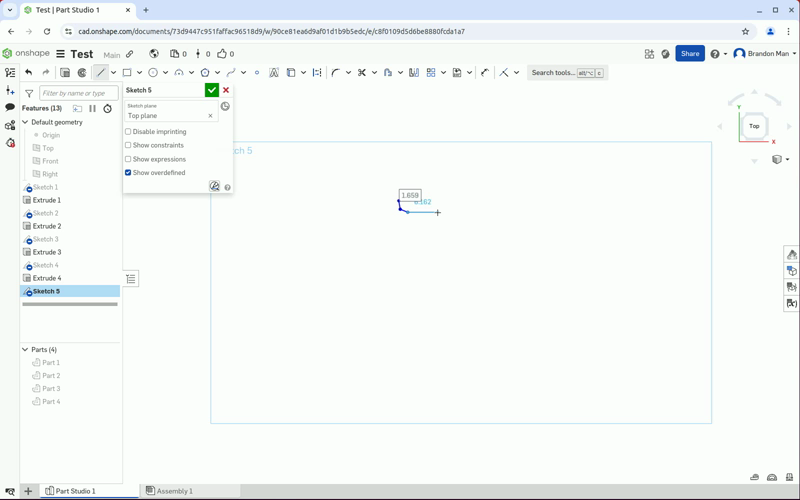
mouse_move(414, 207)
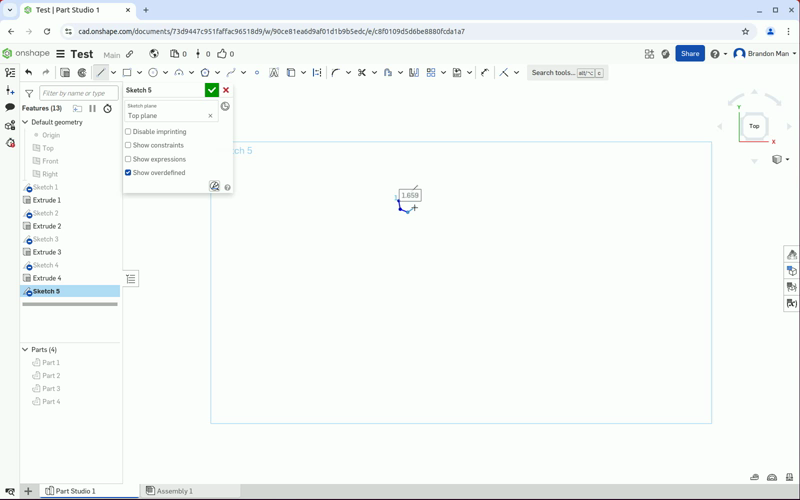
click(414, 207)
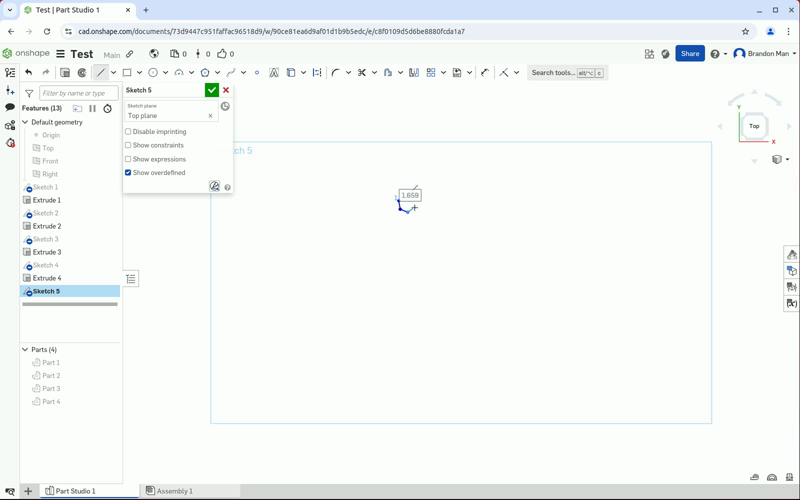
key_up(shift)
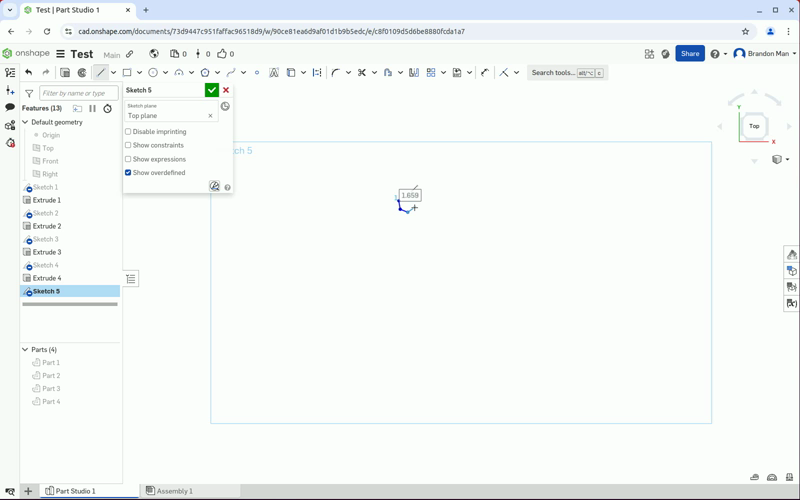
key_down(shift)
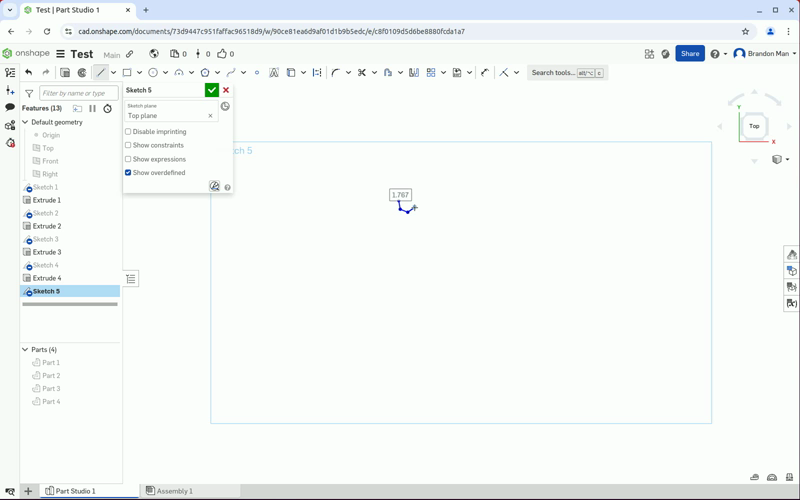
mouse_move(444, 207)
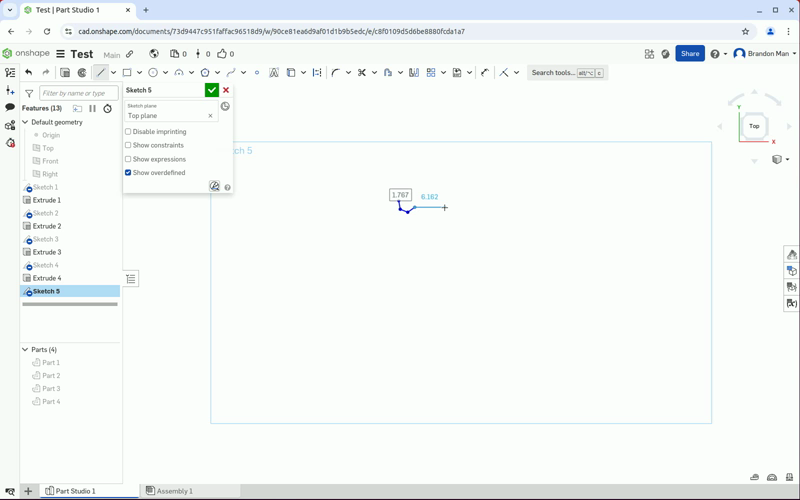
mouse_move(413, 198)
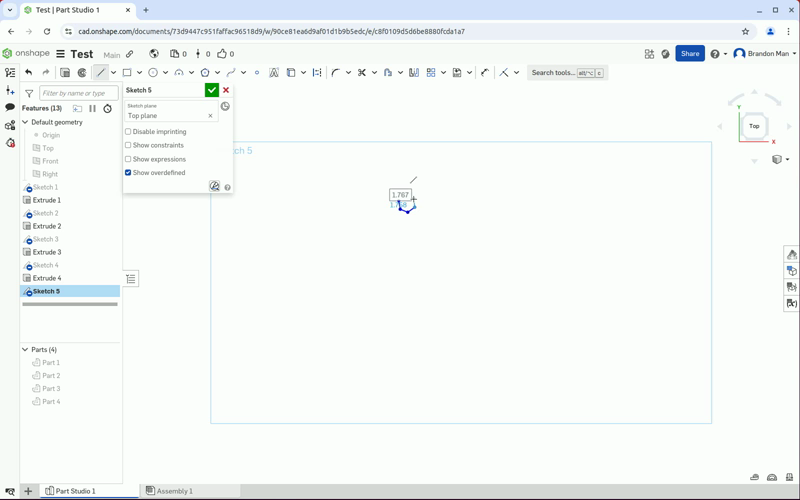
click(413, 198)
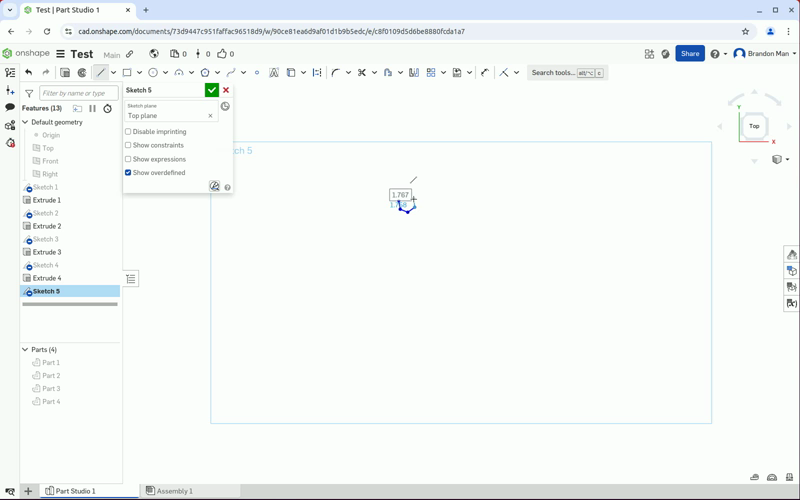
key_up(shift)
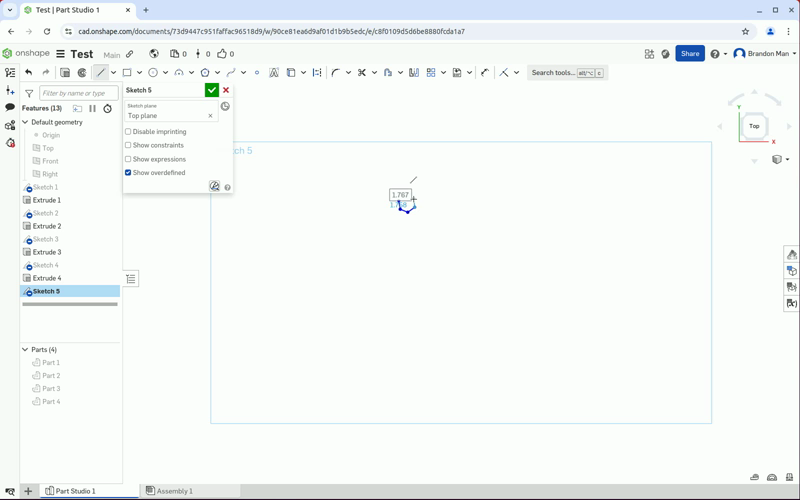
key_down(shift)
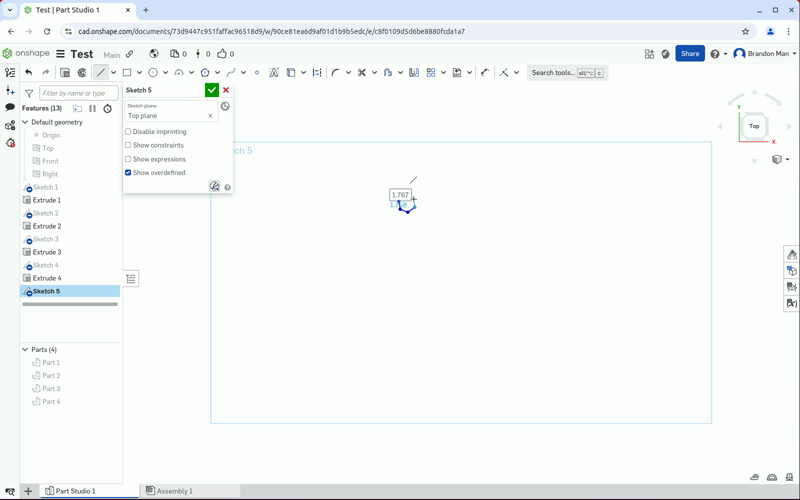
mouse_move(443, 198)
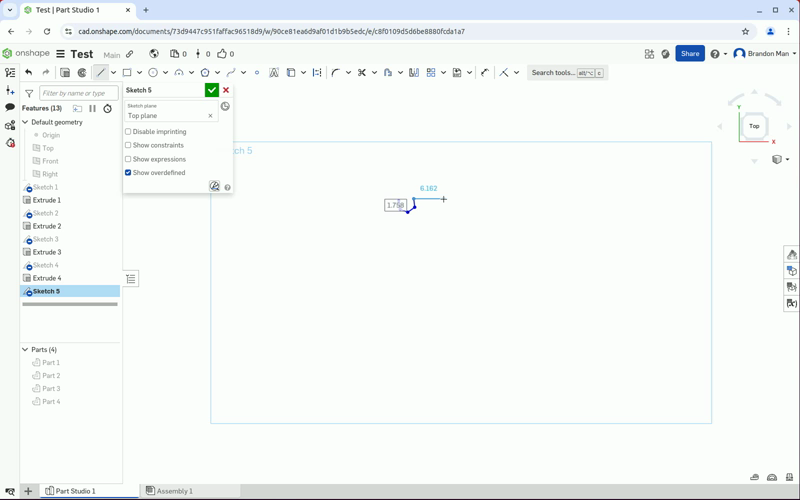
mouse_move(405, 195)
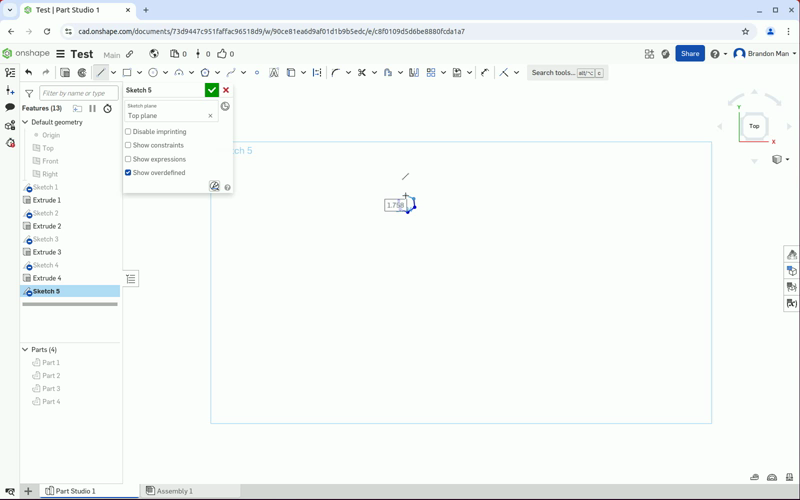
click(405, 195)
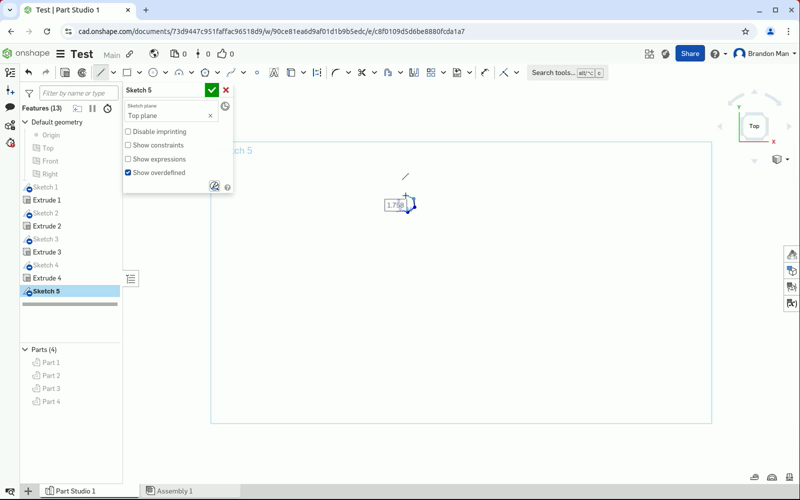
key_up(shift)
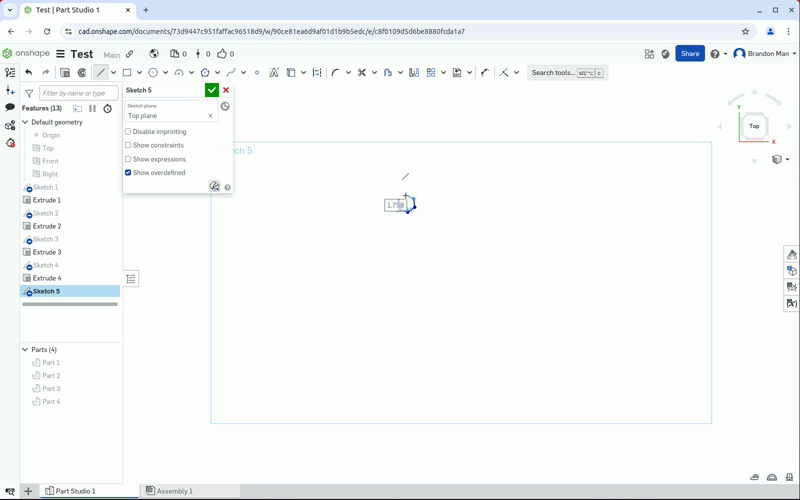
mouse_move(435, 195)
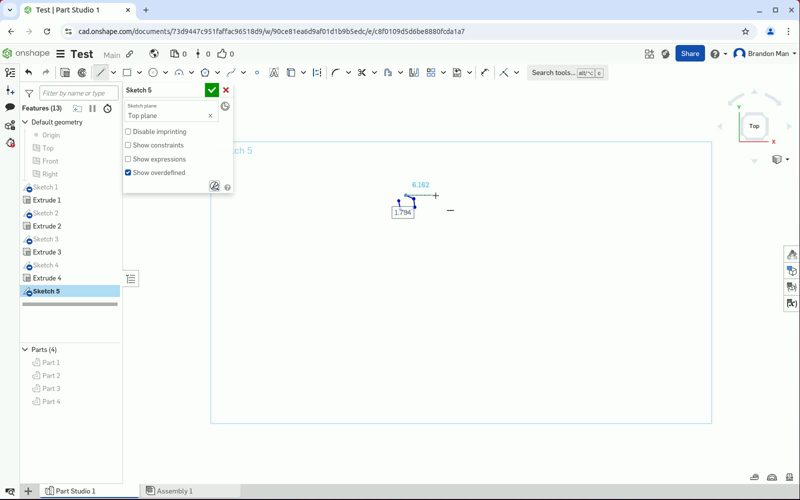
key_down(shift)
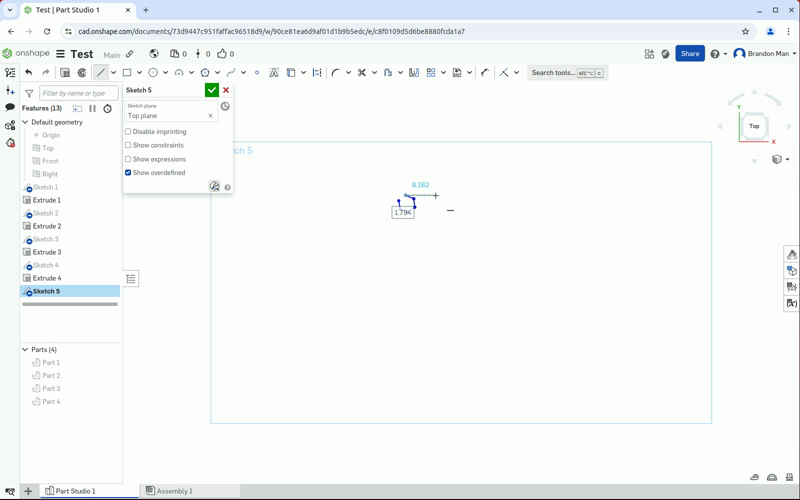
mouse_move(398, 200)
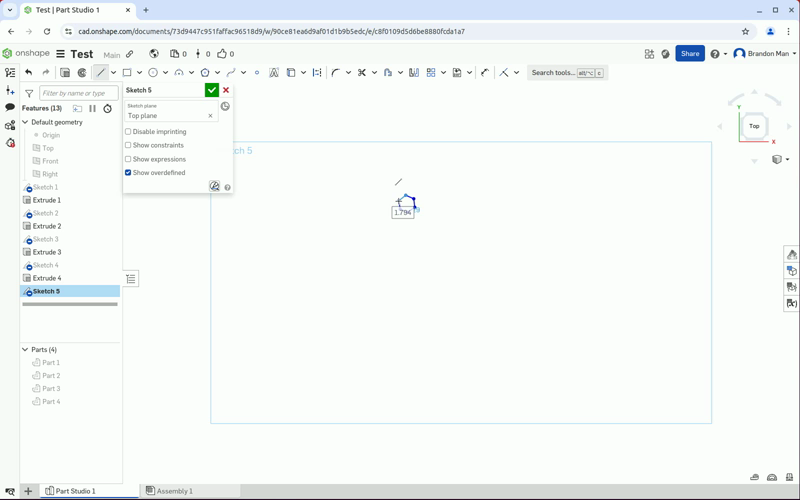
key_up(shift)
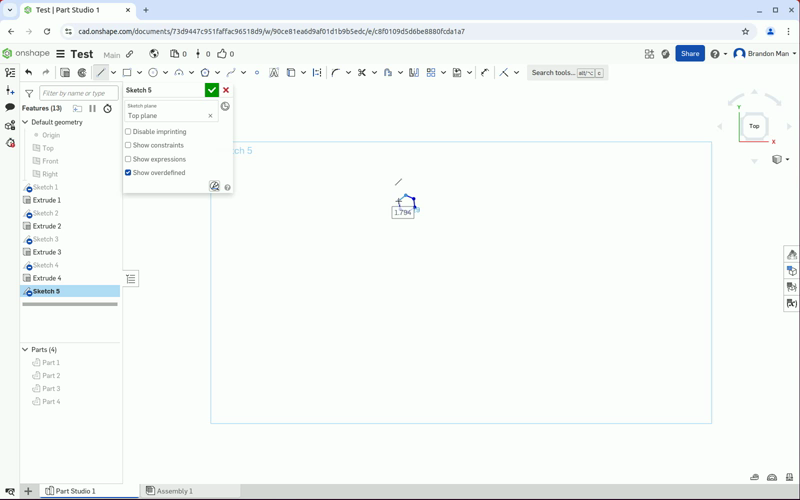
click(398, 200)
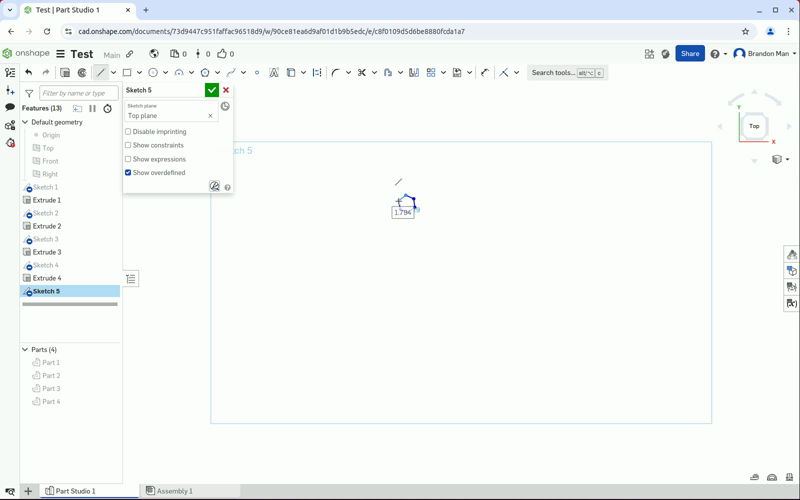
key(esc)
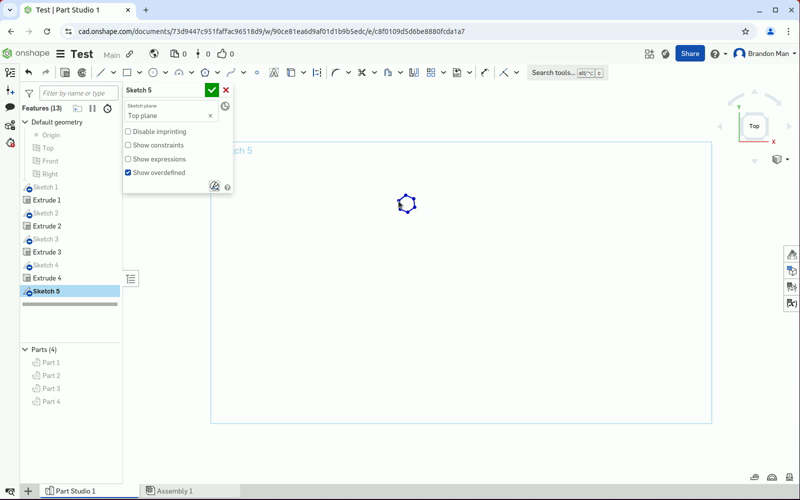
mouse_move(412, 198)
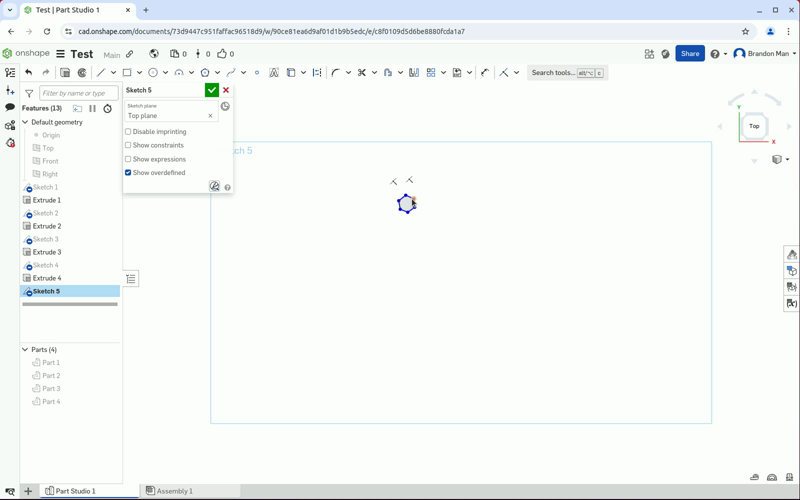
scroll(6)
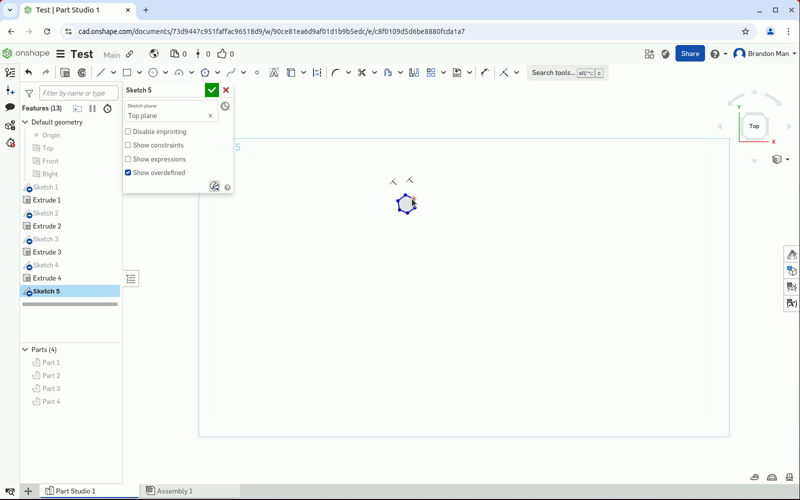
scroll(6)
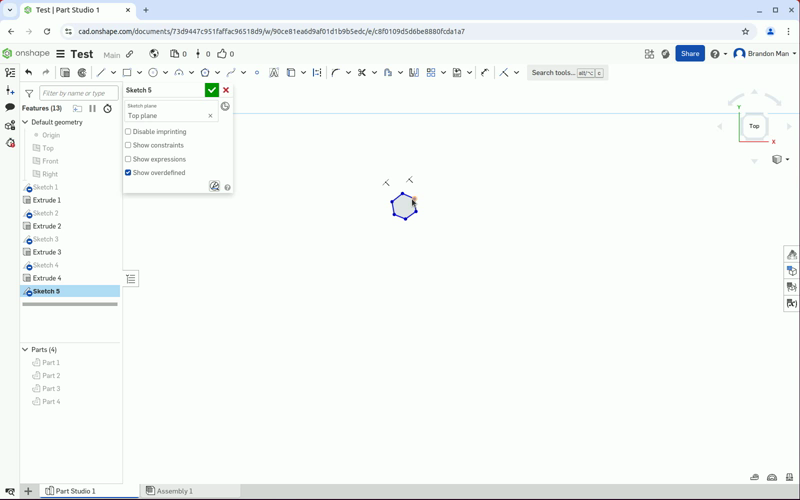
scroll(6)
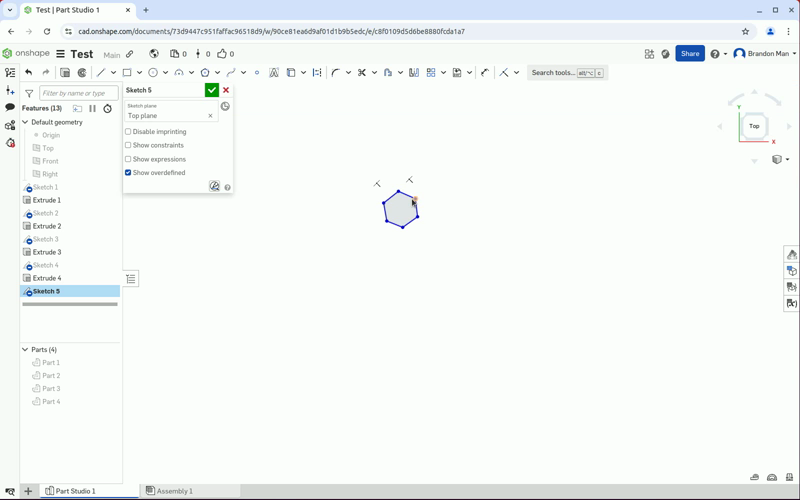
scroll(6)
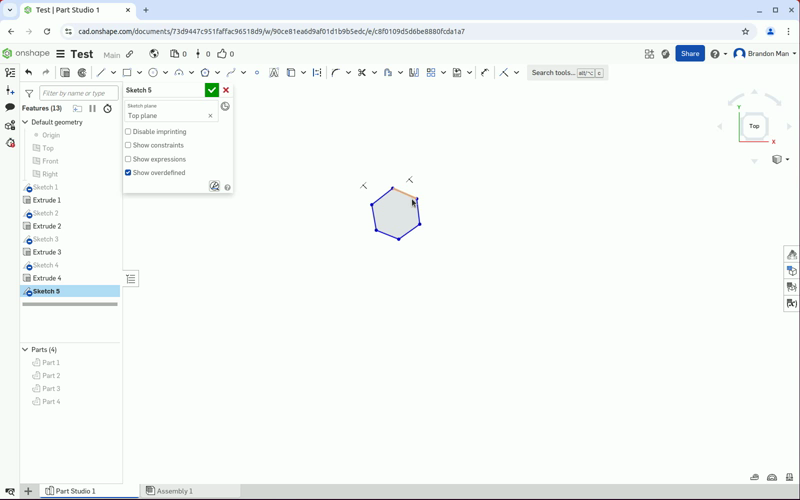
scroll(6)
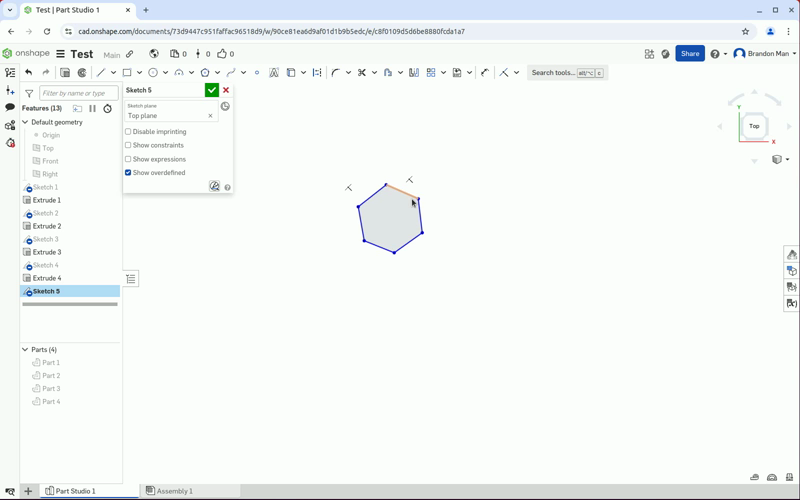
scroll(6)
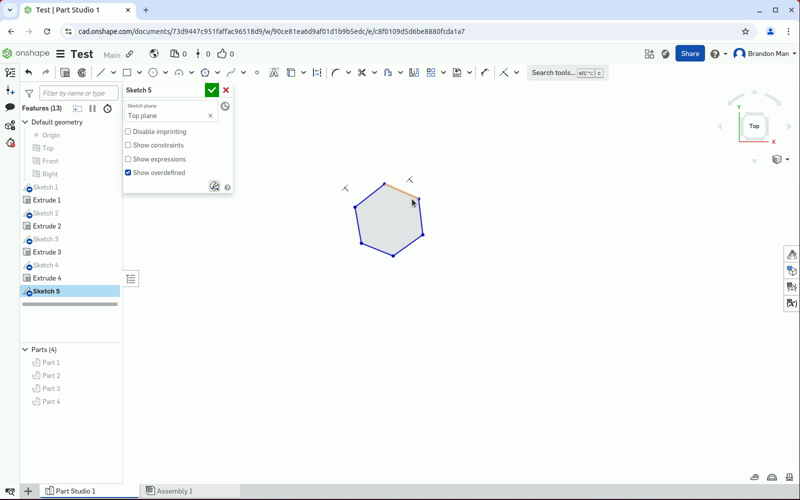
scroll(6)
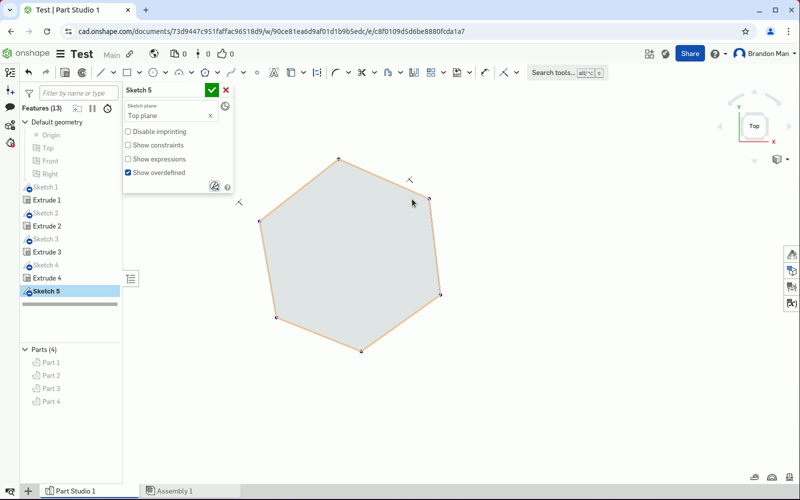
click(412, 198)
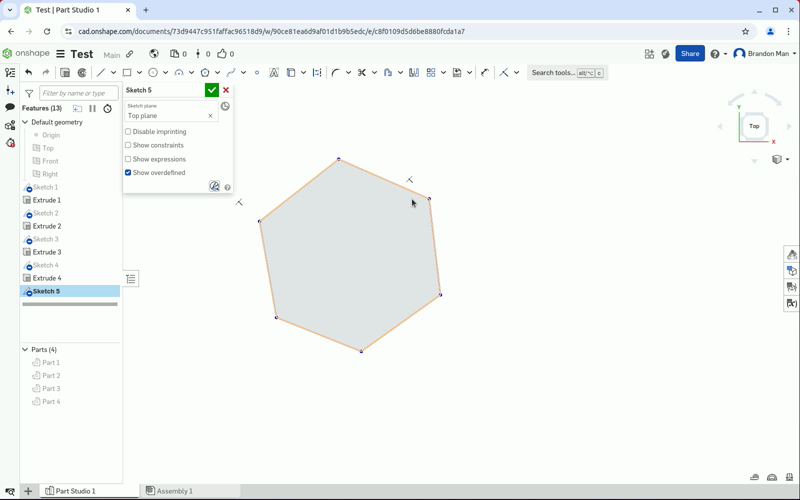
scroll(-6)
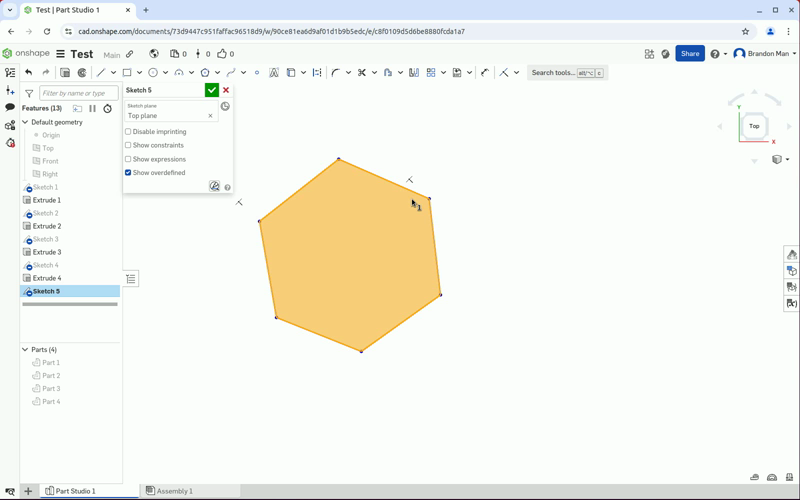
scroll(-6)
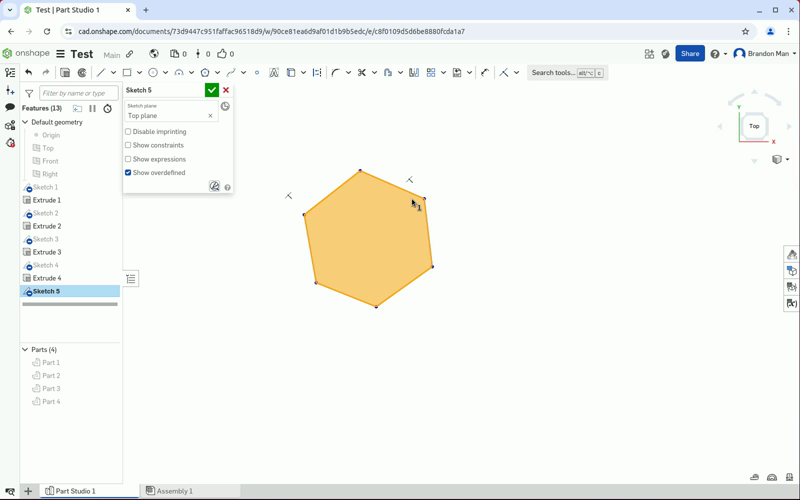
scroll(-6)
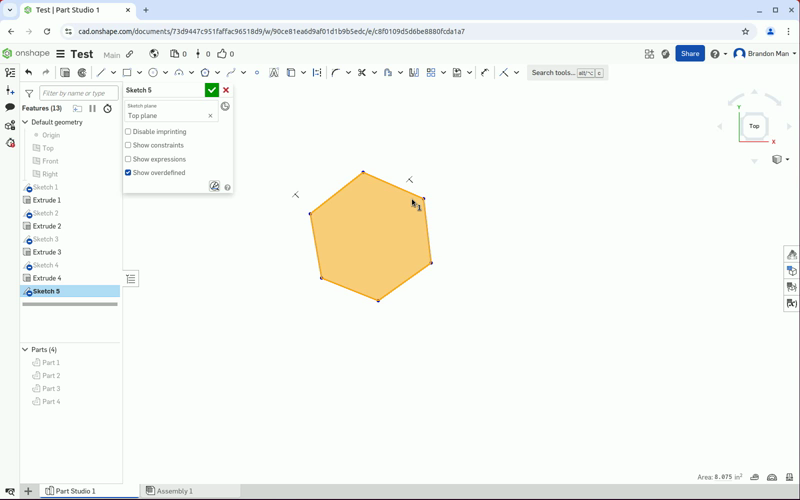
scroll(-6)
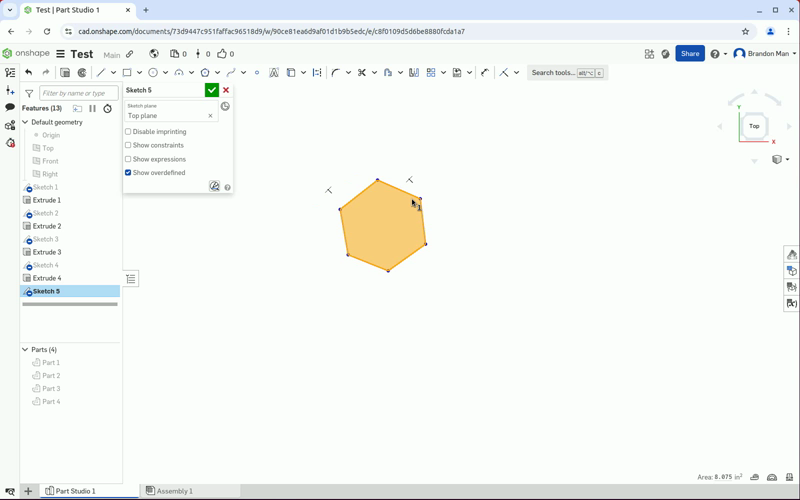
scroll(-6)
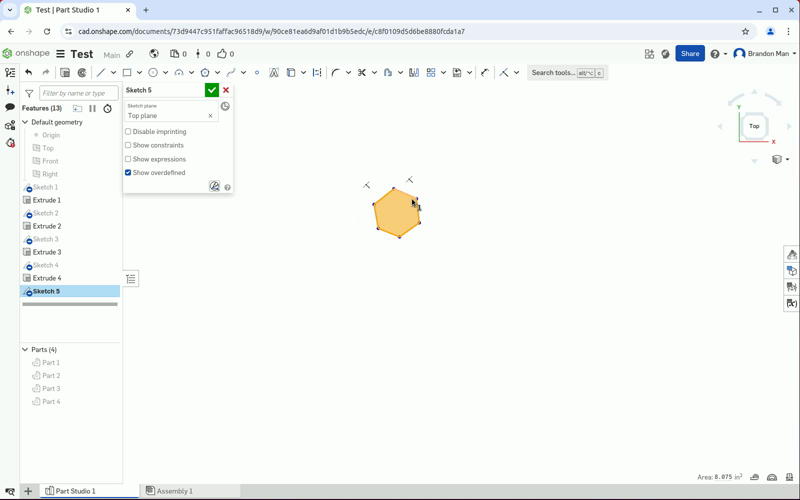
scroll(-6)
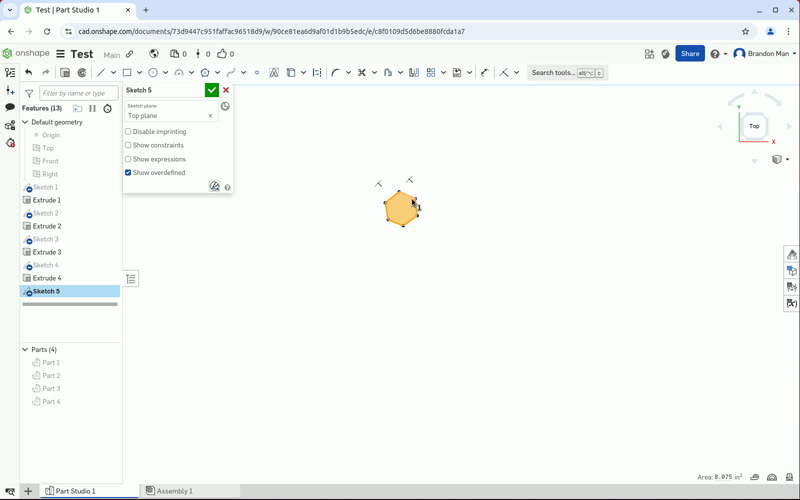
scroll(-6)
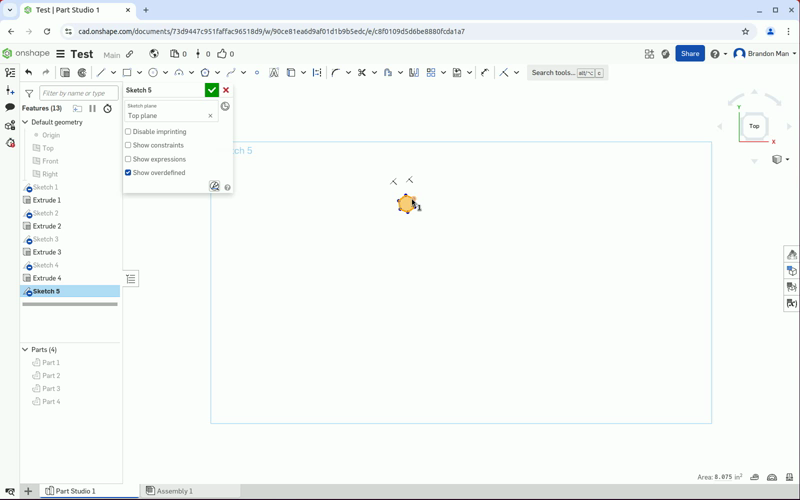
mouse_move(73, 352)
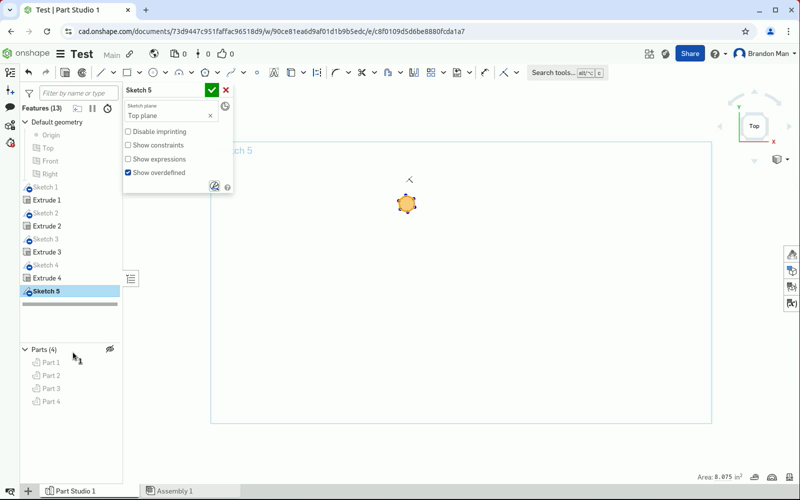
key(shift+y)
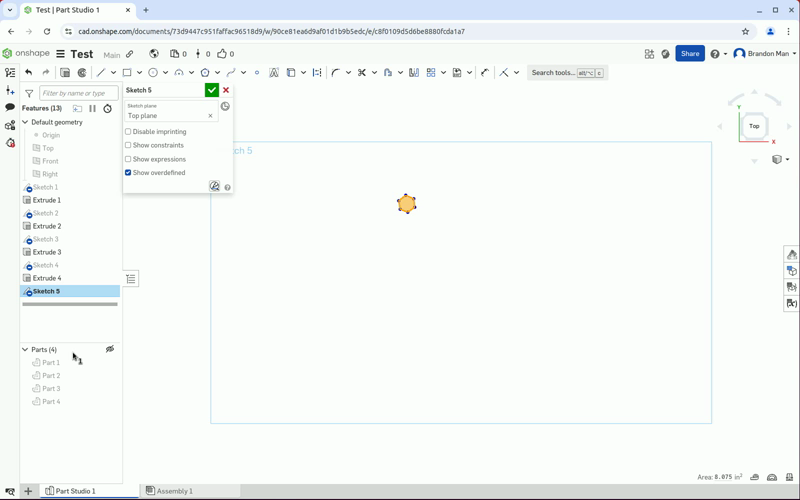
key(shift+e)
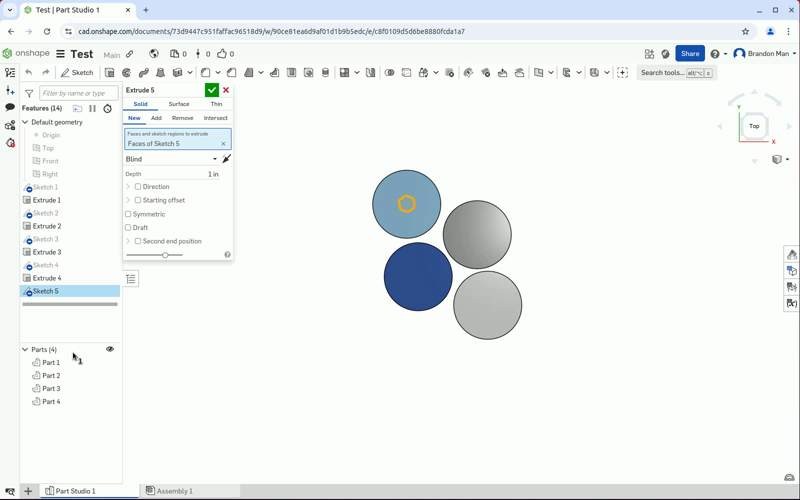
mouse_move(143, 106)
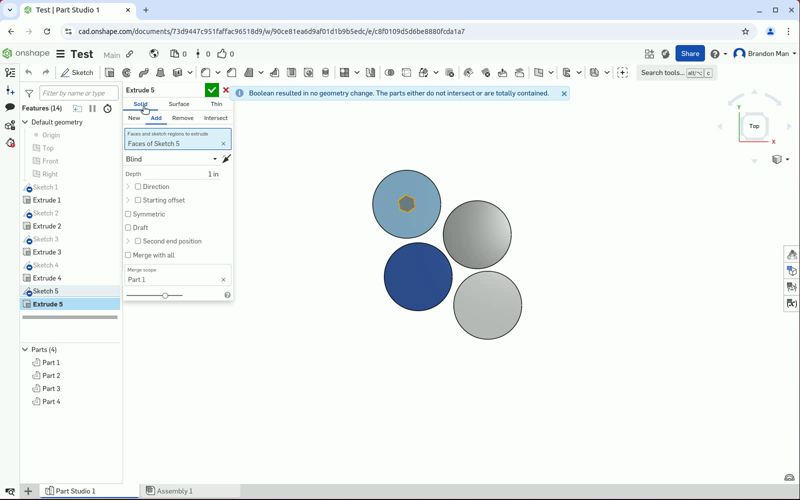
click(143, 106)
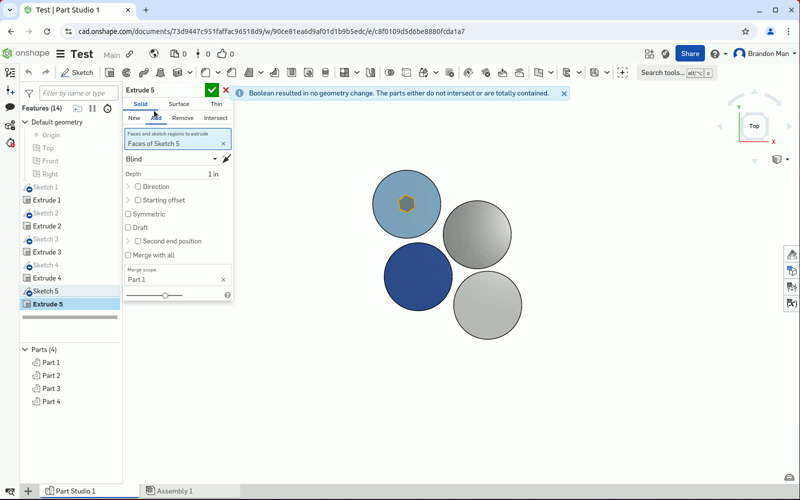
mouse_move(186, 120)
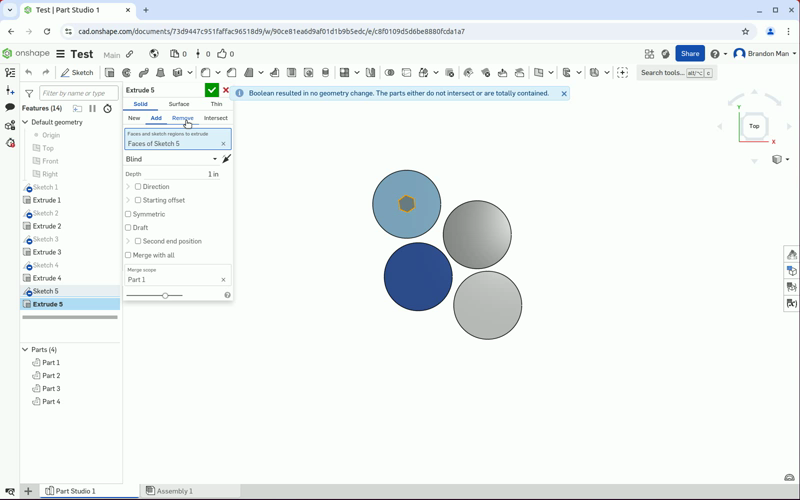
click(186, 120)
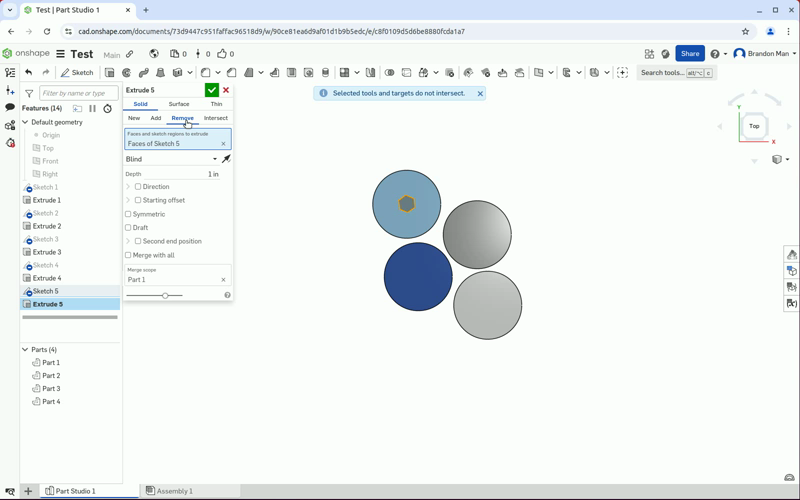
key(tab, 4)
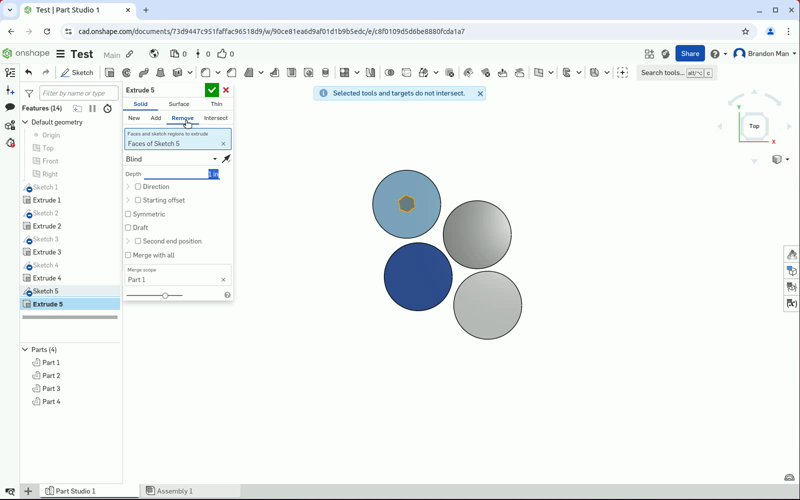
text(-1.926)
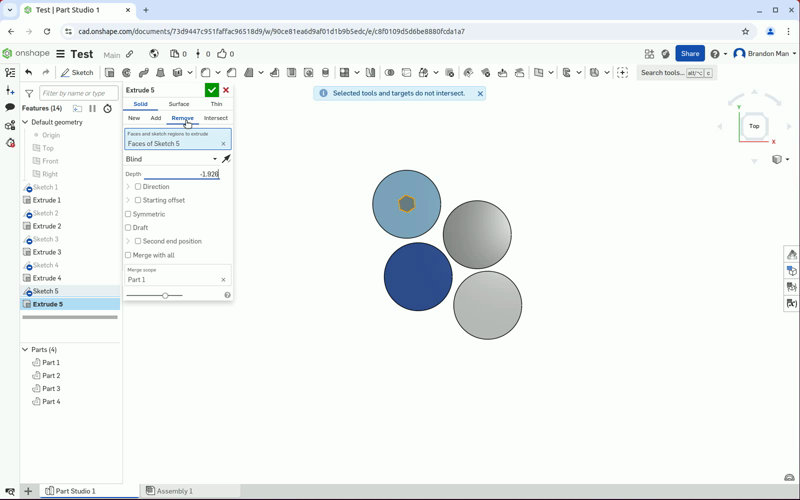
key(tab, 6)
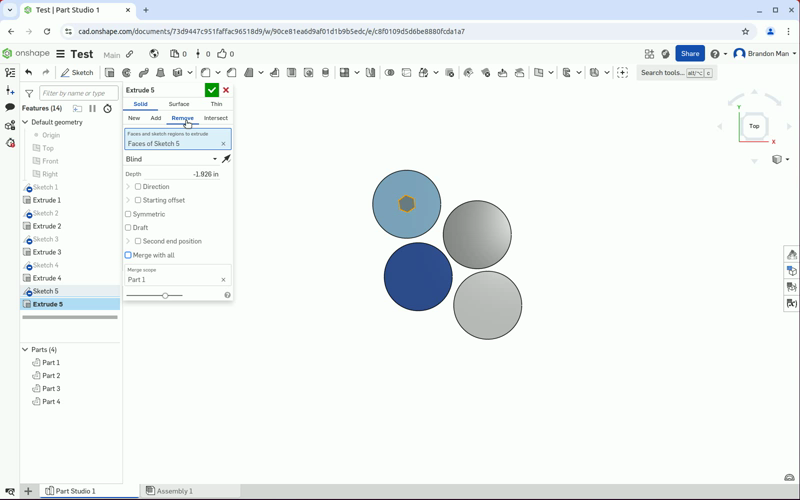
key(space)
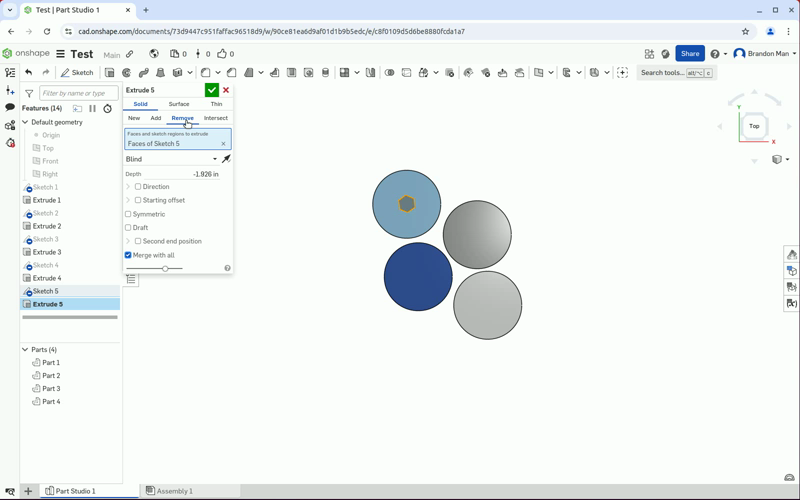
key(enter)
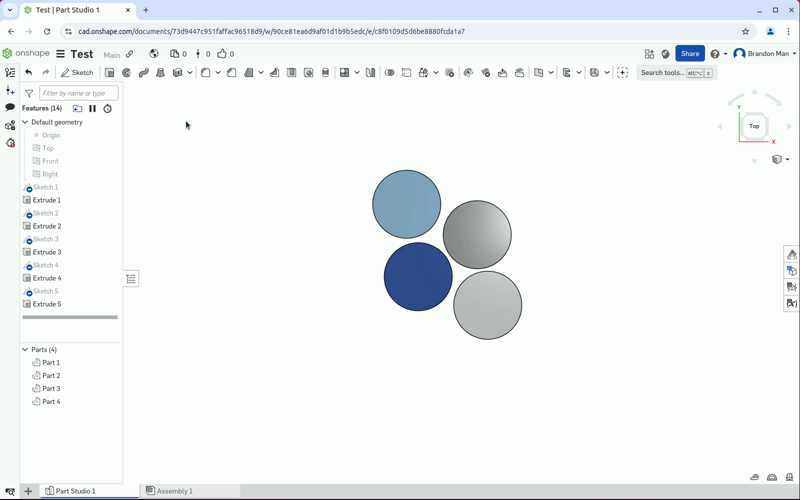
key(shift+h)
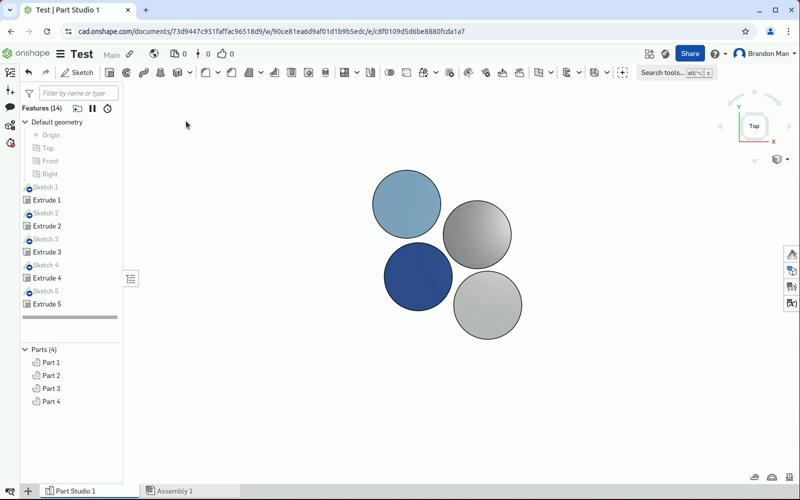
key(shift+h)
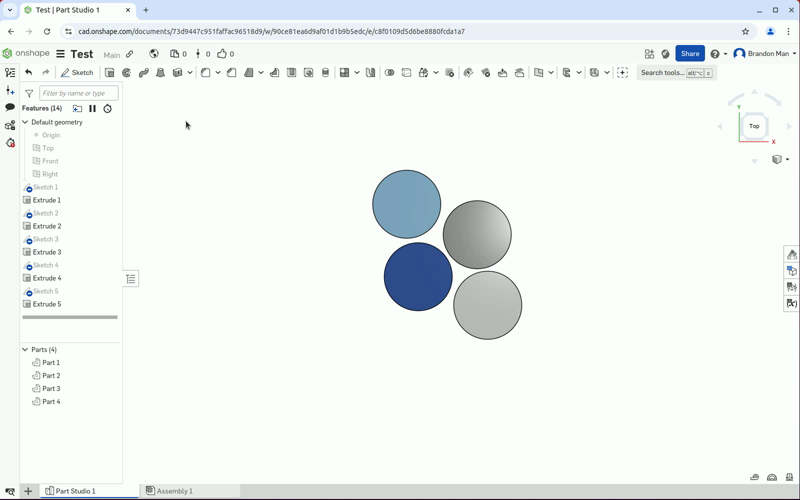
mouse_move(73, 189)
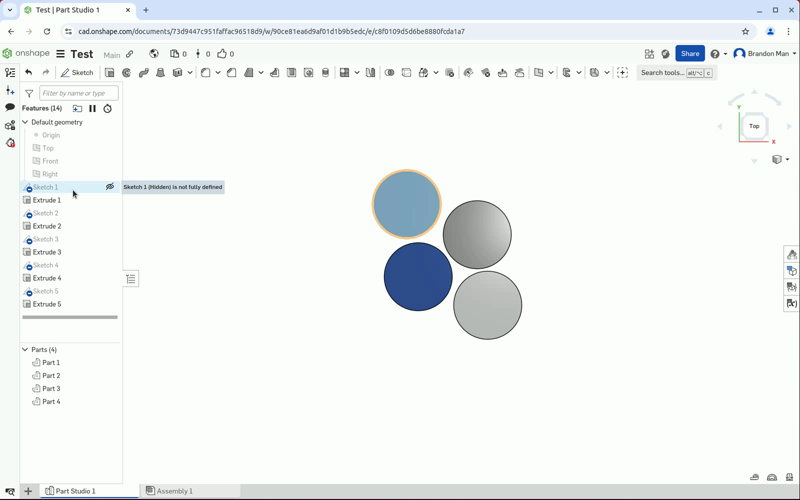
click(73, 189)
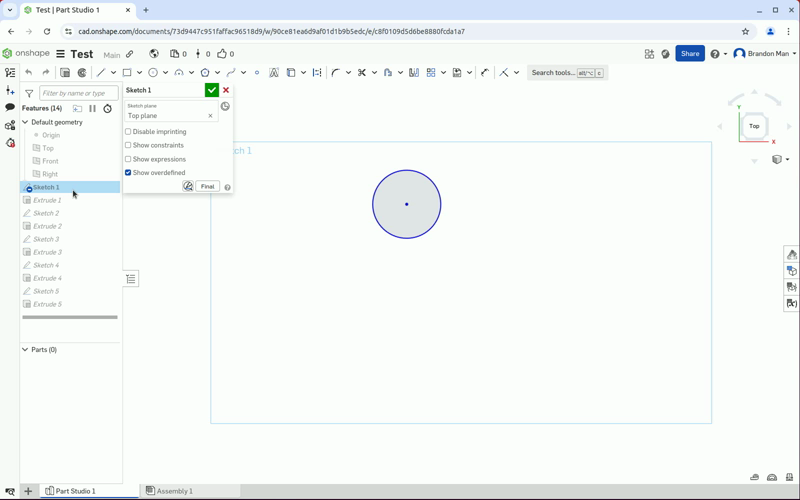
mouse_move(229, 92)
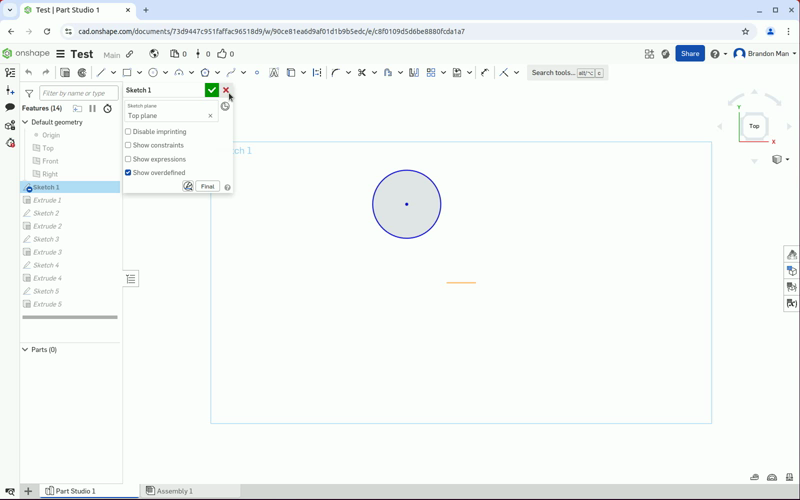
click(229, 92)
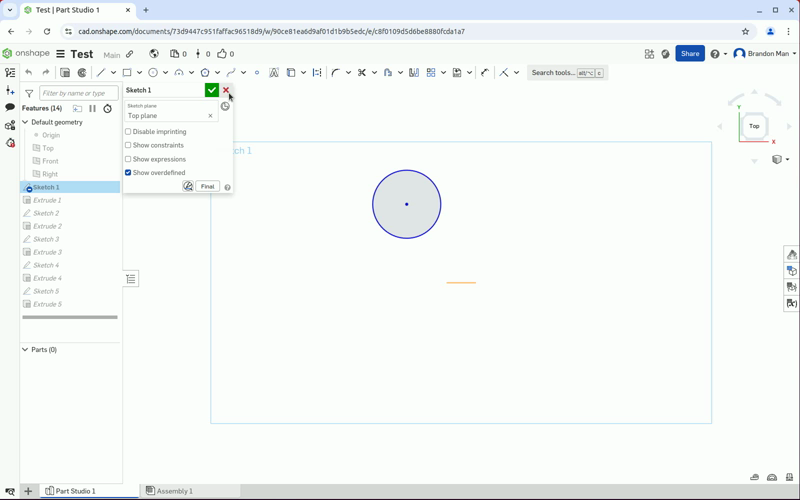
key(shift+s)
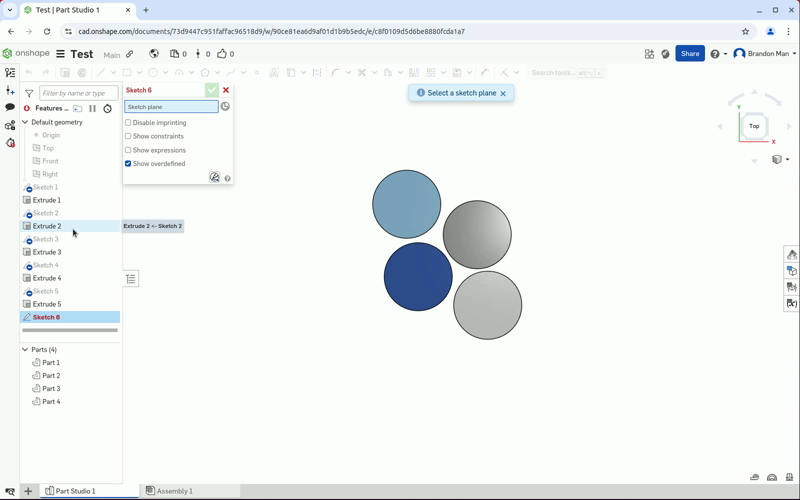
scroll(3)
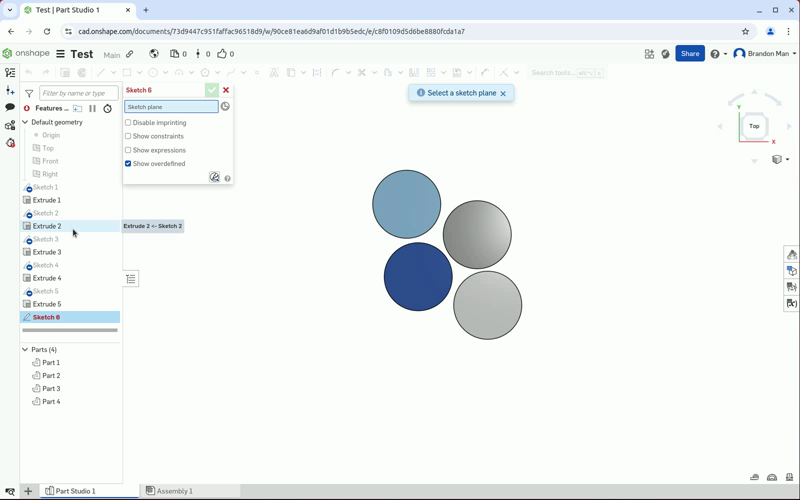
mouse_move(73, 150)
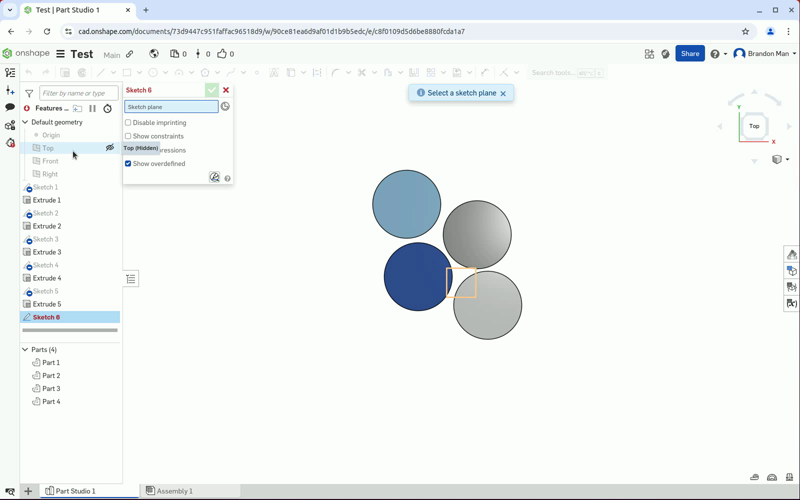
click(73, 150)
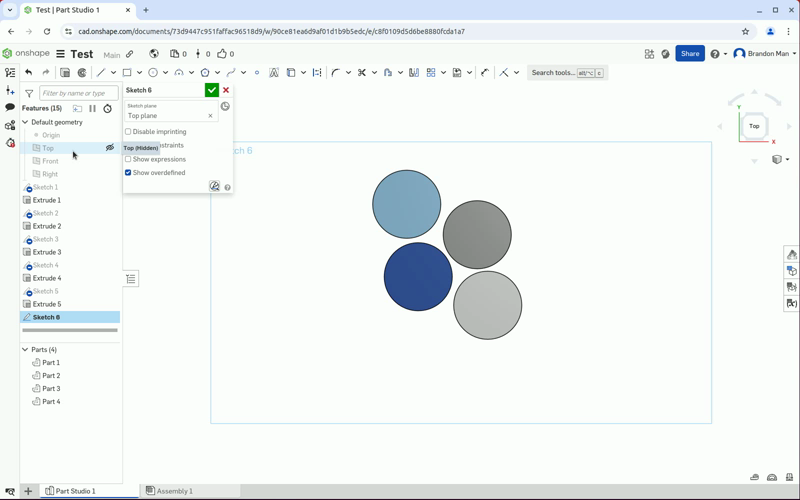
mouse_move(73, 352)
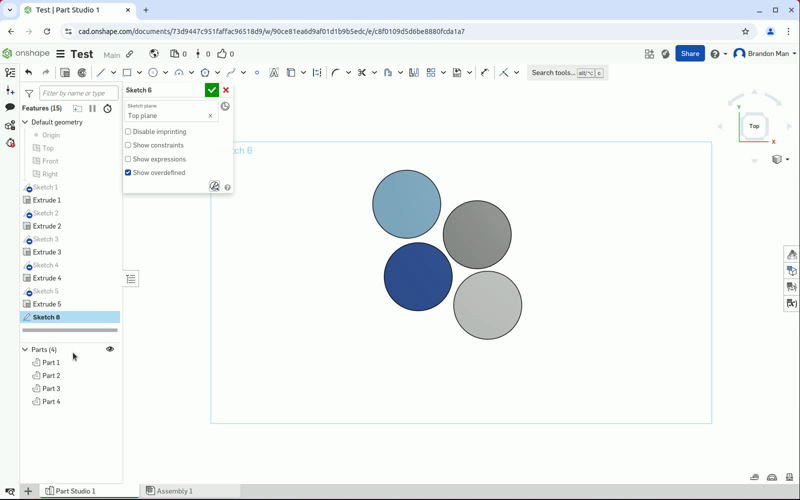
key(y)
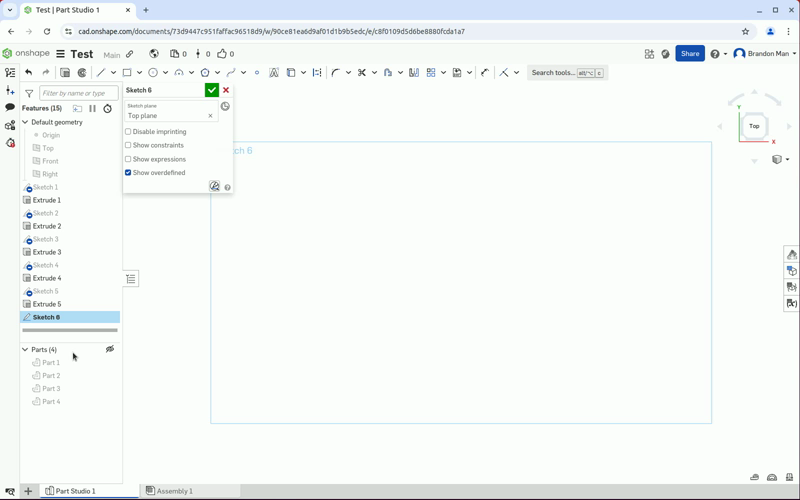
key(l)
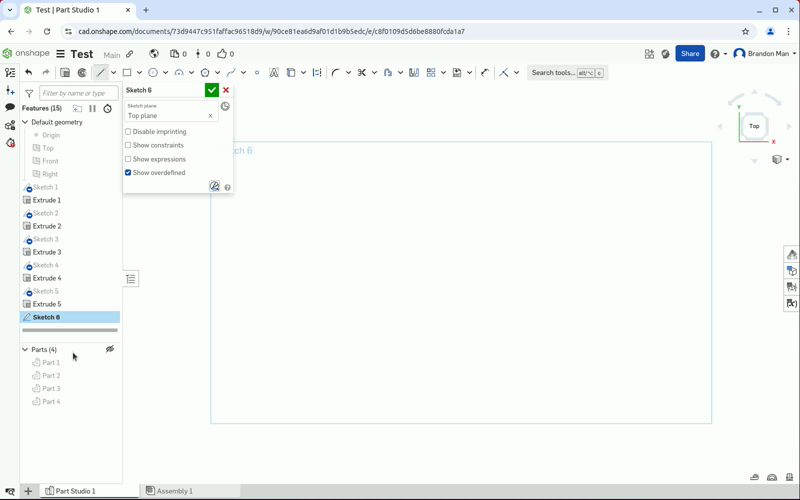
key_down(shift)
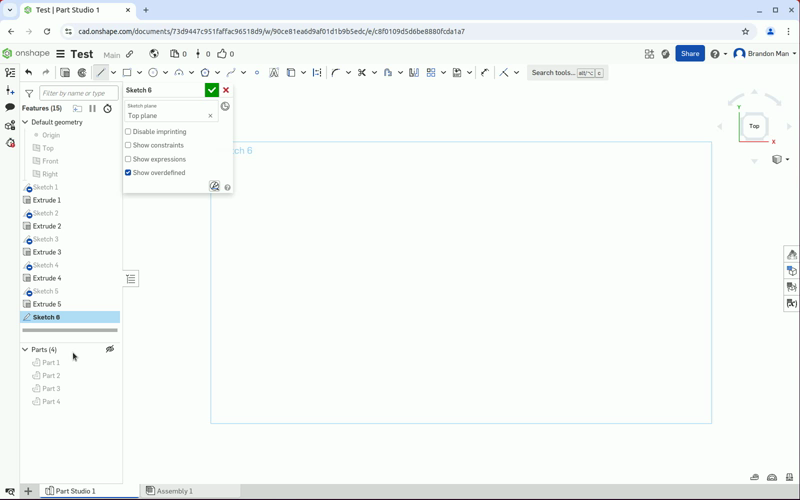
mouse_move(470, 232)
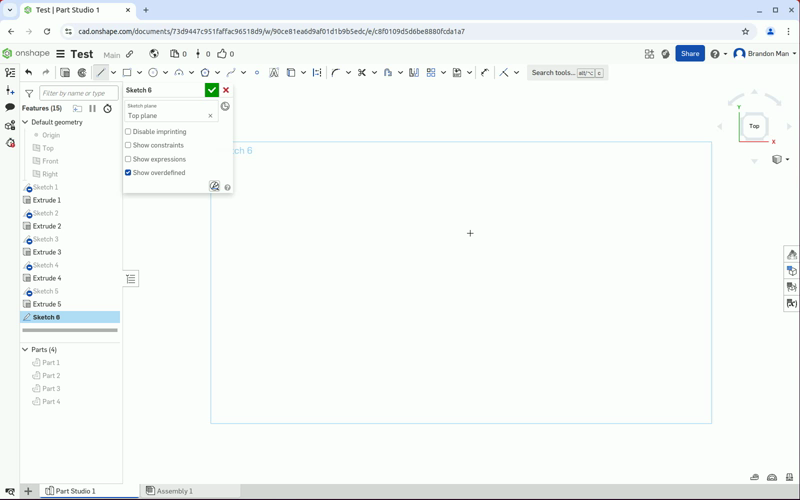
click(470, 232)
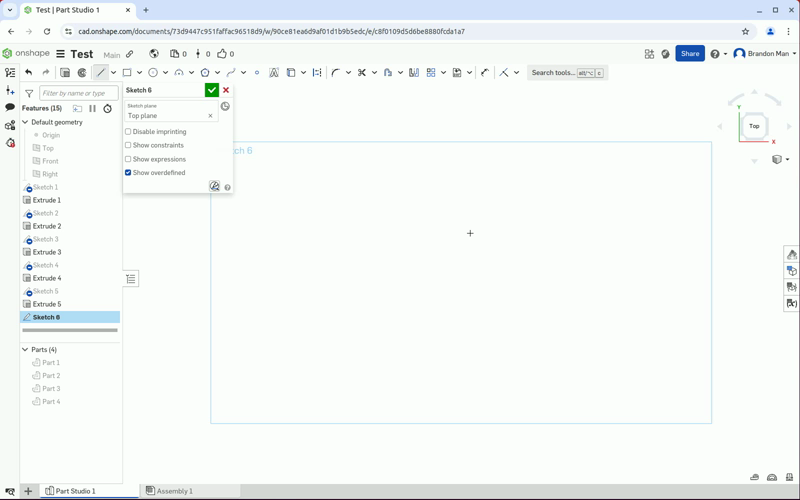
key_up(shift)
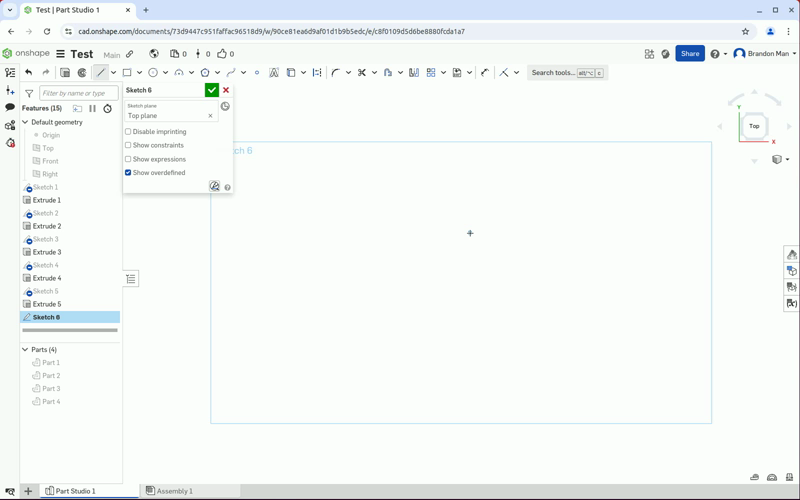
key_down(shift)
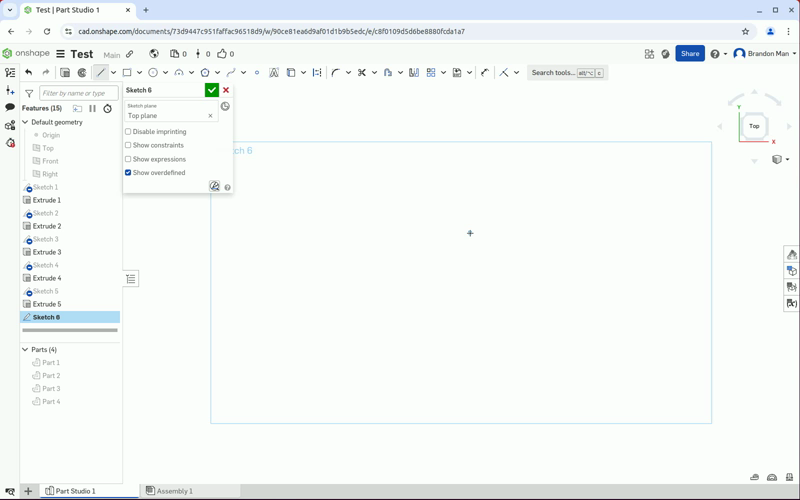
mouse_move(500, 232)
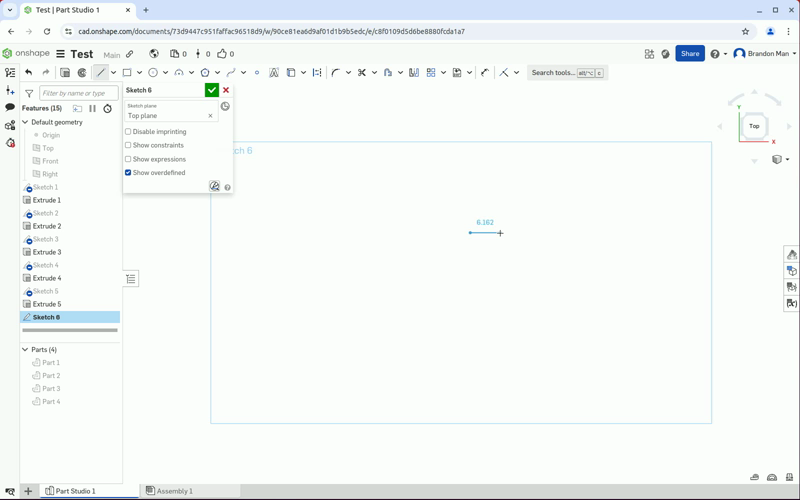
mouse_move(471, 240)
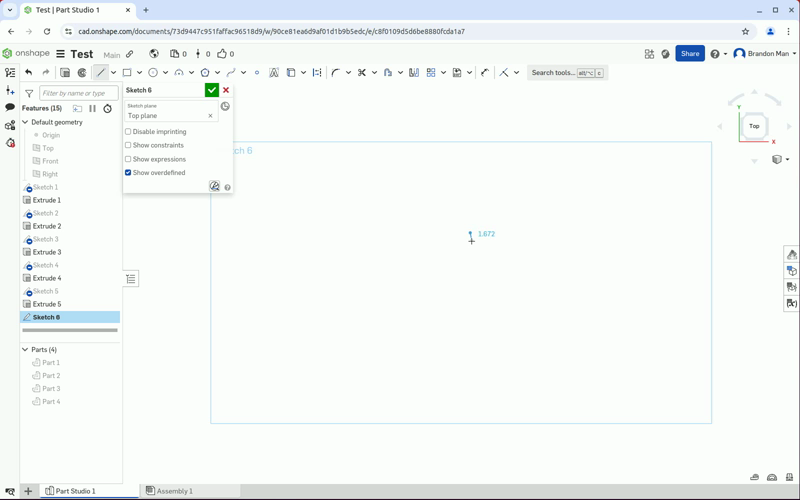
click(471, 240)
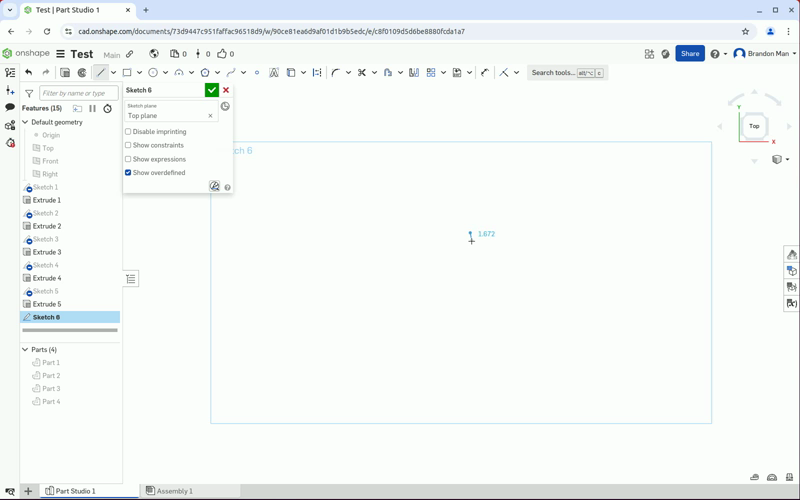
key_up(shift)
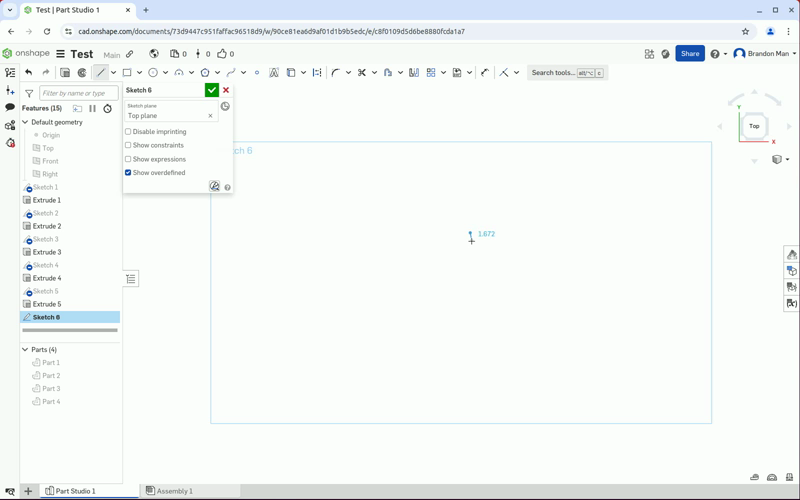
key_down(shift)
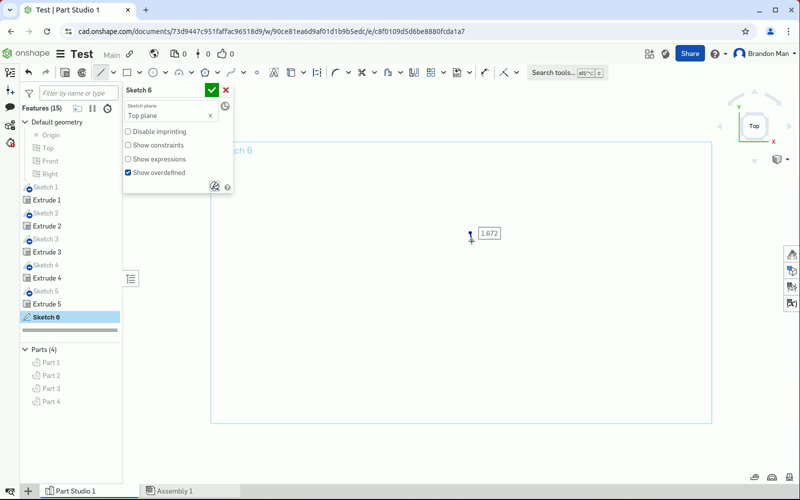
mouse_move(501, 240)
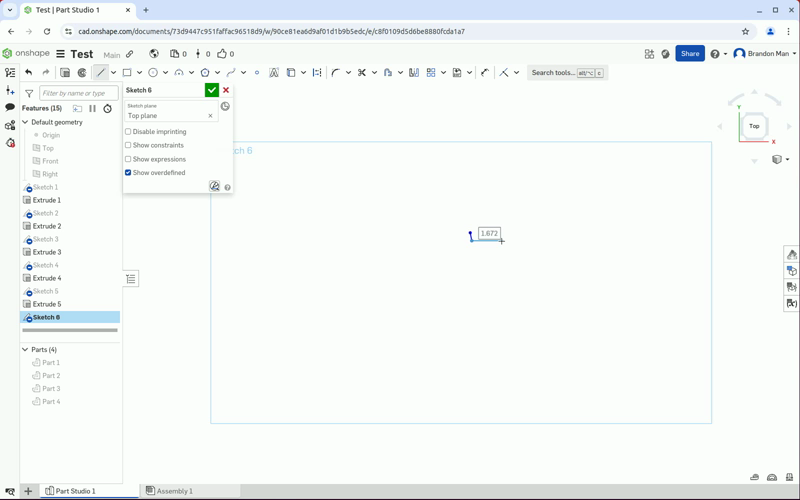
mouse_move(479, 244)
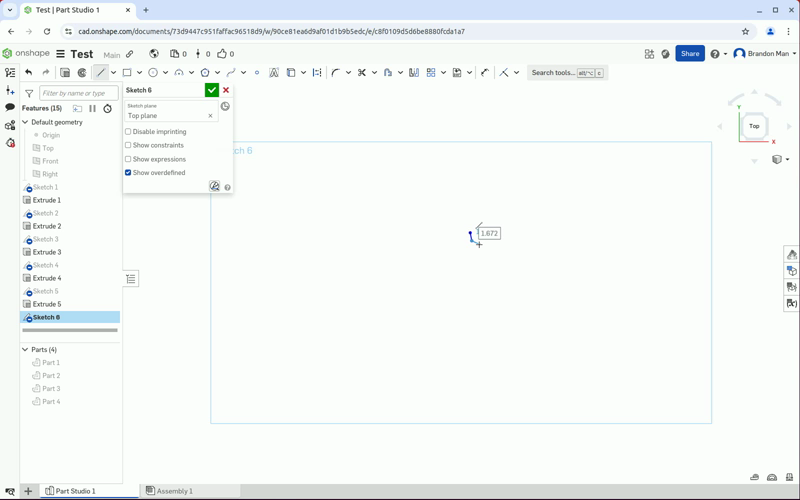
click(479, 244)
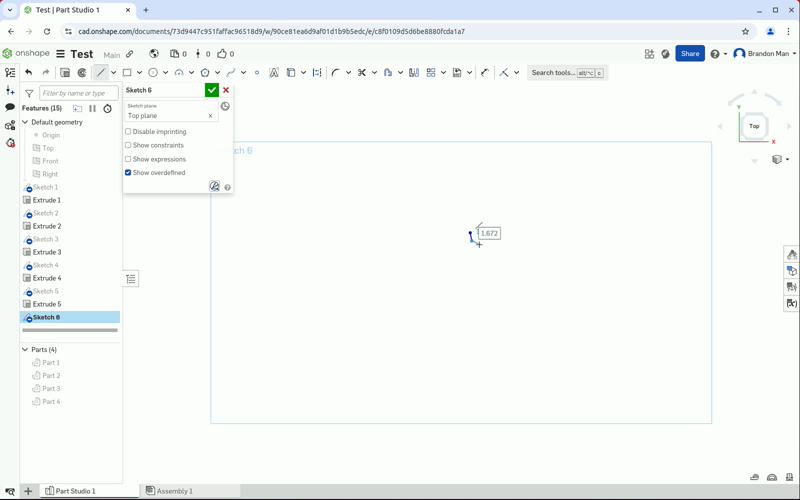
key_up(shift)
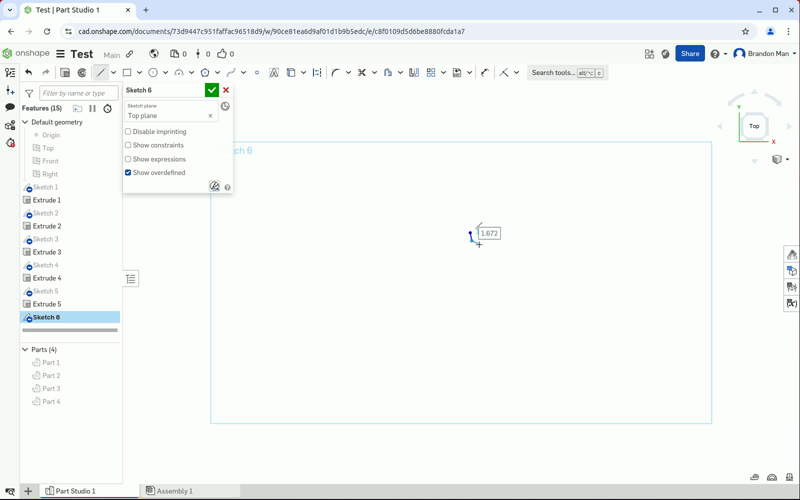
key_down(shift)
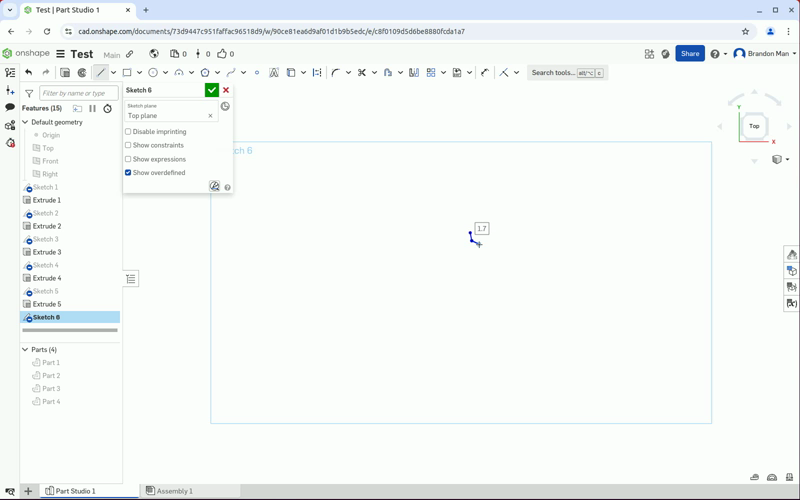
mouse_move(509, 244)
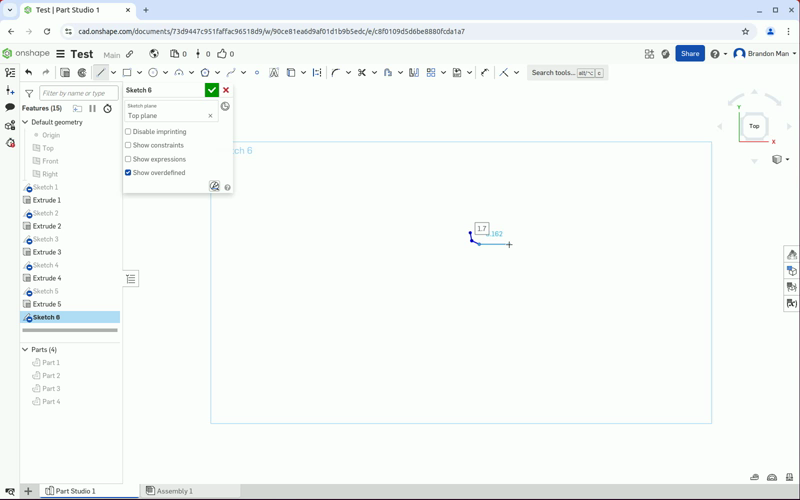
mouse_move(486, 238)
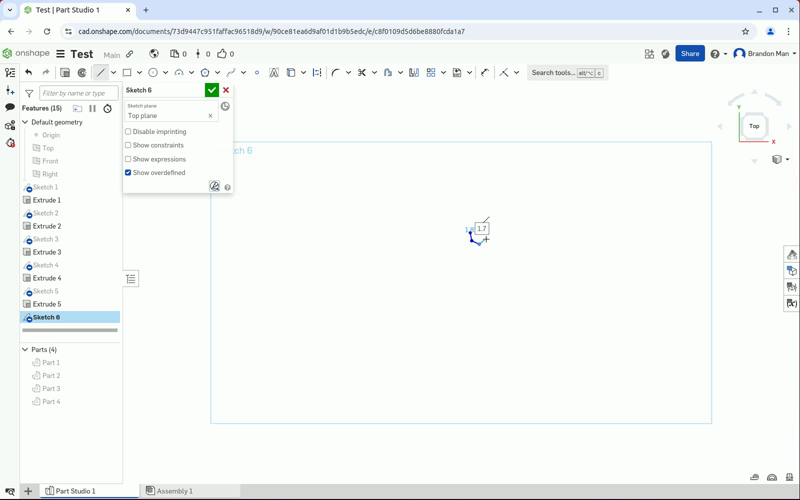
click(486, 238)
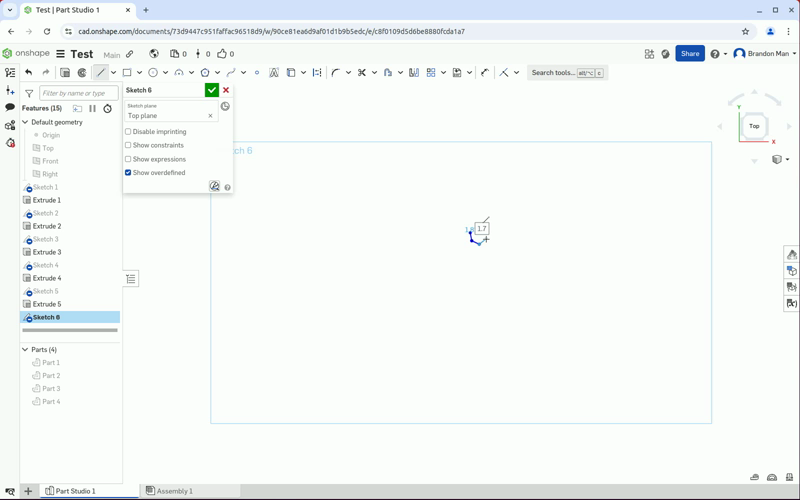
key_up(shift)
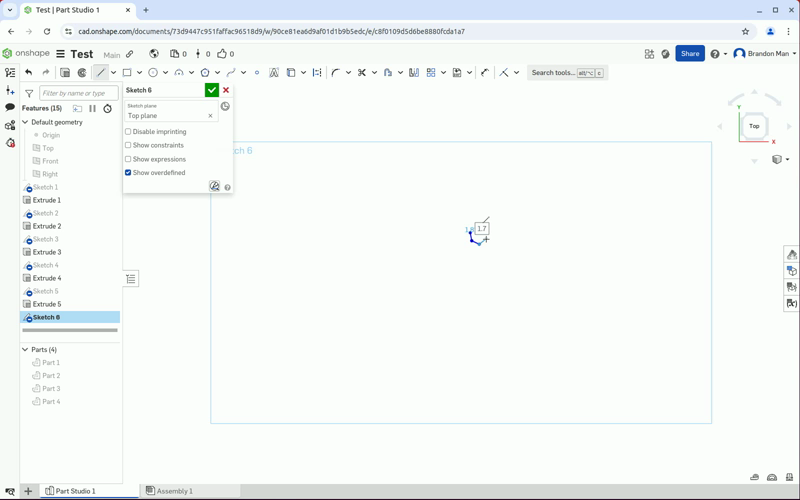
key_down(shift)
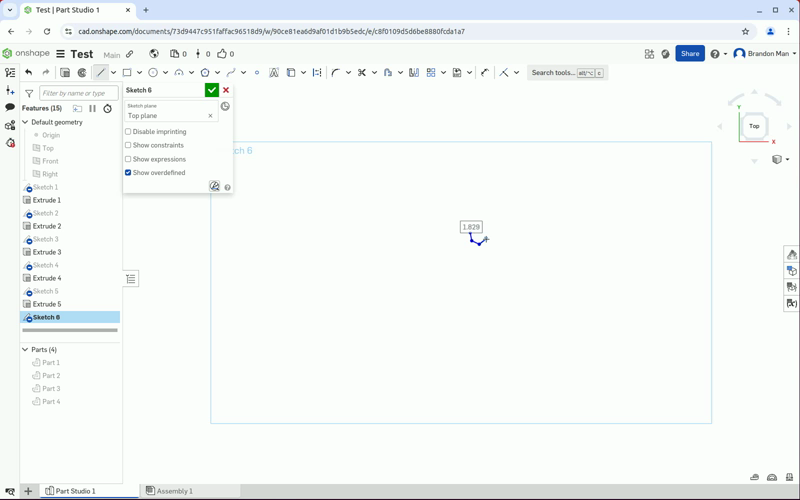
mouse_move(516, 238)
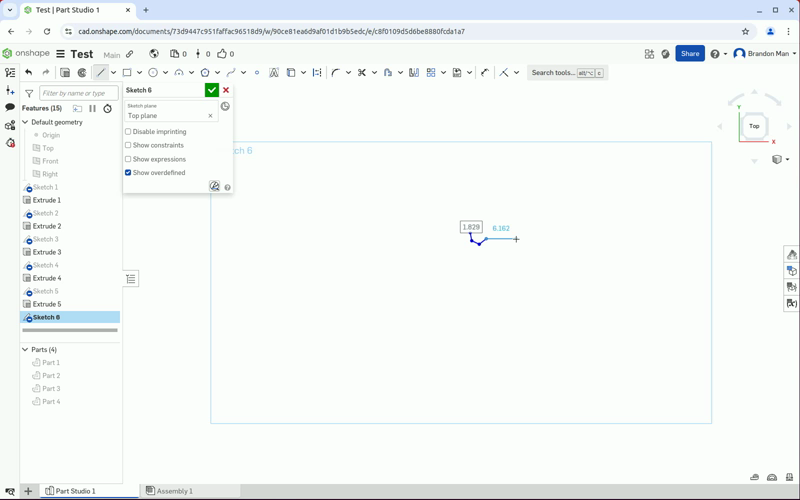
mouse_move(485, 230)
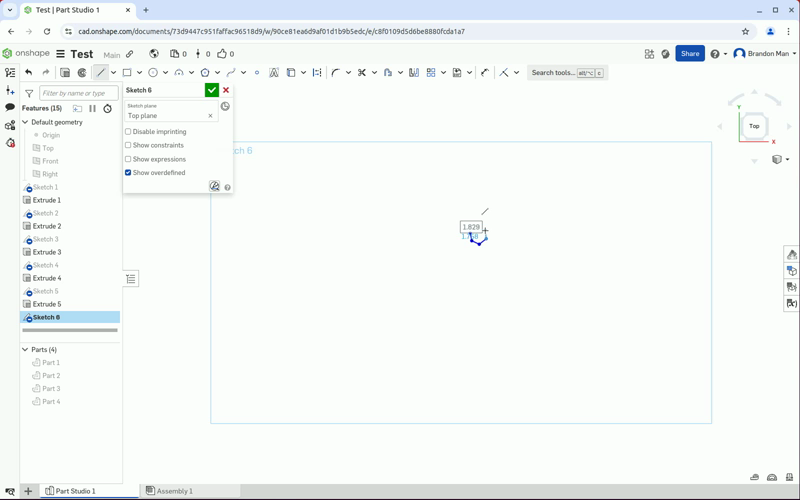
click(485, 230)
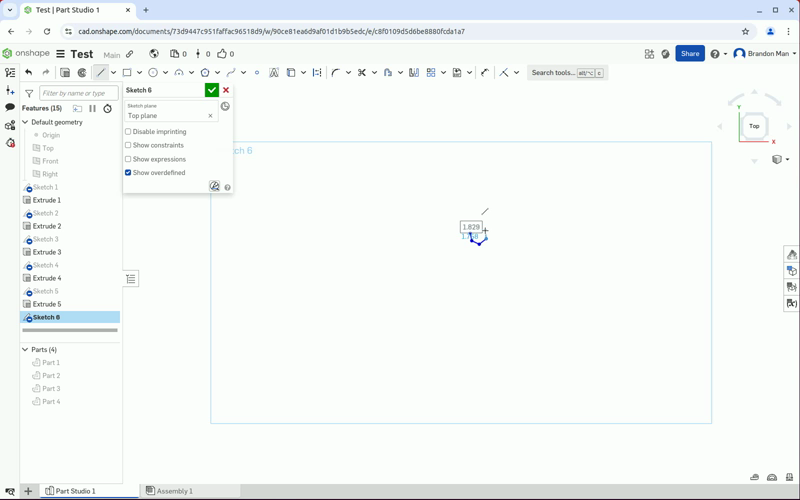
key_up(shift)
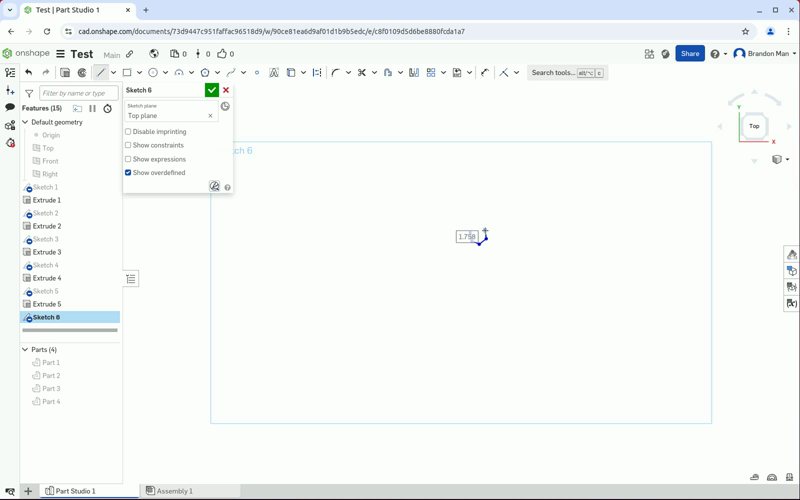
key_down(shift)
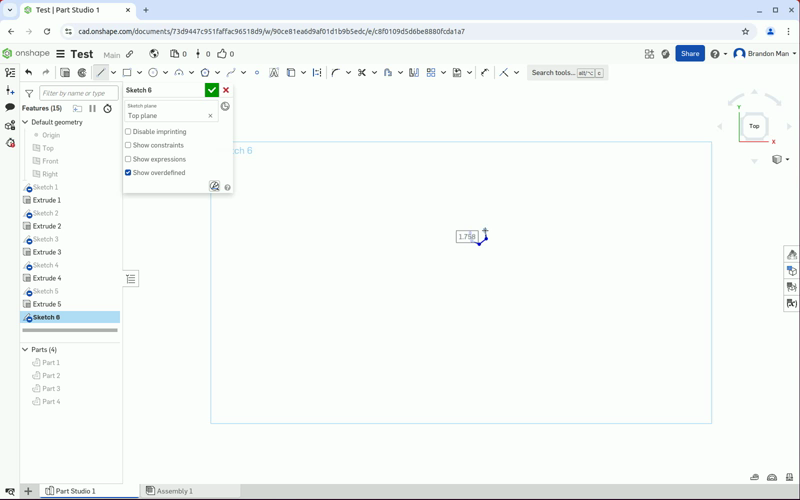
mouse_move(515, 230)
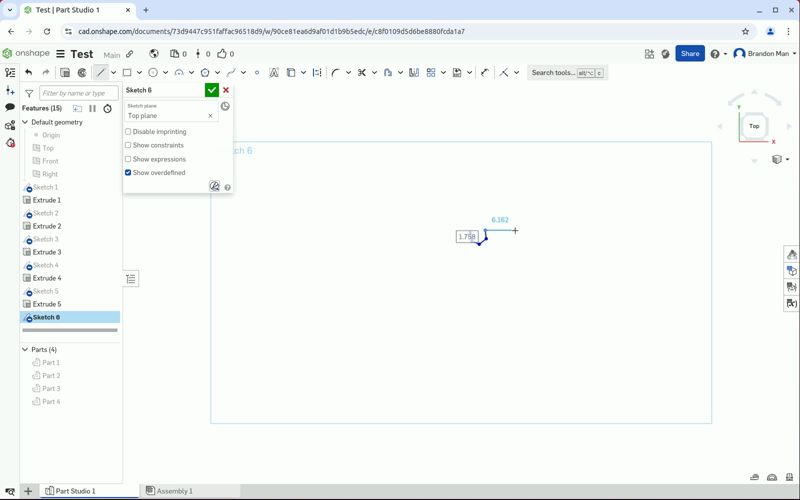
mouse_move(477, 227)
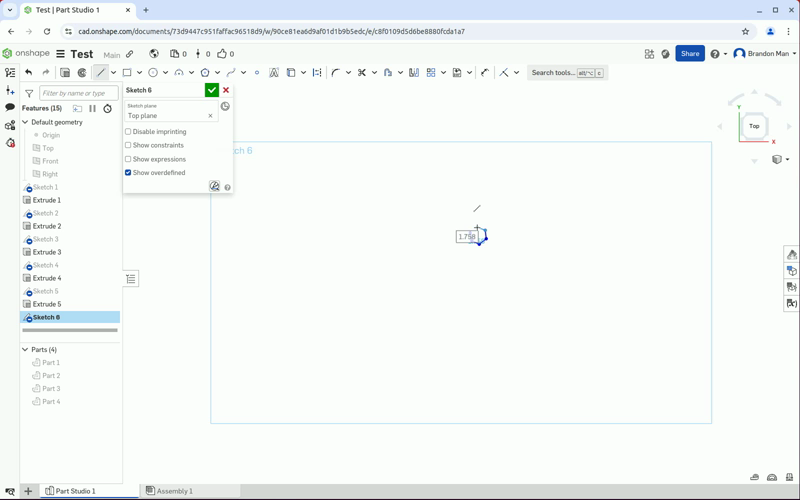
click(477, 227)
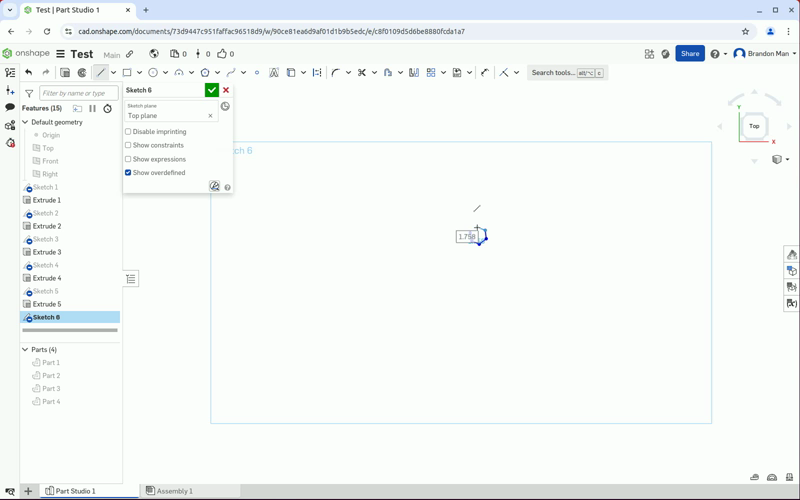
key_up(shift)
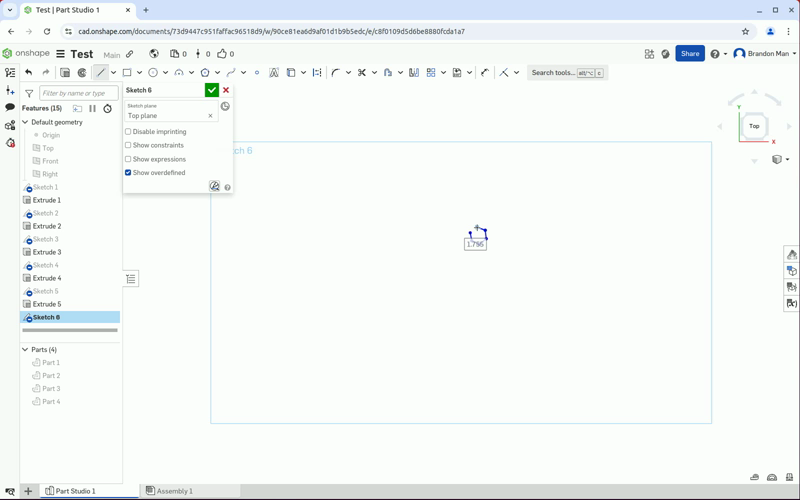
mouse_move(507, 227)
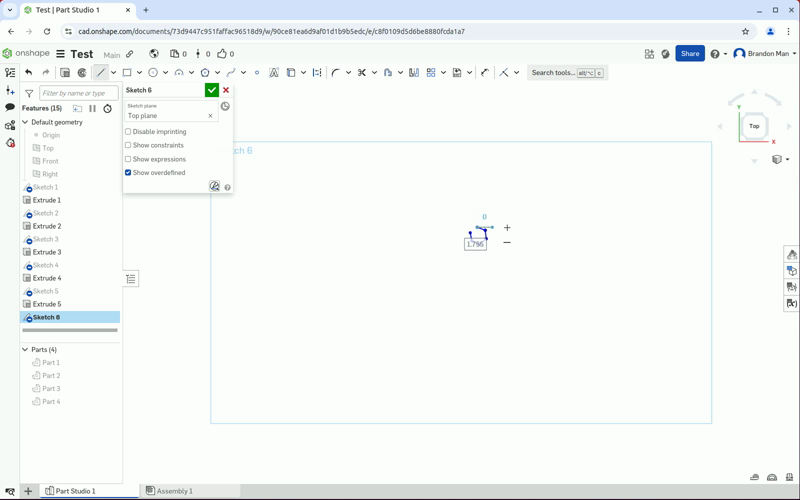
key_down(shift)
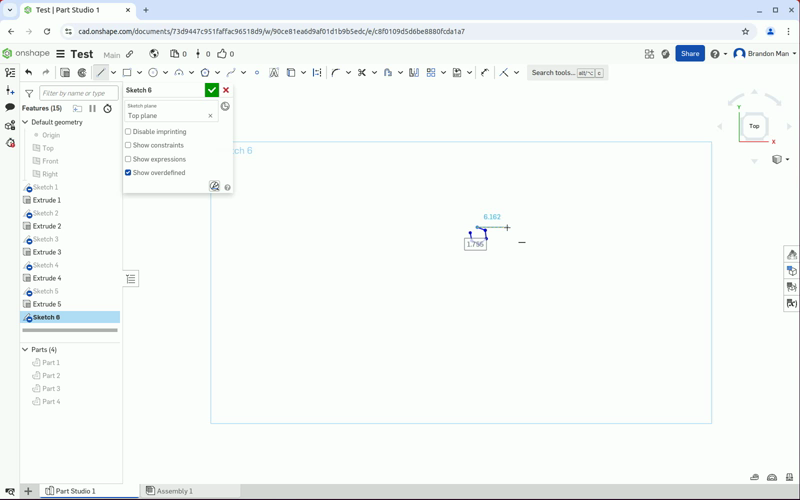
mouse_move(470, 232)
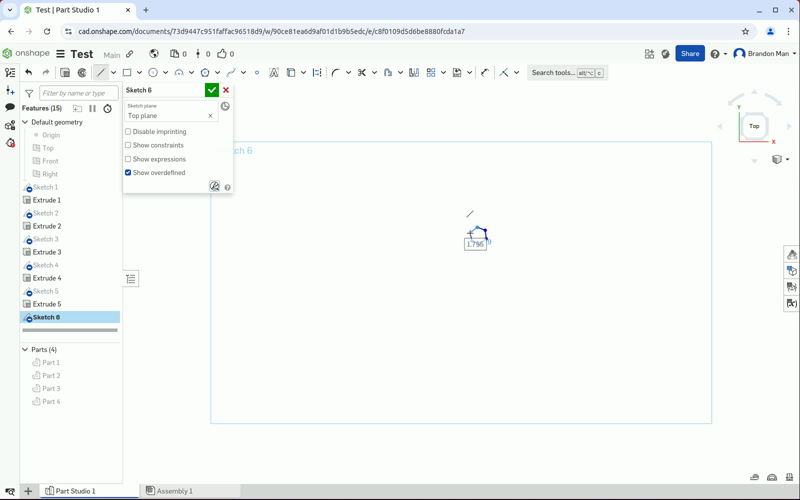
key_up(shift)
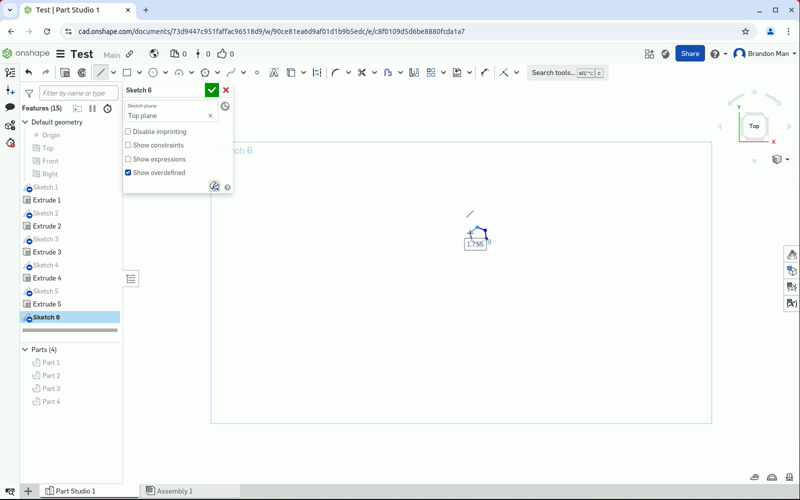
click(470, 232)
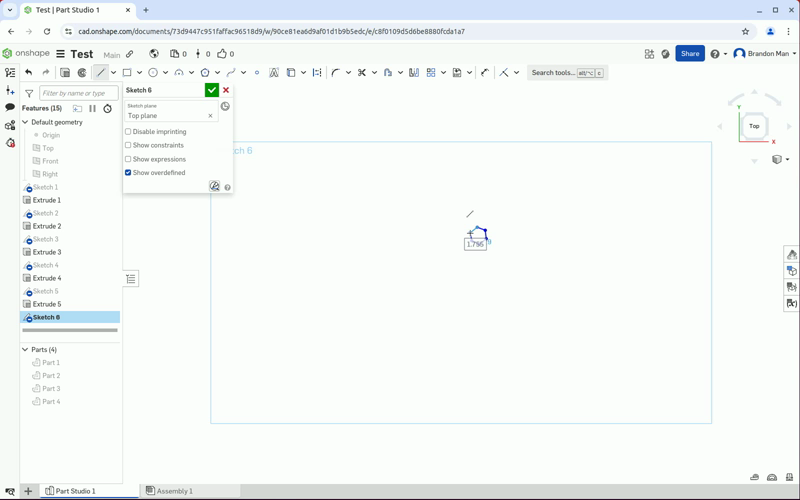
key(esc)
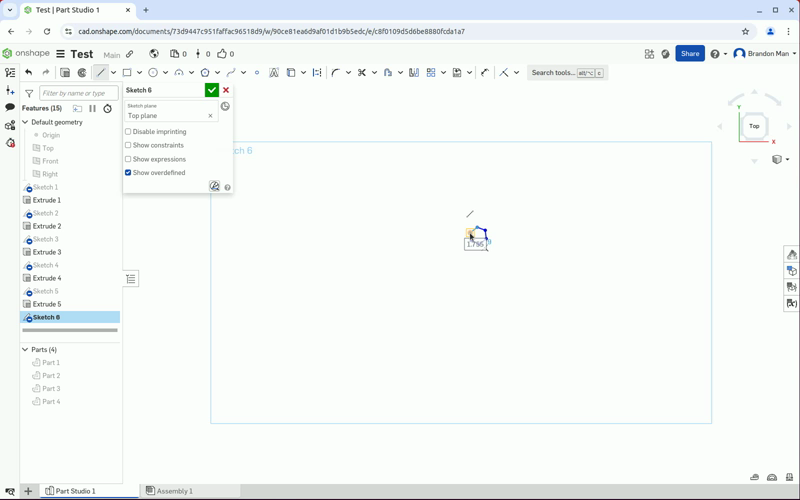
mouse_move(481, 229)
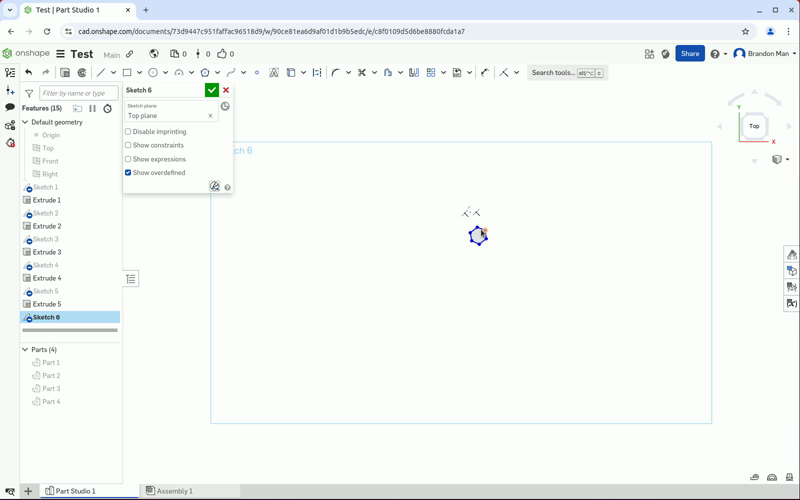
scroll(6)
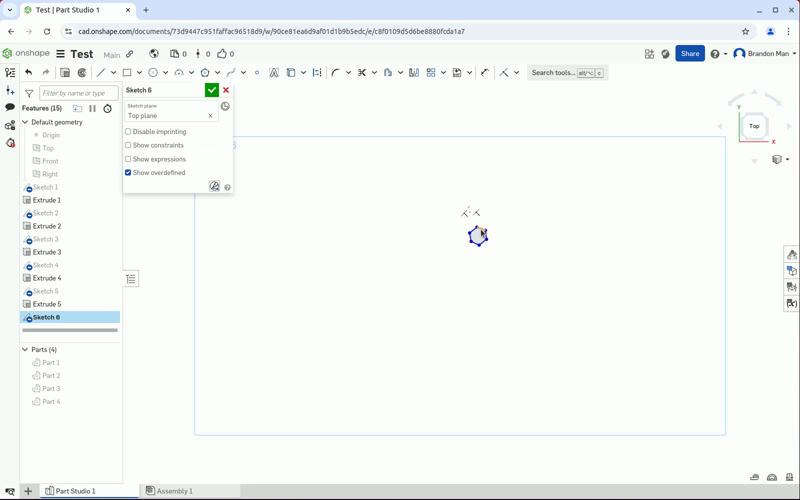
scroll(6)
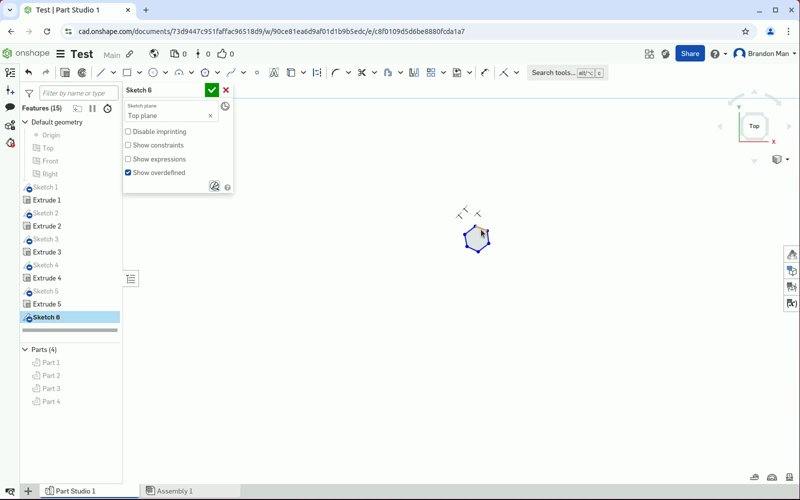
scroll(6)
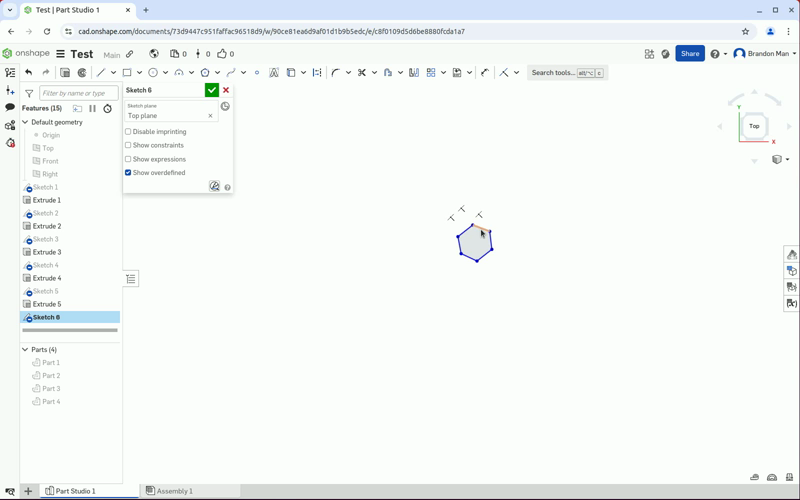
scroll(6)
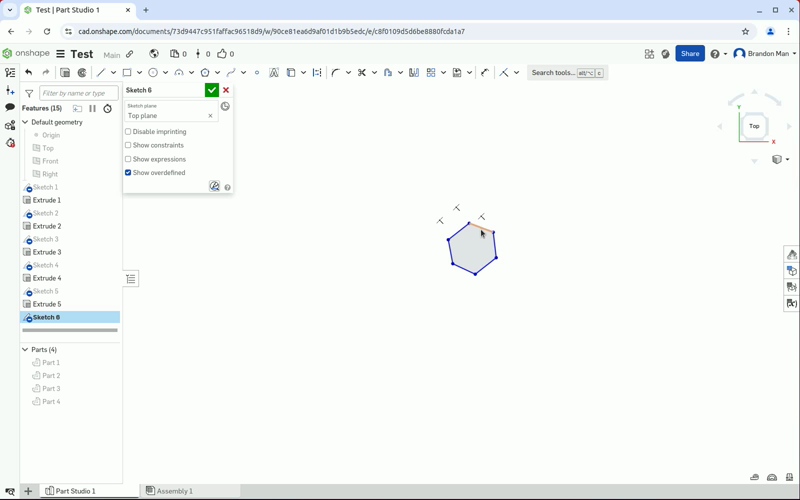
scroll(6)
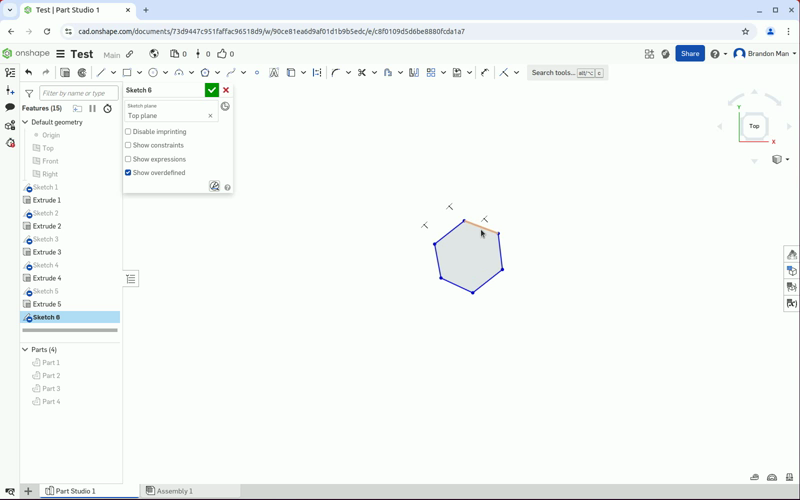
scroll(6)
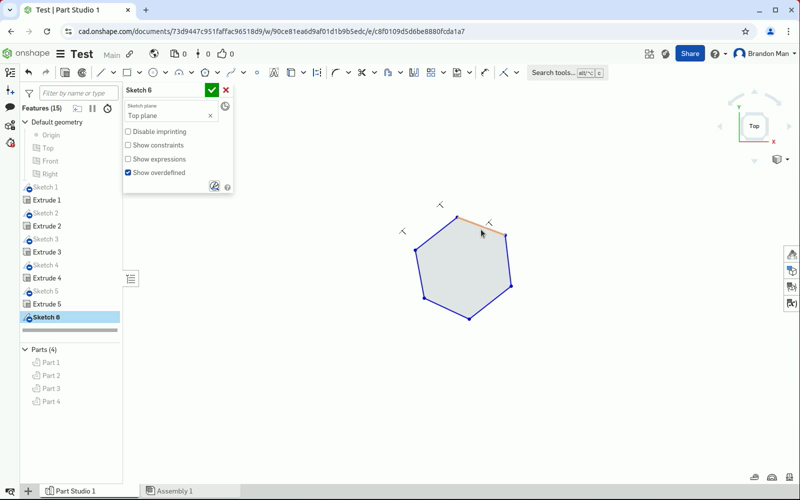
scroll(6)
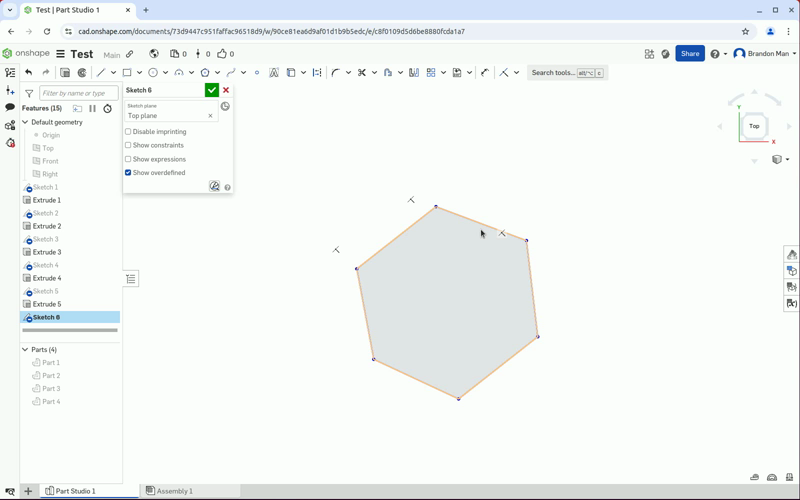
click(481, 229)
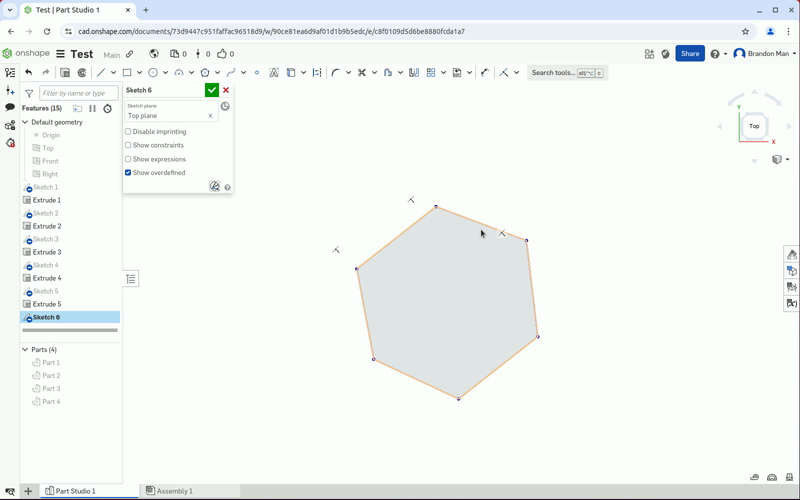
scroll(-6)
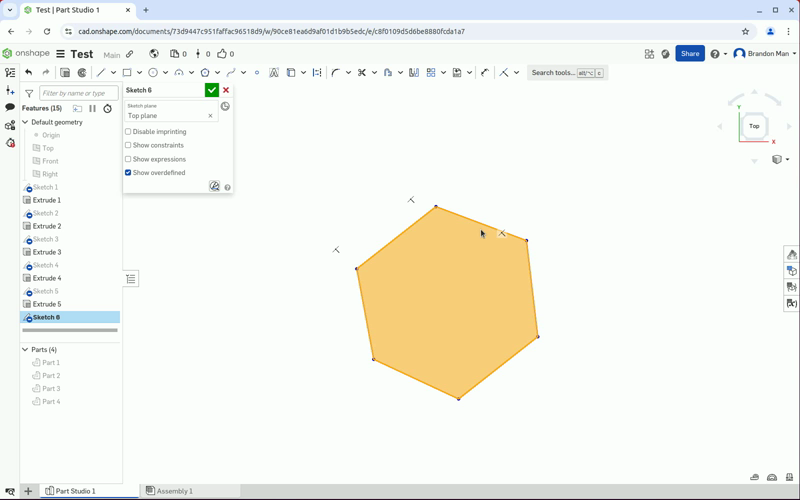
scroll(-6)
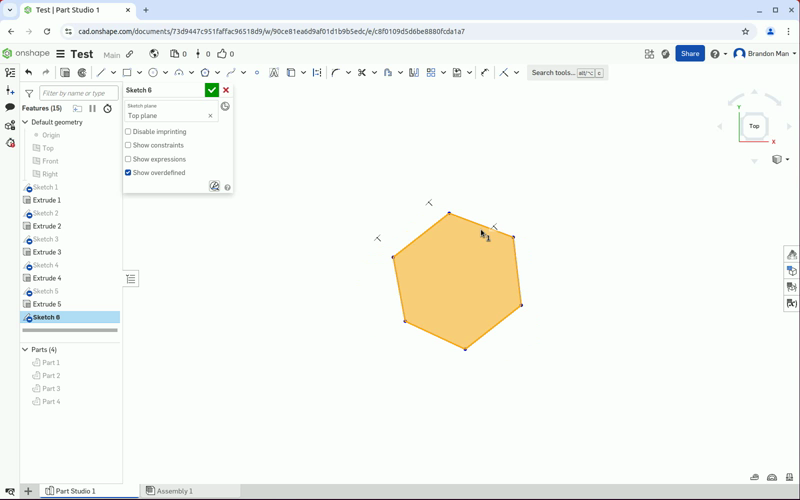
scroll(-6)
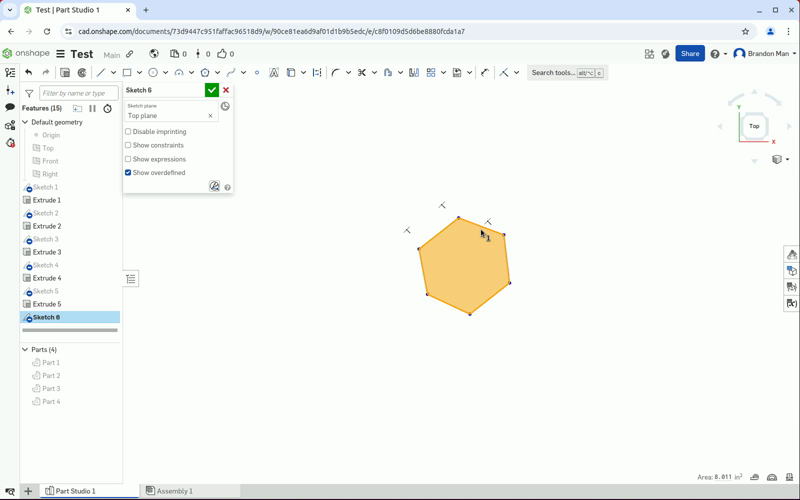
scroll(-6)
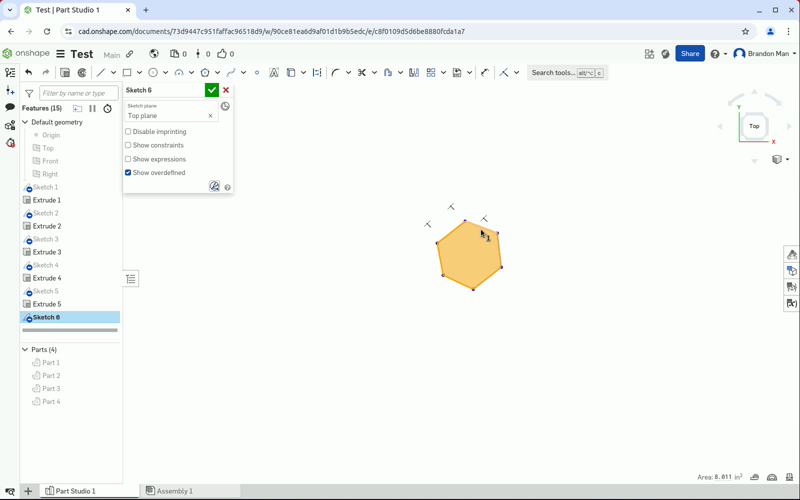
scroll(-6)
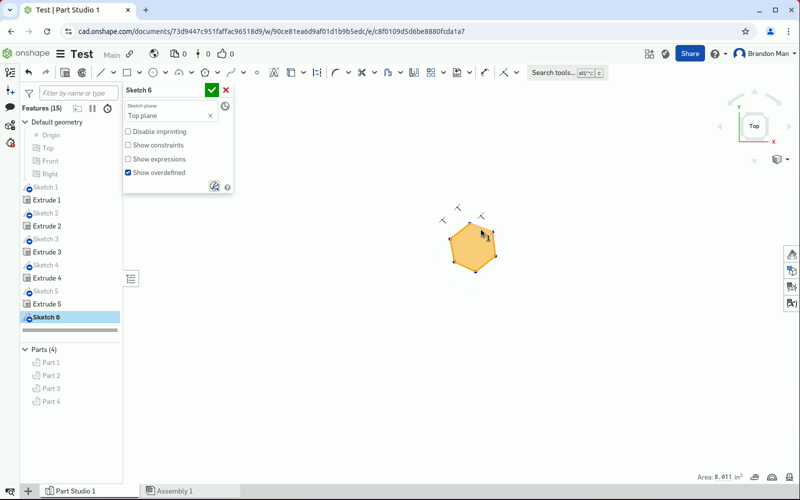
scroll(-6)
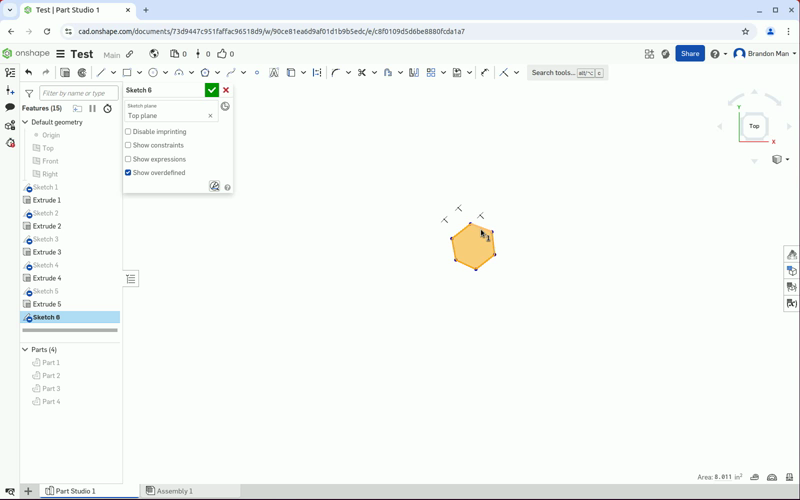
scroll(-6)
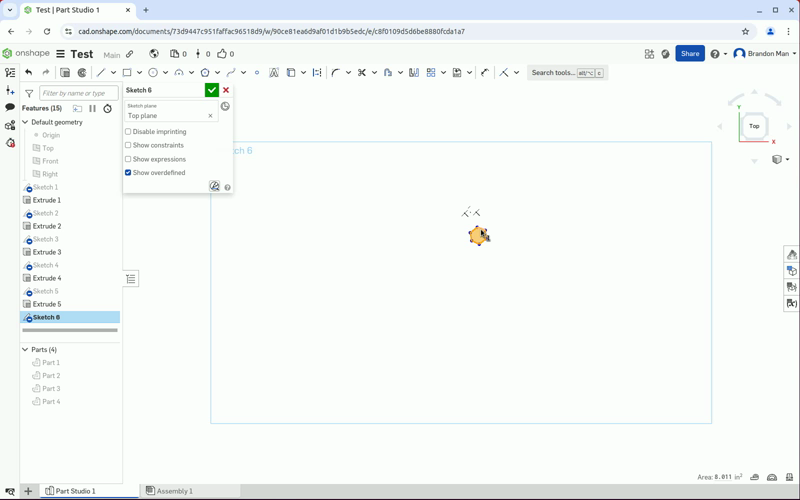
mouse_move(73, 352)
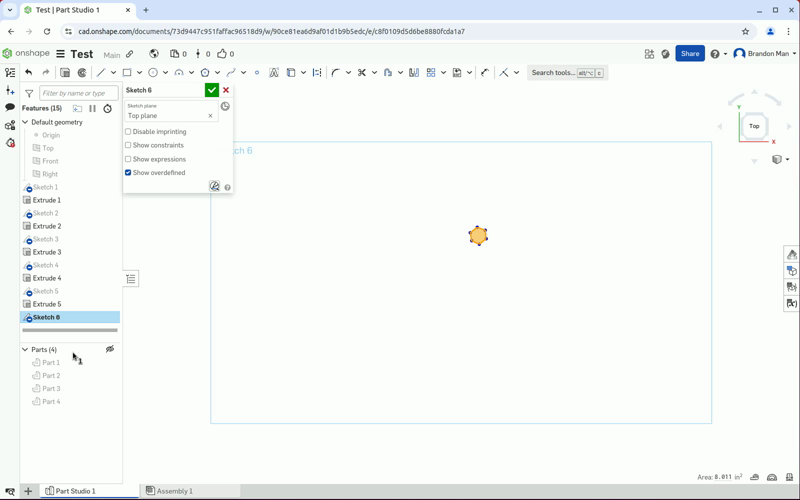
key(shift+y)
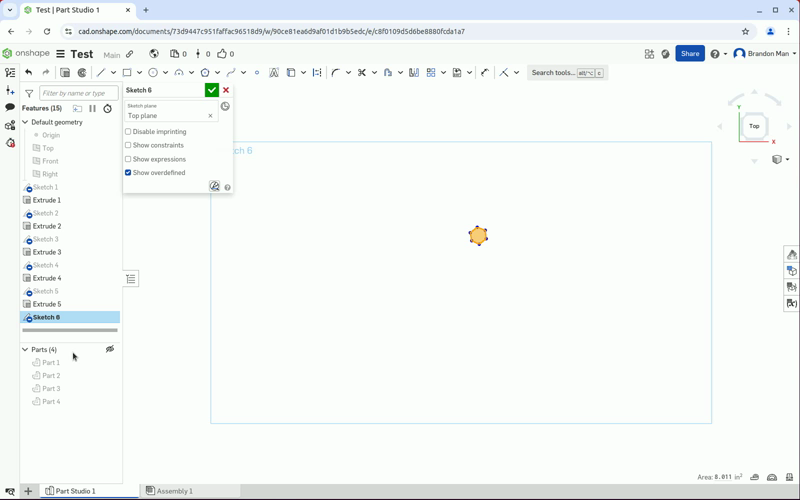
key(shift+e)
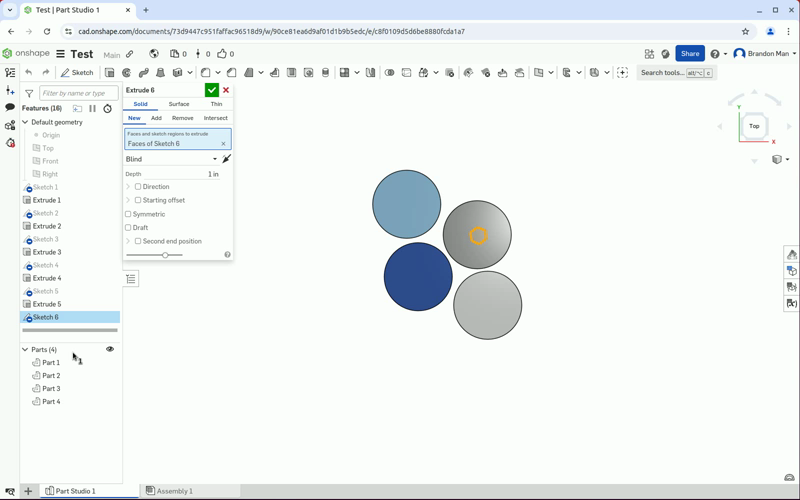
mouse_move(143, 106)
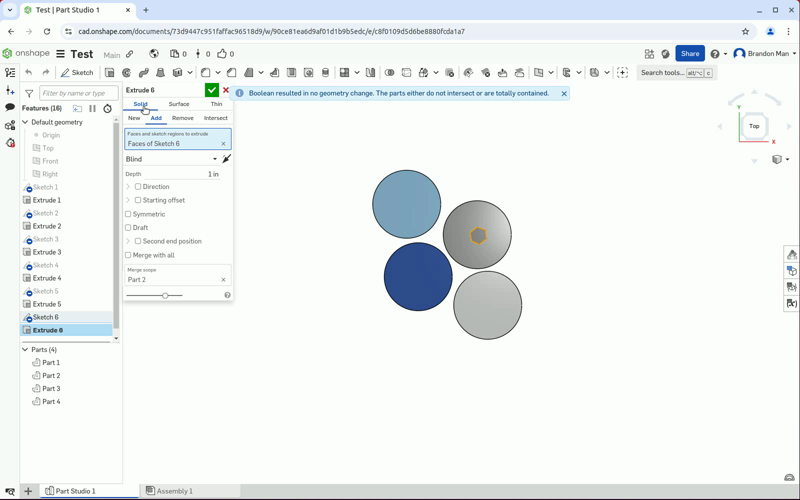
click(143, 106)
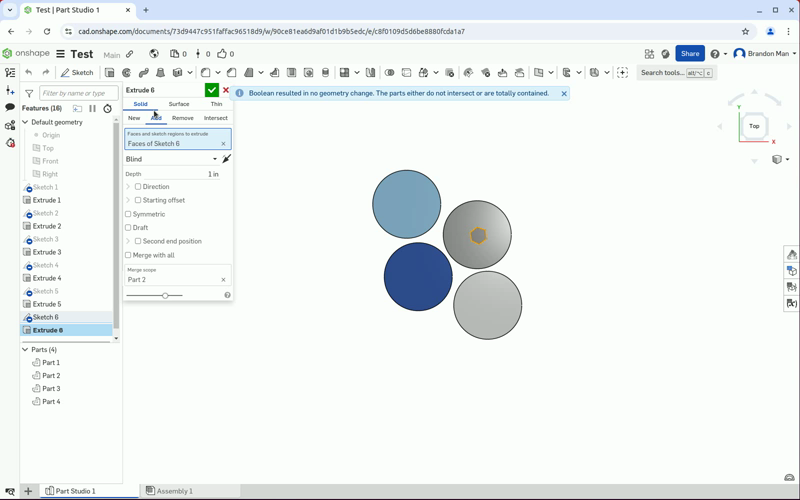
mouse_move(186, 120)
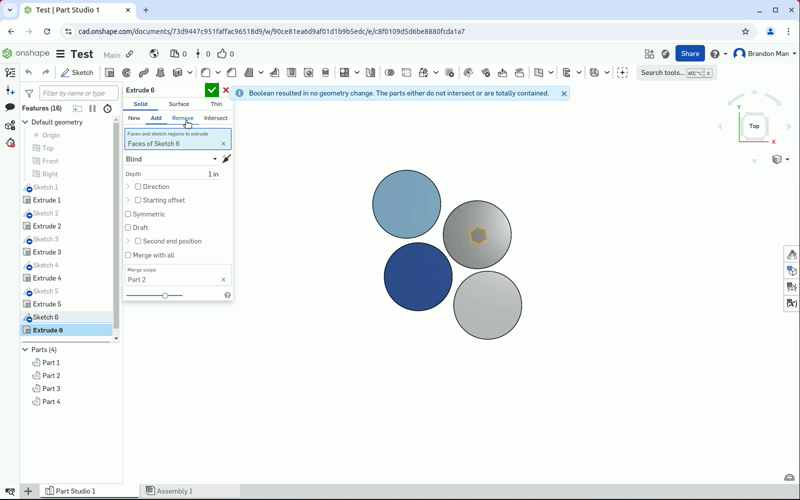
click(186, 120)
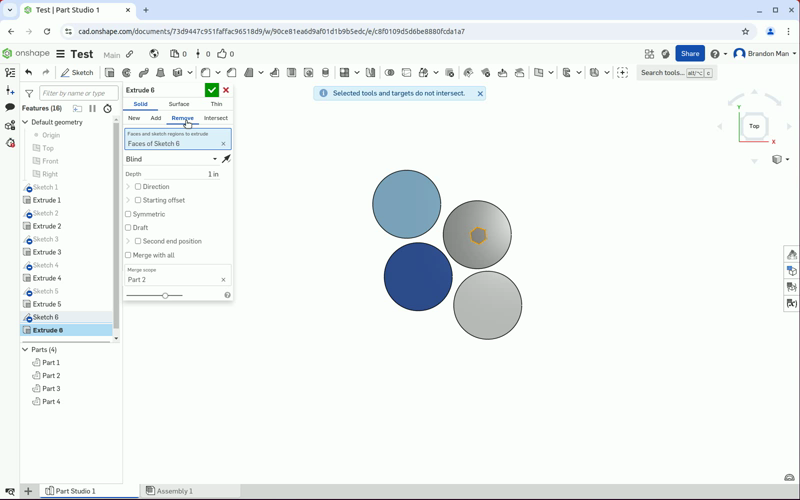
key(tab, 4)
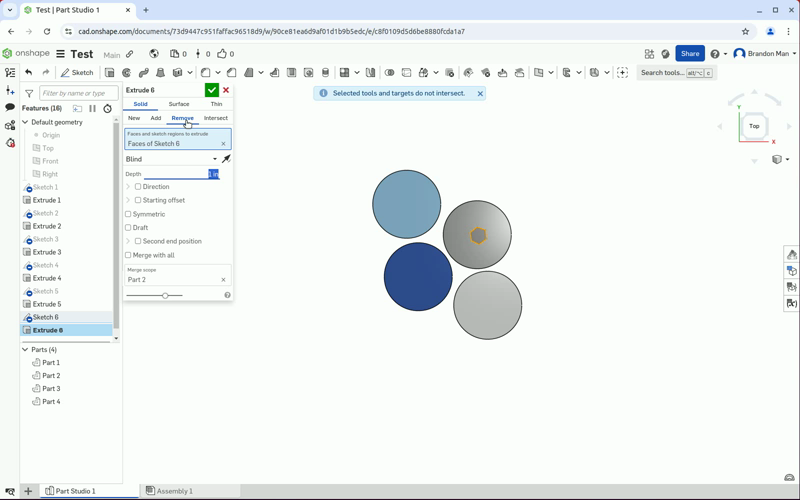
text(-1.926)
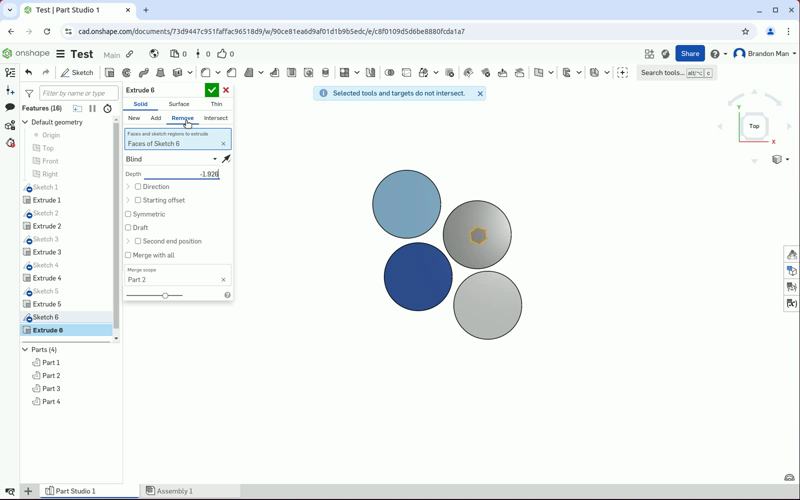
key(tab, 6)
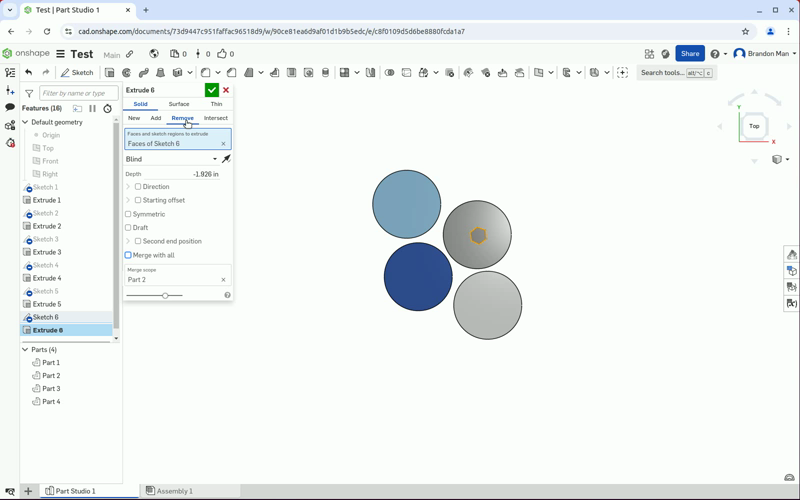
key(space)
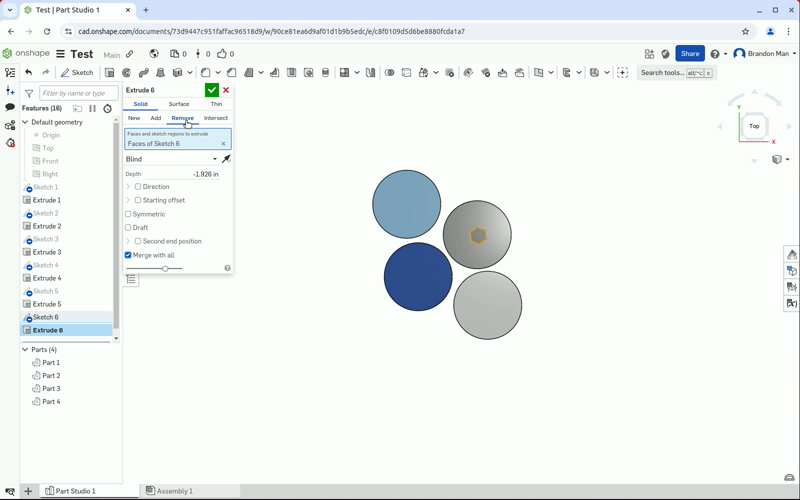
key(enter)
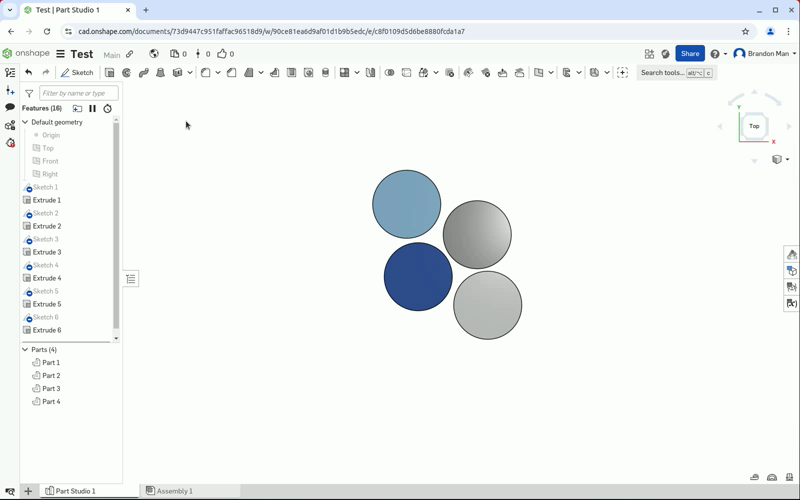
key(shift+h)
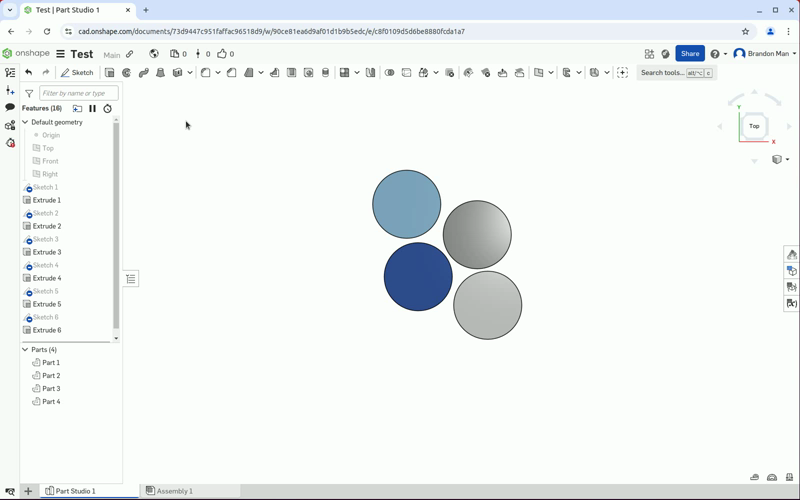
key(shift+h)
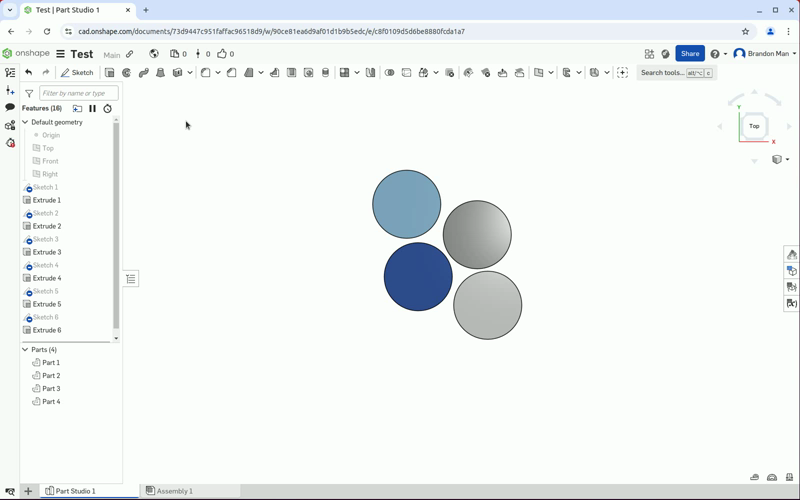
mouse_move(69, 189)
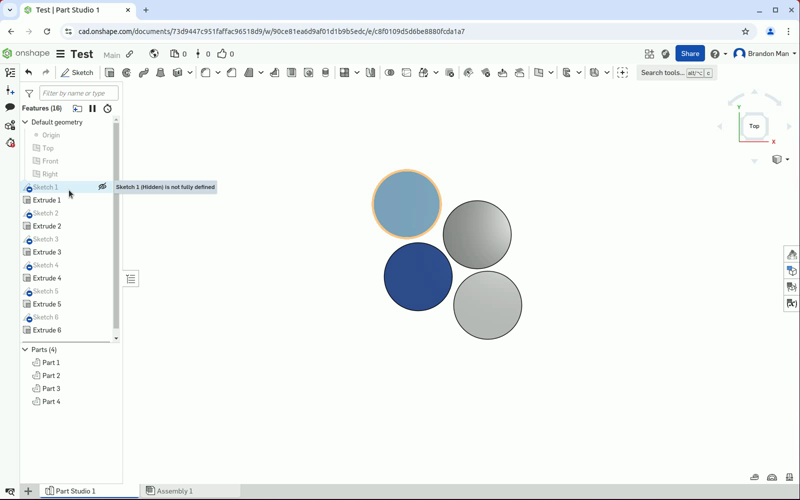
click(69, 189)
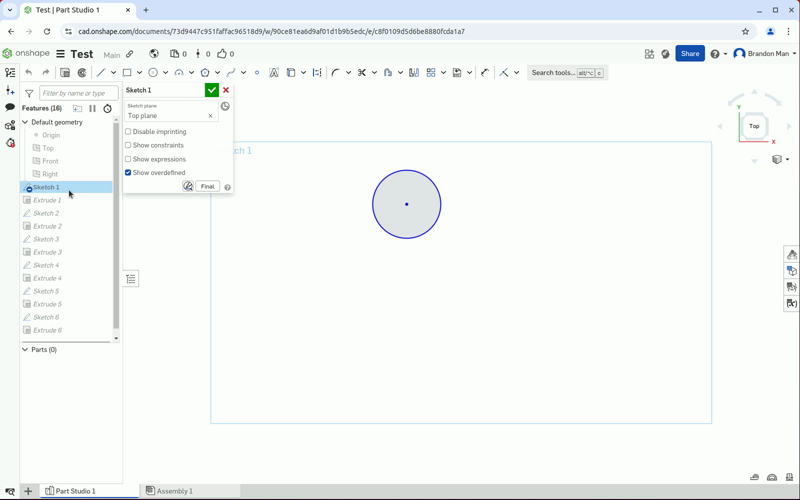
mouse_move(229, 92)
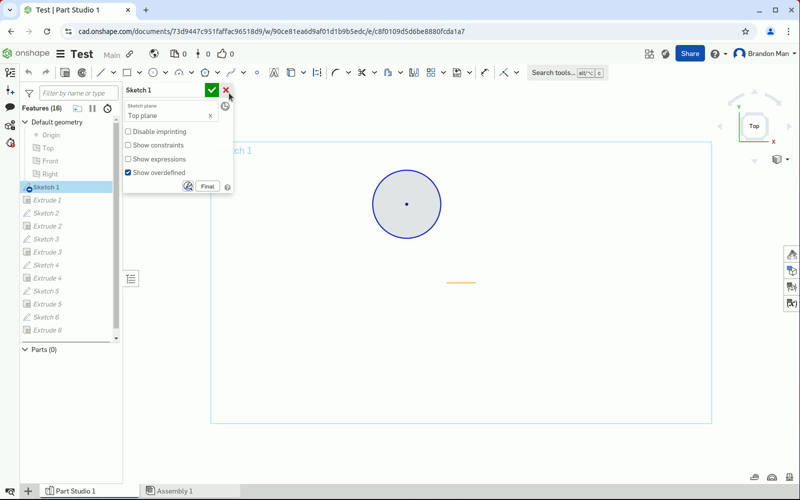
click(229, 92)
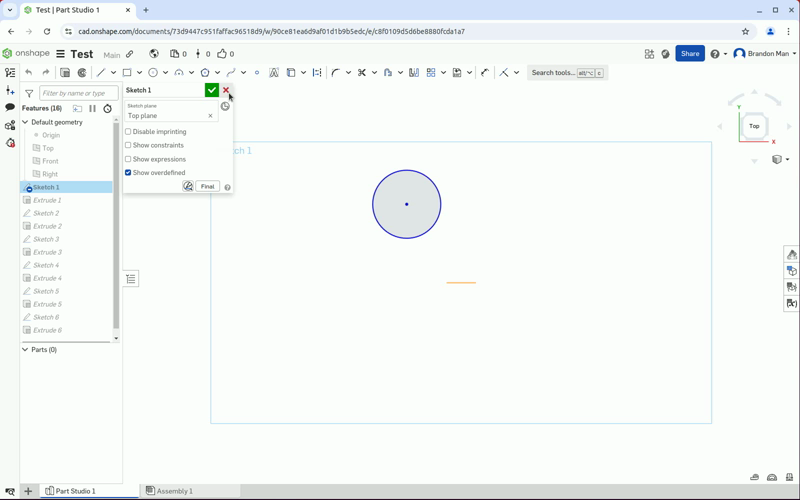
key(shift+s)
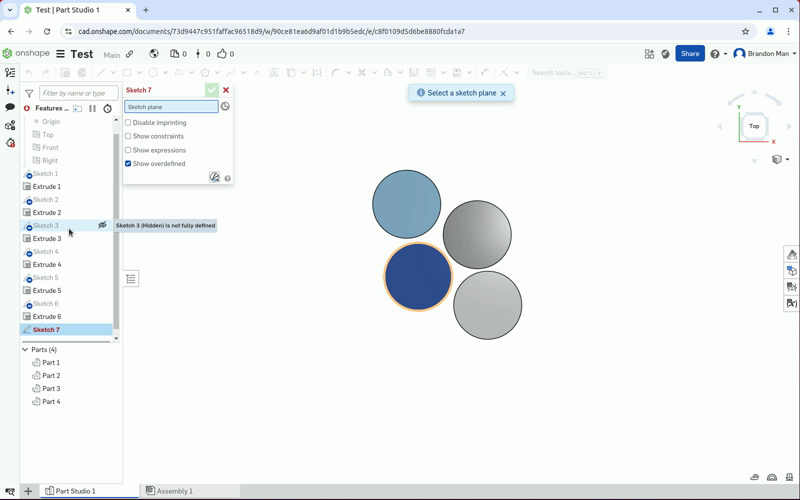
scroll(3)
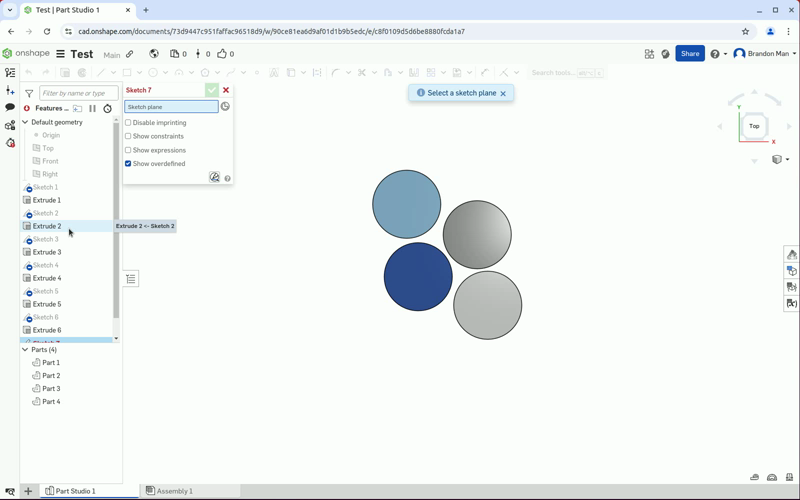
mouse_move(69, 150)
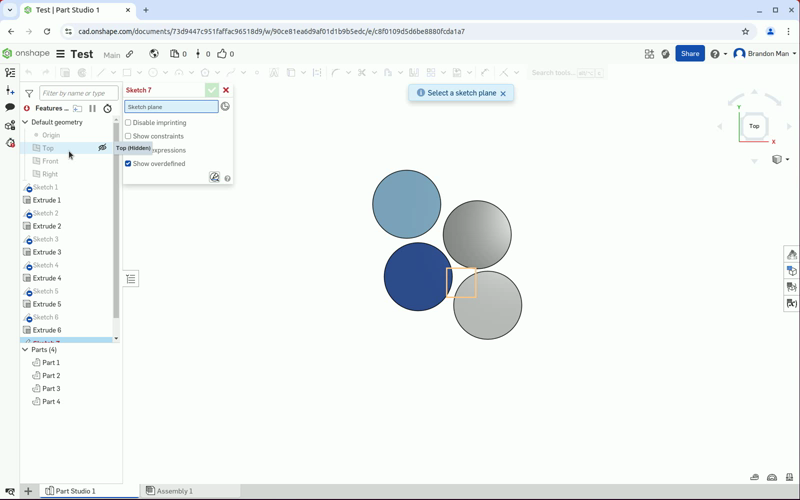
click(69, 150)
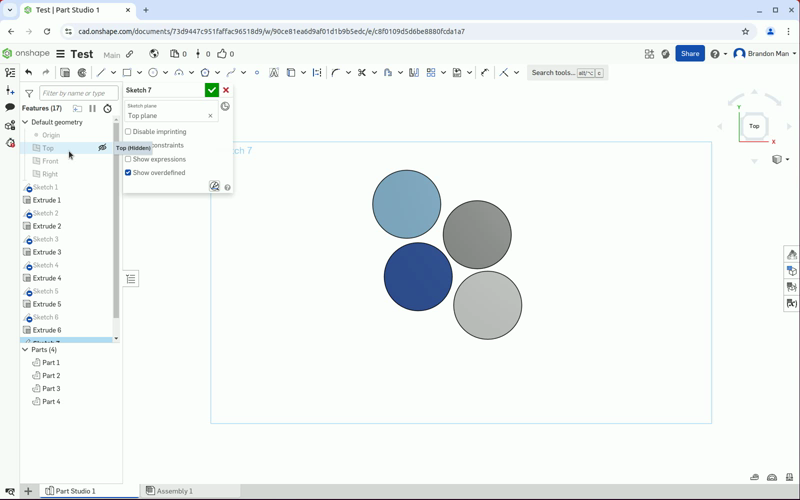
mouse_move(73, 352)
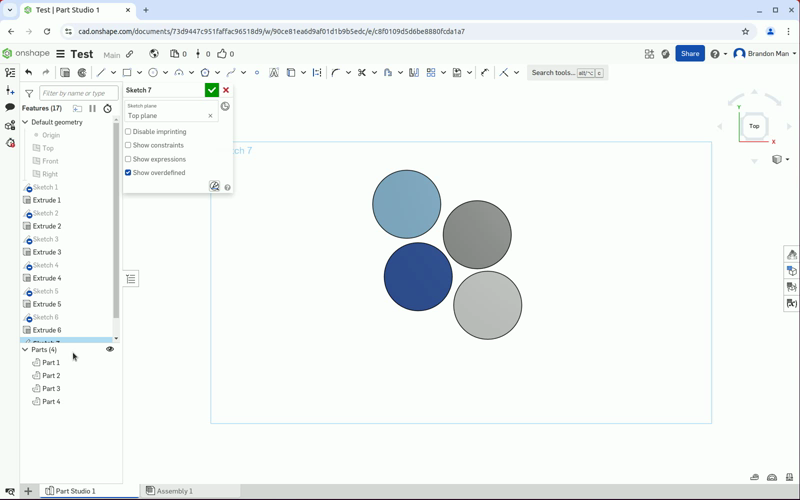
key(y)
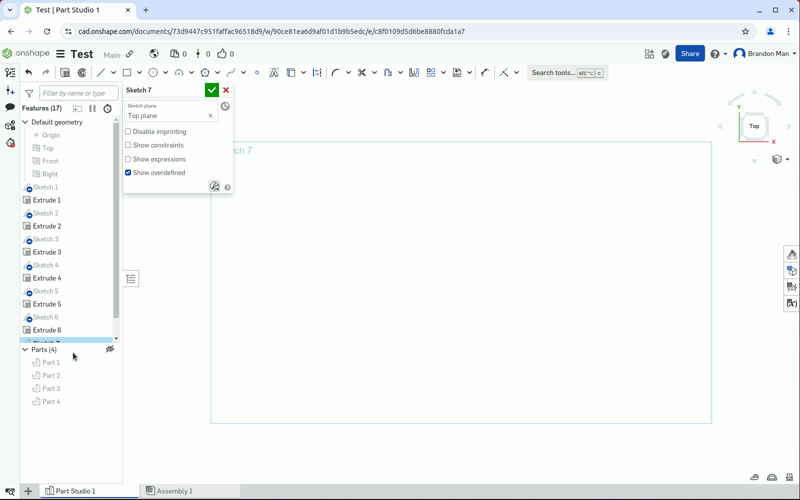
key(l)
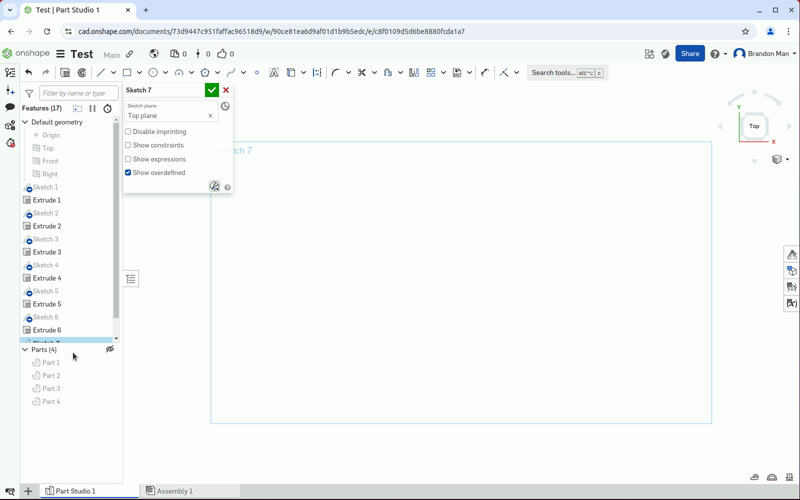
key_down(shift)
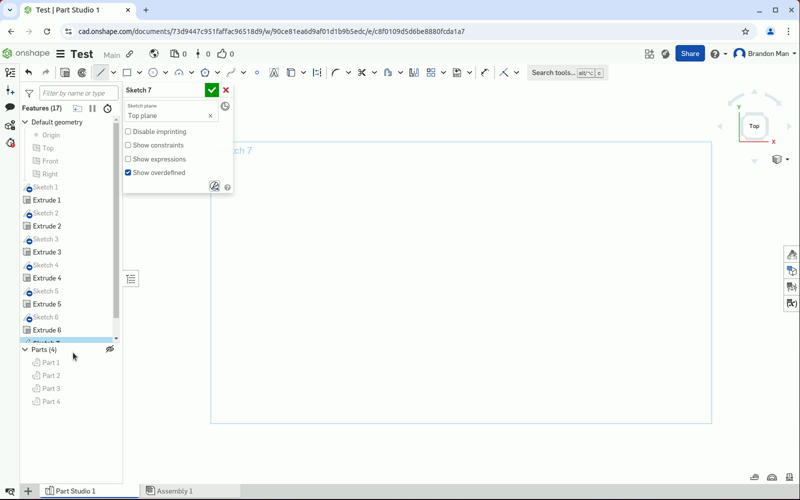
mouse_move(410, 274)
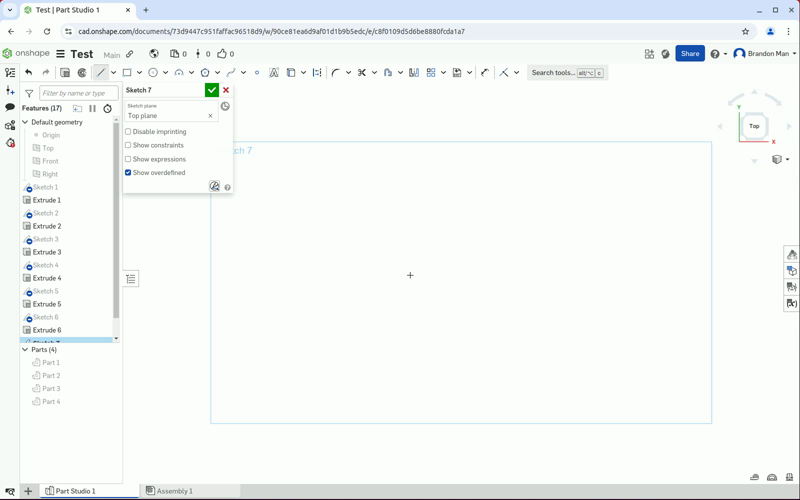
click(410, 274)
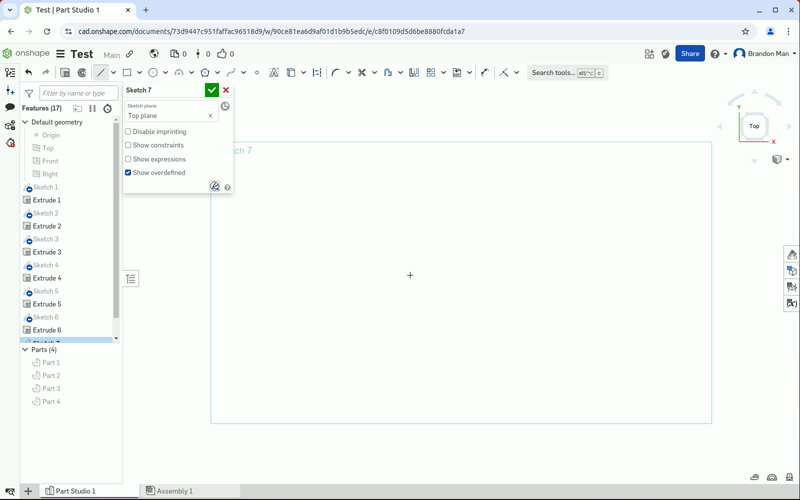
key_up(shift)
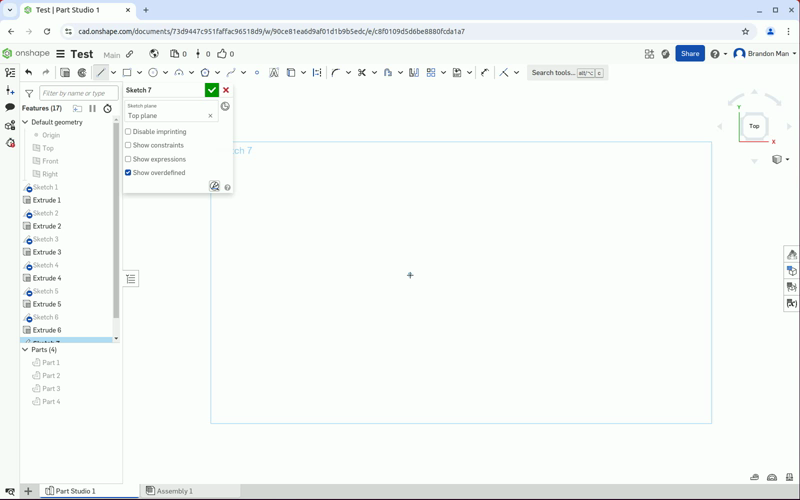
key_down(shift)
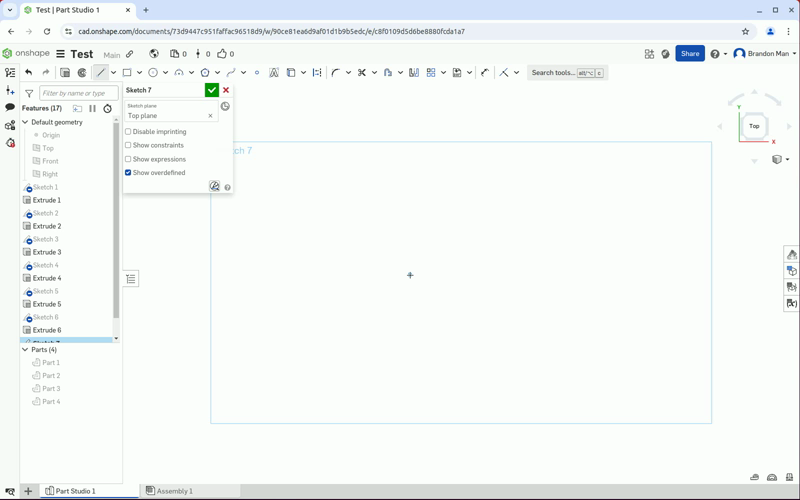
mouse_move(440, 274)
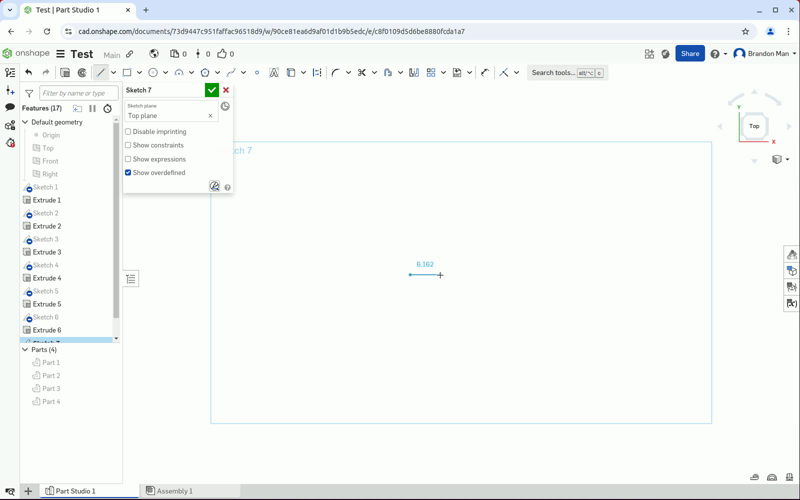
mouse_move(411, 283)
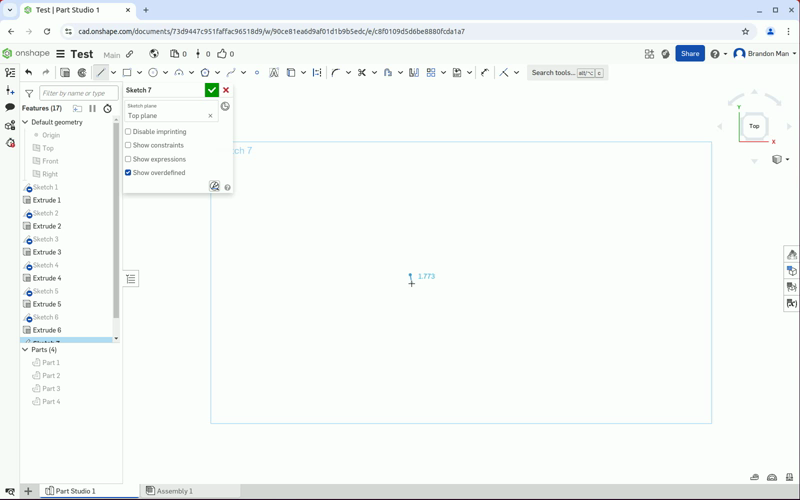
click(411, 283)
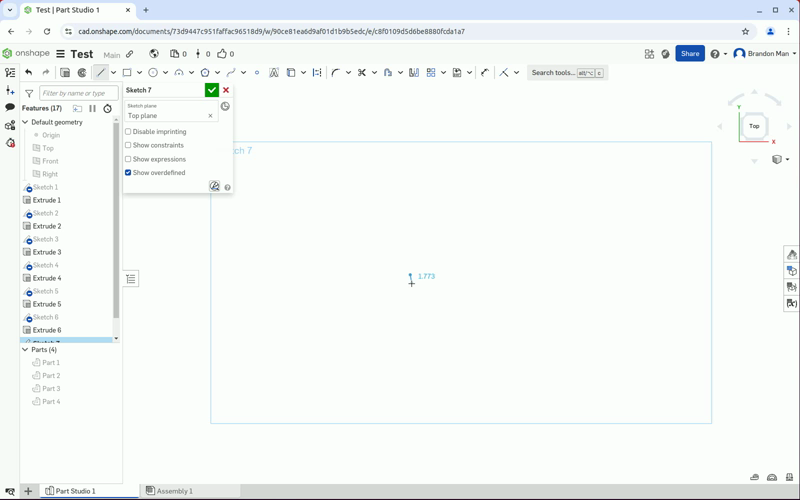
key_up(shift)
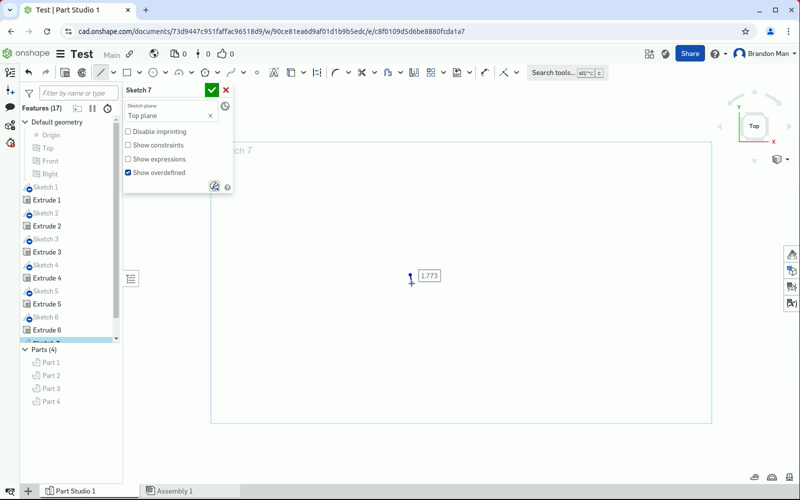
key_down(shift)
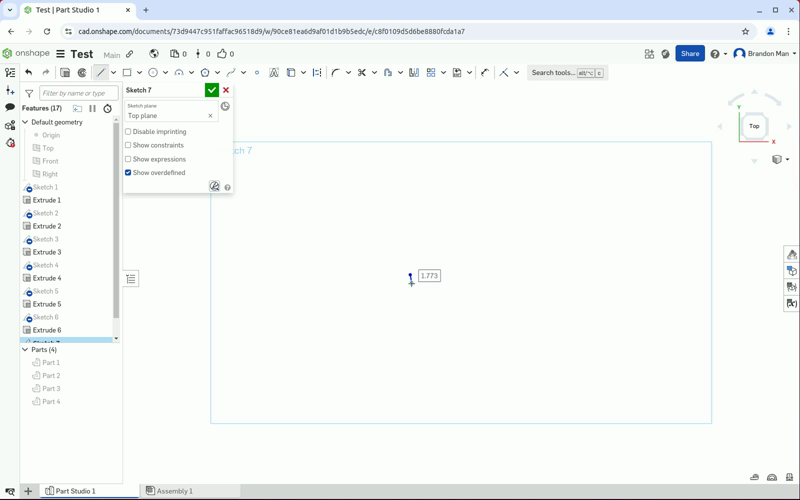
mouse_move(441, 283)
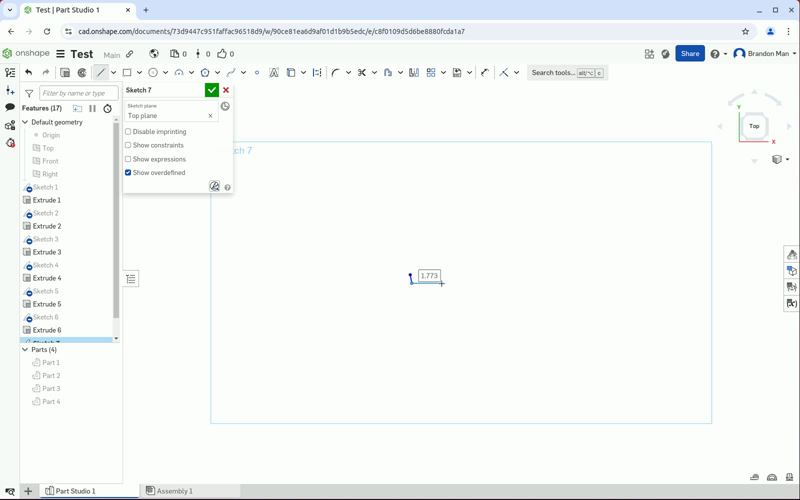
mouse_move(419, 286)
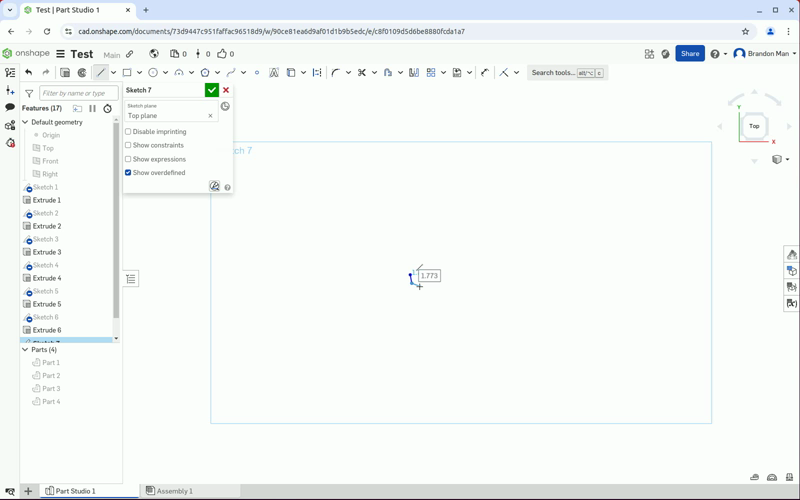
click(419, 286)
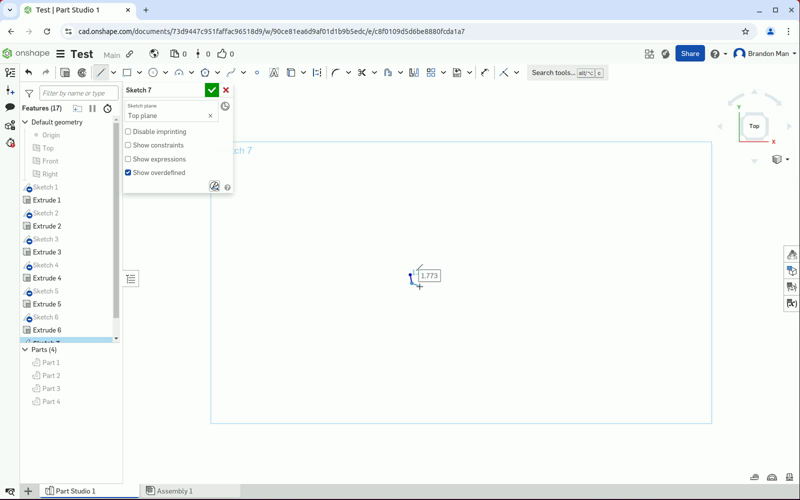
key_up(shift)
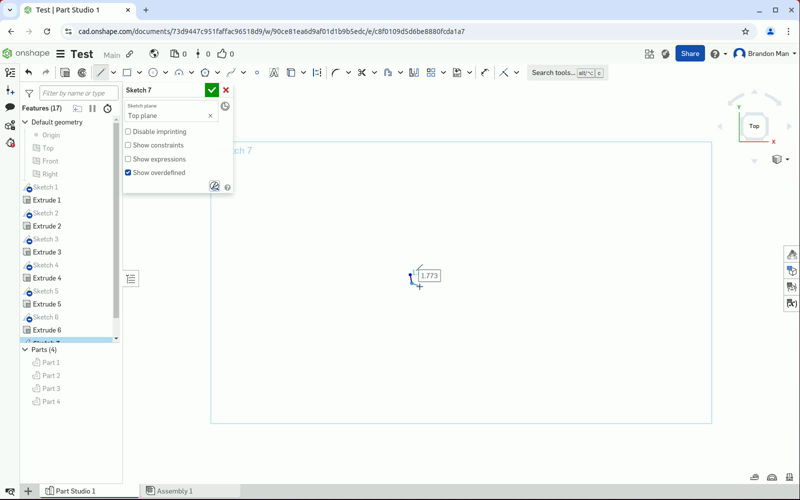
key_down(shift)
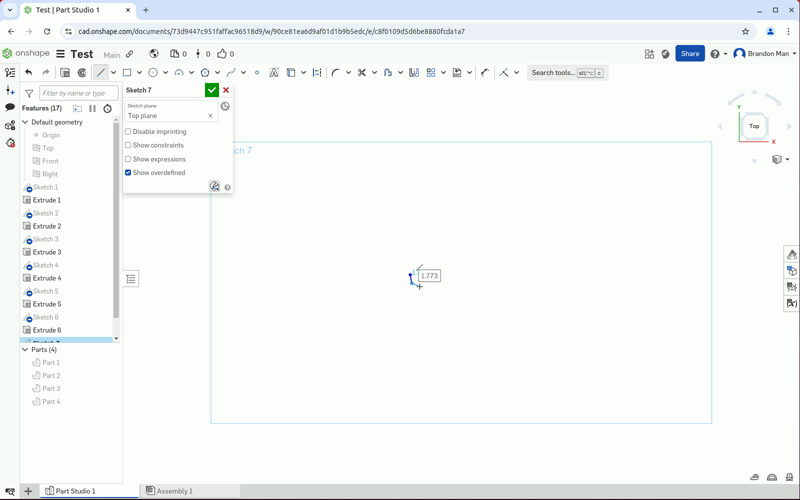
mouse_move(449, 286)
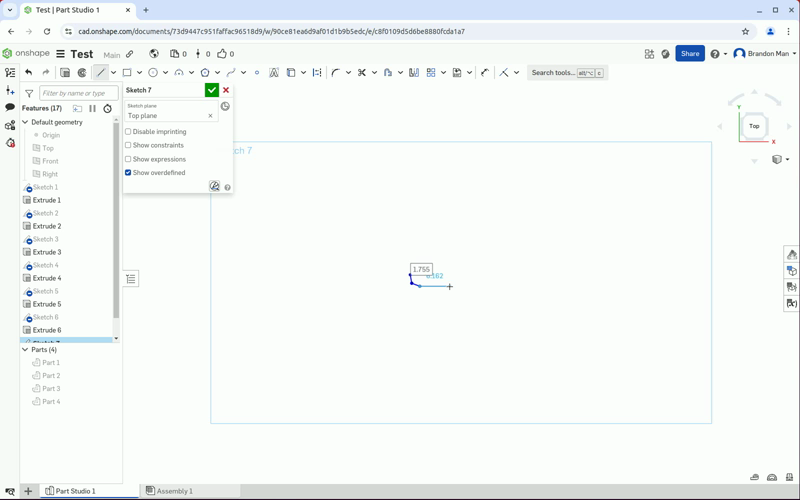
mouse_move(426, 280)
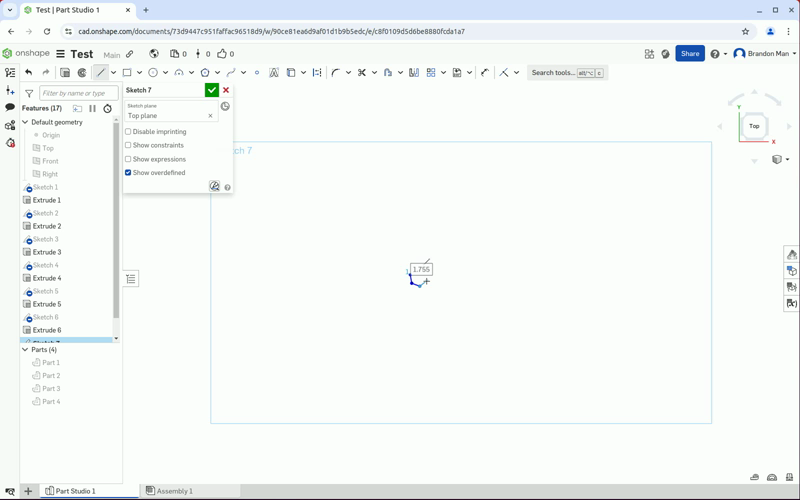
click(426, 280)
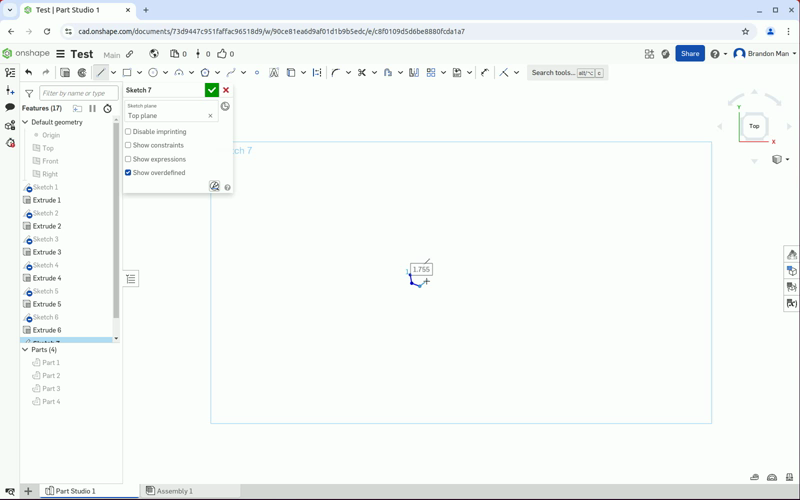
key_up(shift)
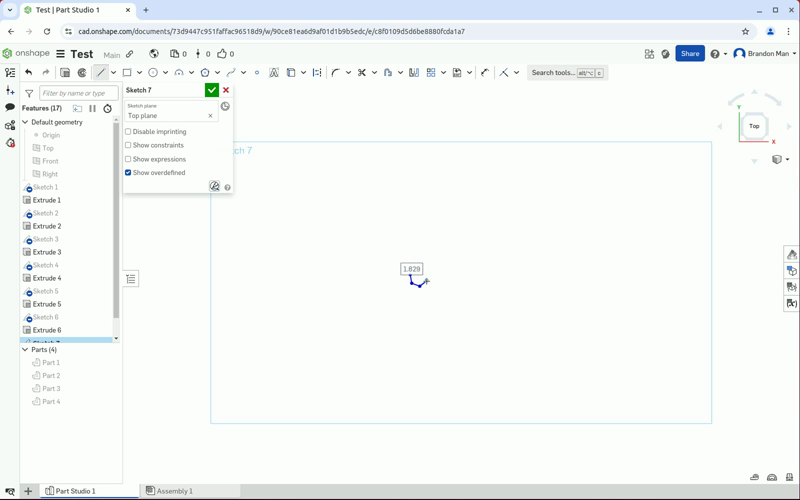
key_down(shift)
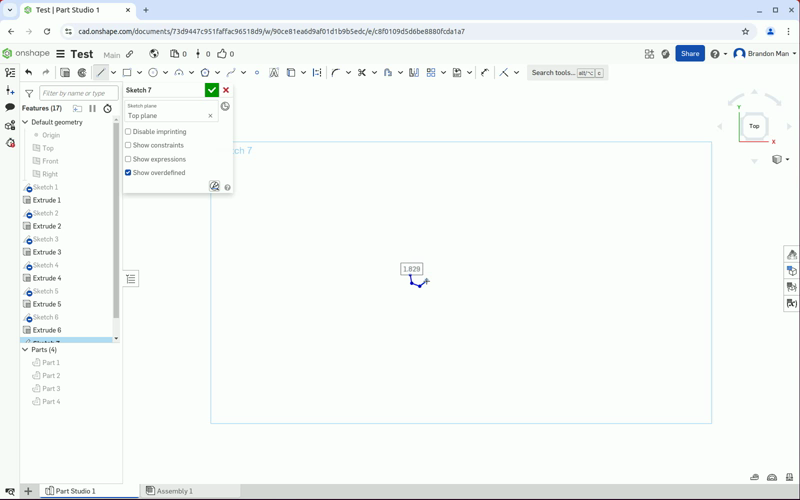
mouse_move(456, 280)
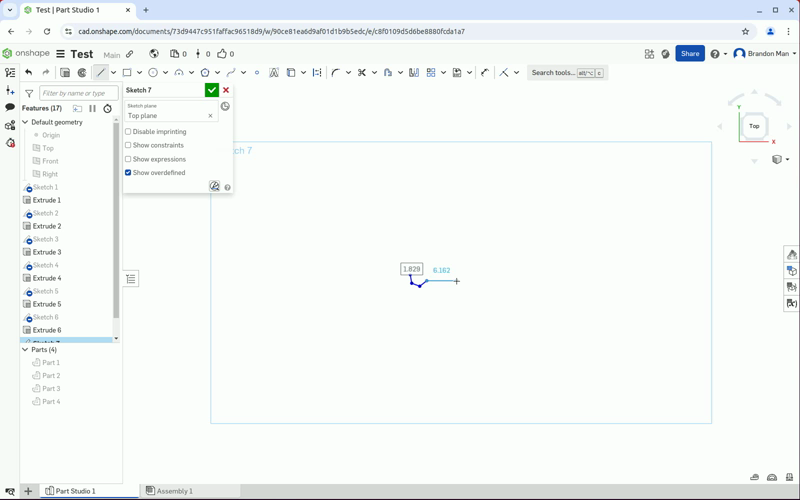
mouse_move(425, 272)
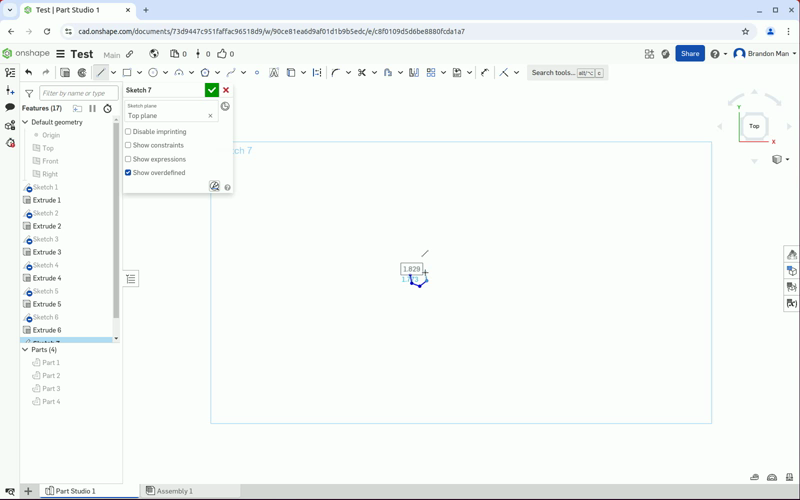
click(425, 272)
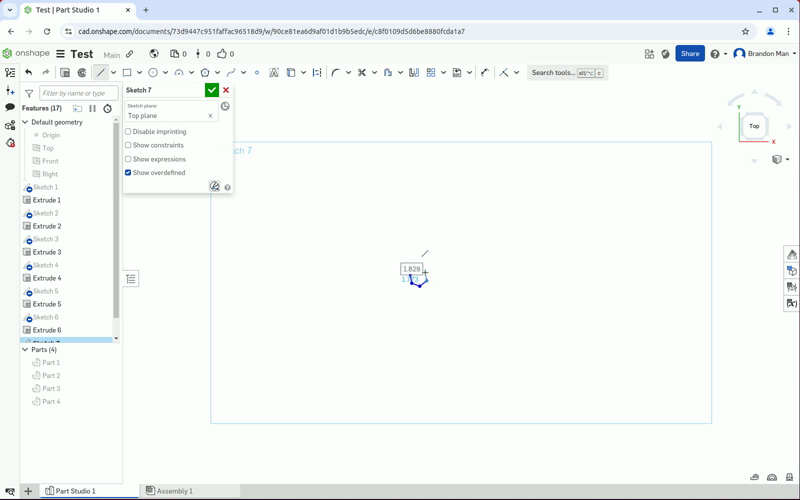
key_up(shift)
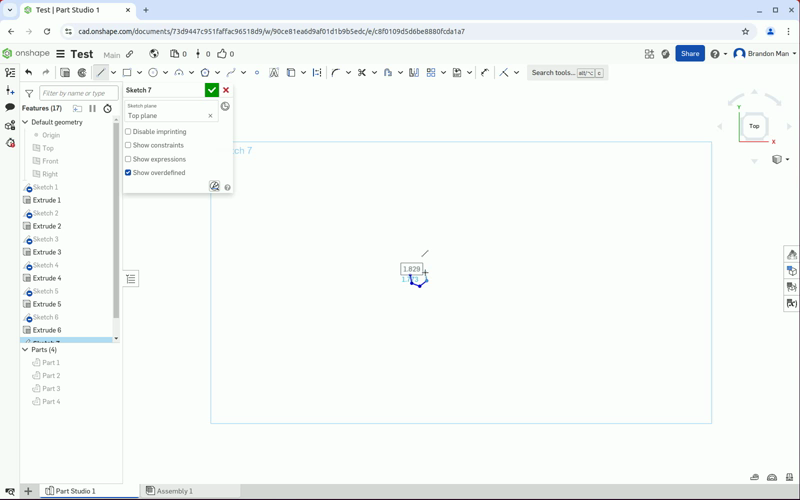
key_down(shift)
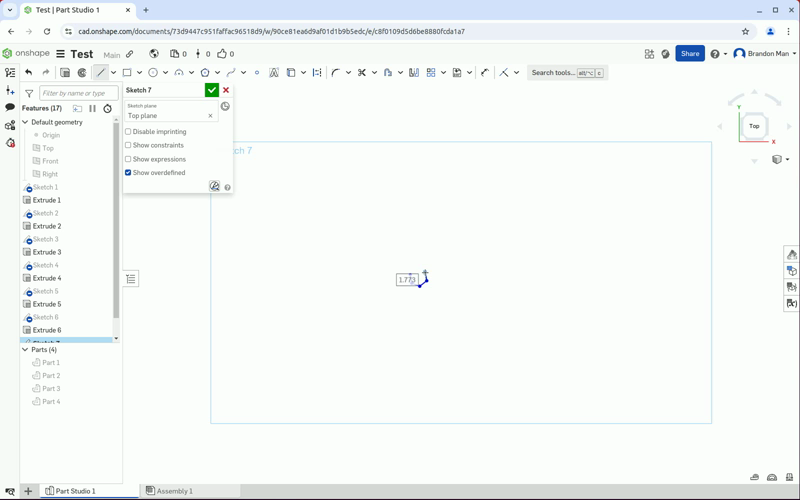
mouse_move(455, 272)
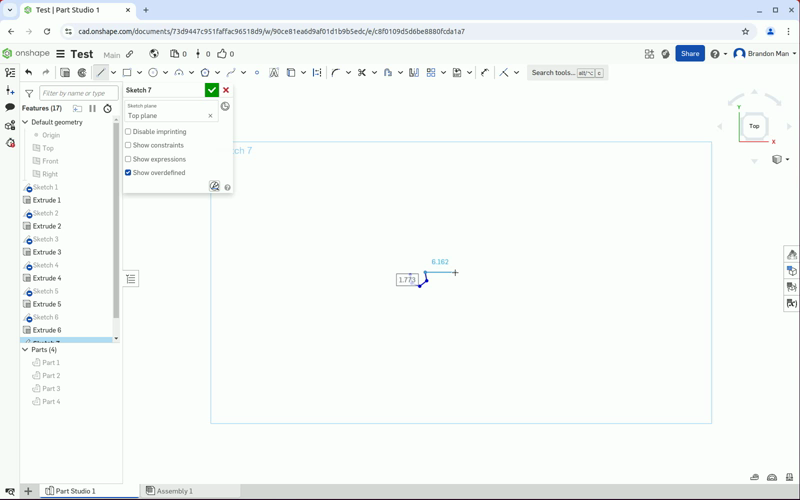
mouse_move(417, 269)
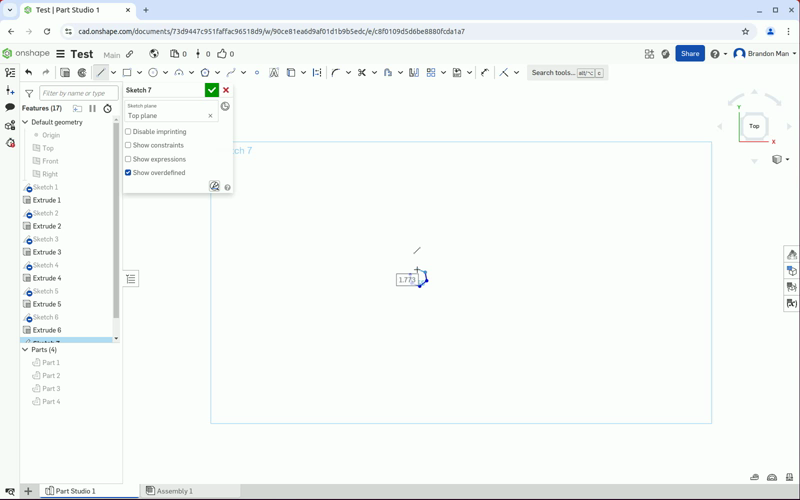
click(417, 269)
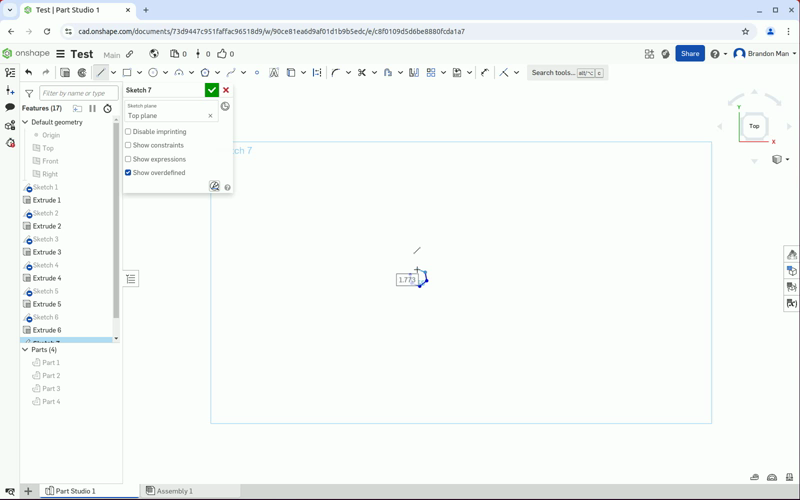
key_up(shift)
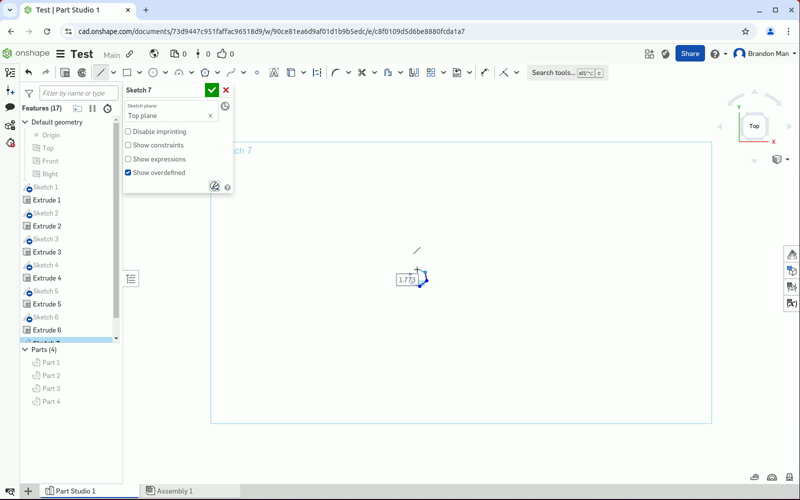
mouse_move(447, 269)
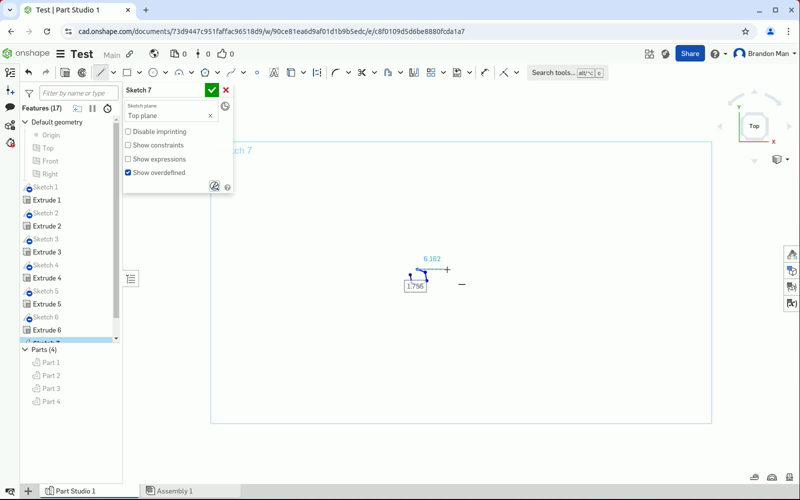
key_down(shift)
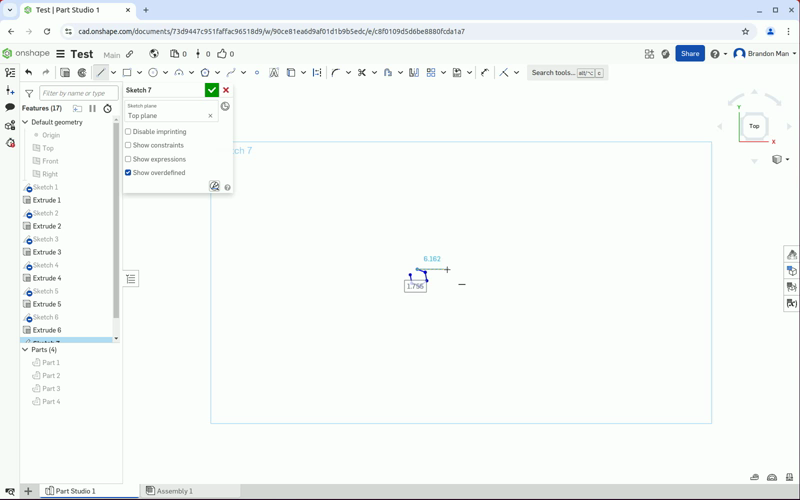
mouse_move(410, 274)
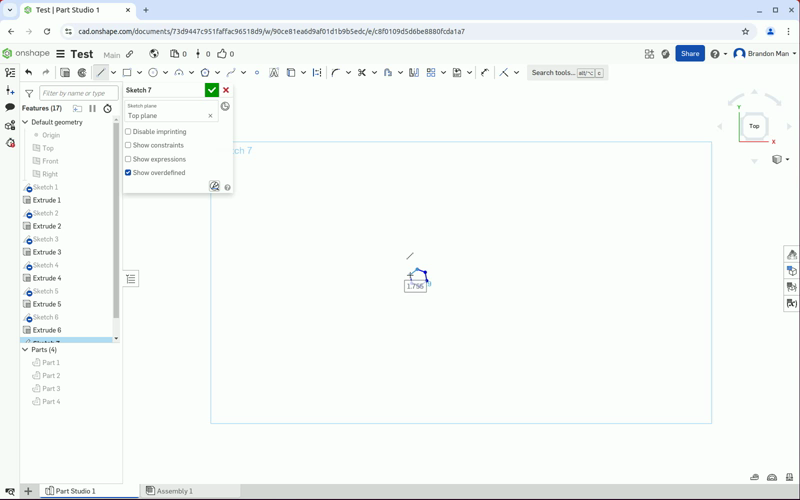
key_up(shift)
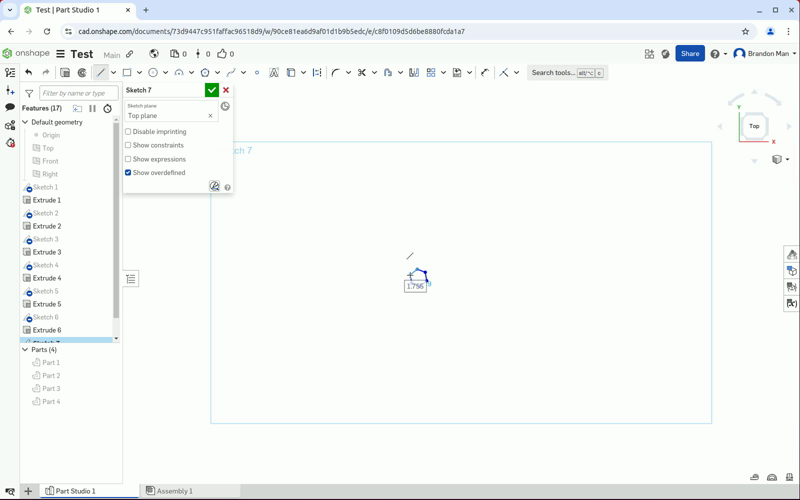
click(410, 274)
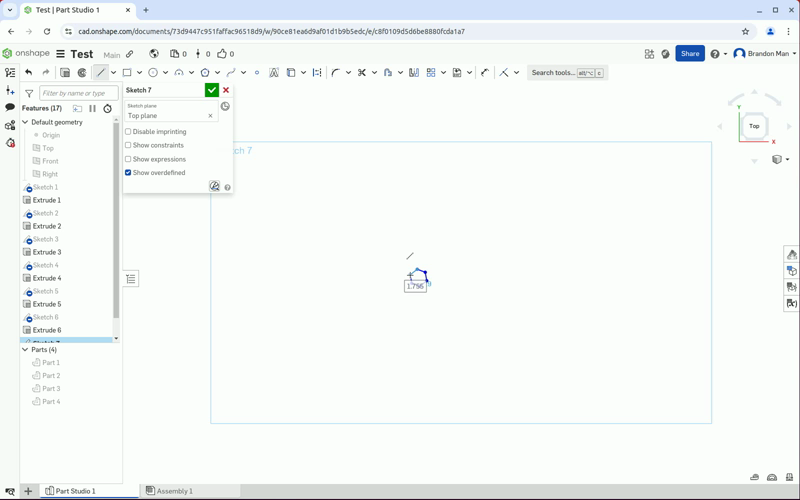
key(esc)
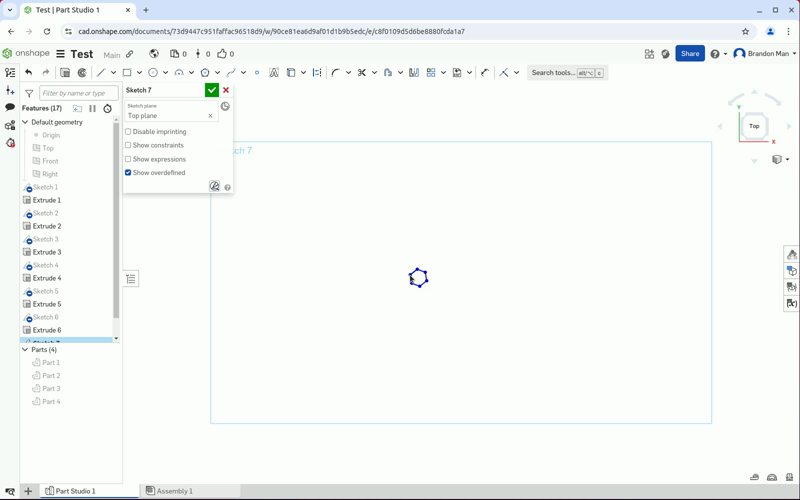
mouse_move(419, 283)
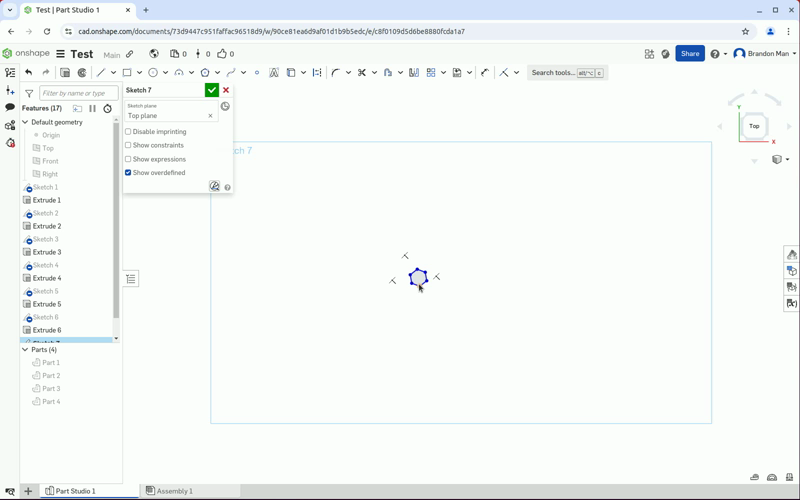
scroll(6)
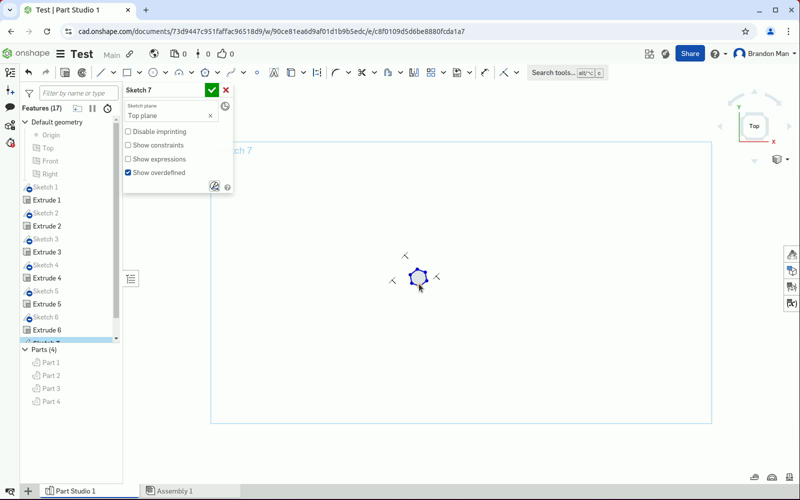
scroll(6)
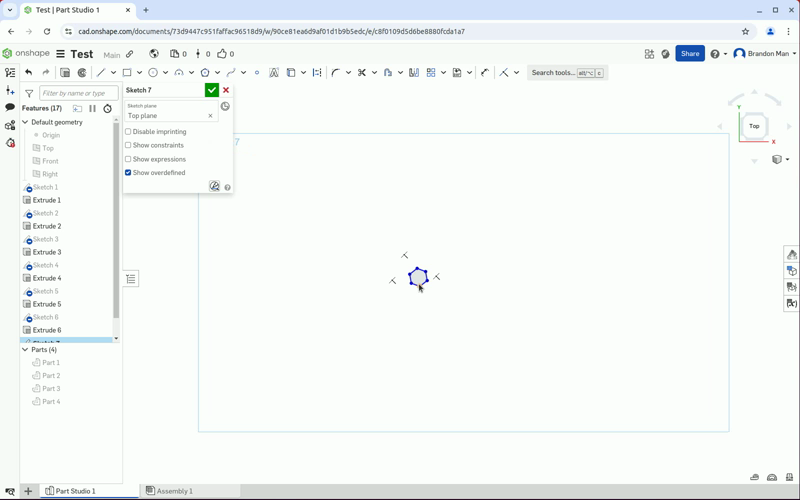
scroll(6)
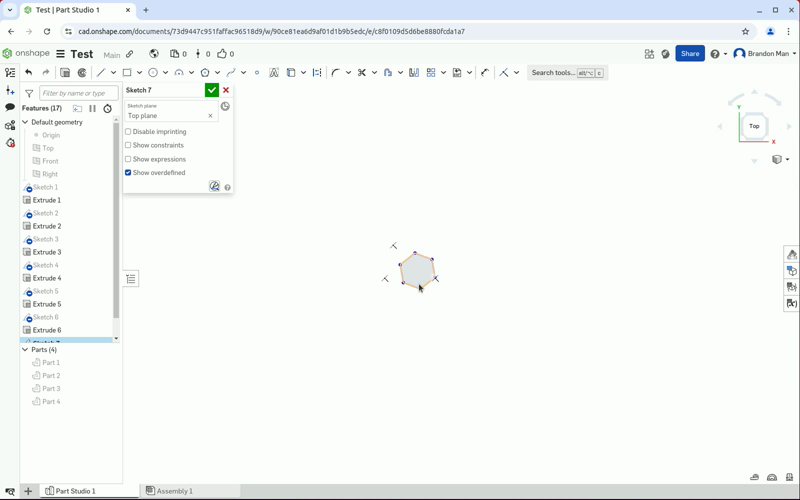
scroll(6)
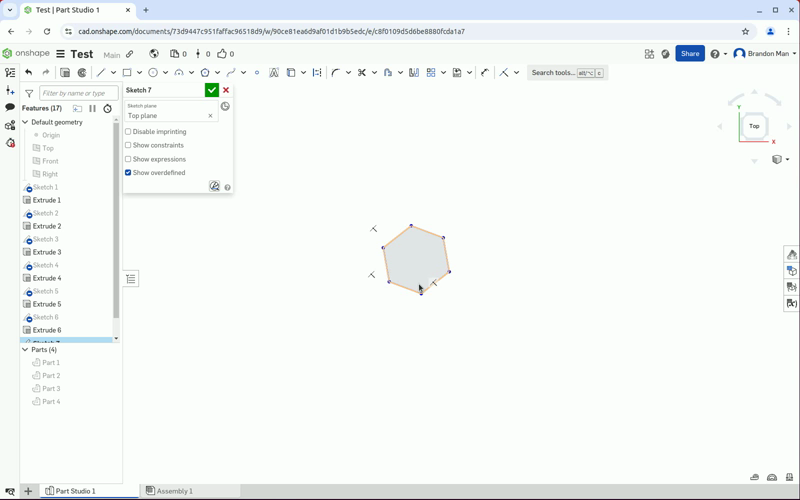
scroll(6)
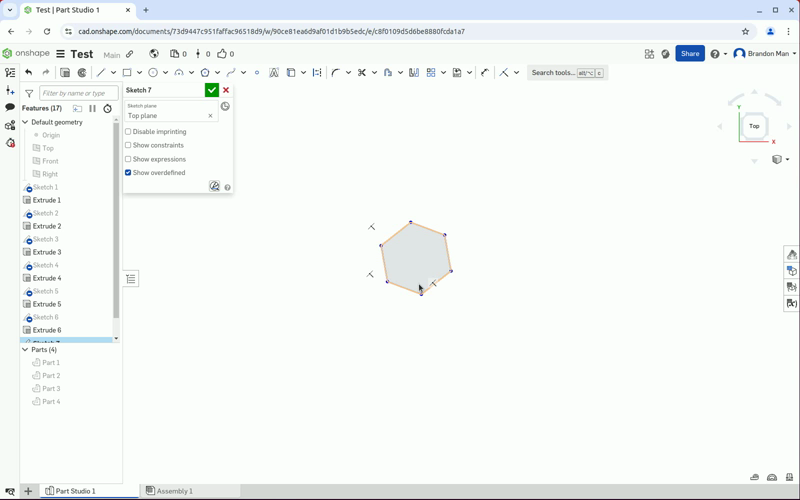
scroll(6)
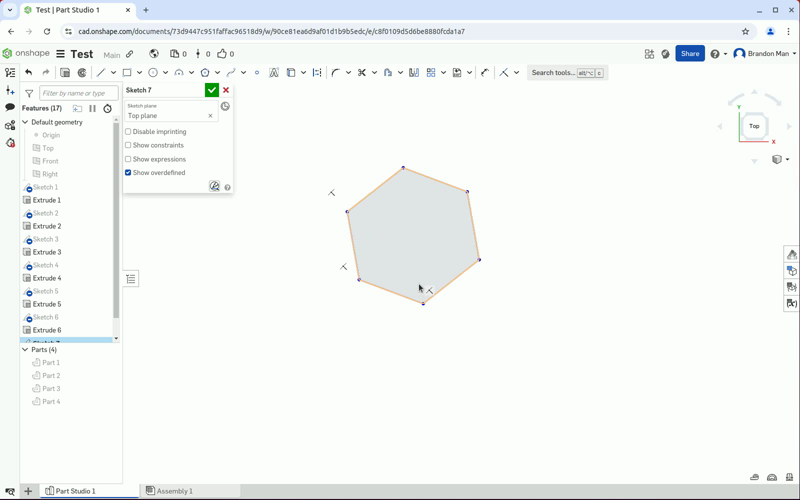
scroll(6)
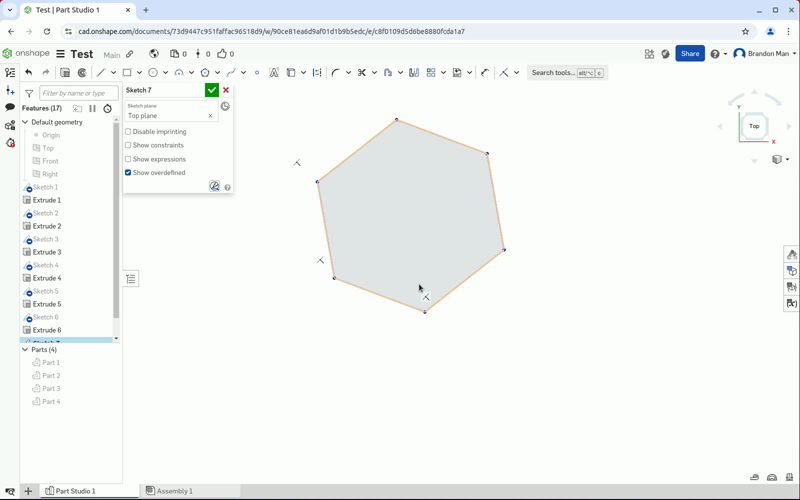
click(419, 283)
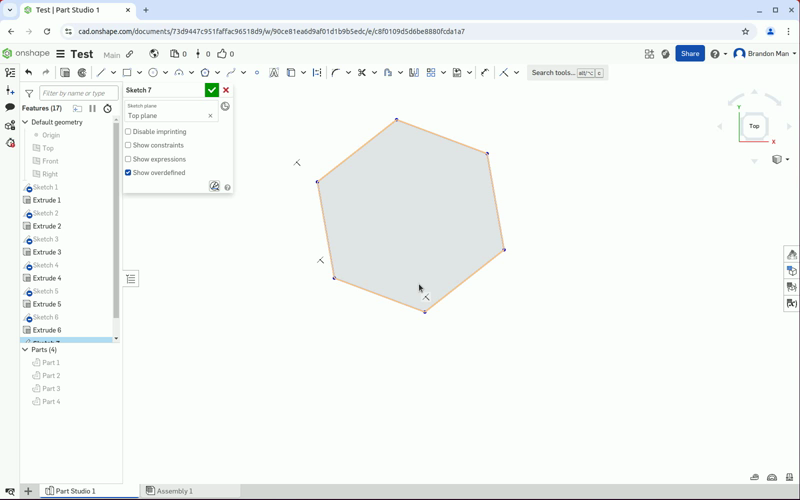
scroll(-6)
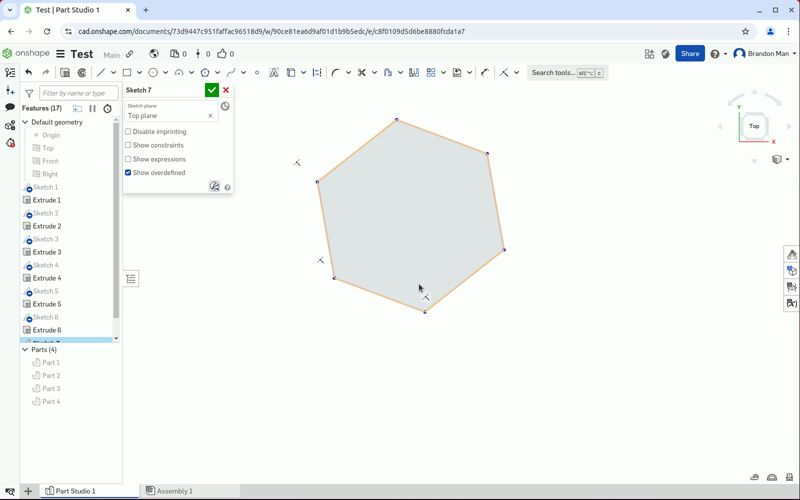
scroll(-6)
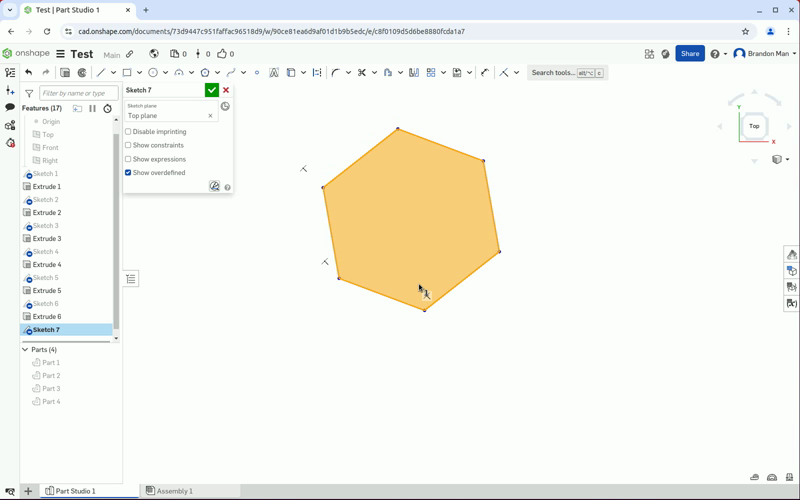
scroll(-6)
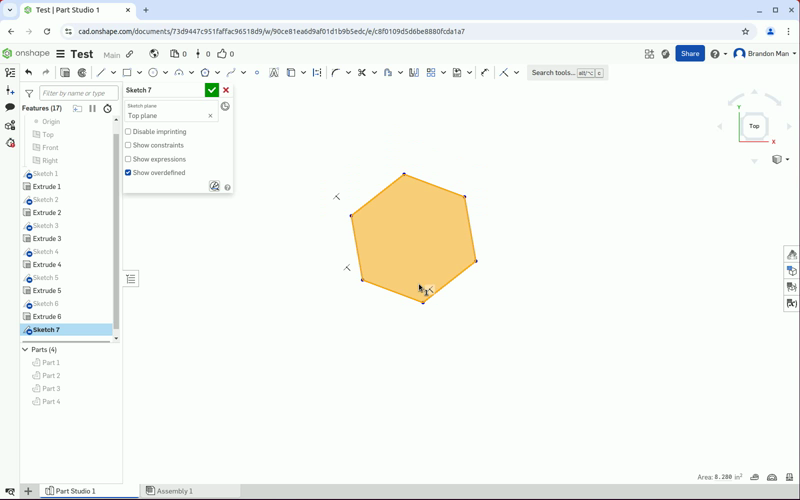
scroll(-6)
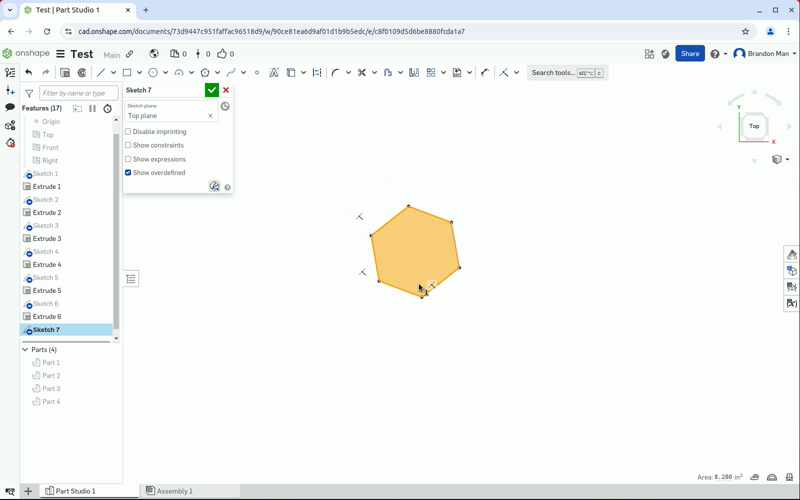
scroll(-6)
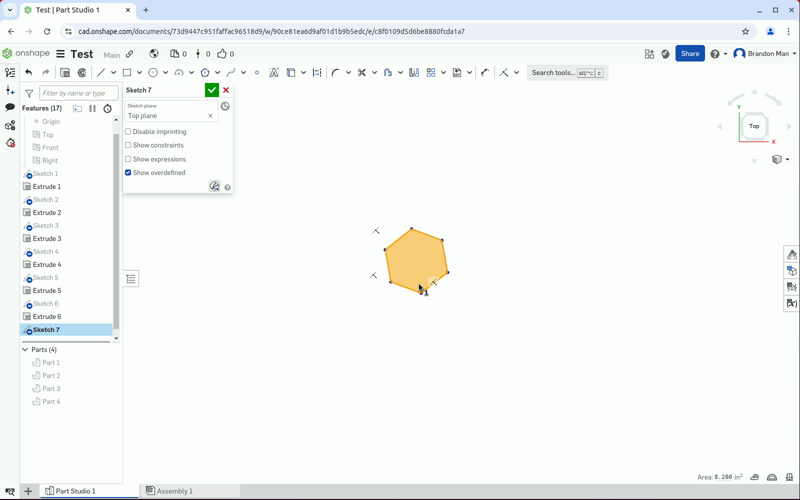
scroll(-6)
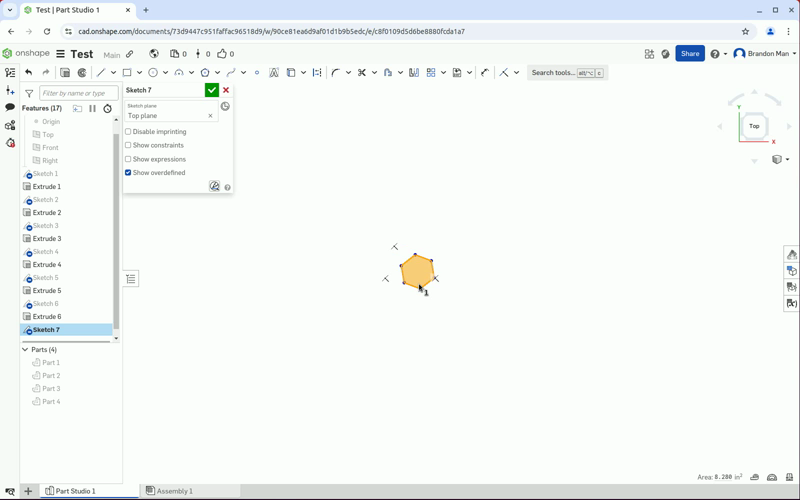
scroll(-6)
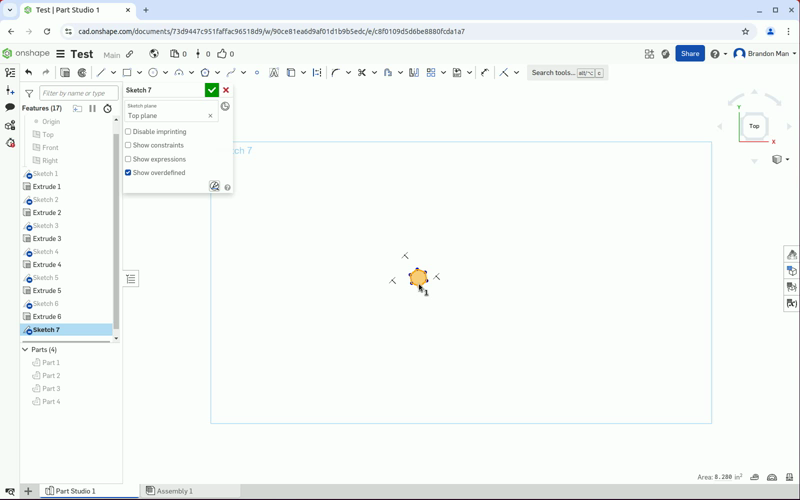
mouse_move(73, 352)
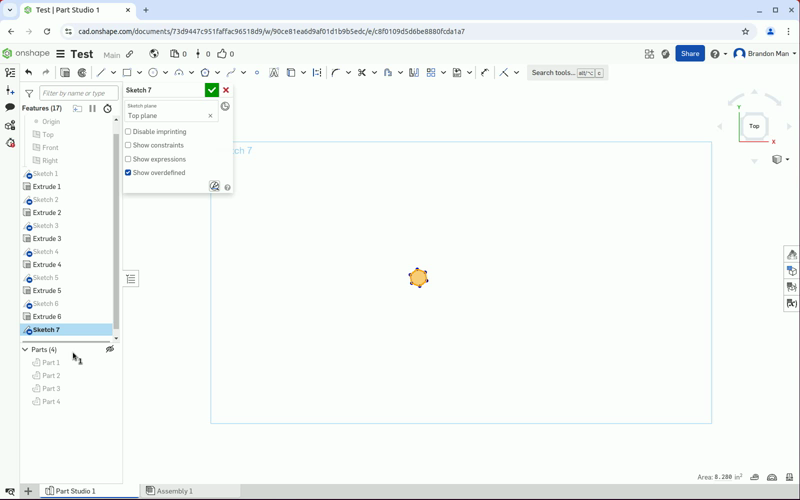
key(shift+y)
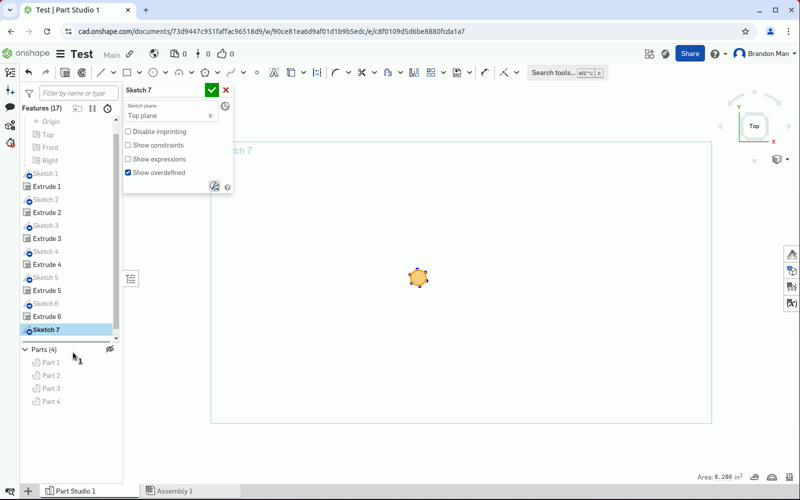
key(shift+e)
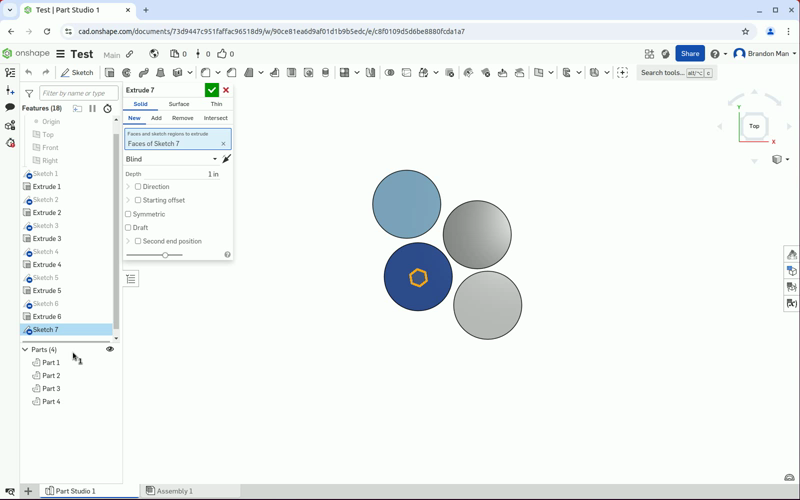
mouse_move(143, 106)
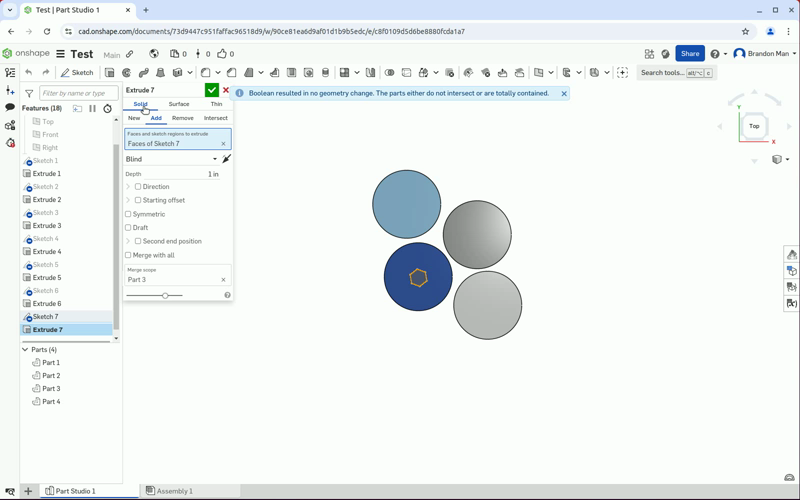
click(143, 106)
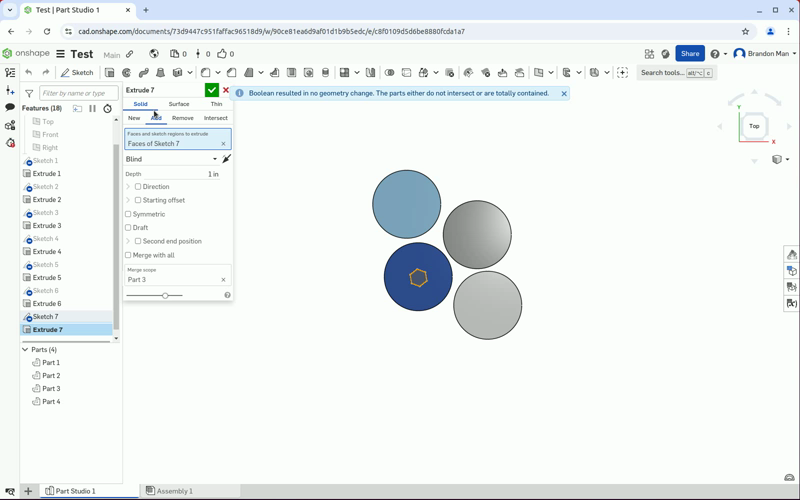
mouse_move(186, 120)
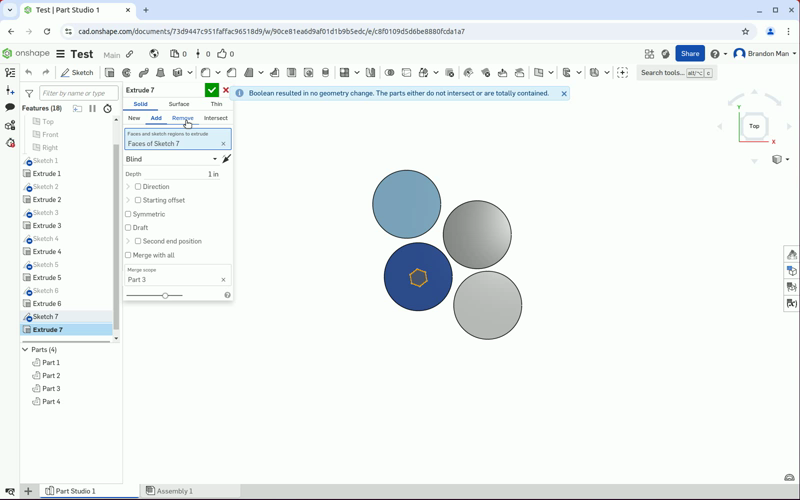
click(186, 120)
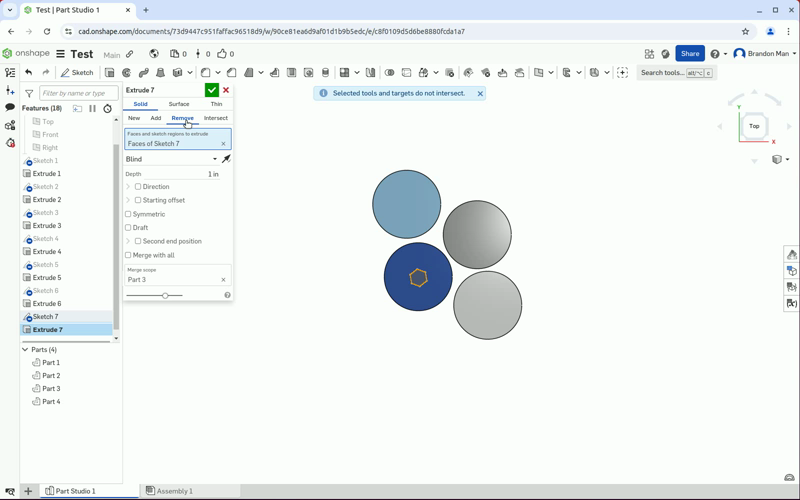
key(tab, 4)
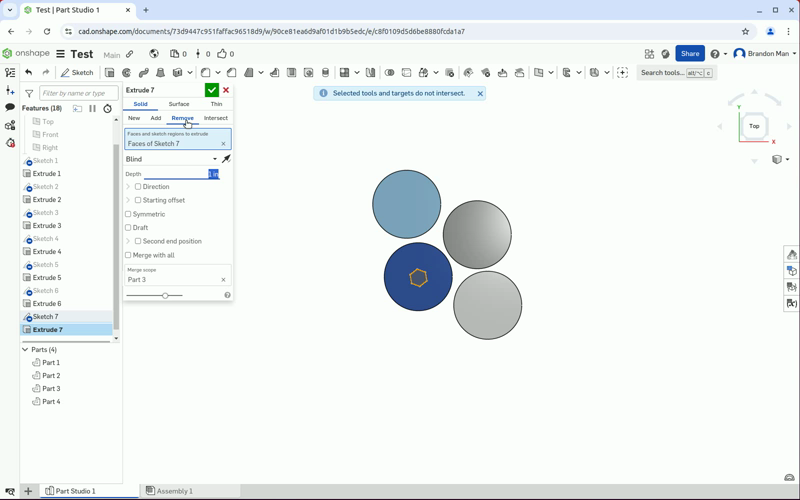
text(-1.926)
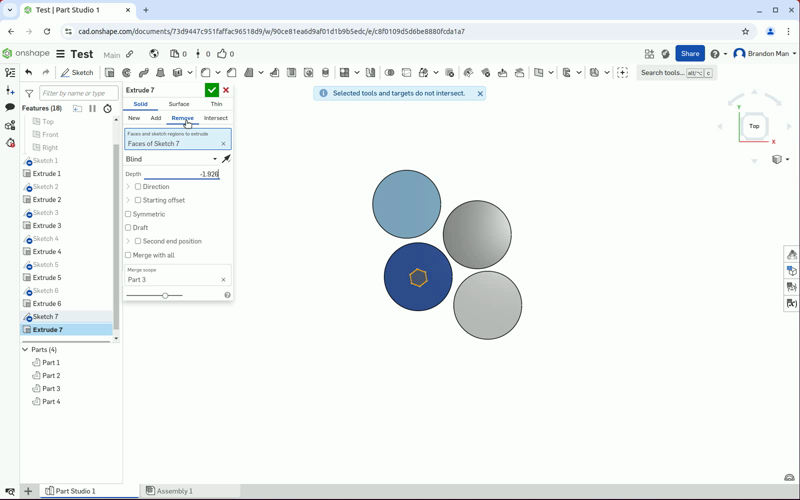
key(tab, 6)
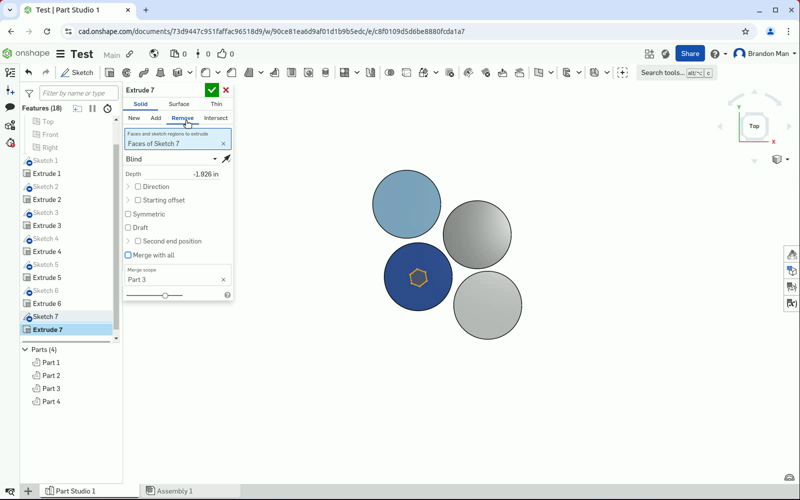
key(space)
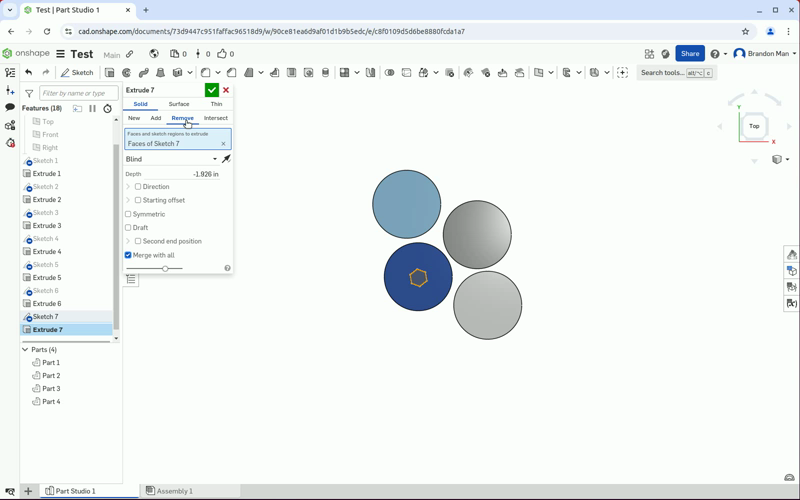
key(enter)
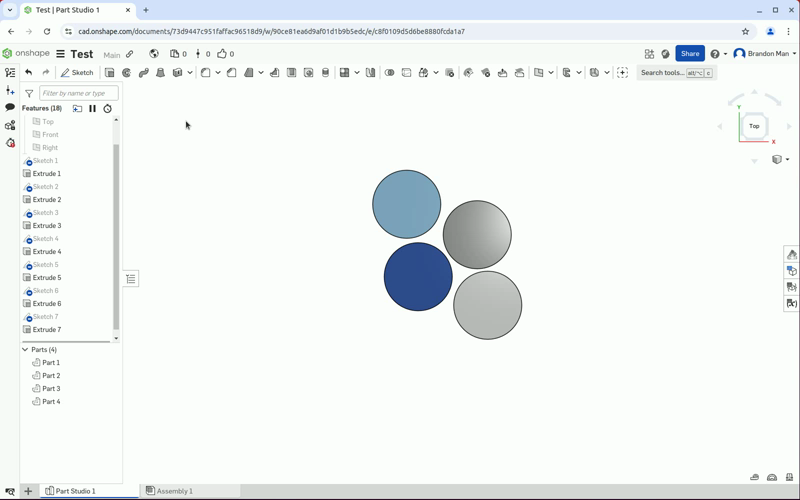
key(shift+h)
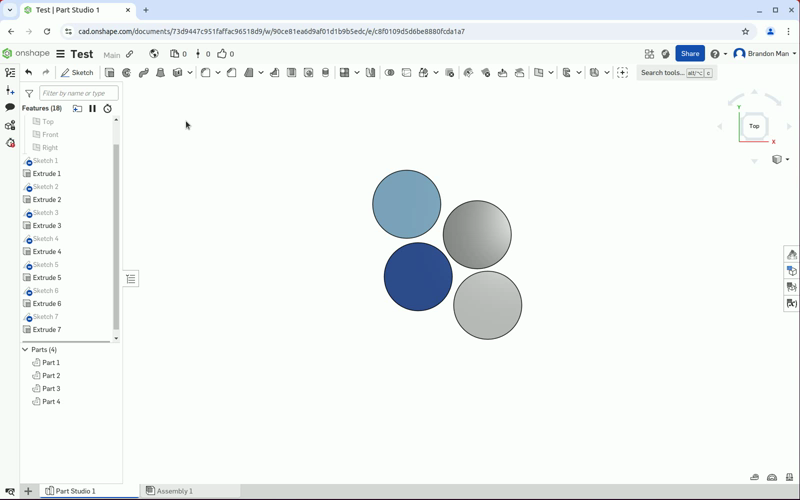
key(shift+h)
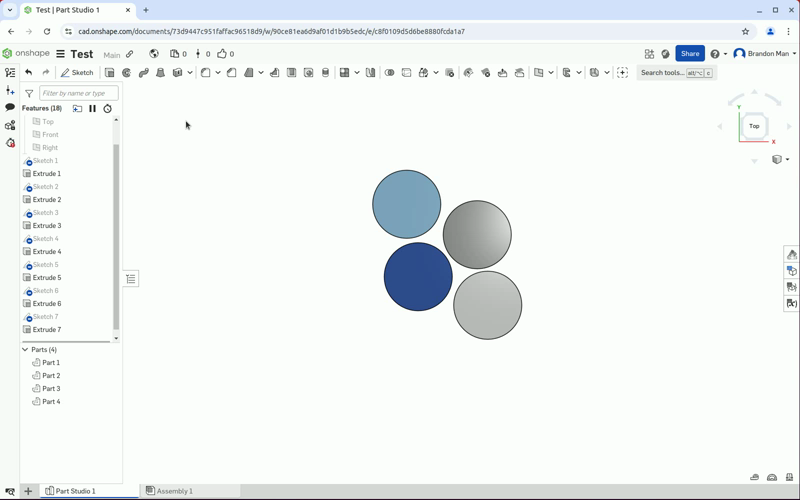
mouse_move(69, 163)
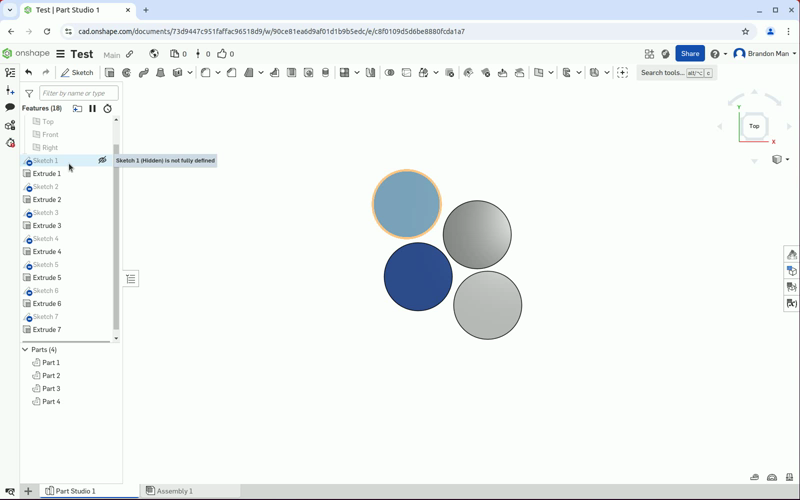
click(69, 163)
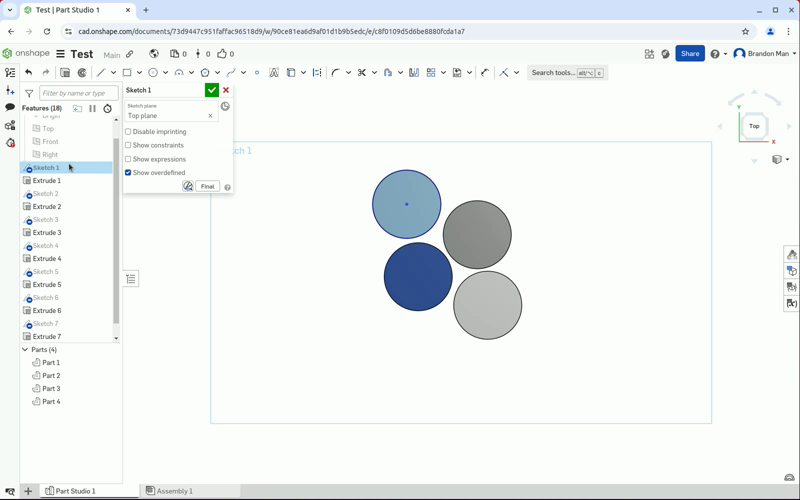
mouse_move(229, 92)
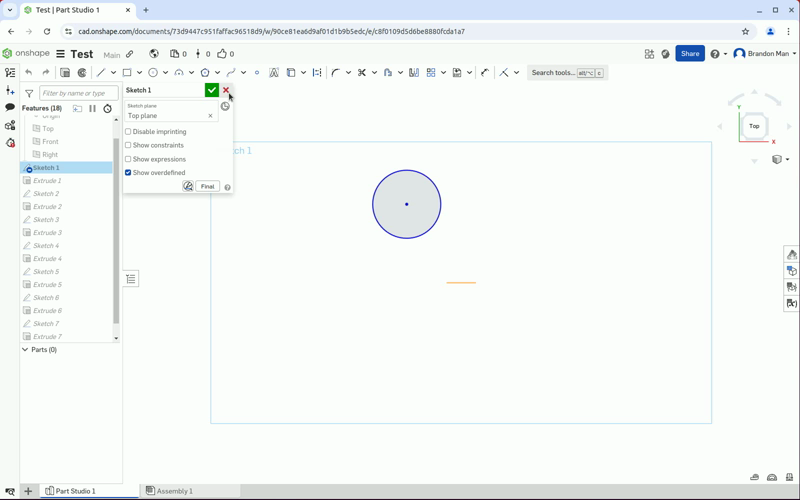
click(229, 92)
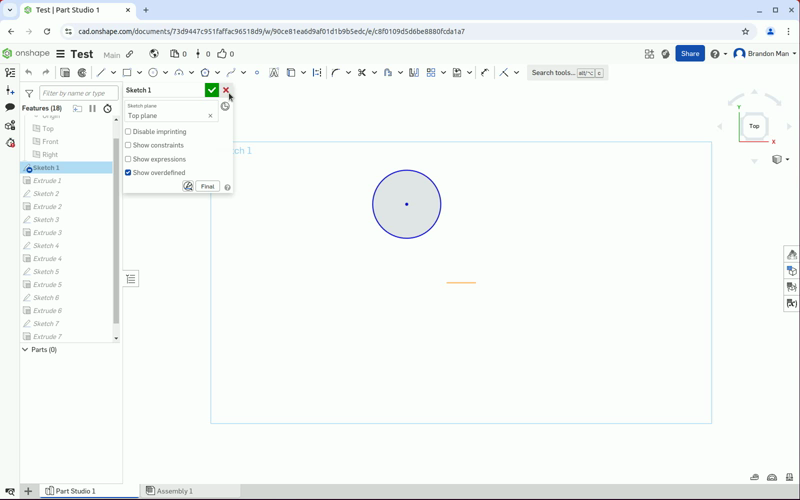
key(shift+s)
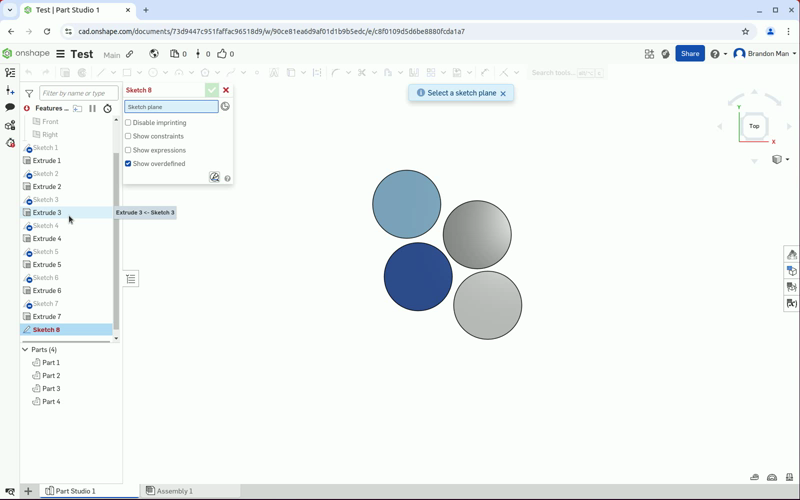
scroll(3)
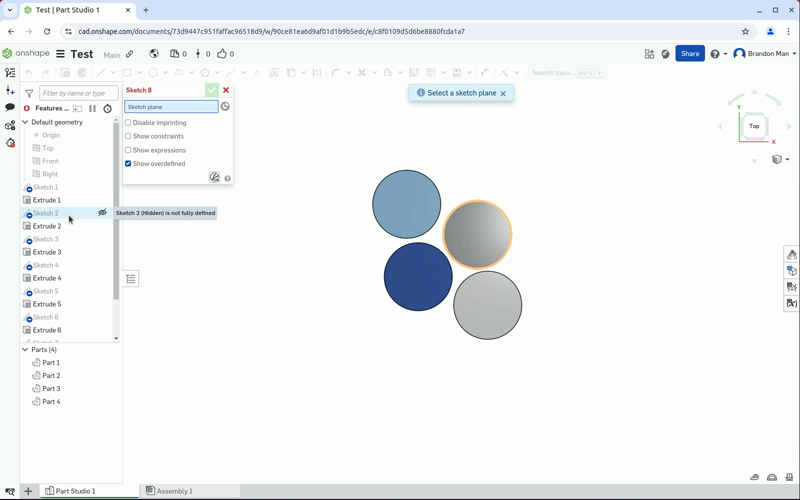
mouse_move(69, 150)
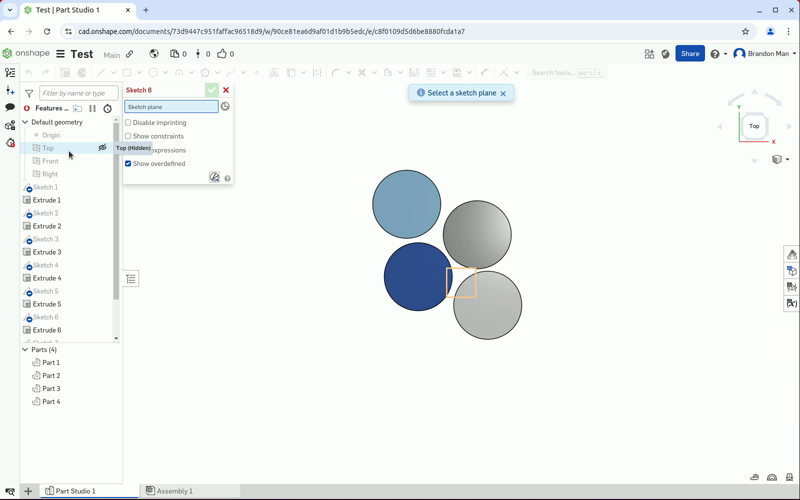
click(69, 150)
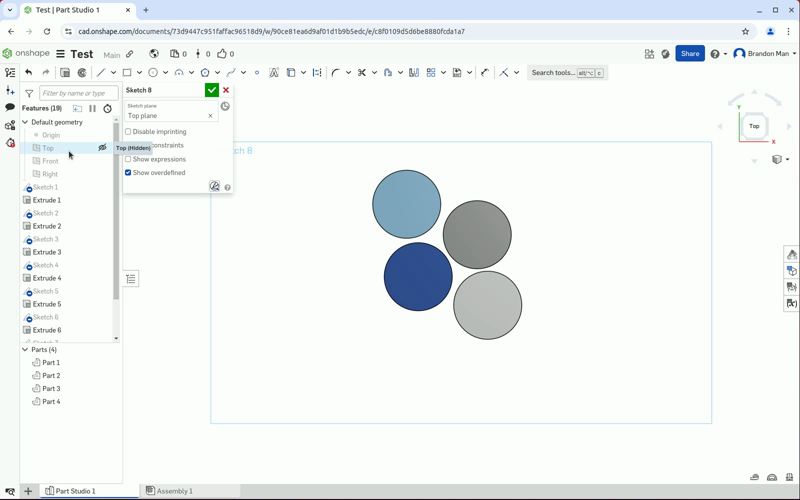
mouse_move(73, 352)
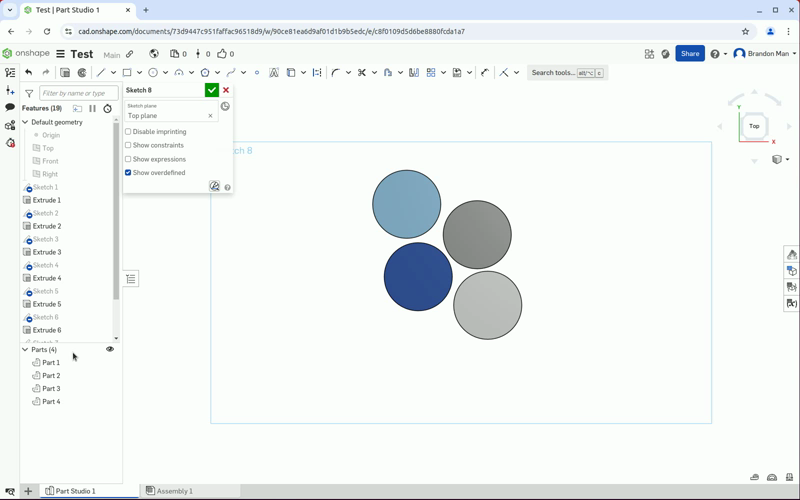
key(y)
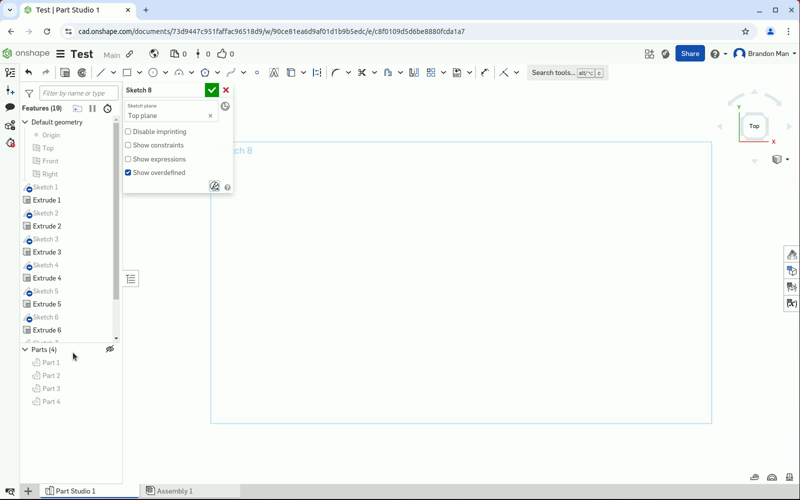
key(l)
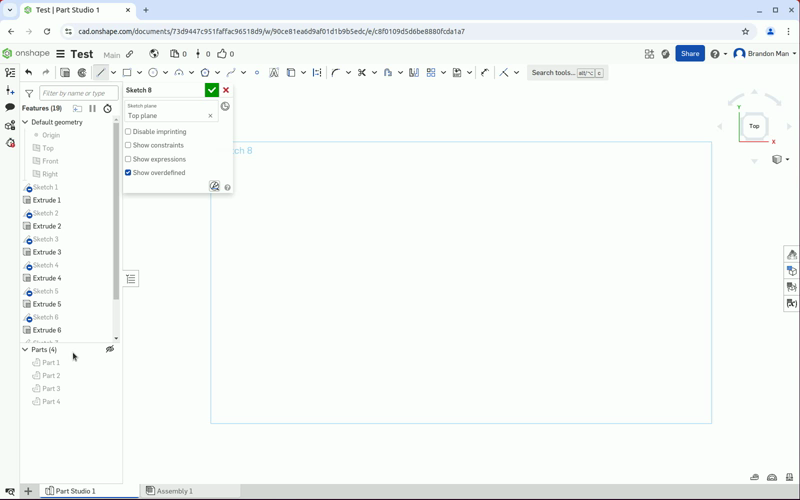
key_down(shift)
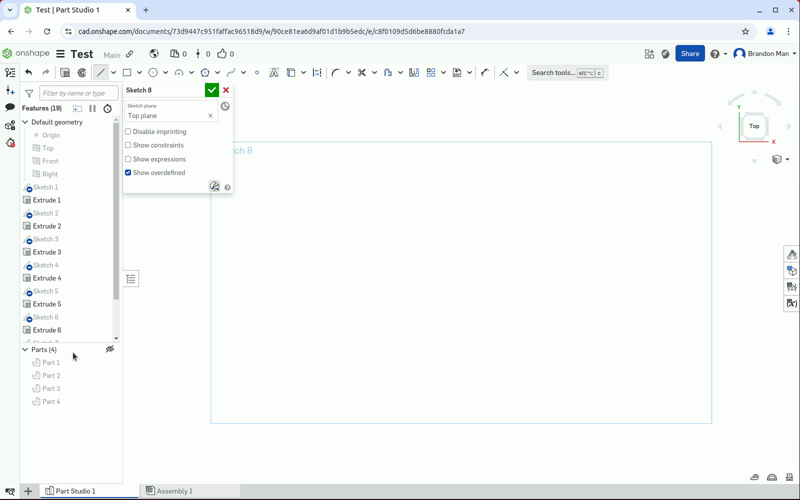
mouse_move(480, 303)
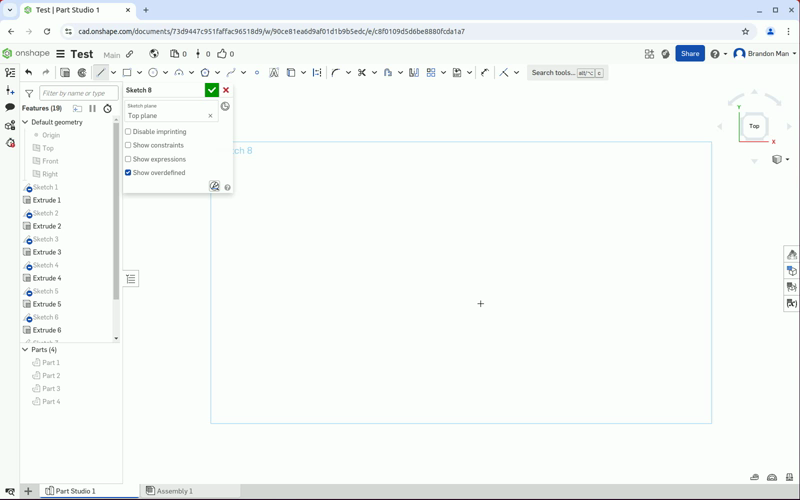
click(480, 303)
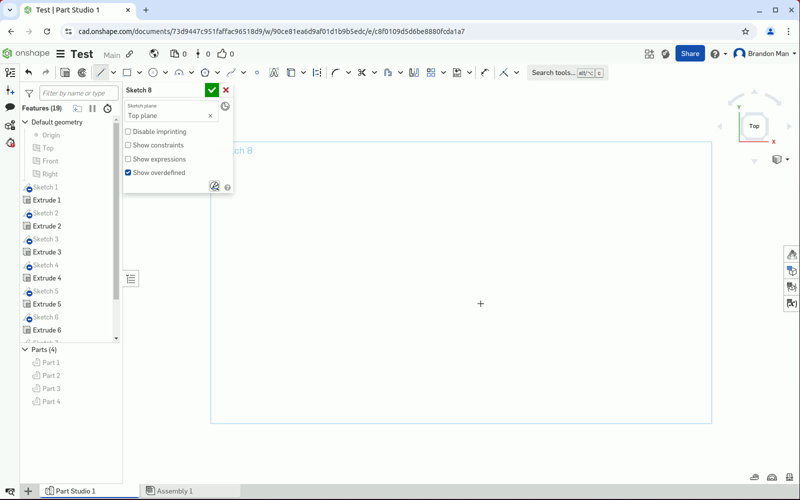
key_up(shift)
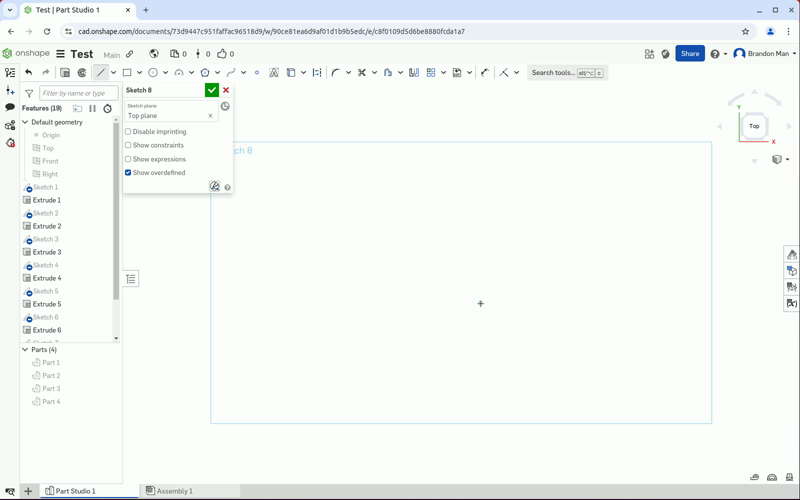
key_down(shift)
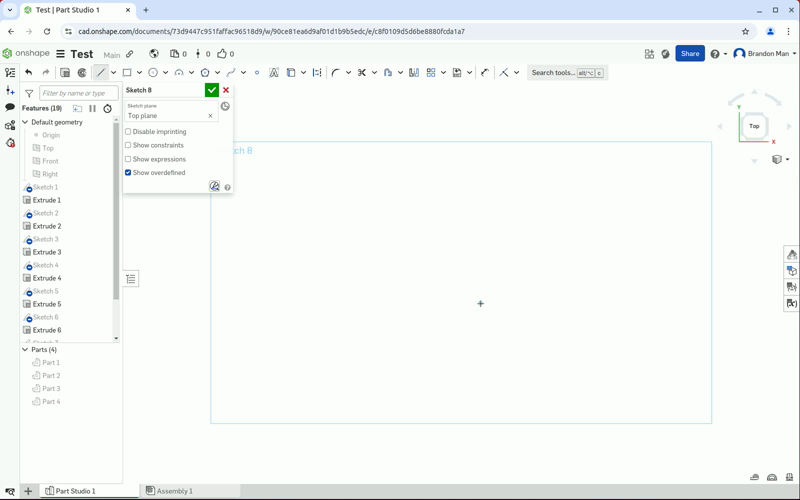
mouse_move(510, 303)
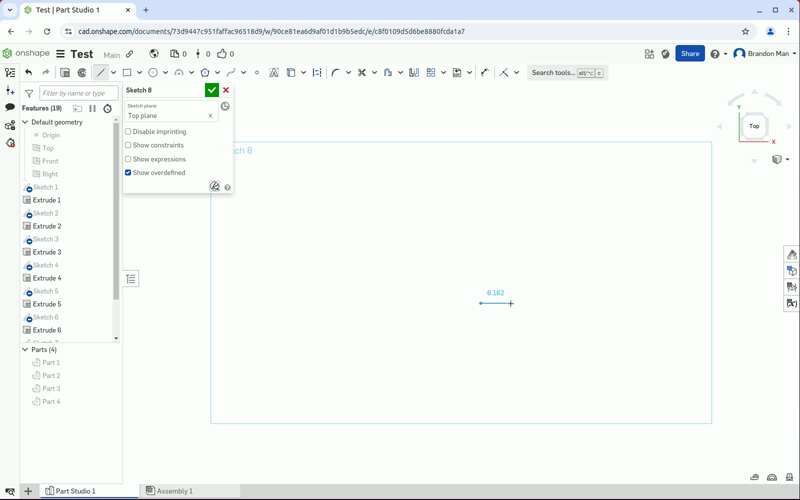
mouse_move(482, 311)
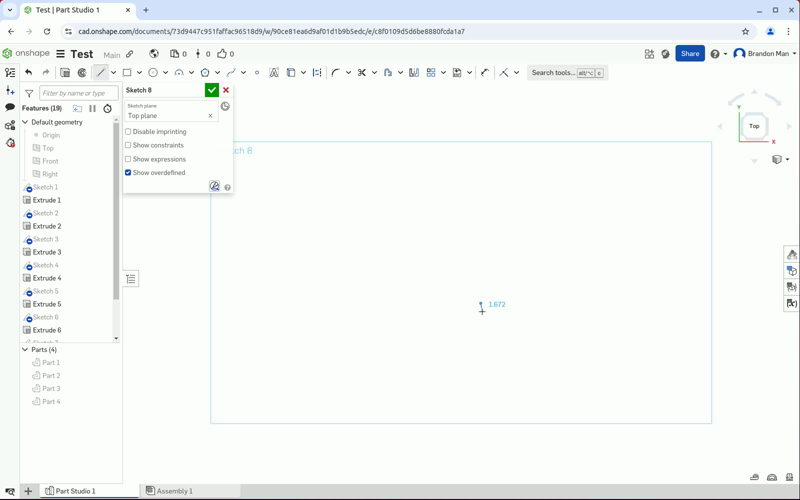
click(482, 311)
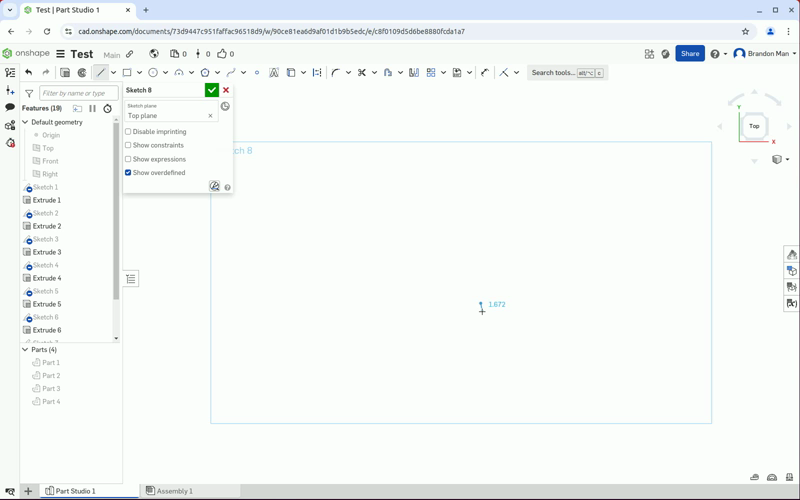
key_up(shift)
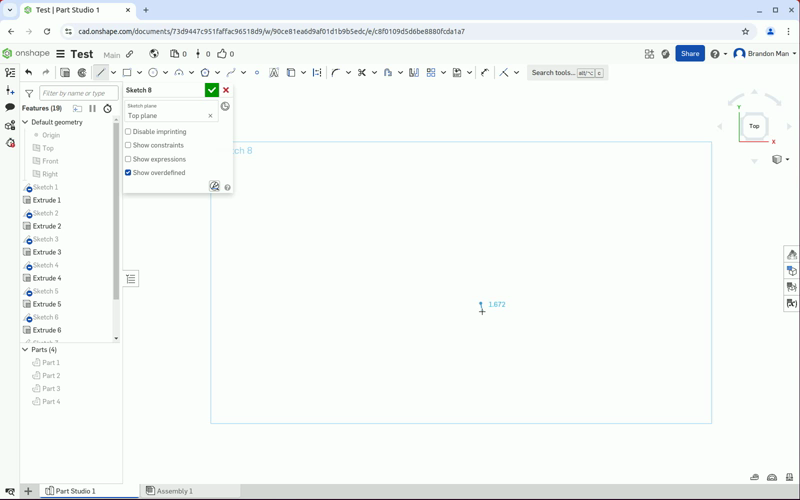
key_down(shift)
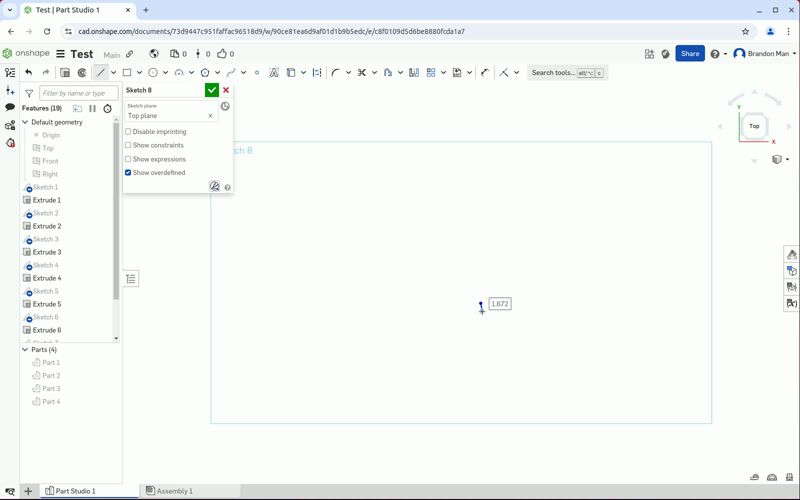
mouse_move(512, 311)
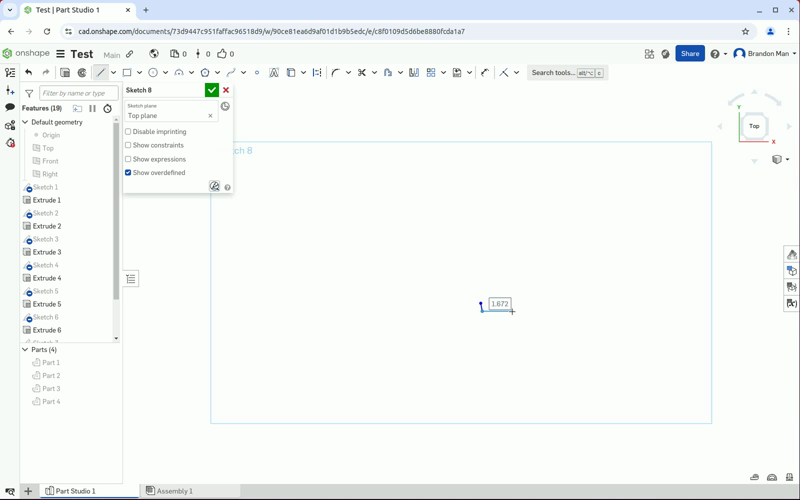
mouse_move(490, 314)
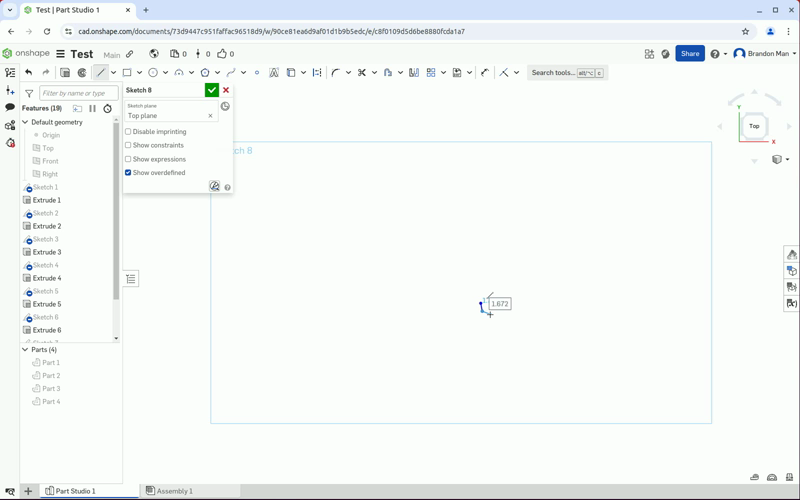
click(490, 314)
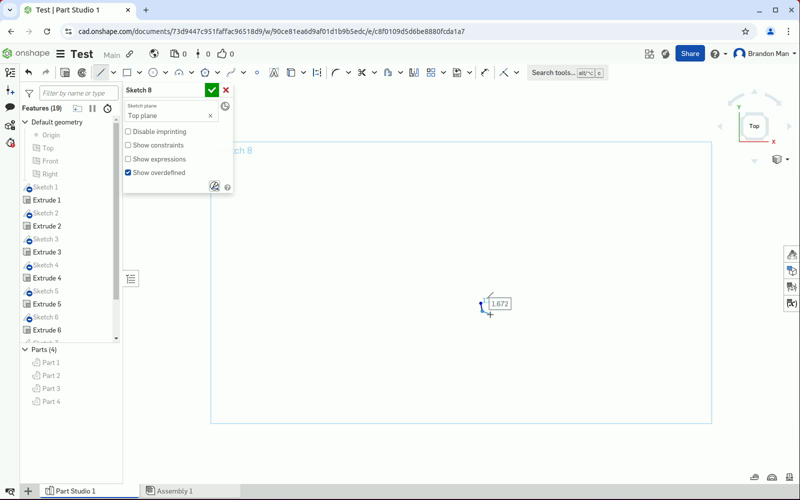
key_up(shift)
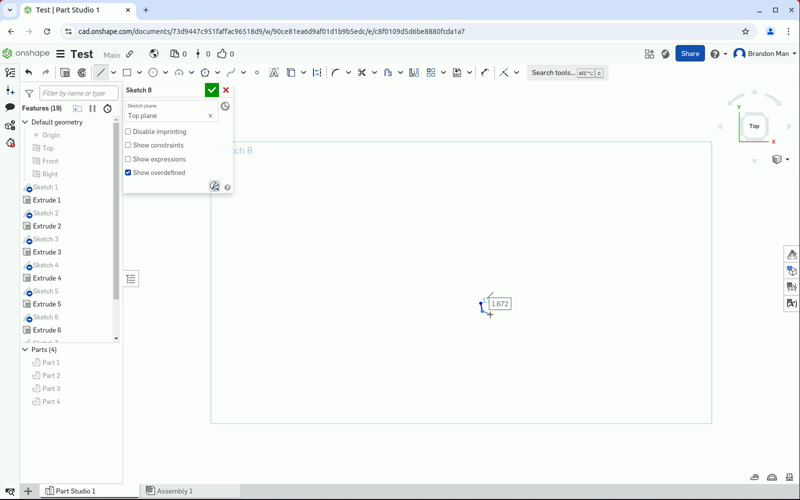
key_down(shift)
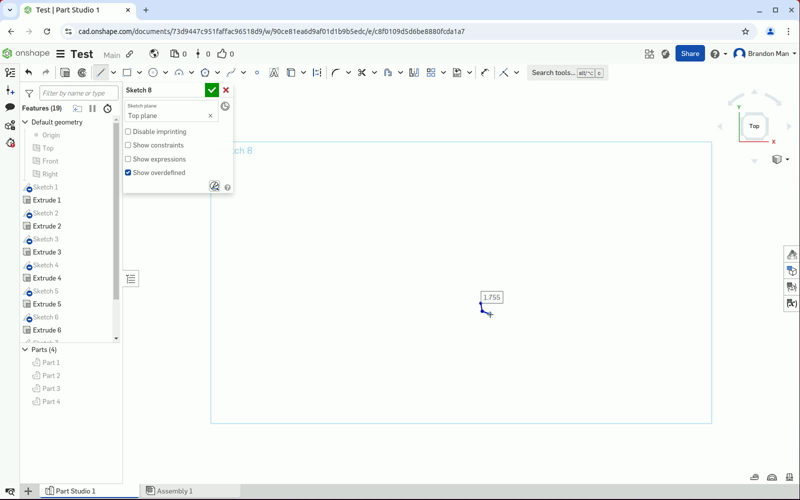
mouse_move(520, 314)
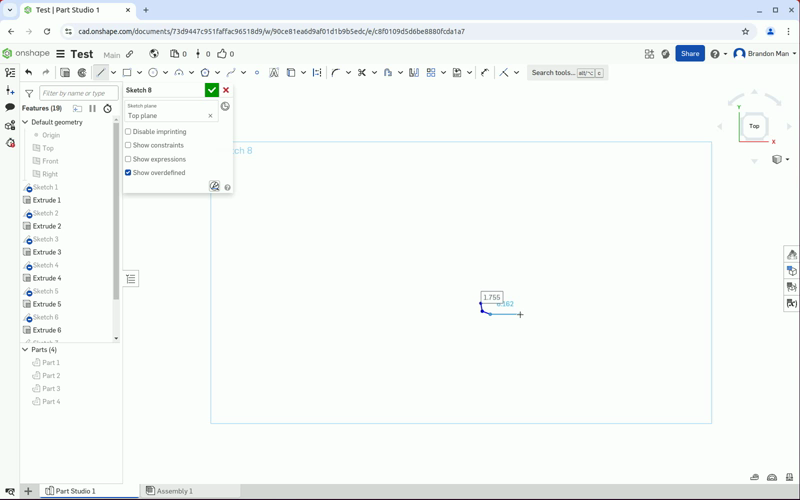
mouse_move(497, 309)
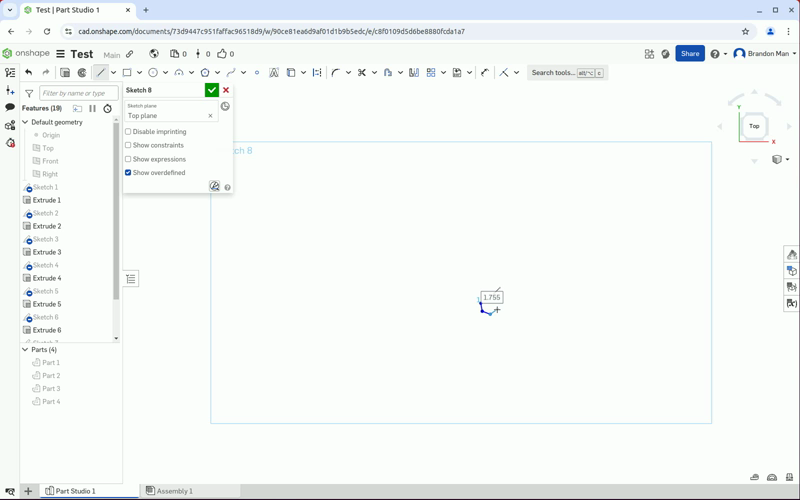
click(497, 309)
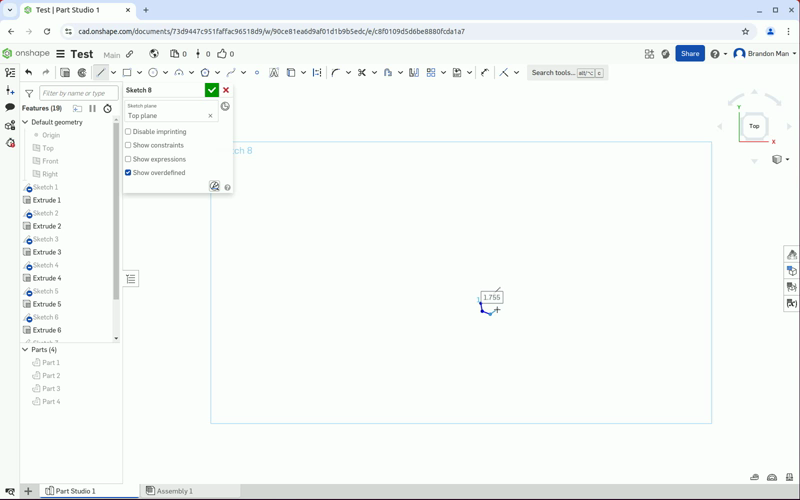
key_up(shift)
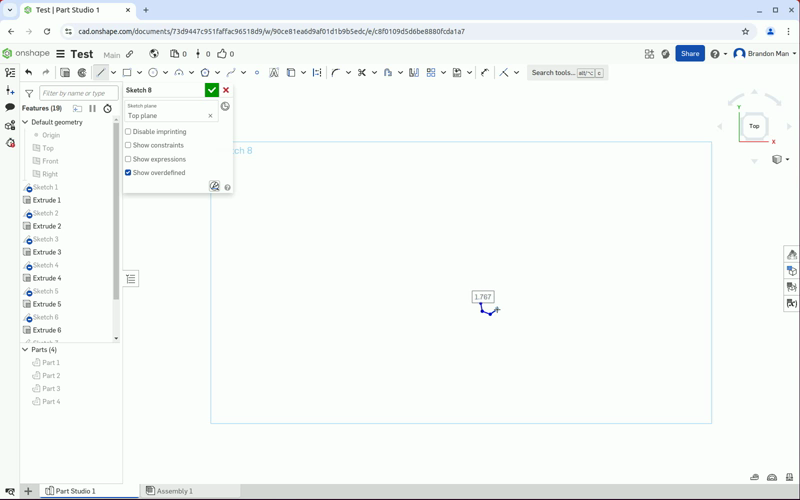
key_down(shift)
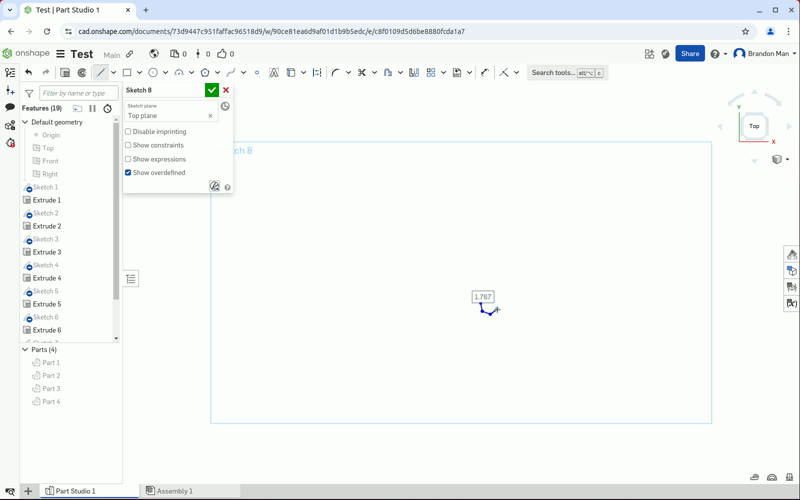
mouse_move(527, 309)
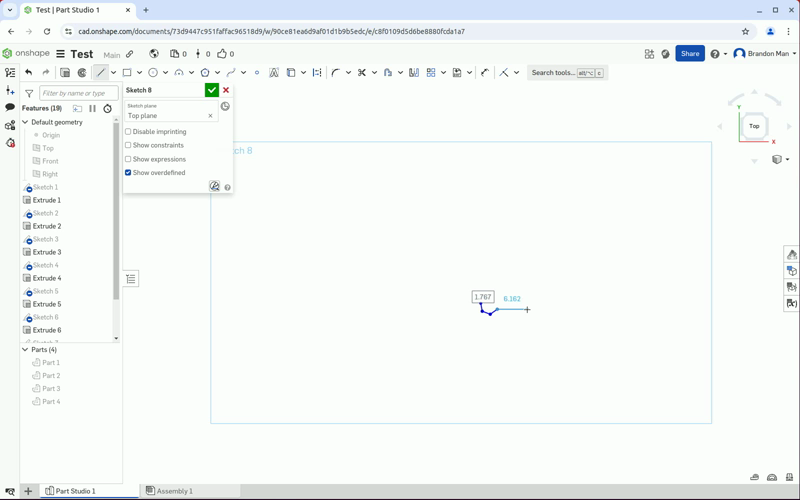
mouse_move(495, 300)
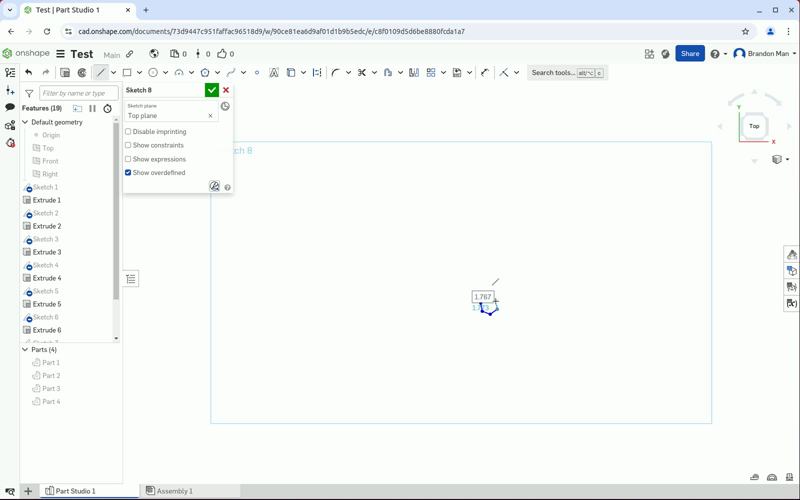
click(495, 300)
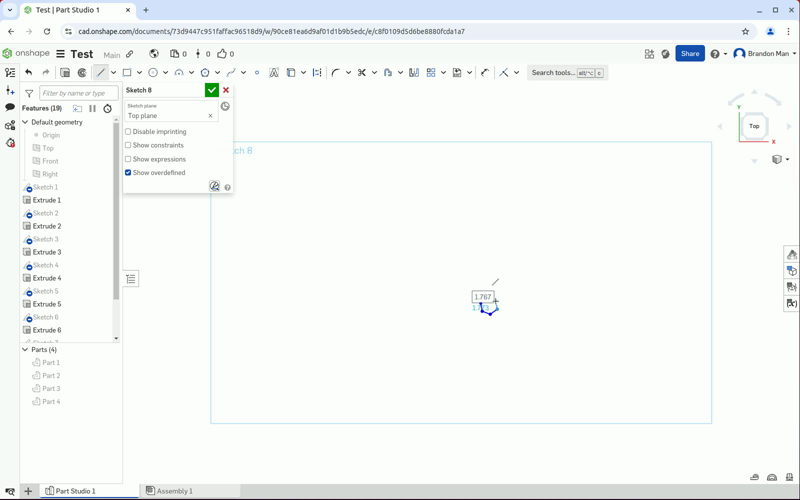
key_up(shift)
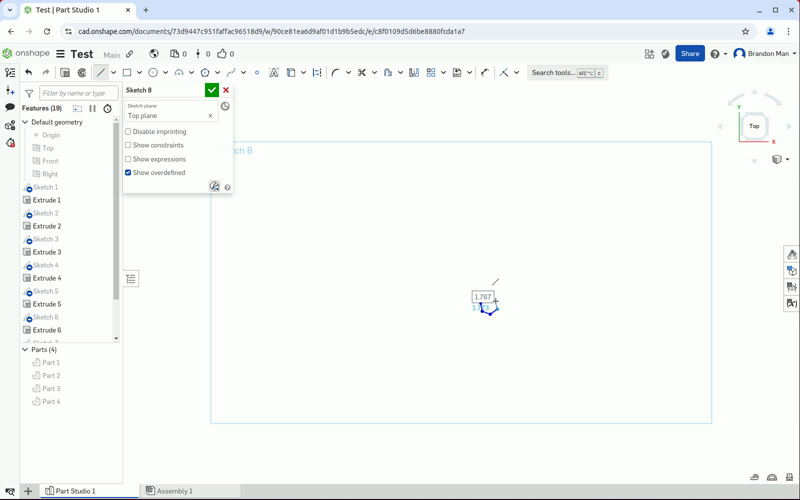
key_down(shift)
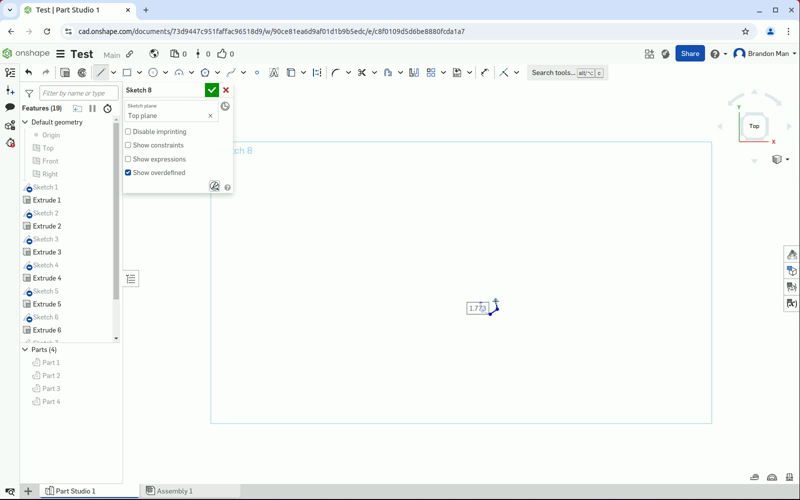
mouse_move(525, 300)
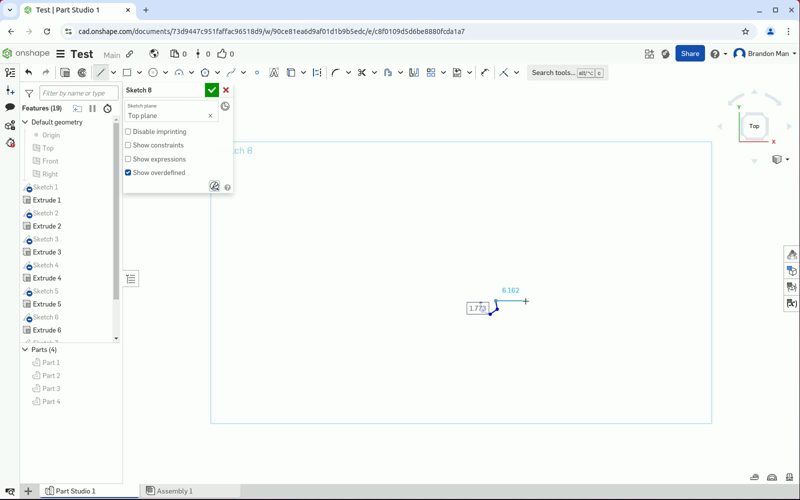
mouse_move(487, 297)
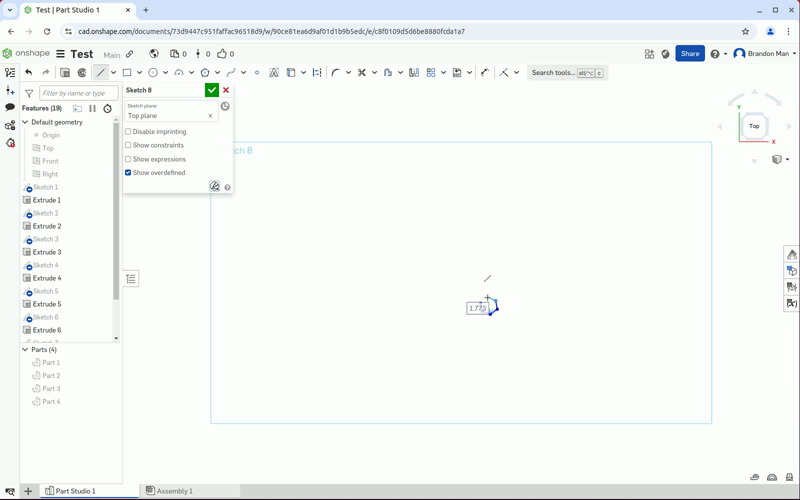
click(487, 297)
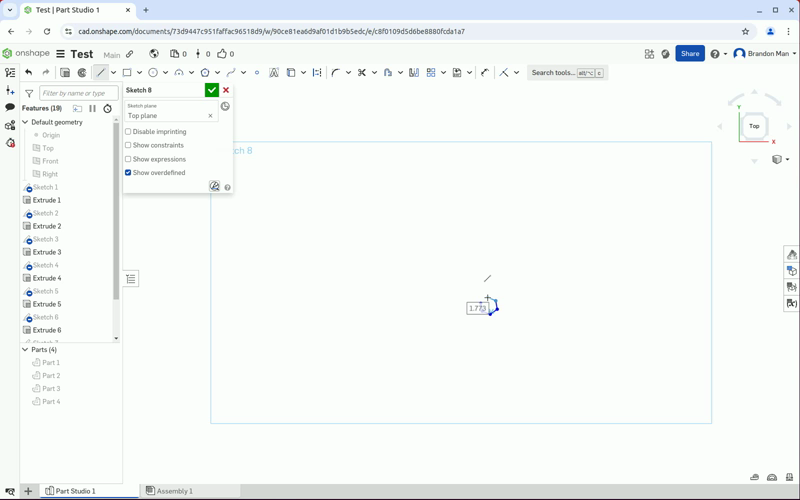
key_up(shift)
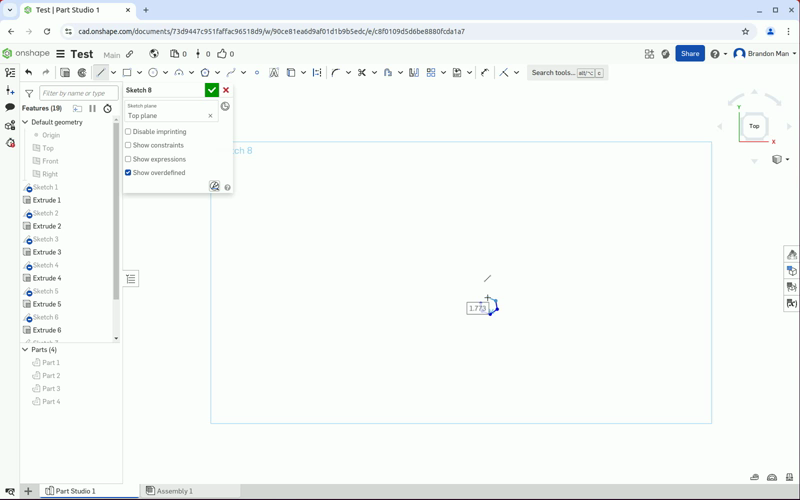
mouse_move(517, 297)
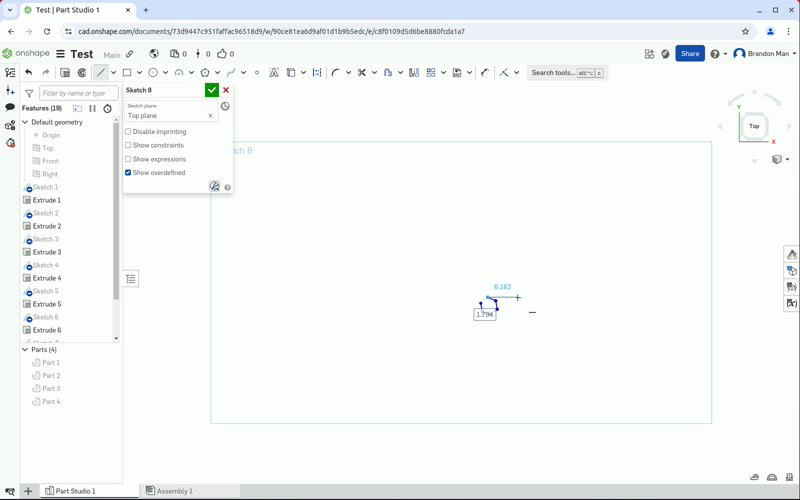
key_down(shift)
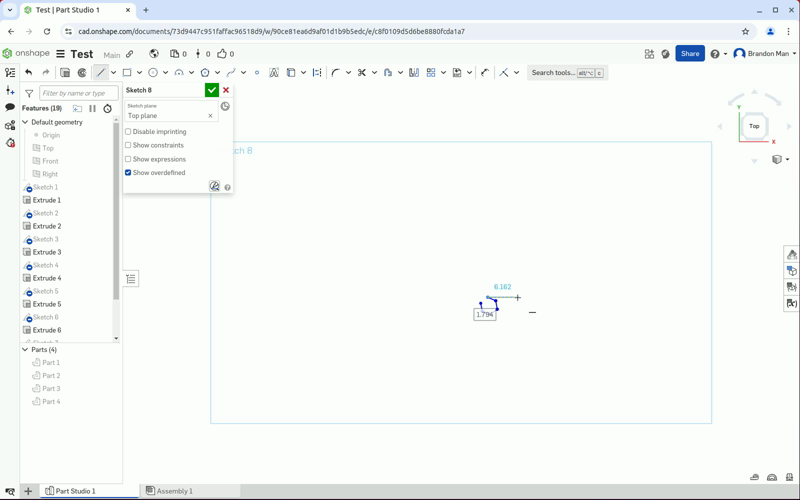
mouse_move(480, 303)
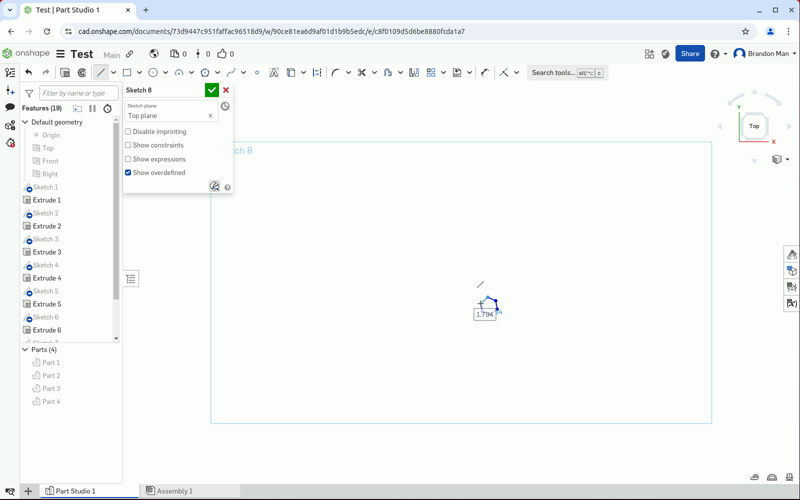
key_up(shift)
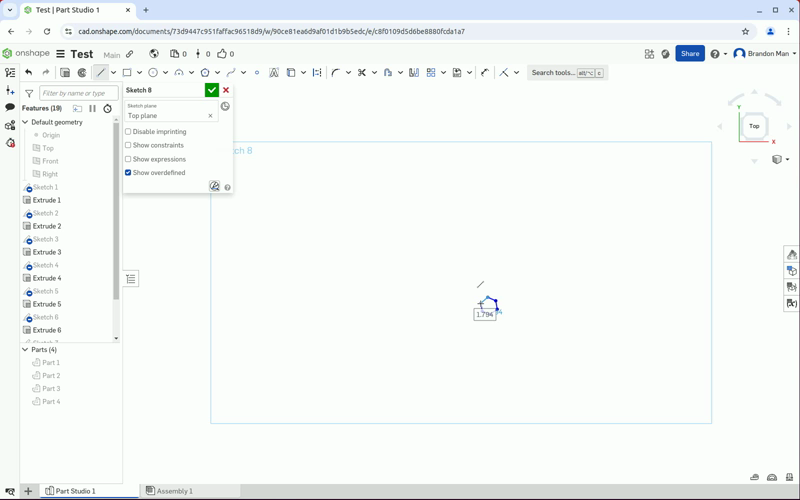
click(480, 303)
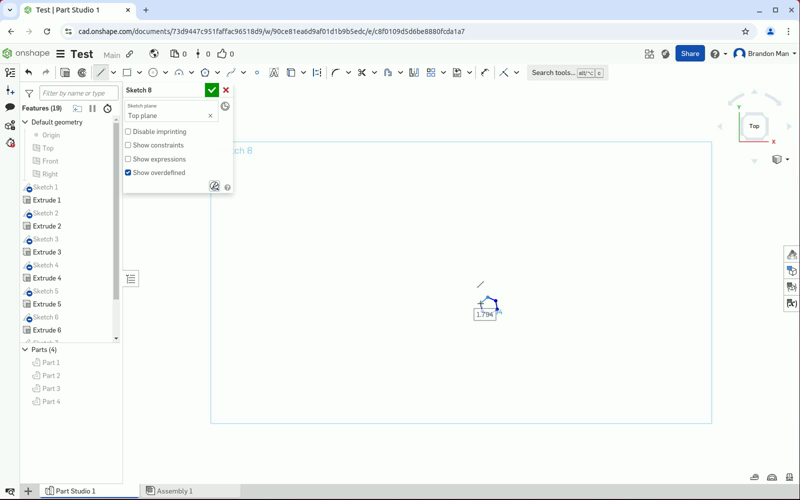
key(esc)
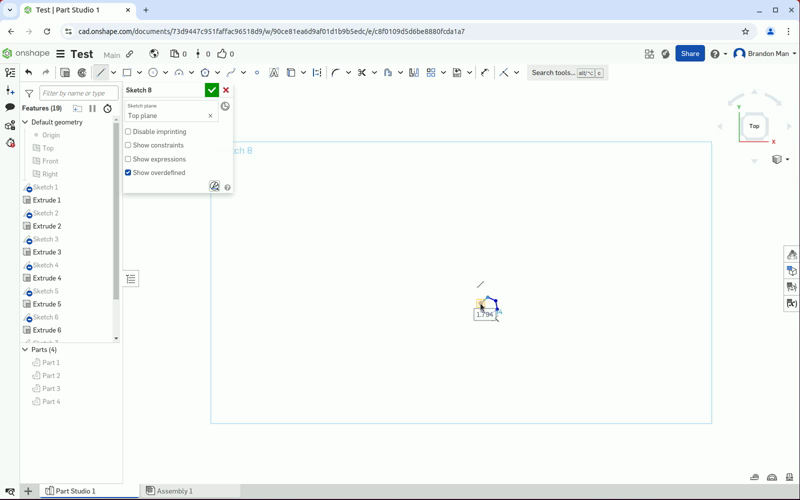
mouse_move(493, 308)
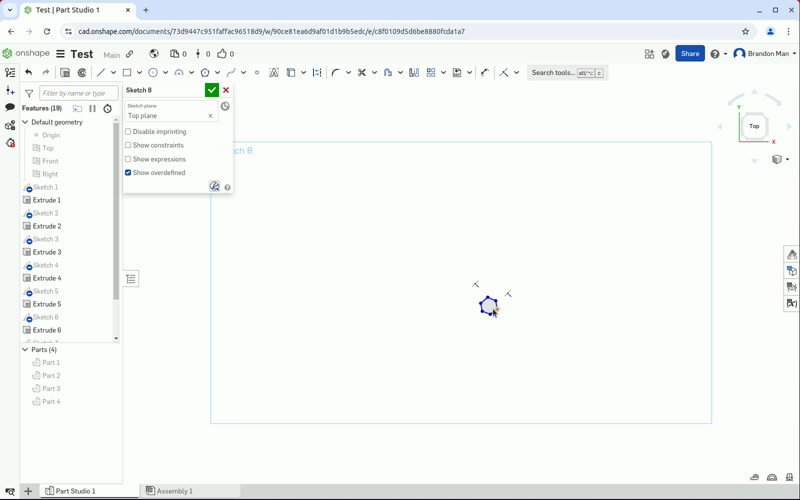
scroll(6)
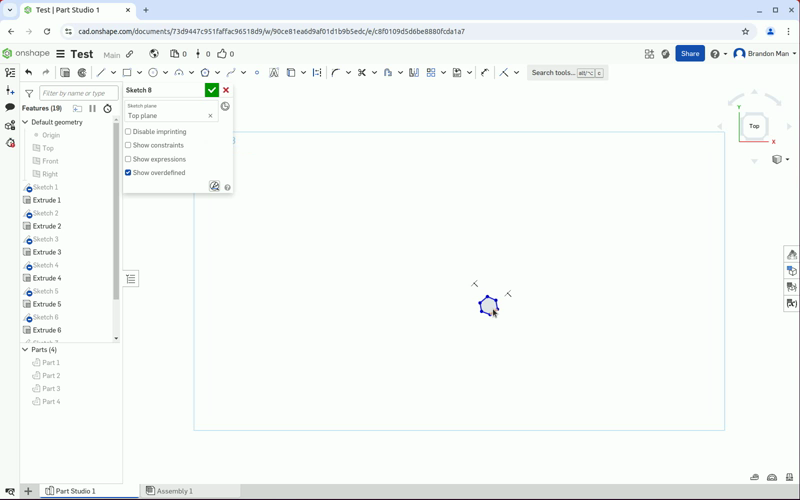
scroll(6)
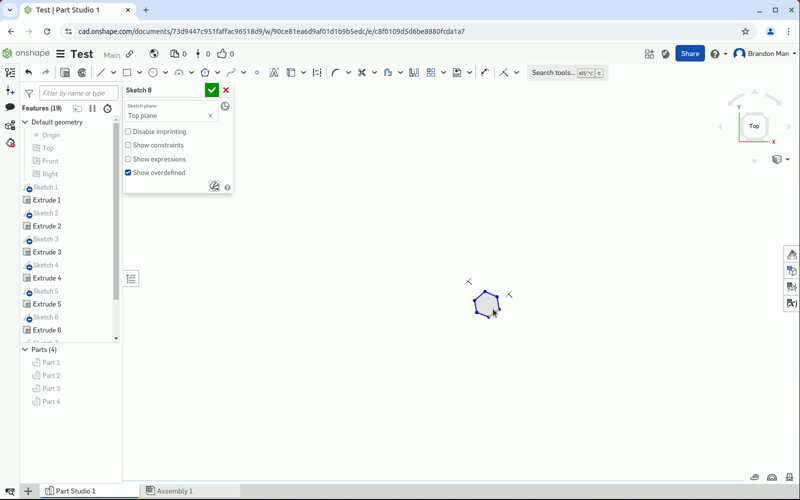
scroll(6)
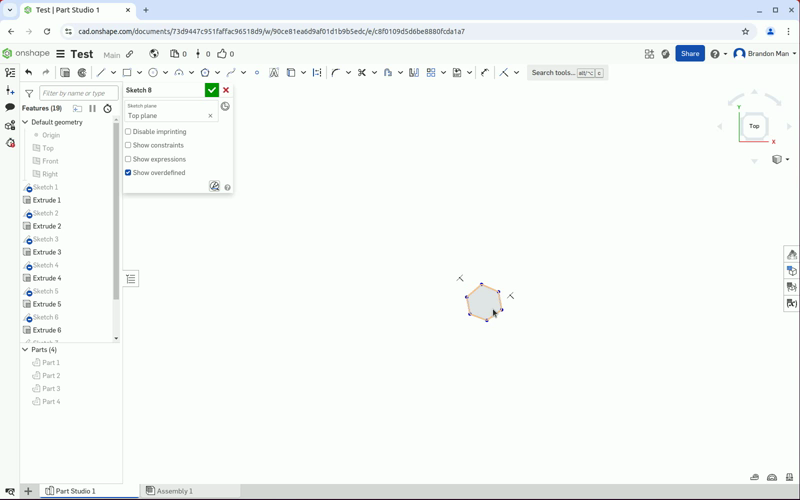
scroll(6)
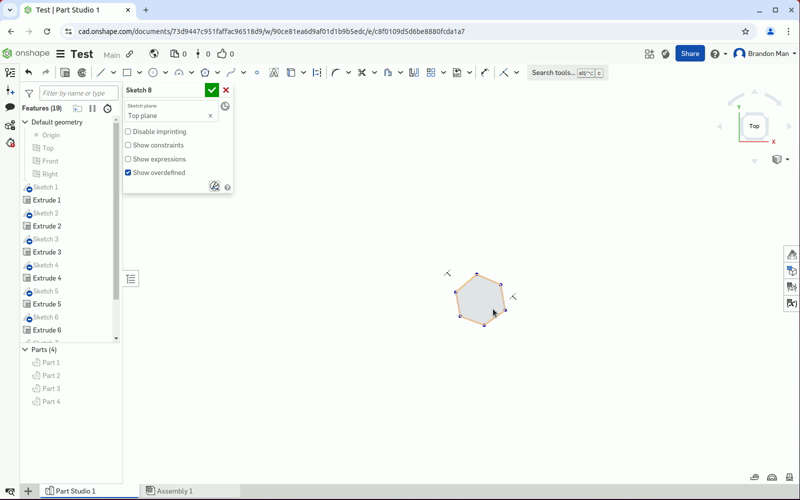
scroll(6)
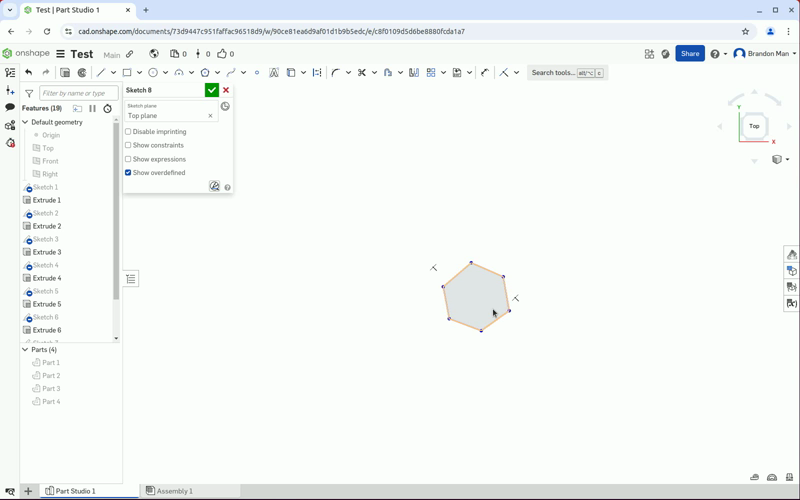
scroll(6)
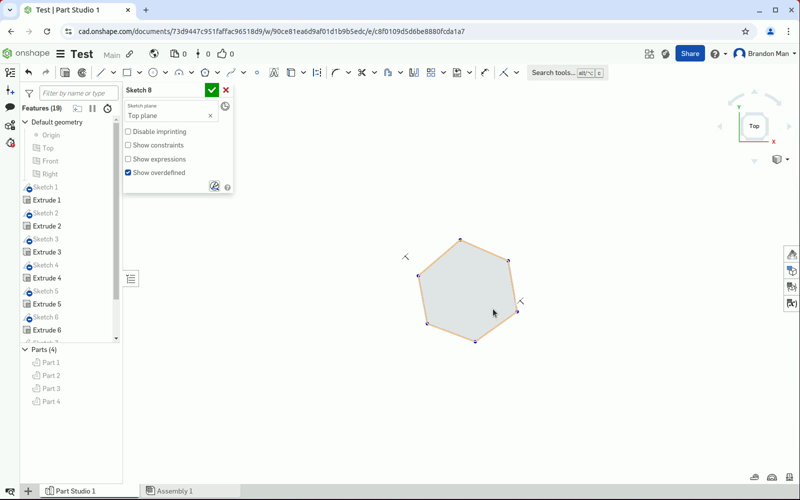
scroll(6)
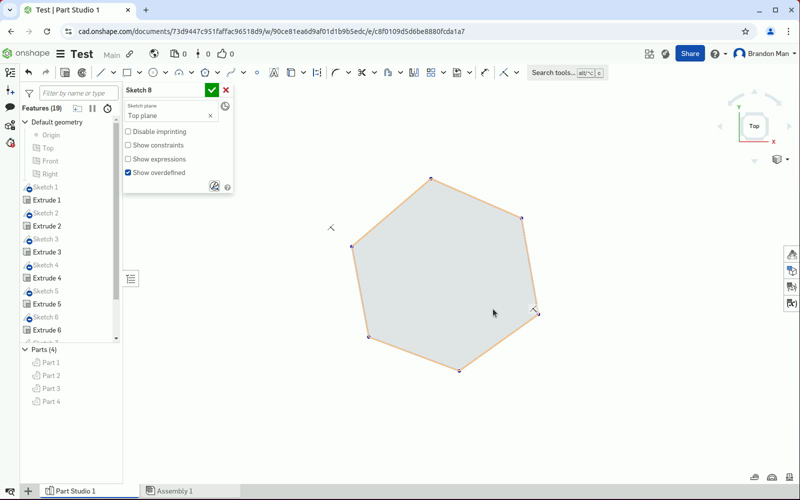
click(493, 308)
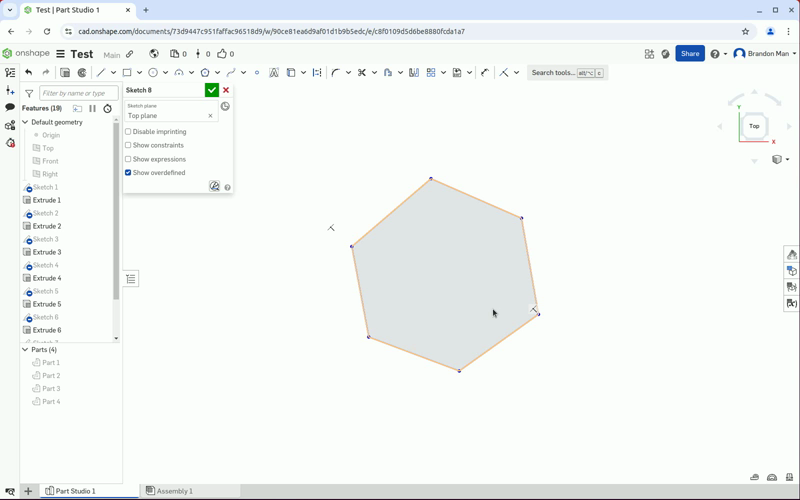
scroll(-6)
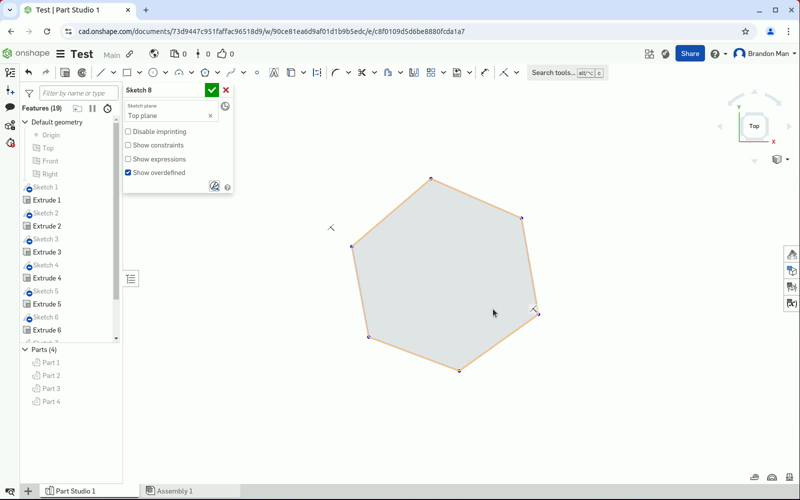
scroll(-6)
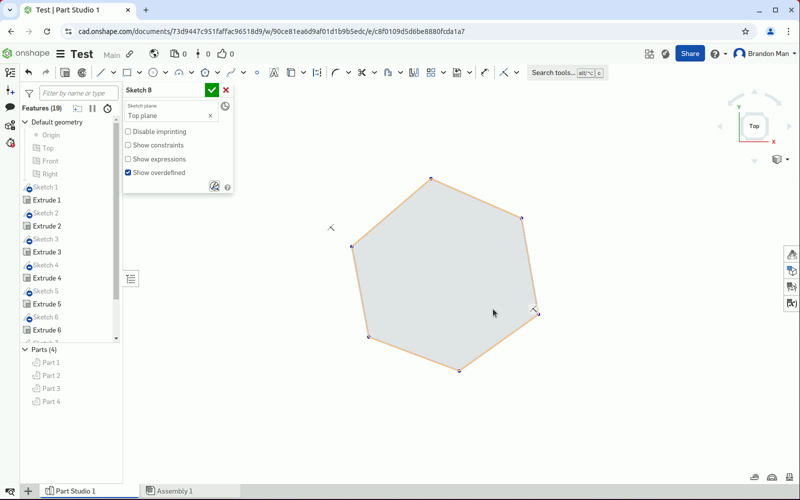
scroll(-6)
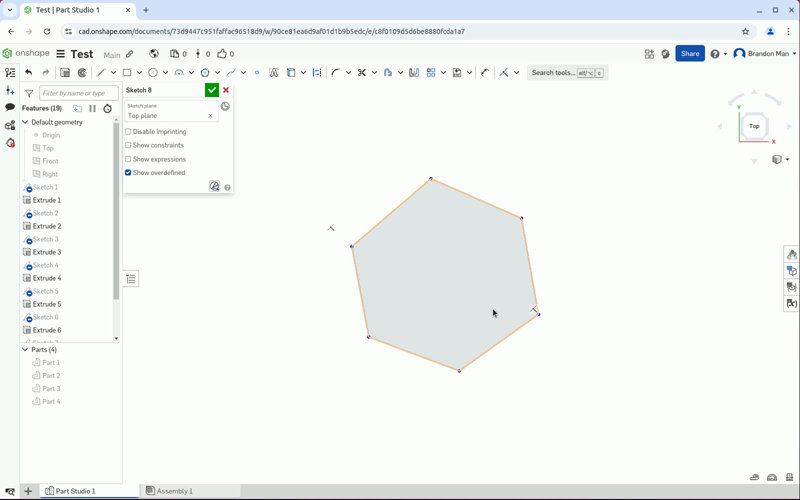
scroll(-6)
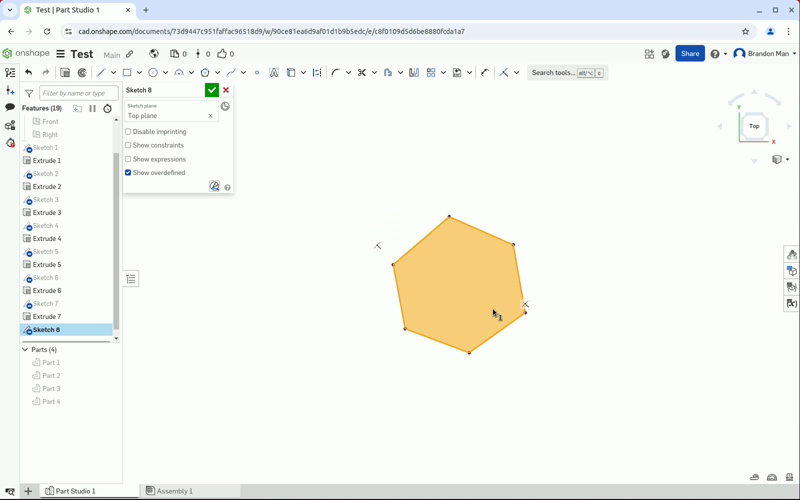
scroll(-6)
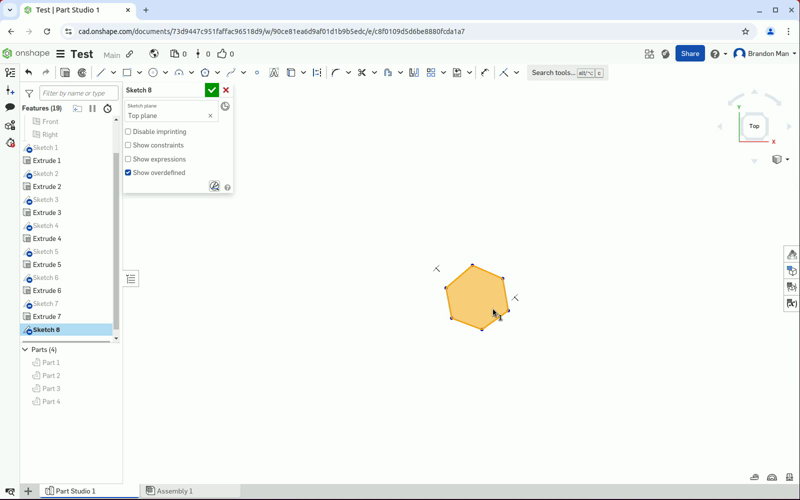
scroll(-6)
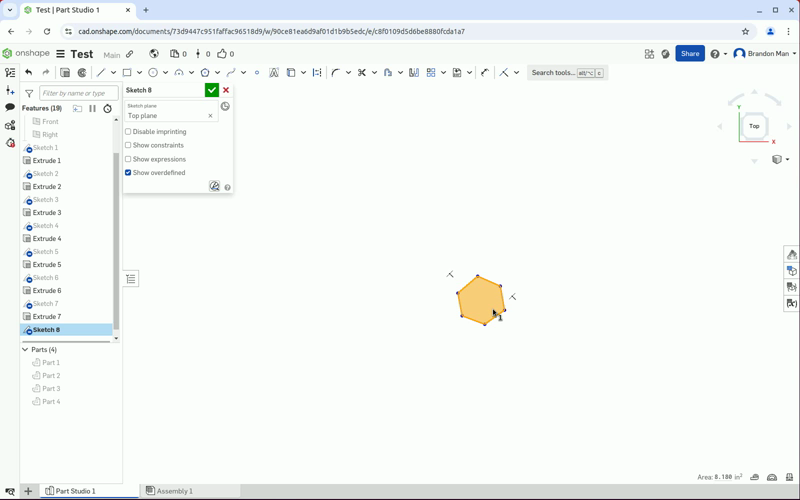
scroll(-6)
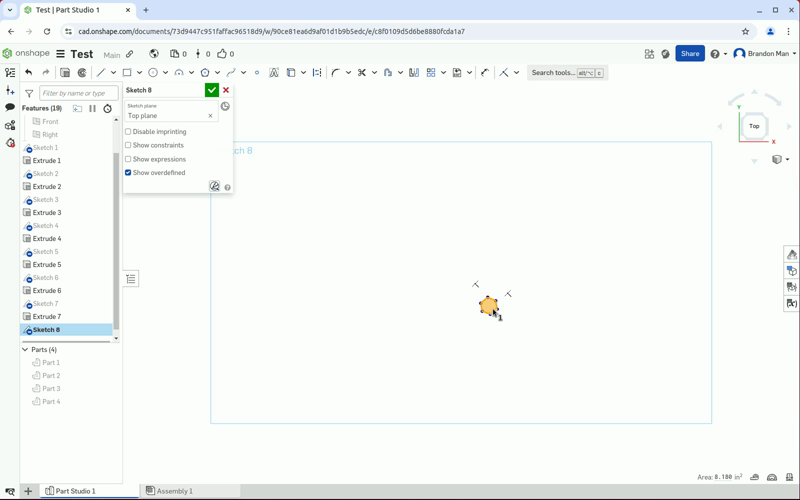
mouse_move(73, 352)
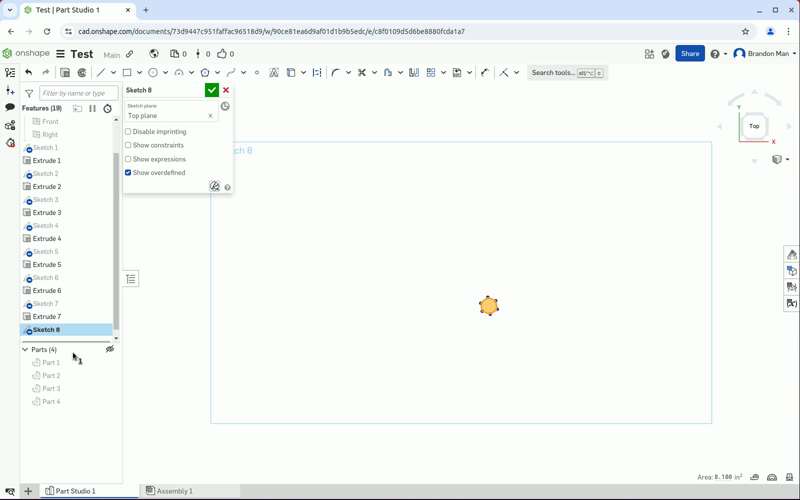
key(shift+y)
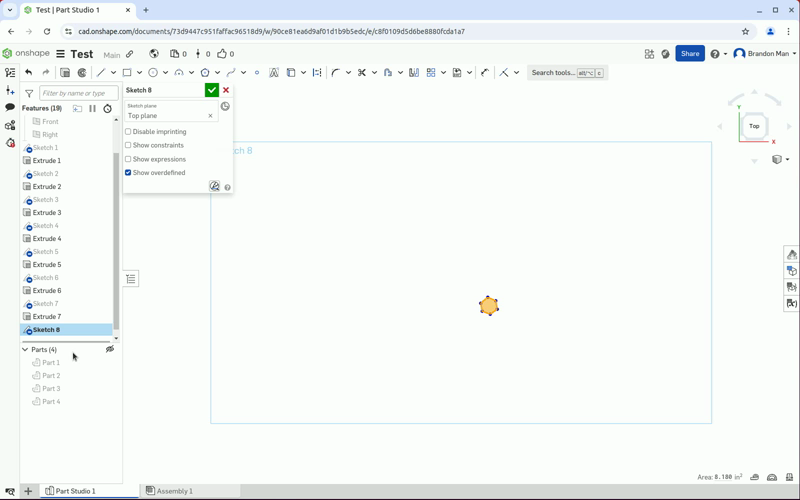
key(shift+e)
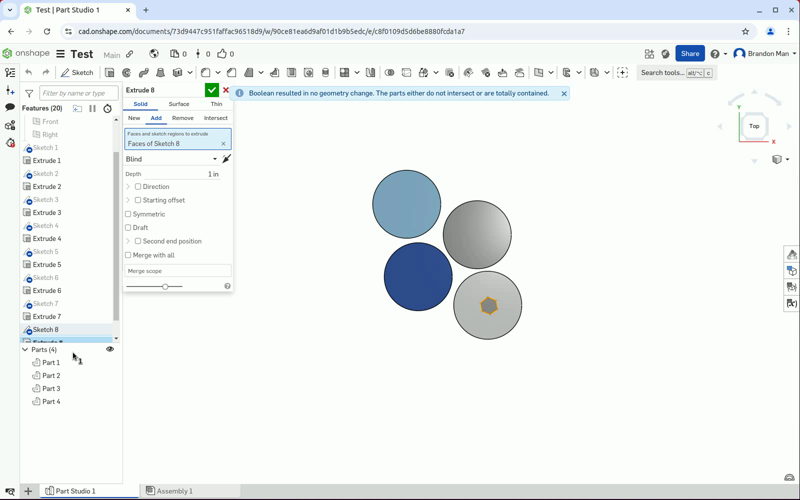
mouse_move(143, 106)
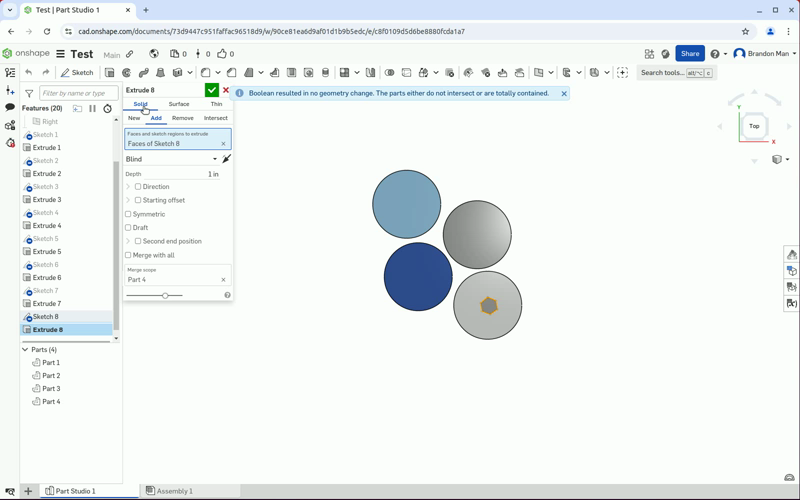
click(143, 106)
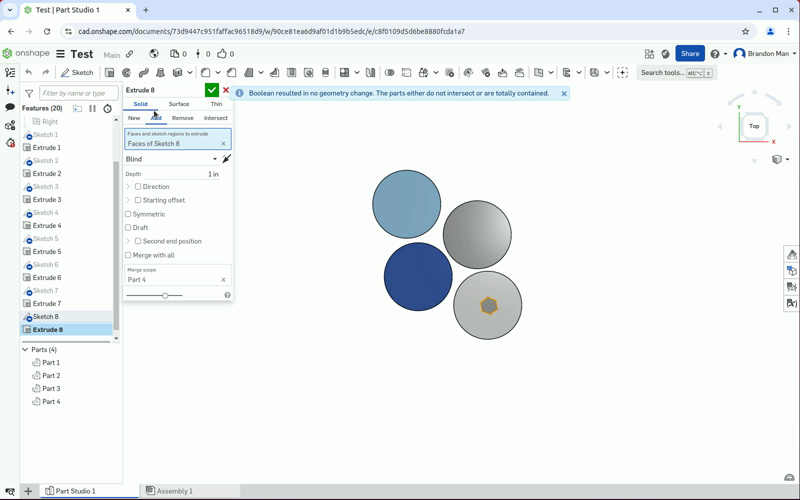
mouse_move(186, 120)
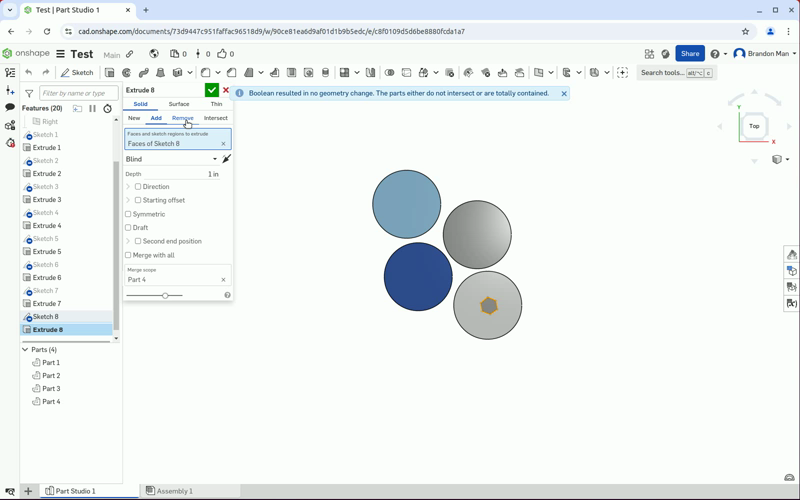
click(186, 120)
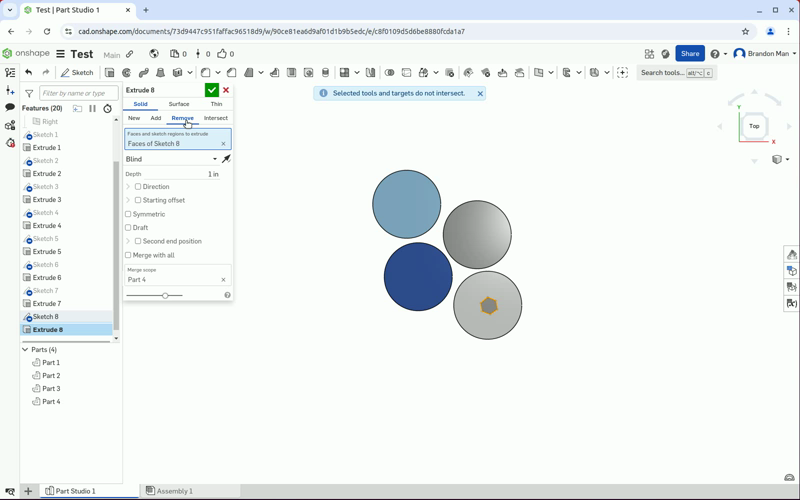
key(tab, 4)
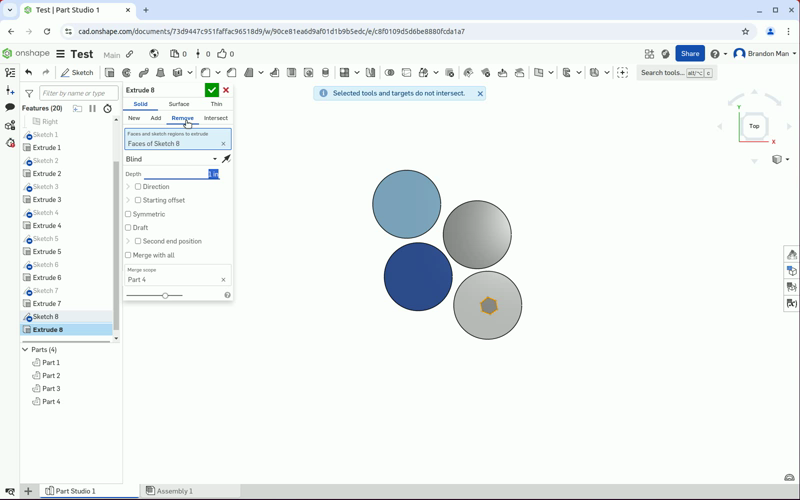
text(-1.926)
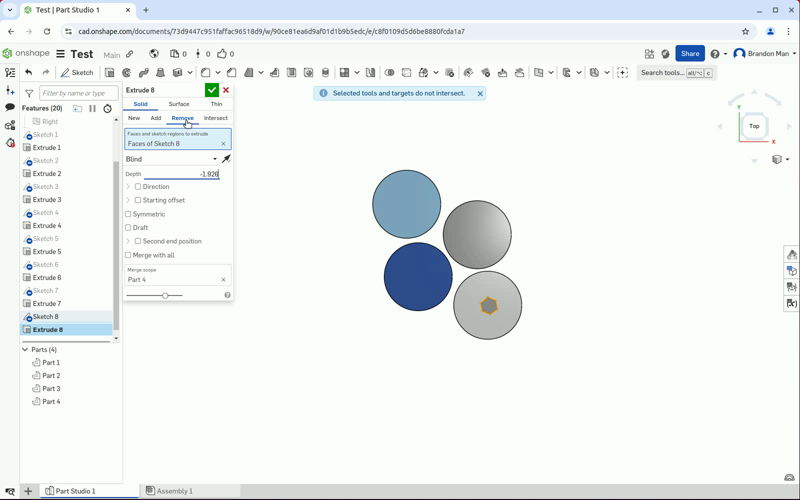
key(tab, 6)
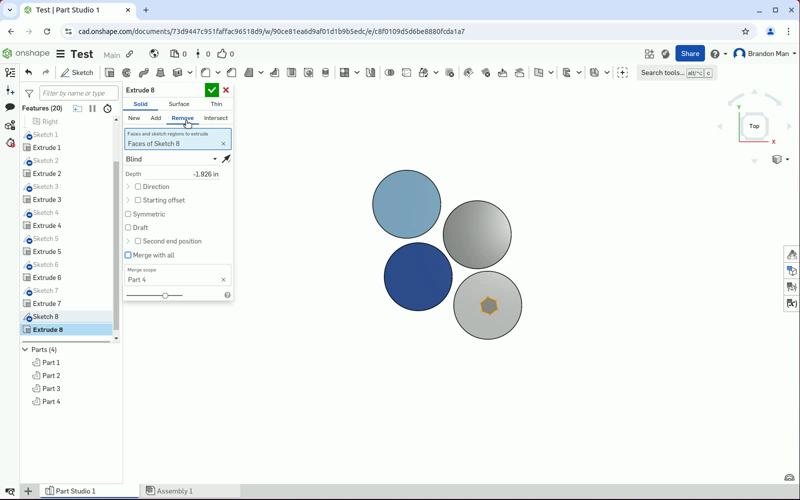
key(space)
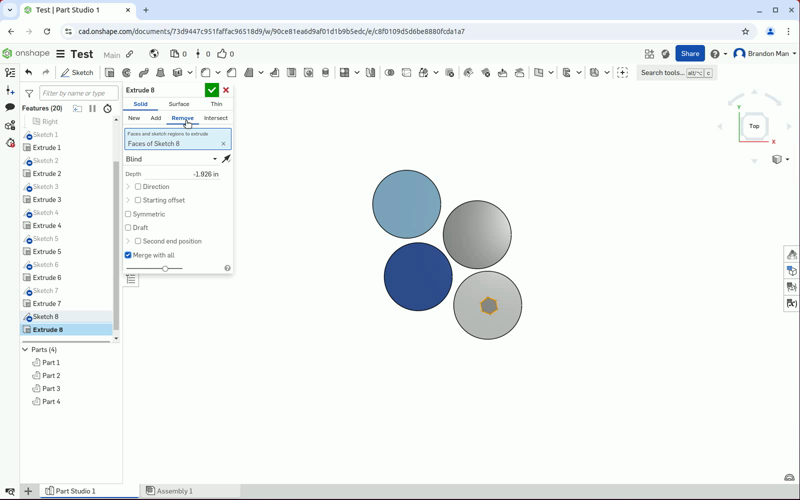
key(enter)
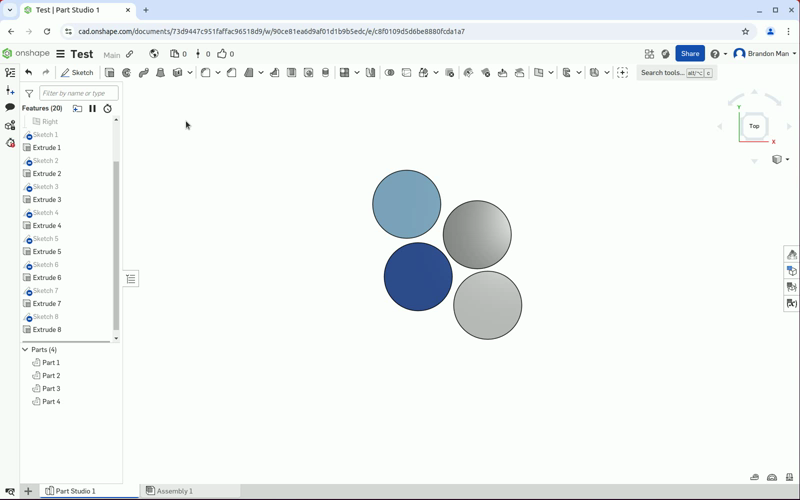
key(shift+h)
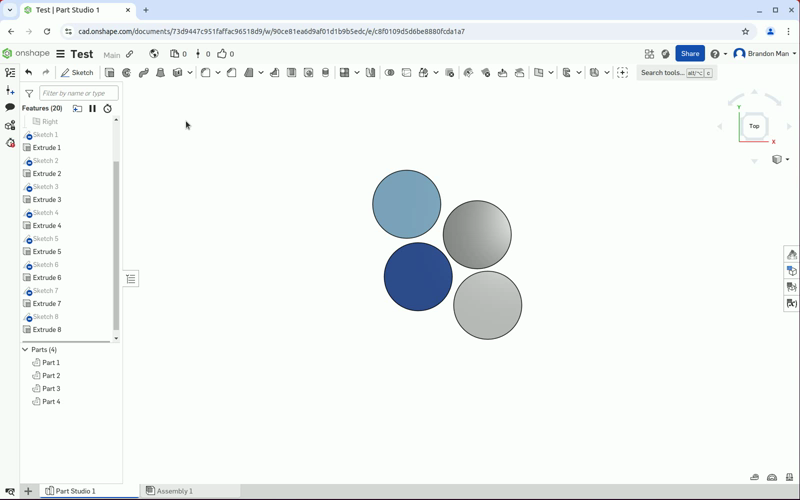
key(shift+h)
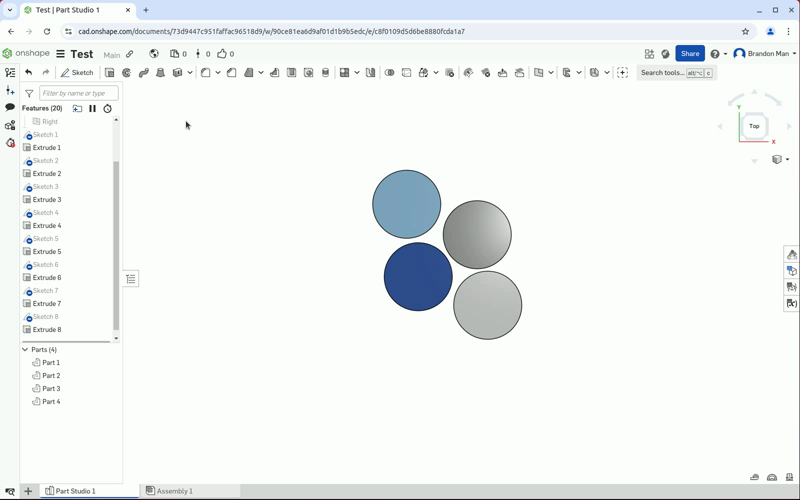
key(shift+7)
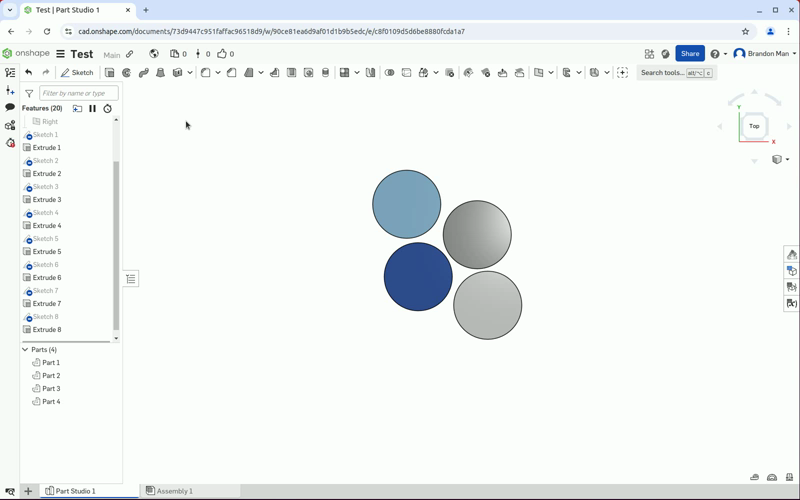
key(up, 3)
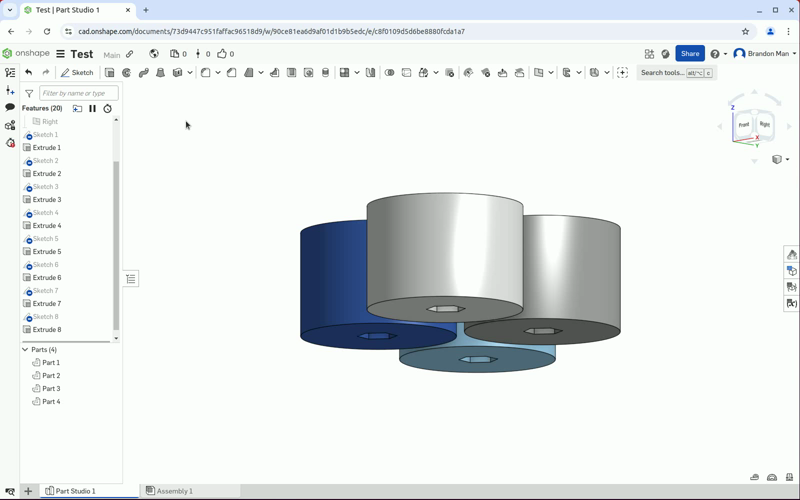
key(left, 3)
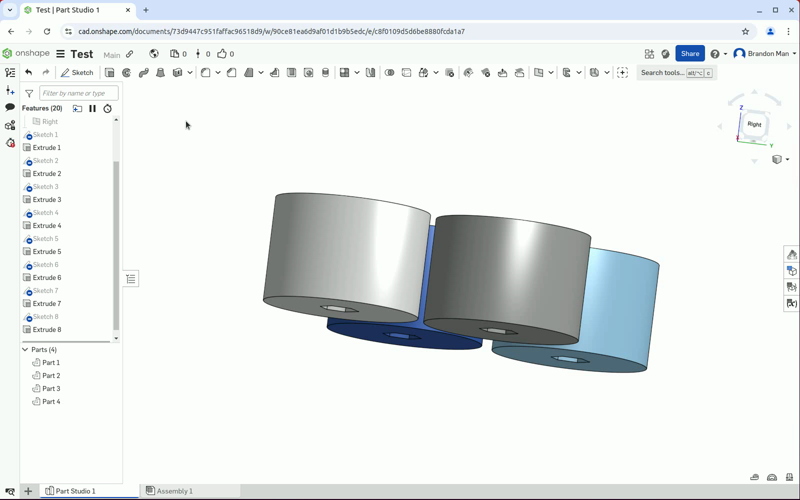
key(right, 3)
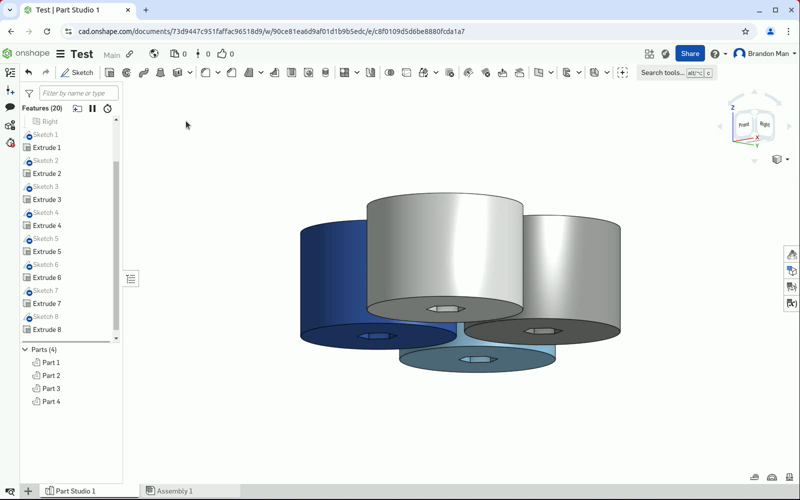
key(down, 3)
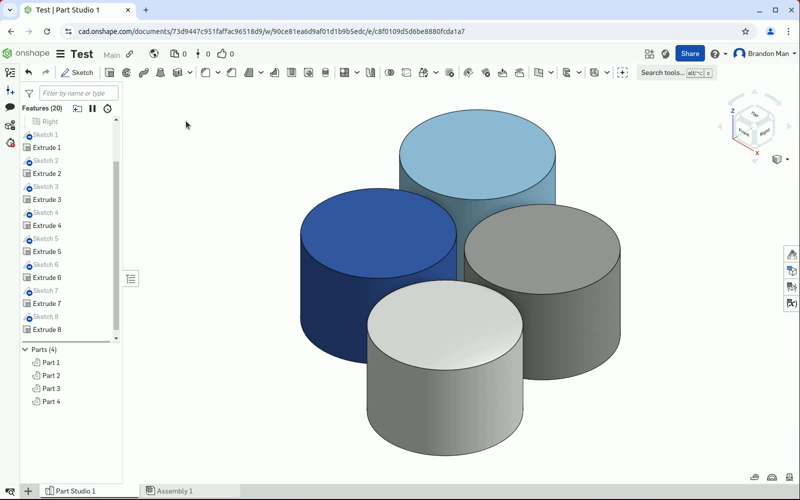
mouse_move(69, 137)
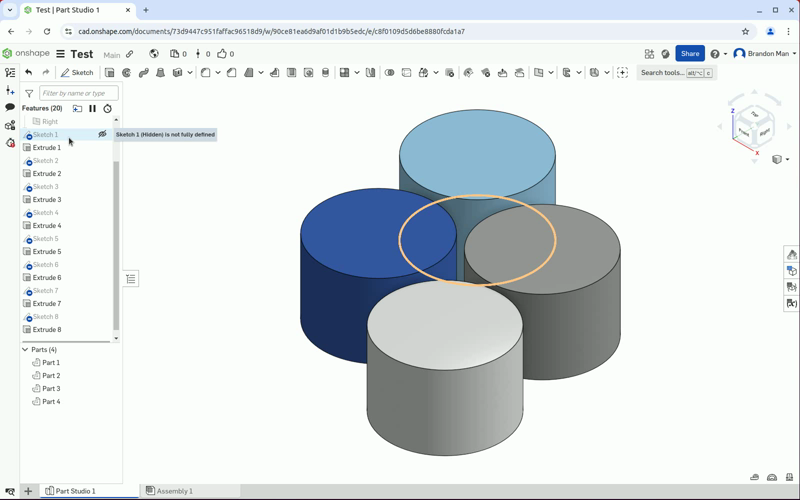
click(69, 137)